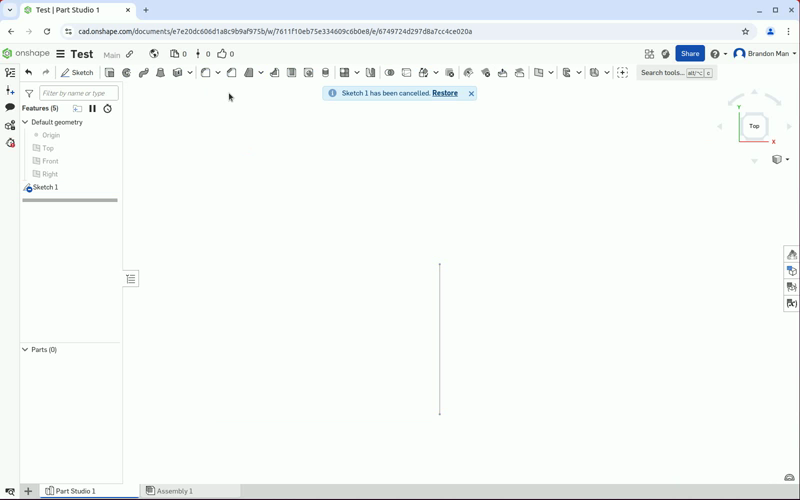
key(shift+h)
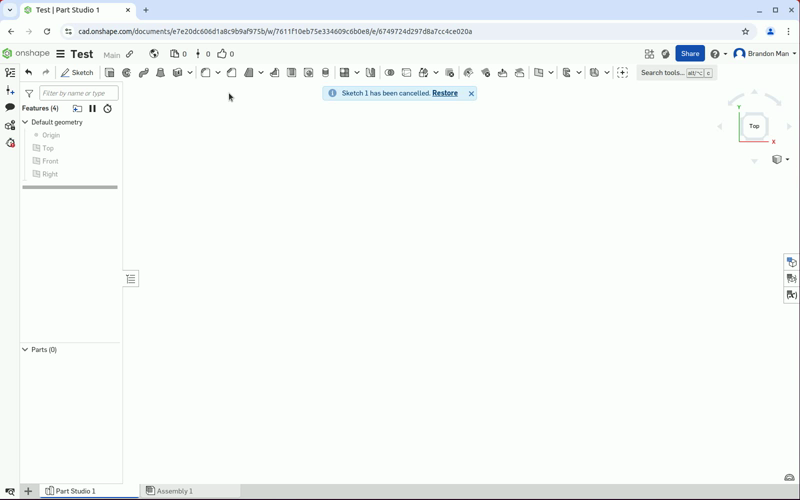
mouse_move(73, 352)
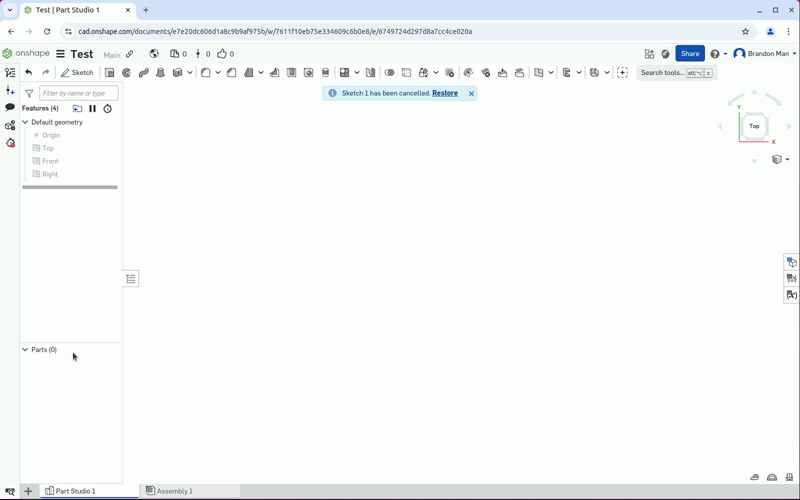
key(y)
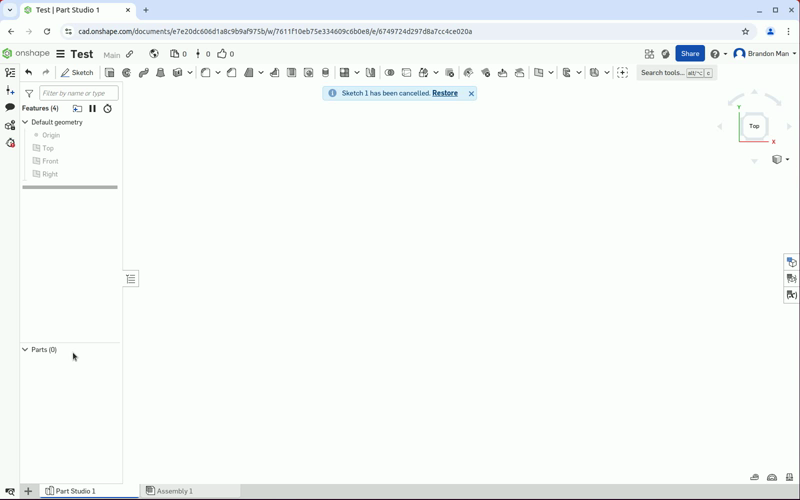
key(shift+p)
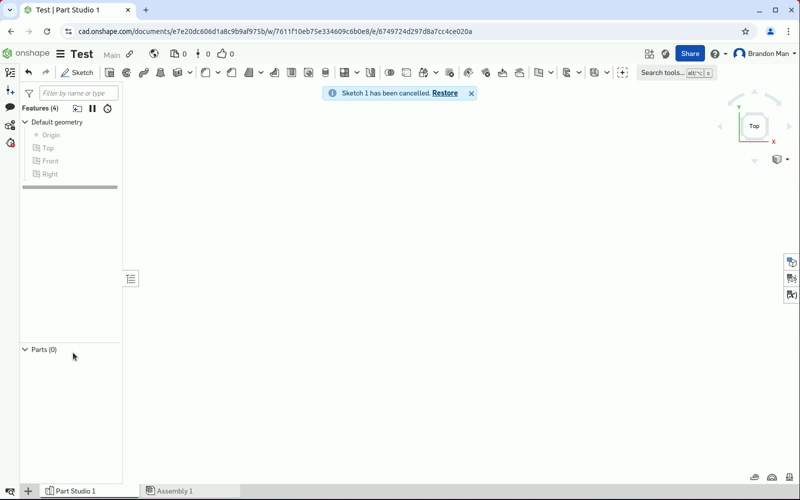
key(space)
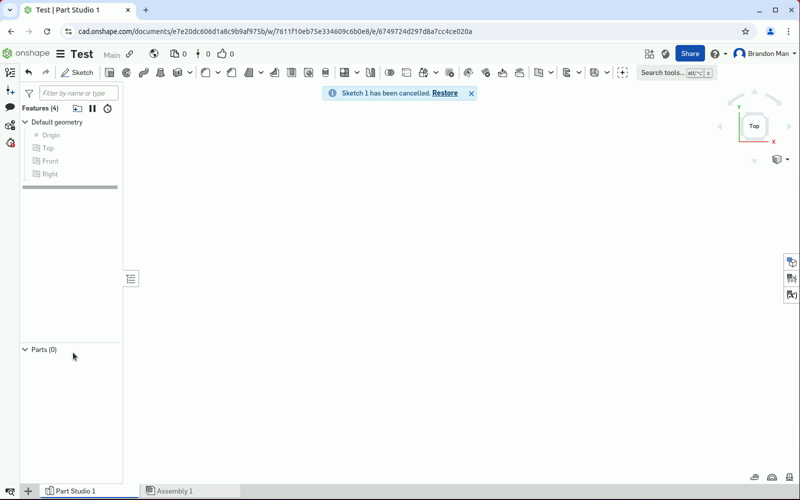
key_down(shift)
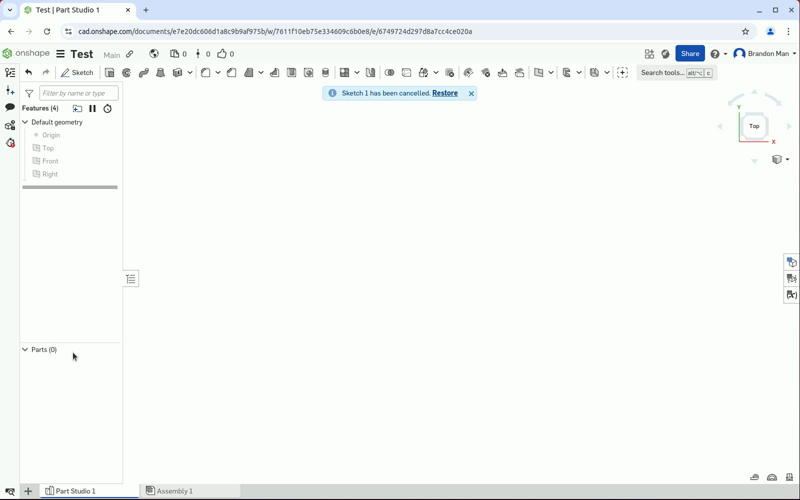
key(up)
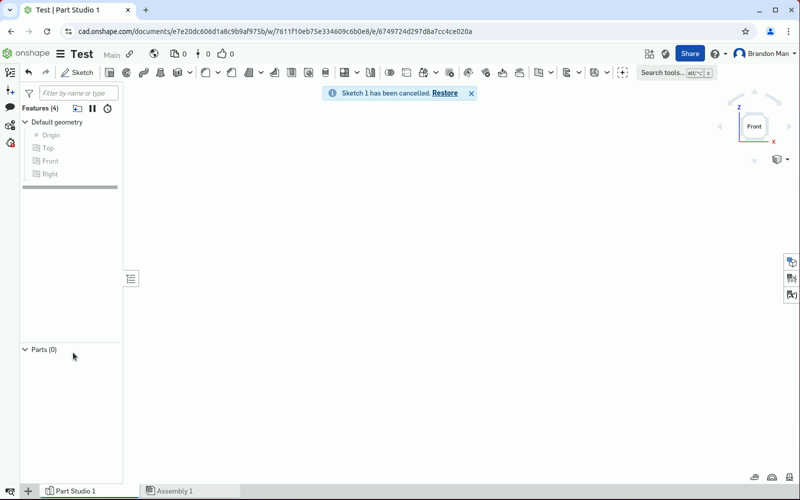
key_up(shift)
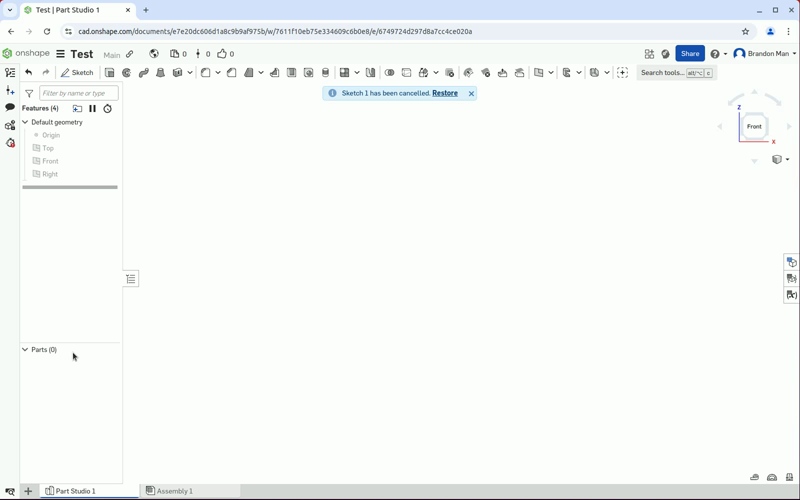
mouse_move(73, 352)
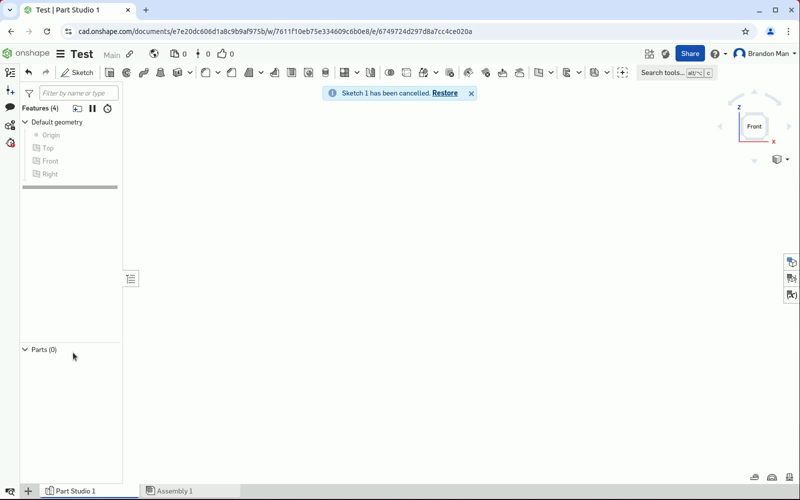
key(shift+y)
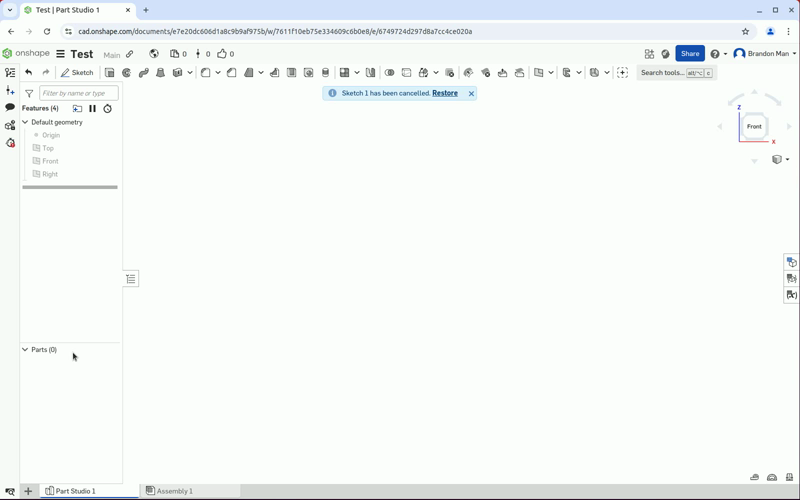
key(shift+s)
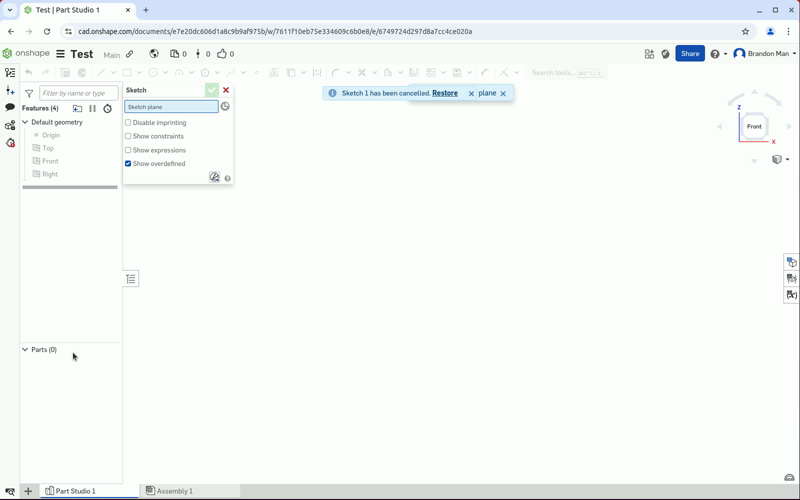
mouse_move(73, 163)
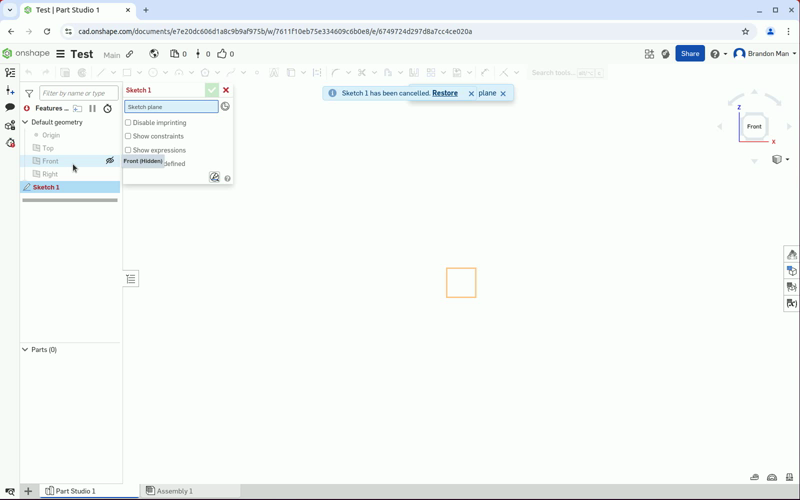
click(73, 163)
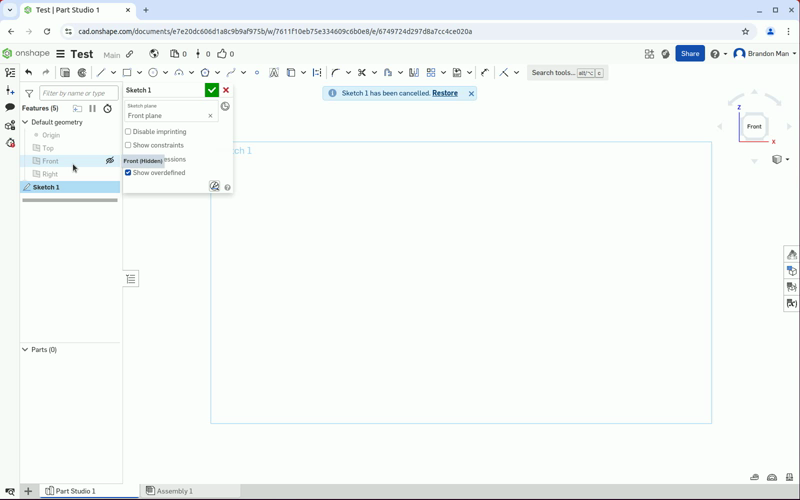
mouse_move(73, 352)
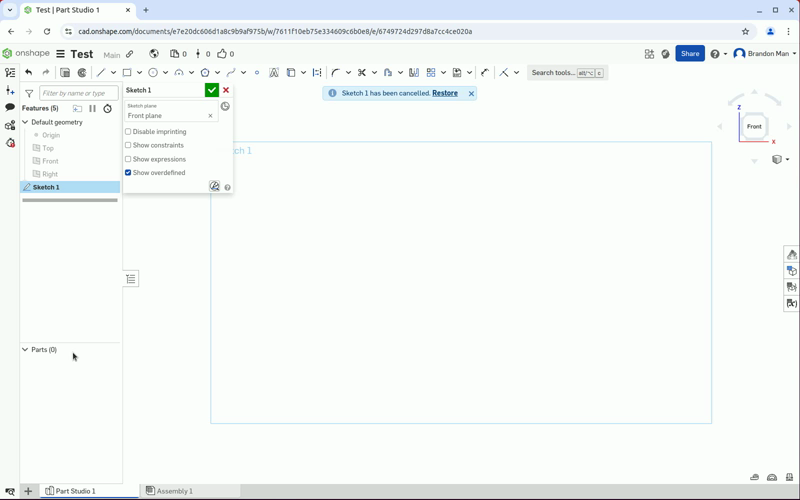
key(y)
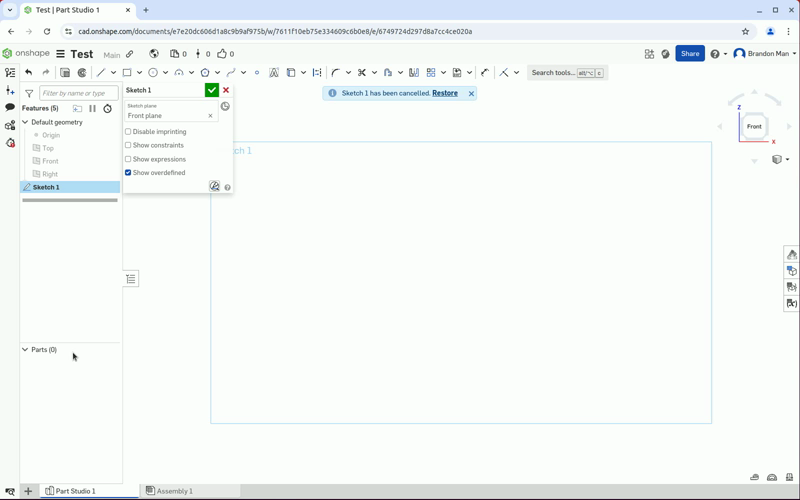
key(c)
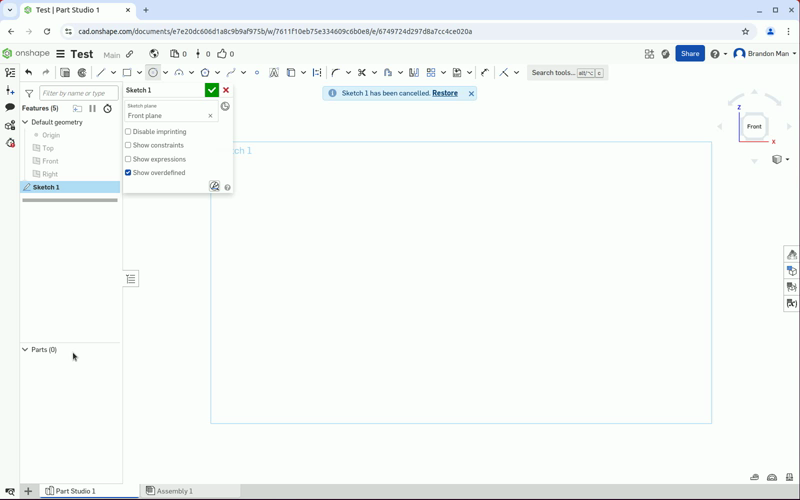
key_down(shift)
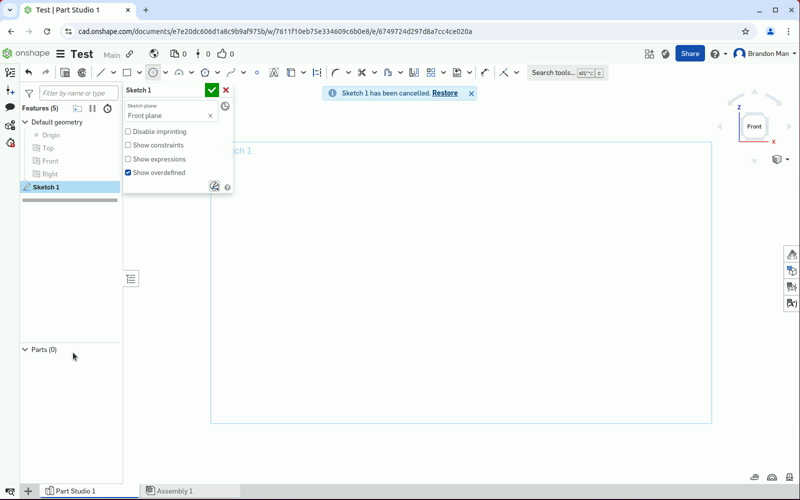
mouse_move(461, 282)
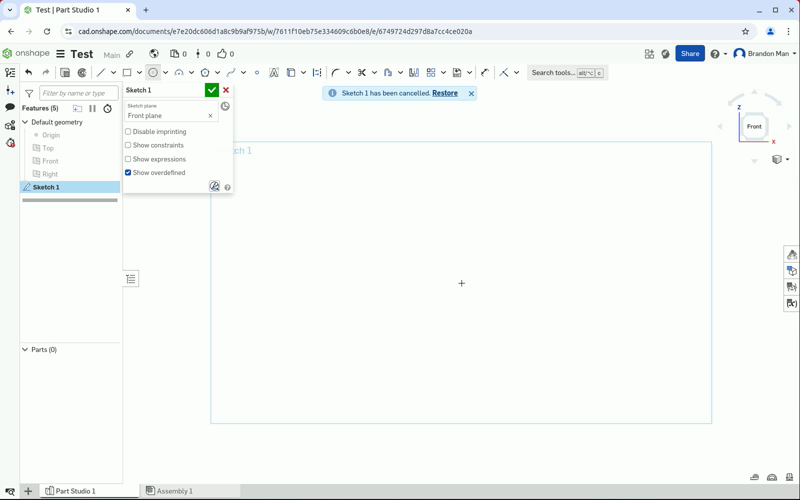
click(461, 282)
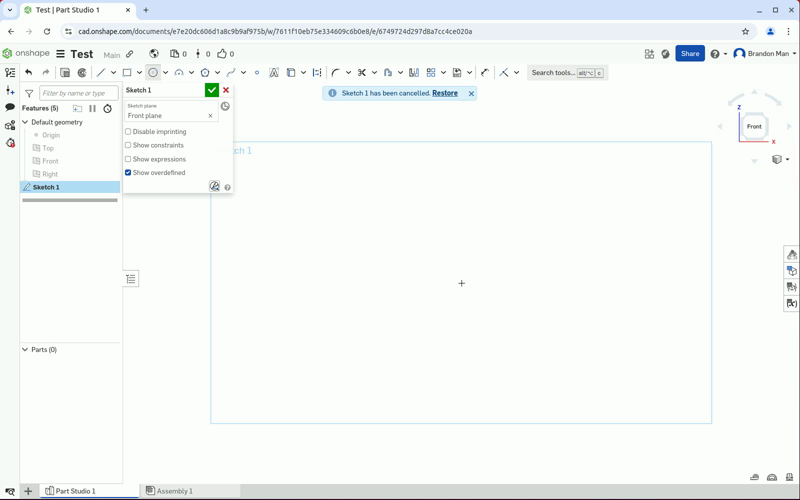
key_up(shift)
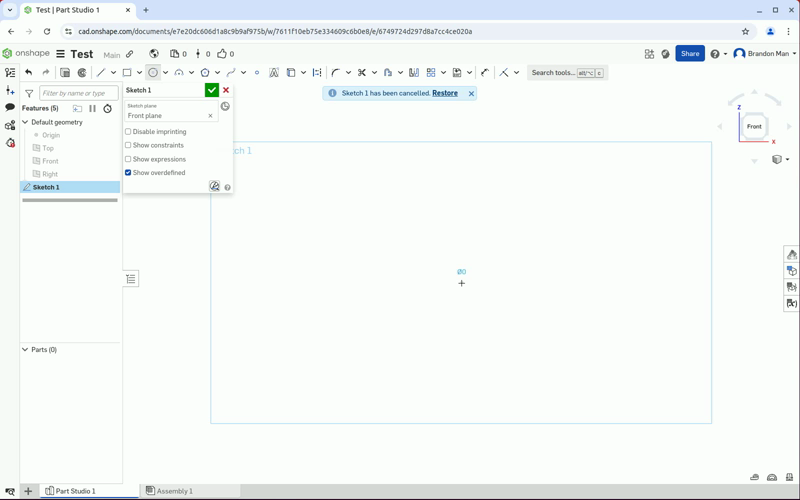
mouse_move(468, 282)
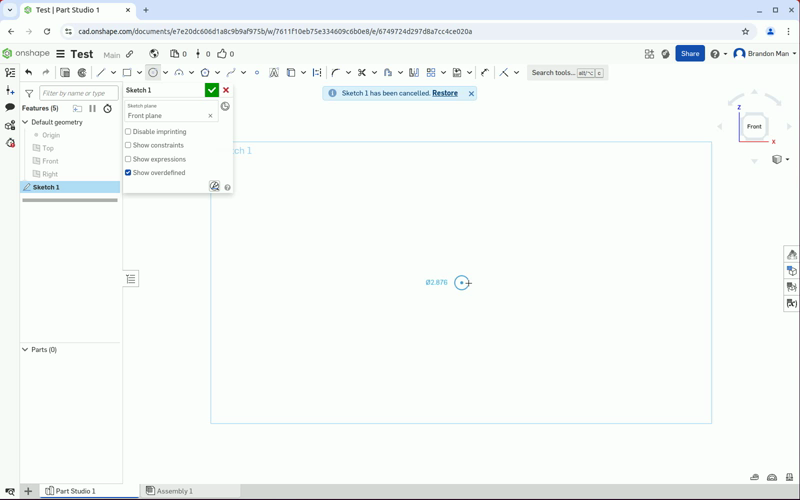
click(468, 282)
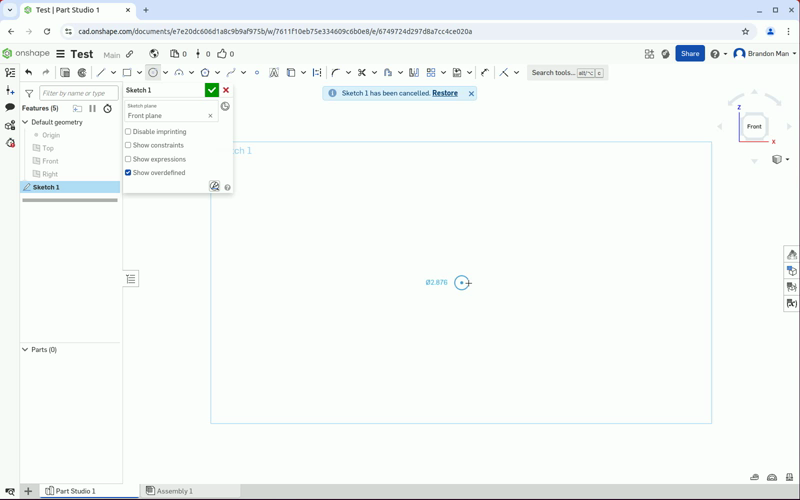
key(esc)
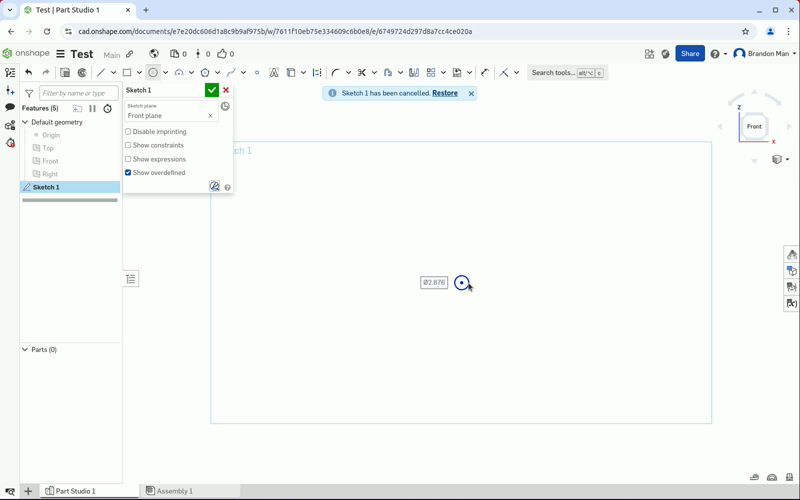
key(c)
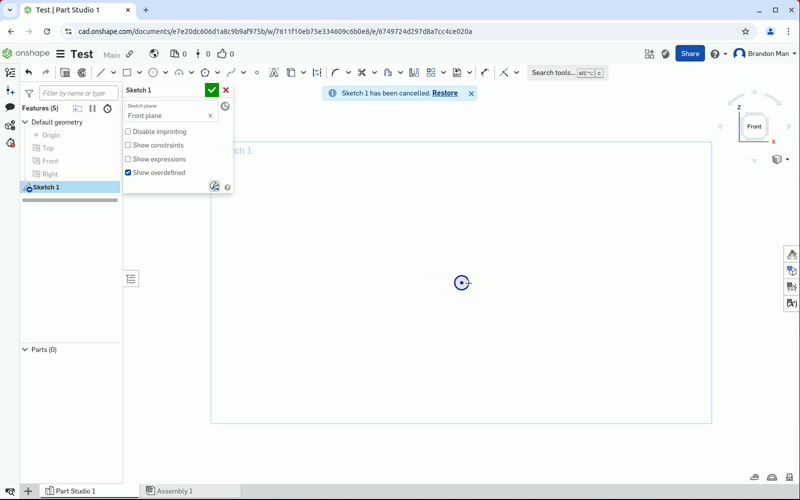
key_down(shift)
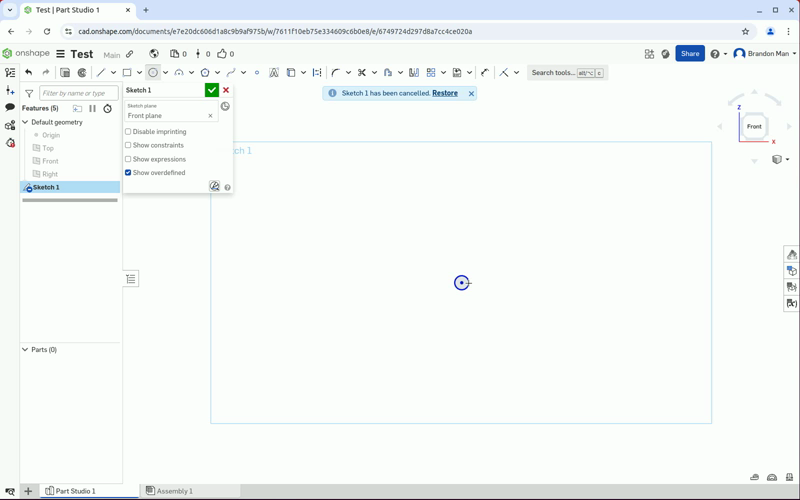
mouse_move(461, 282)
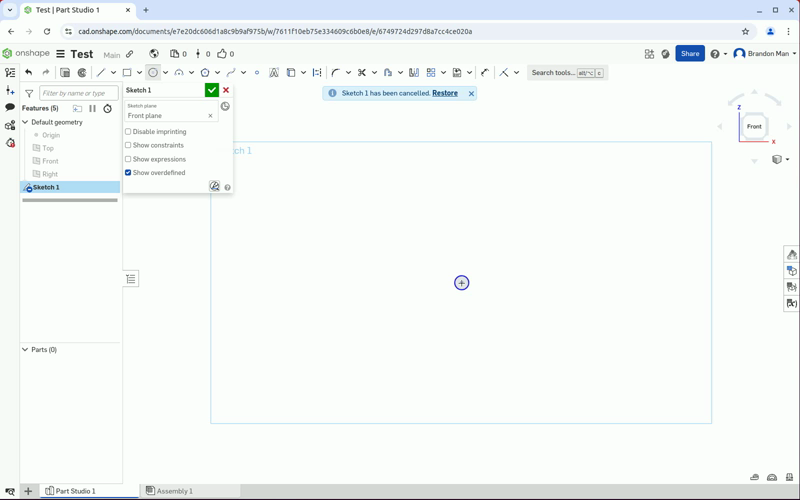
click(461, 282)
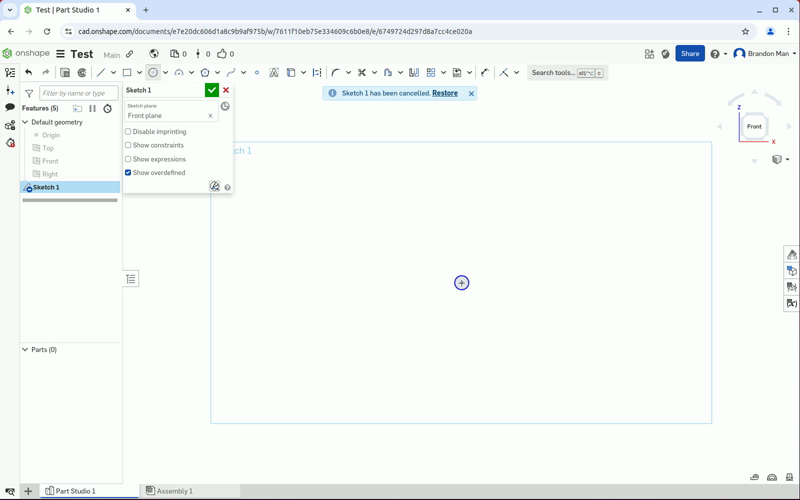
key_up(shift)
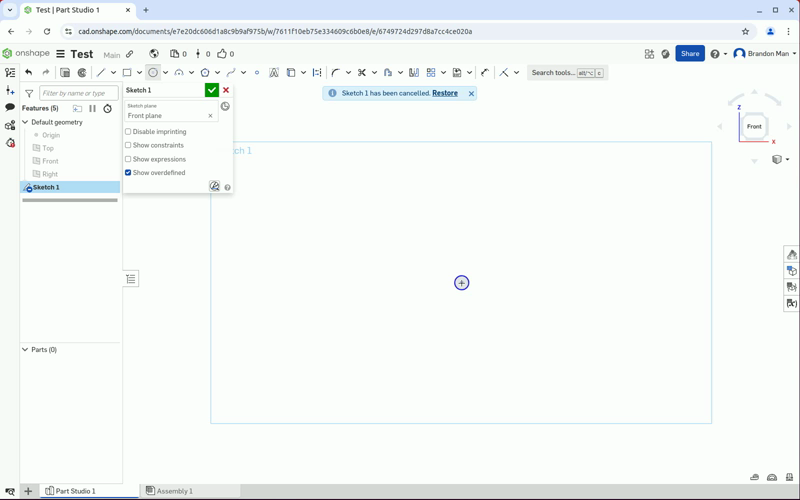
mouse_move(467, 282)
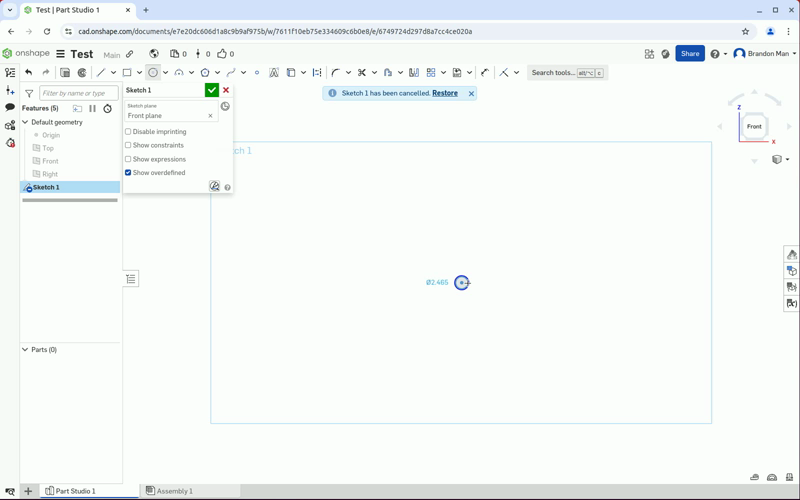
scroll(6)
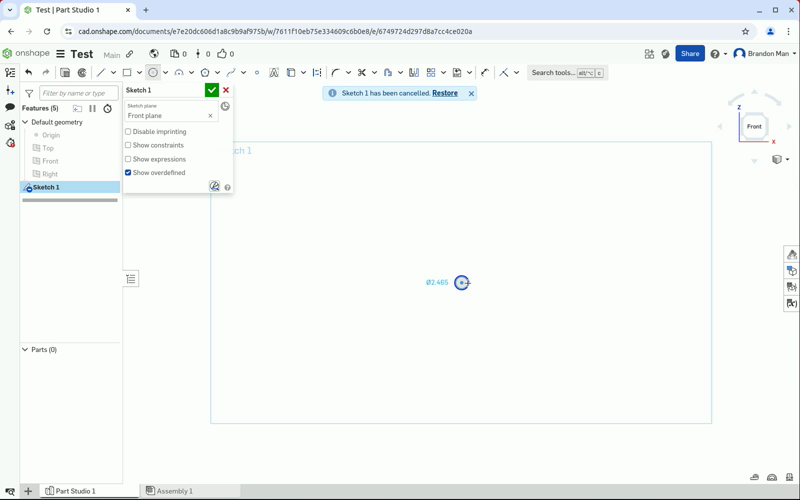
scroll(6)
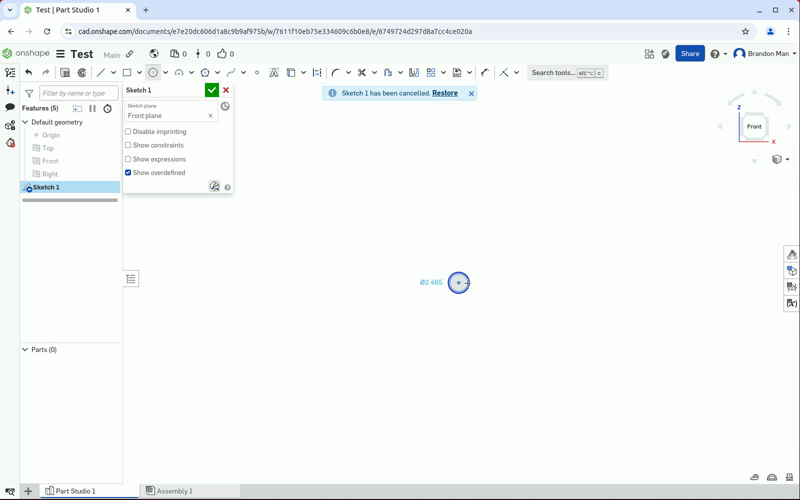
scroll(6)
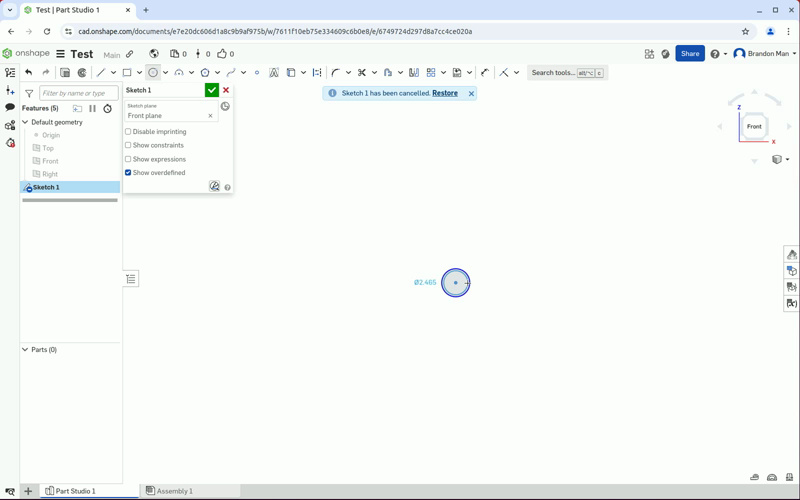
scroll(6)
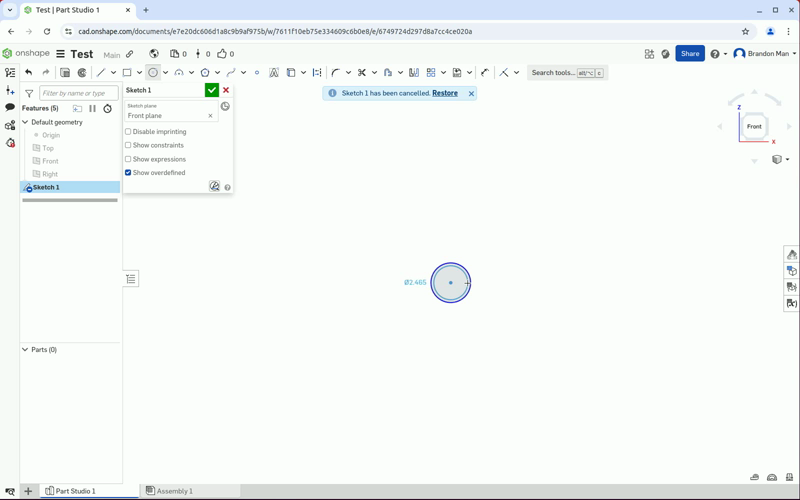
scroll(6)
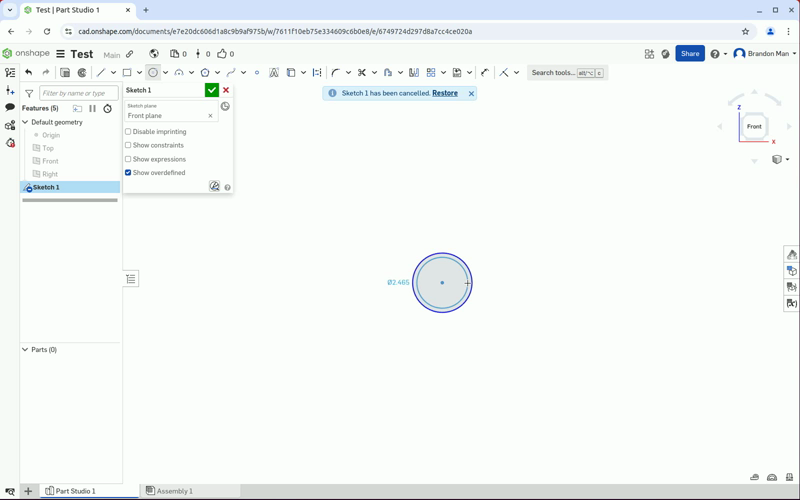
scroll(6)
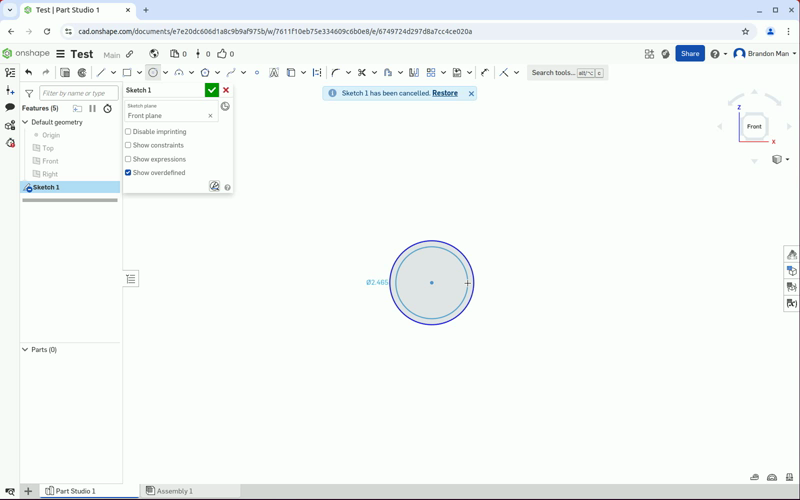
scroll(6)
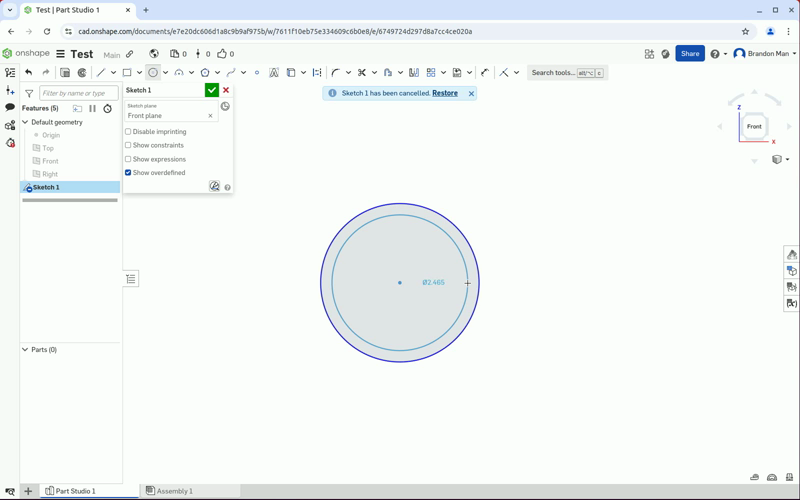
click(467, 282)
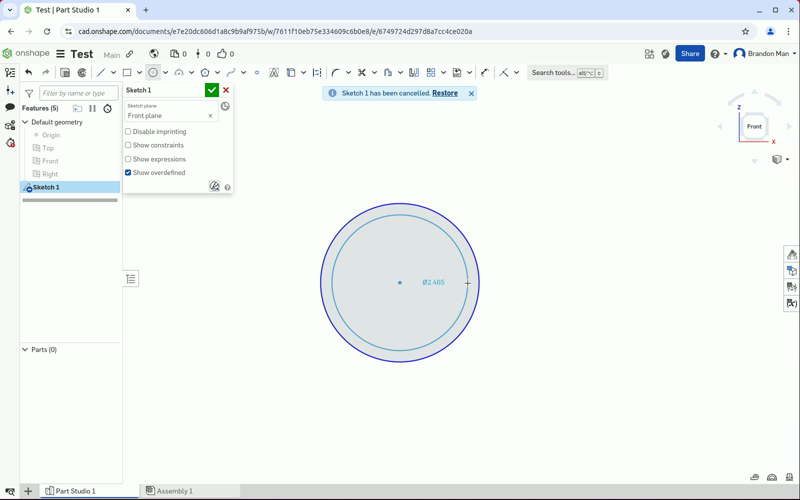
scroll(-6)
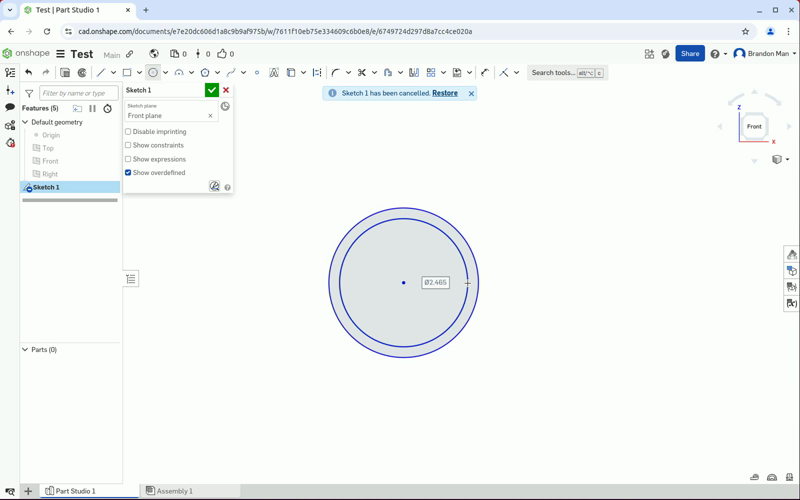
scroll(-6)
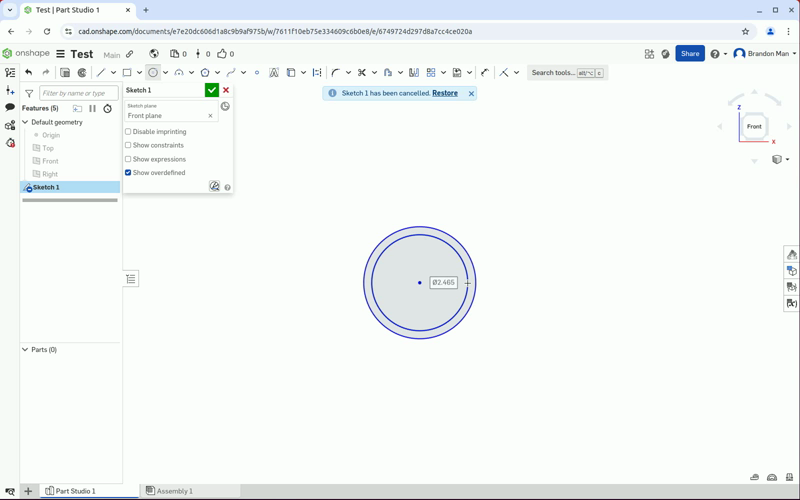
scroll(-6)
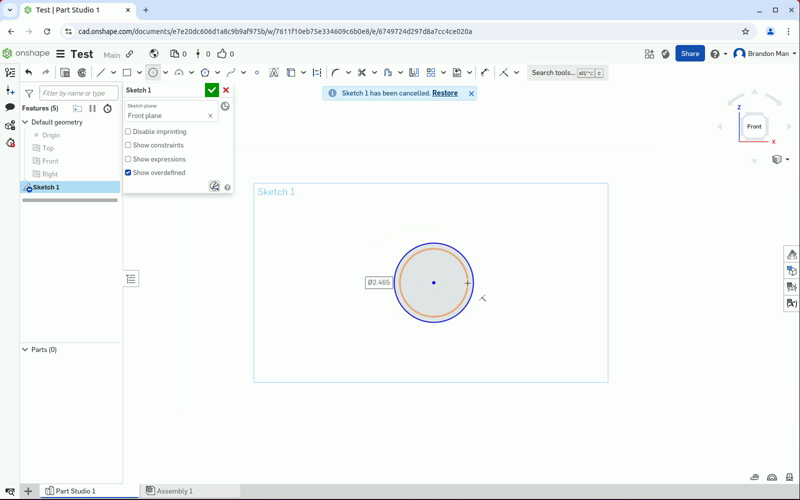
scroll(-6)
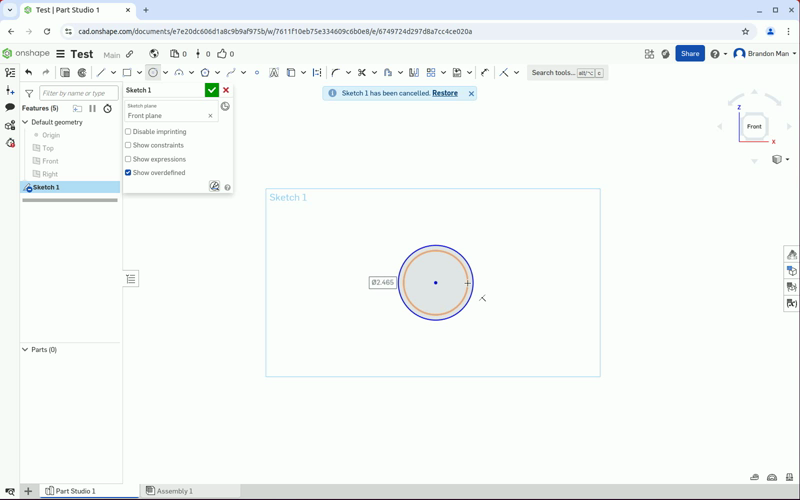
scroll(-6)
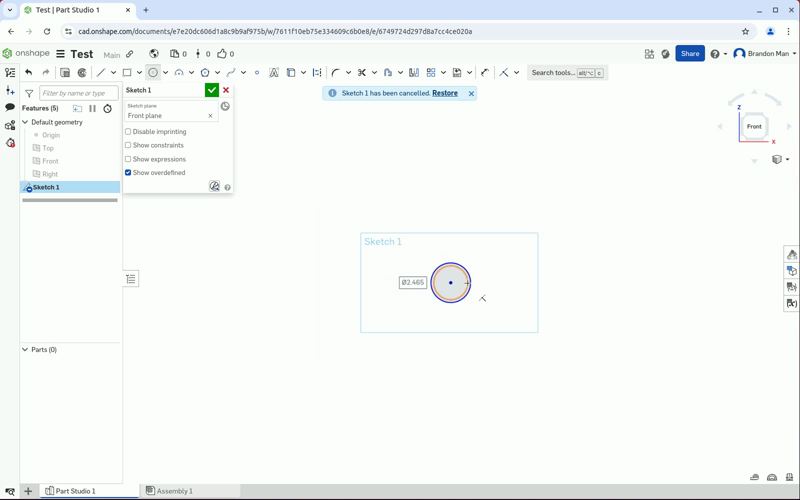
scroll(-6)
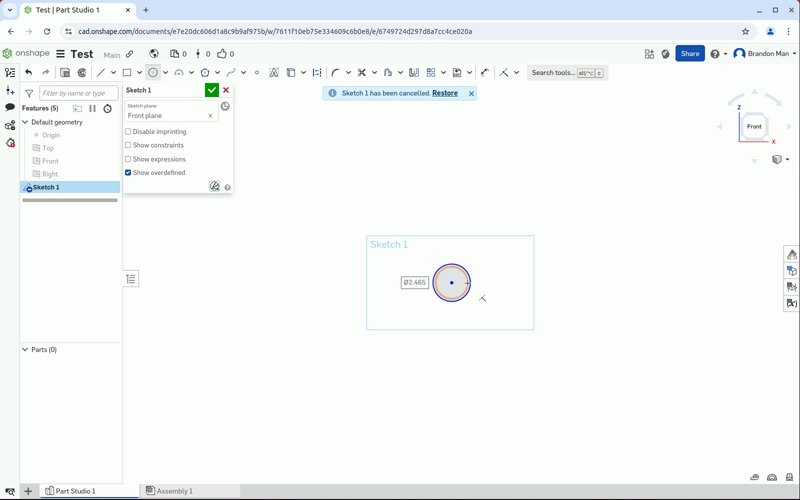
scroll(-6)
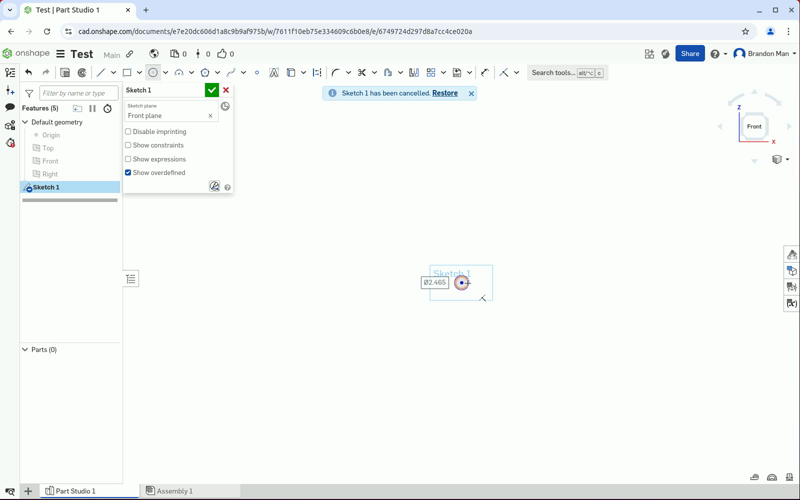
key(esc)
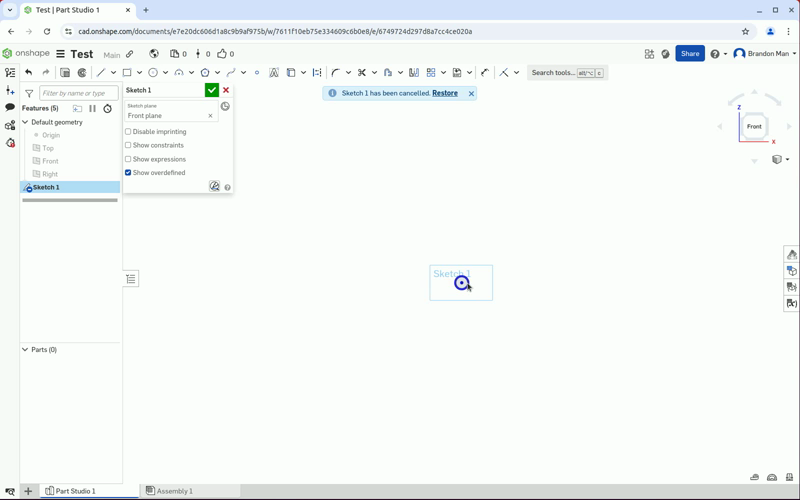
mouse_move(465, 288)
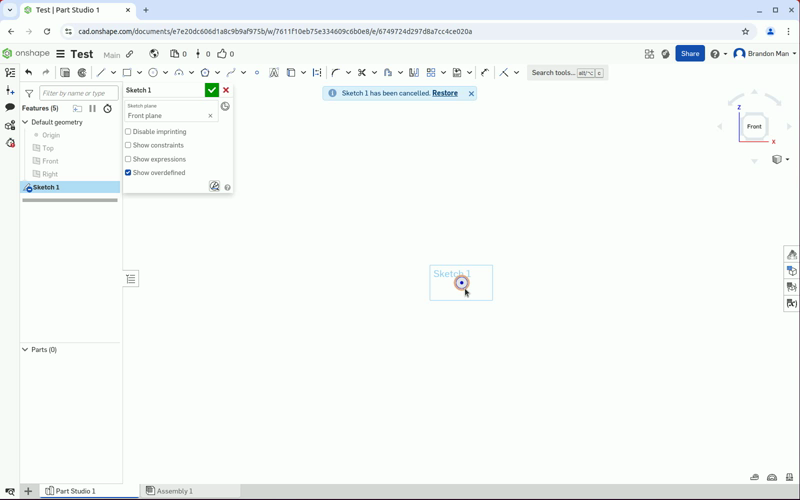
scroll(6)
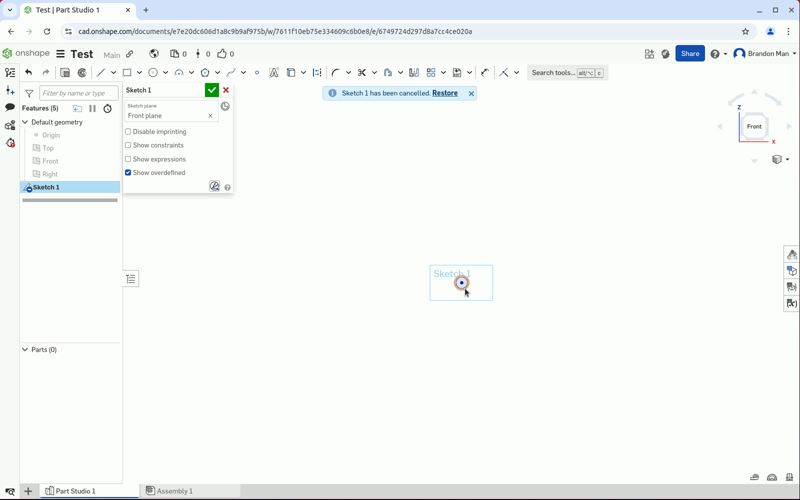
scroll(6)
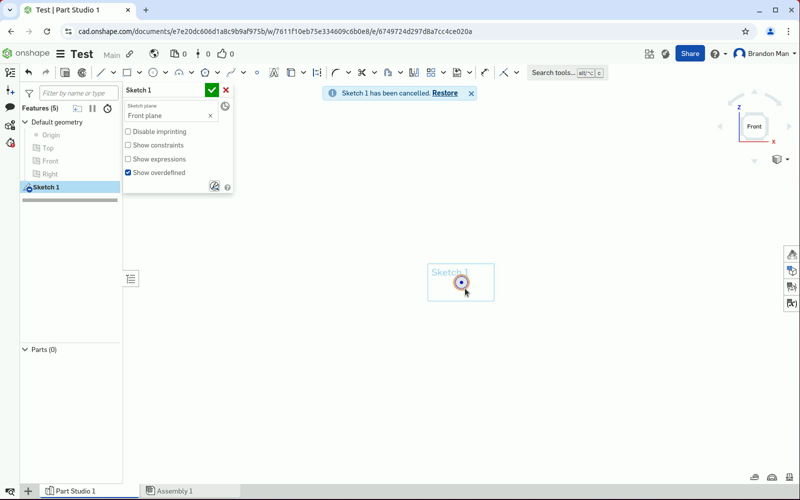
scroll(6)
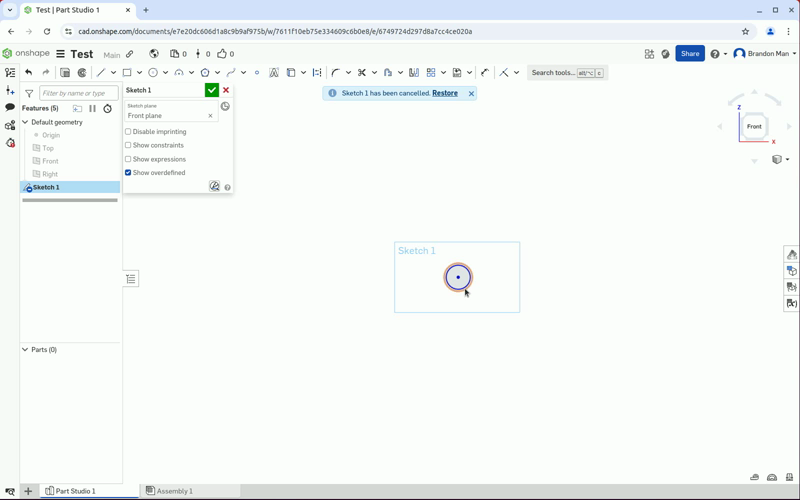
scroll(6)
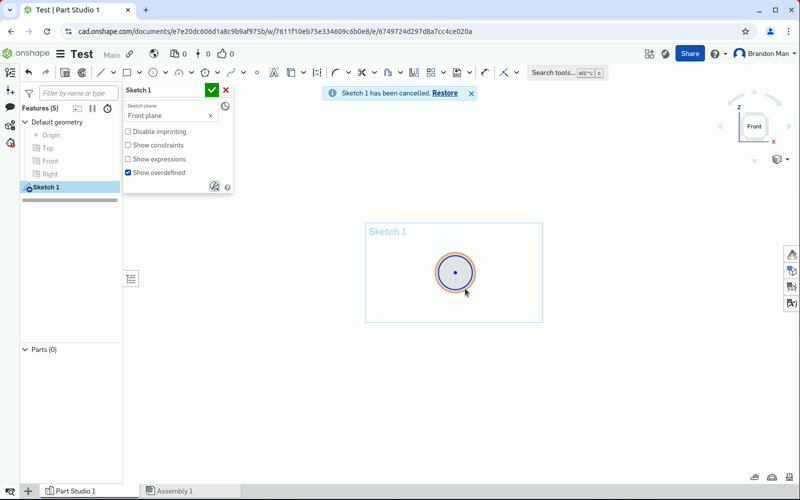
scroll(6)
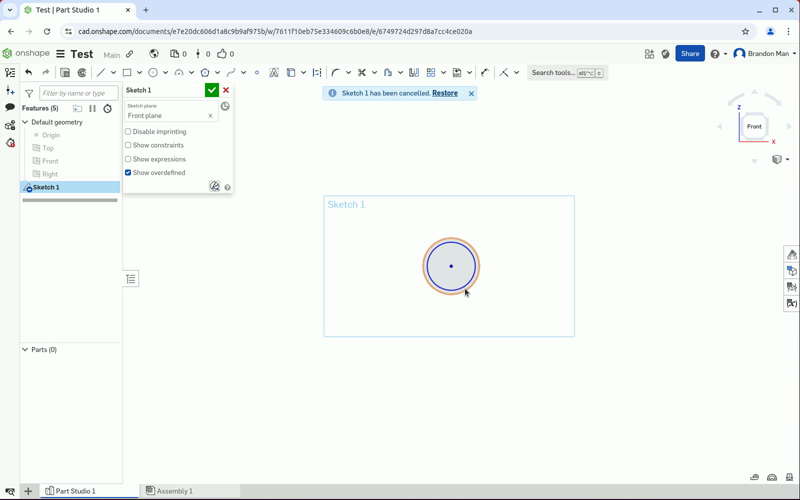
scroll(6)
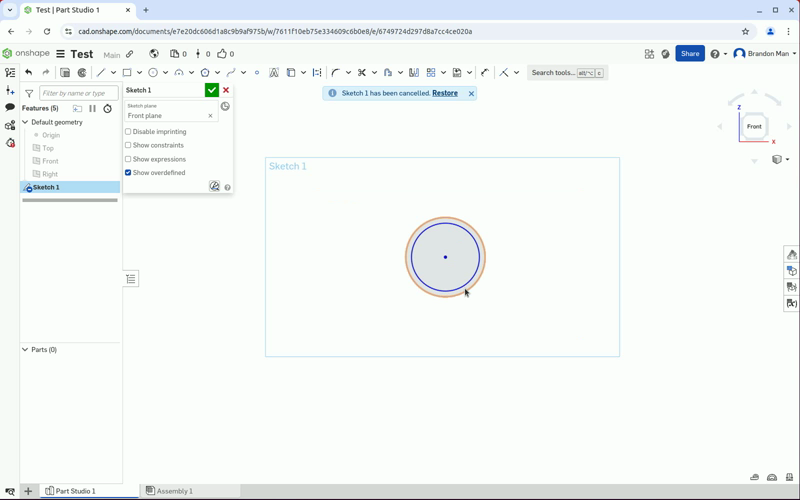
scroll(6)
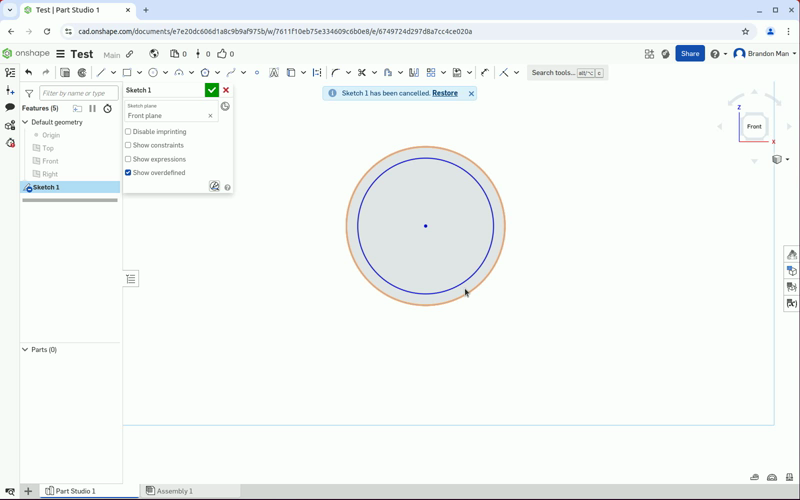
click(465, 288)
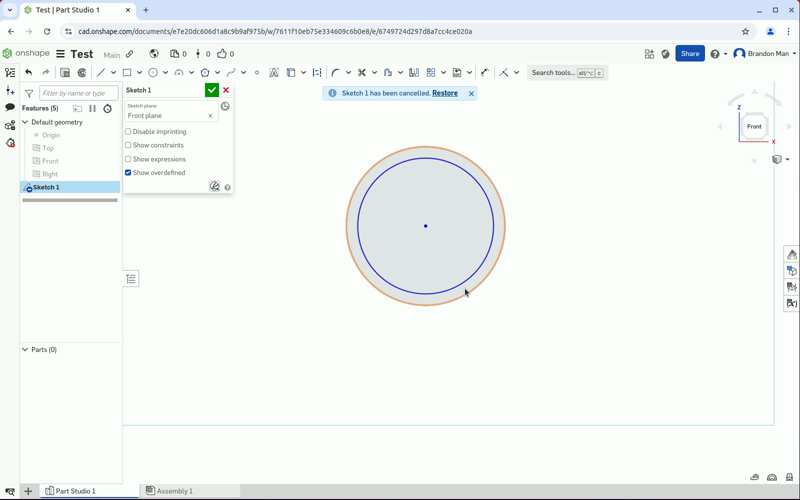
scroll(-6)
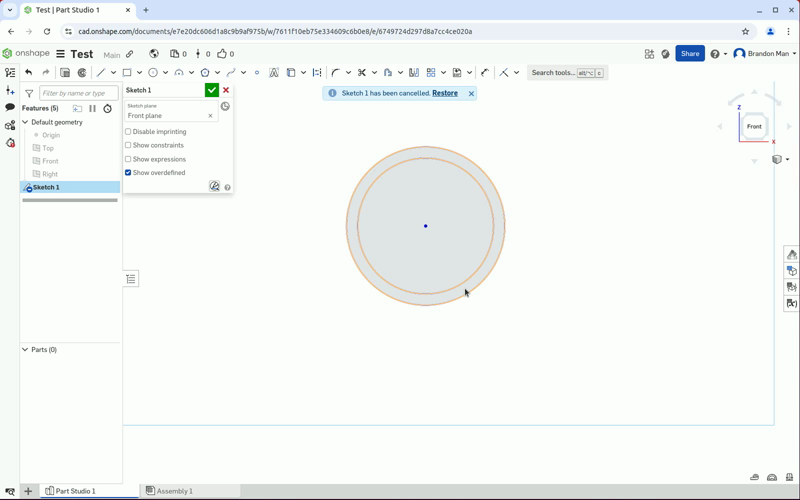
scroll(-6)
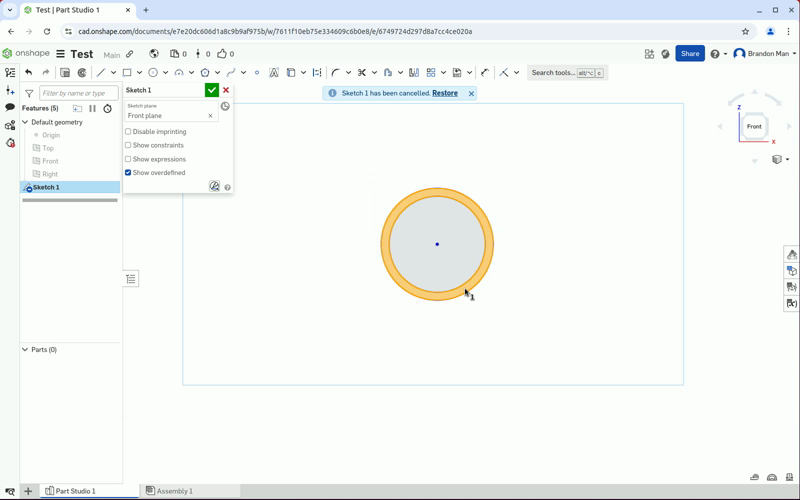
scroll(-6)
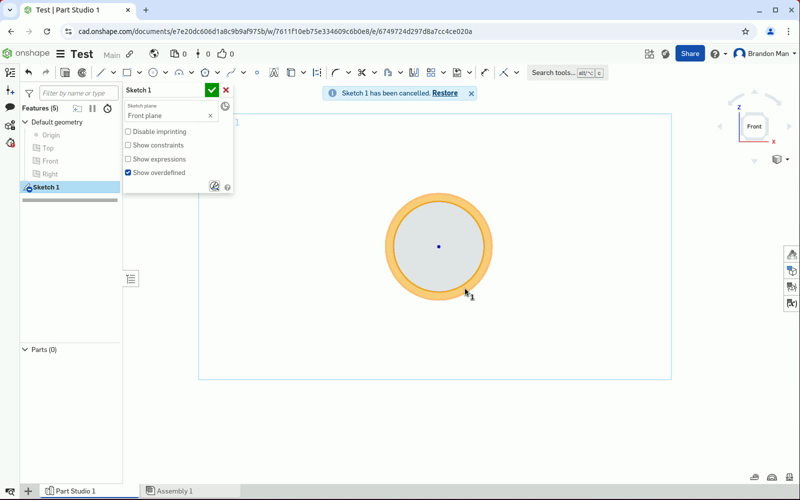
scroll(-6)
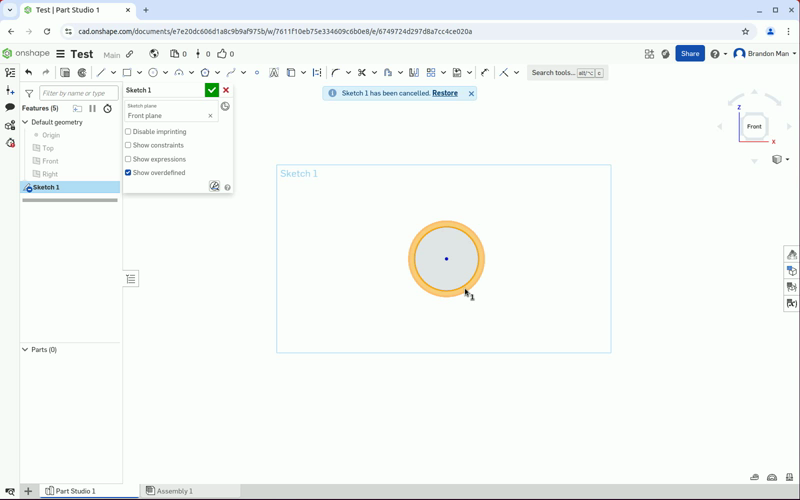
scroll(-6)
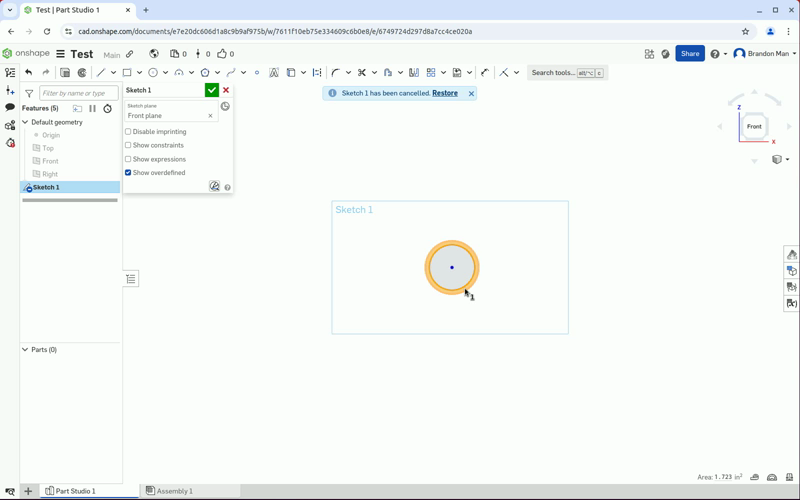
scroll(-6)
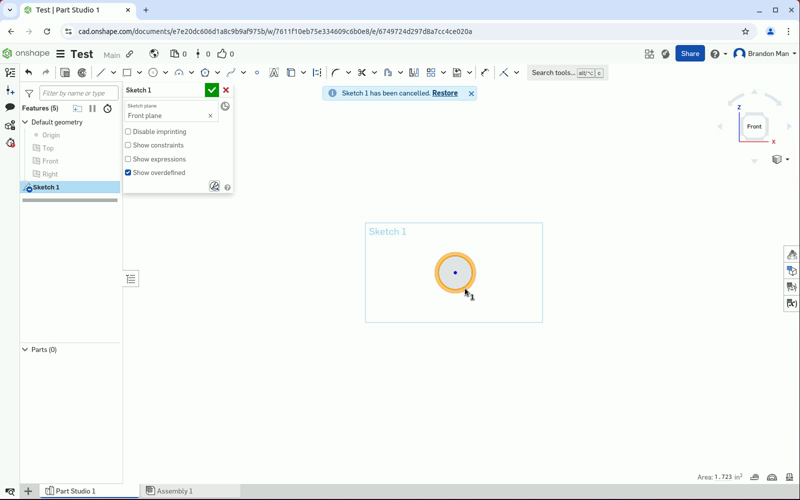
scroll(-6)
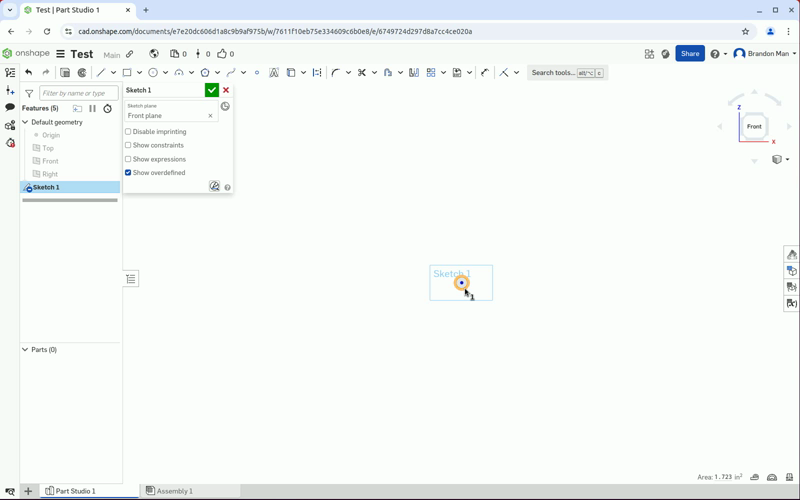
mouse_move(73, 352)
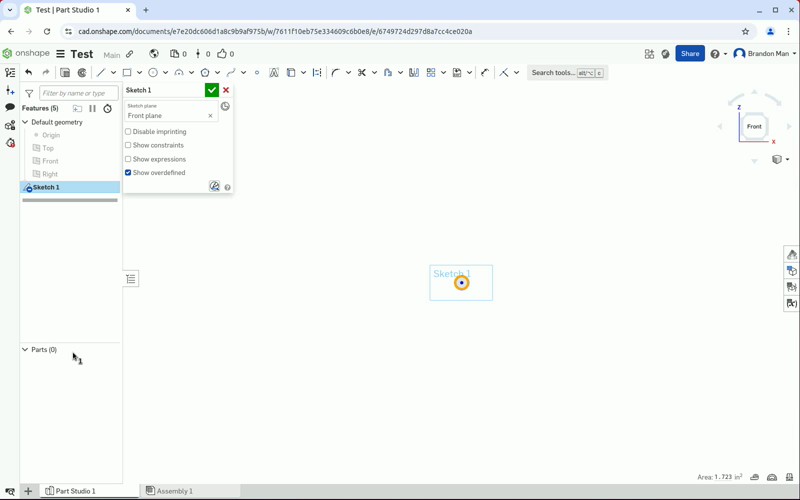
key(shift+y)
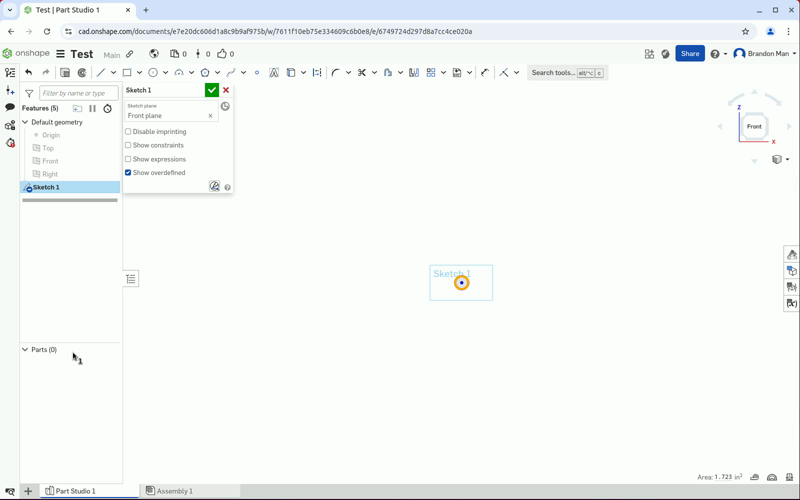
key(shift+e)
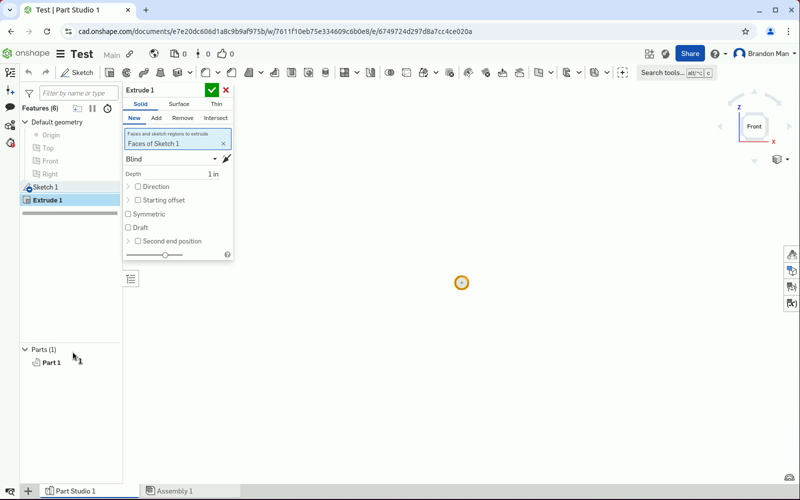
mouse_move(143, 106)
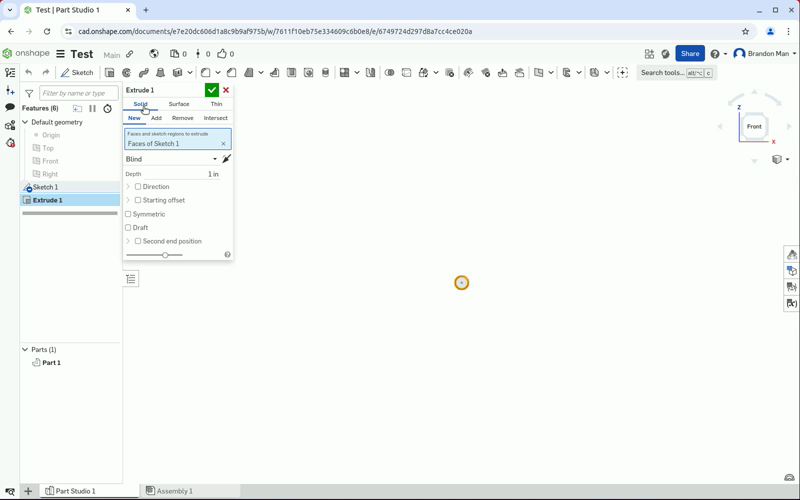
click(143, 106)
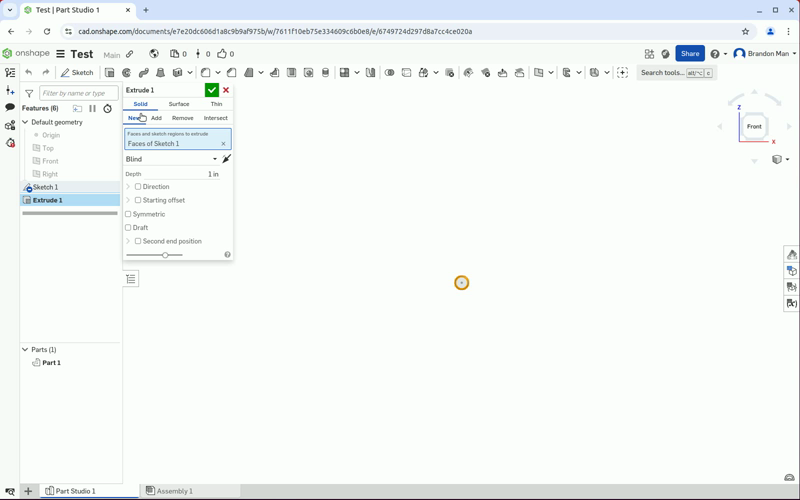
mouse_move(137, 120)
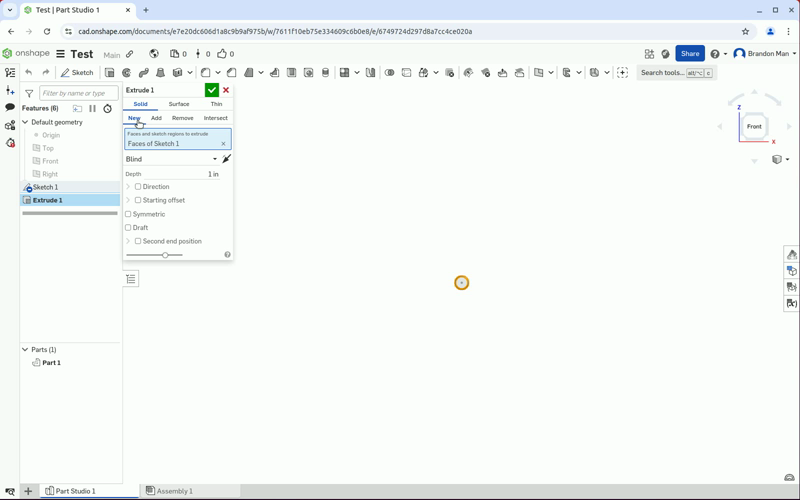
click(137, 120)
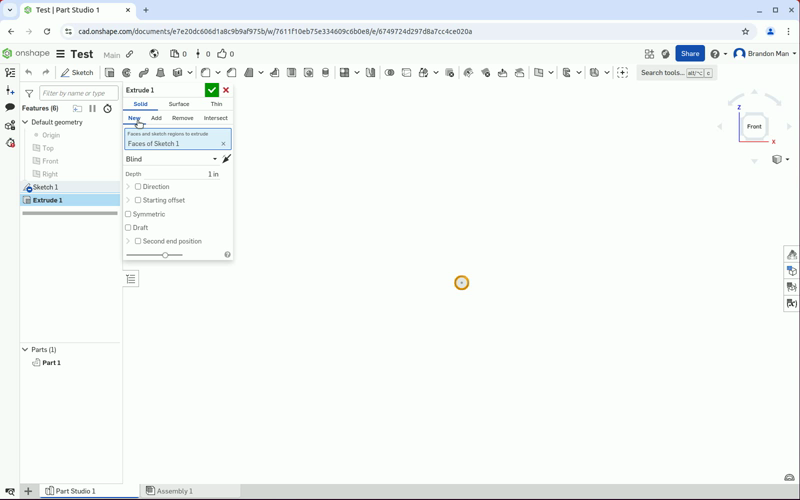
key(tab, 4)
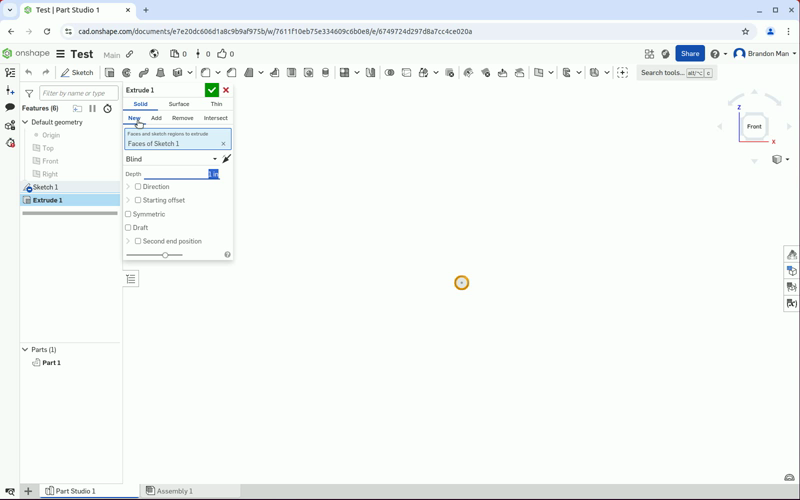
text(12.036)
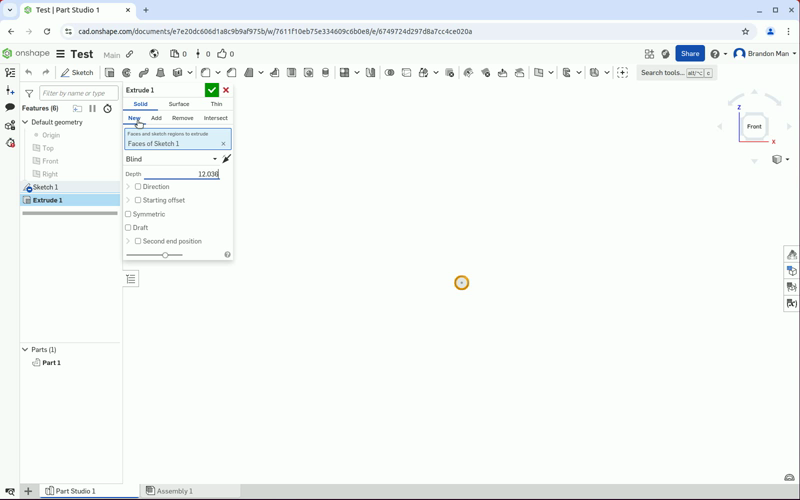
key(enter)
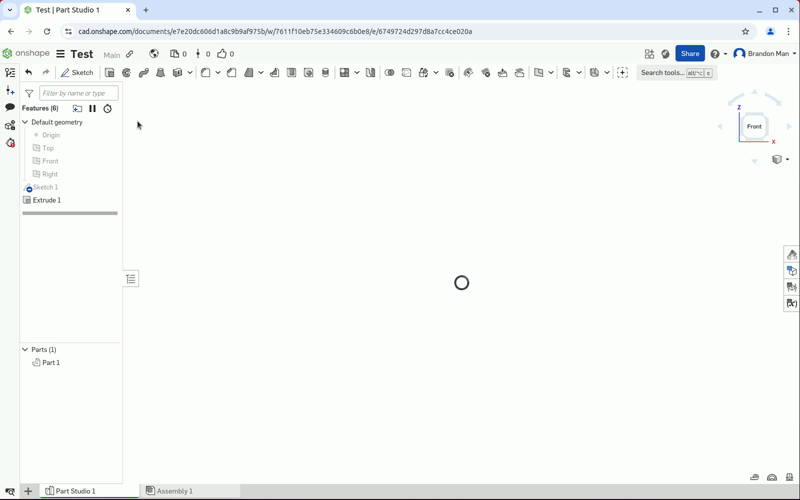
key(shift+h)
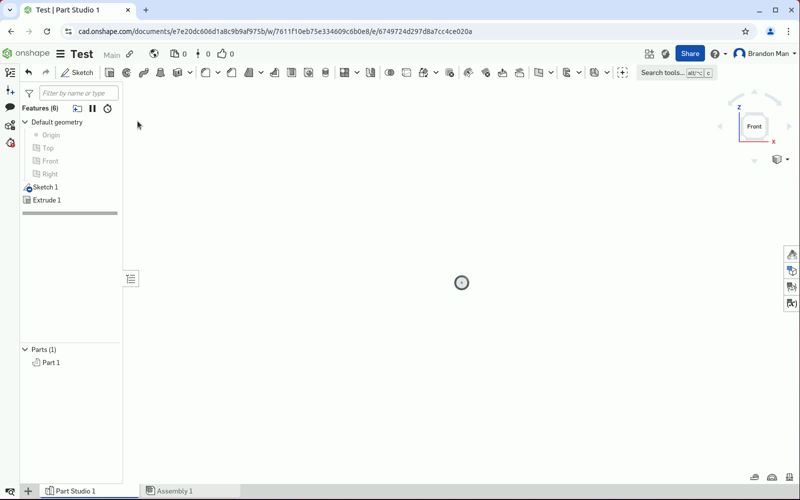
key(shift+h)
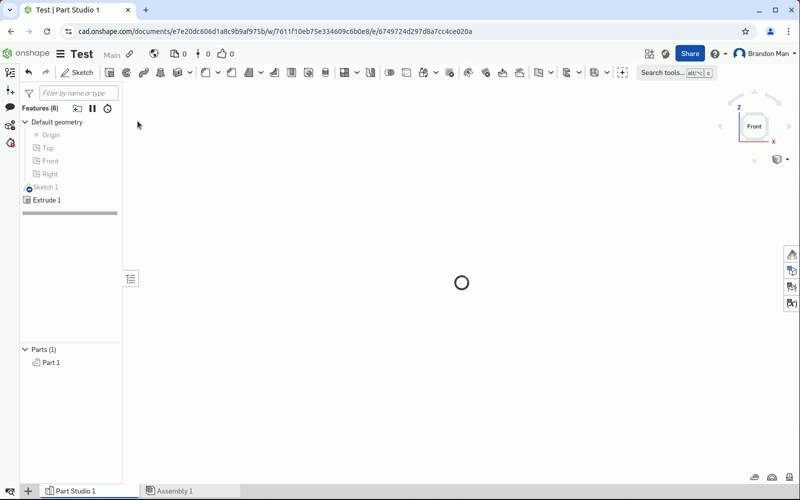
mouse_move(73, 189)
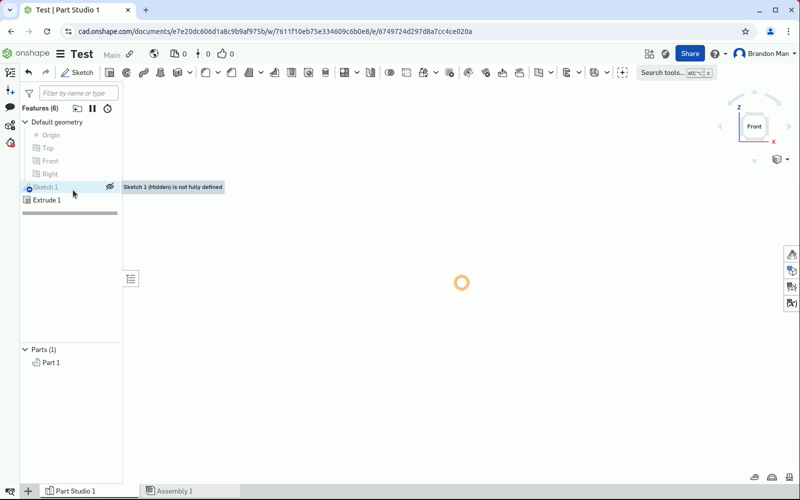
click(73, 189)
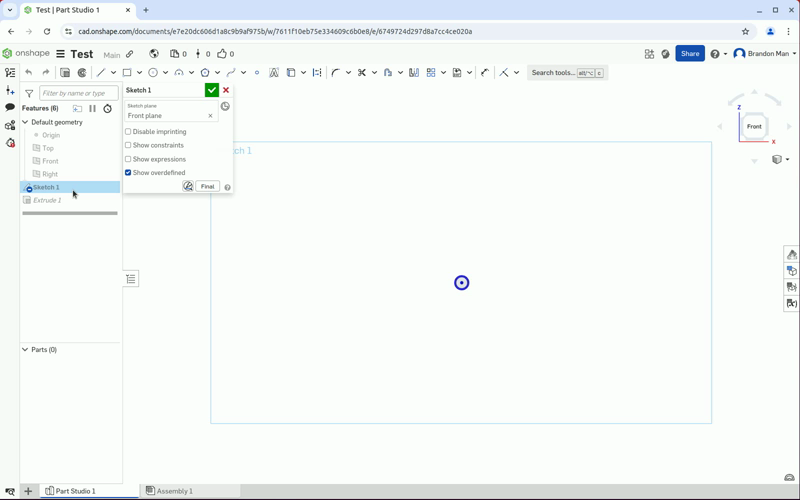
mouse_move(229, 92)
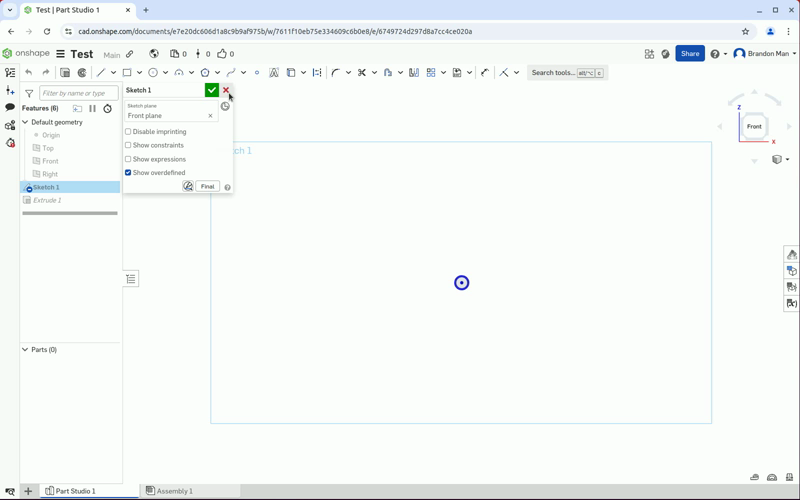
click(229, 92)
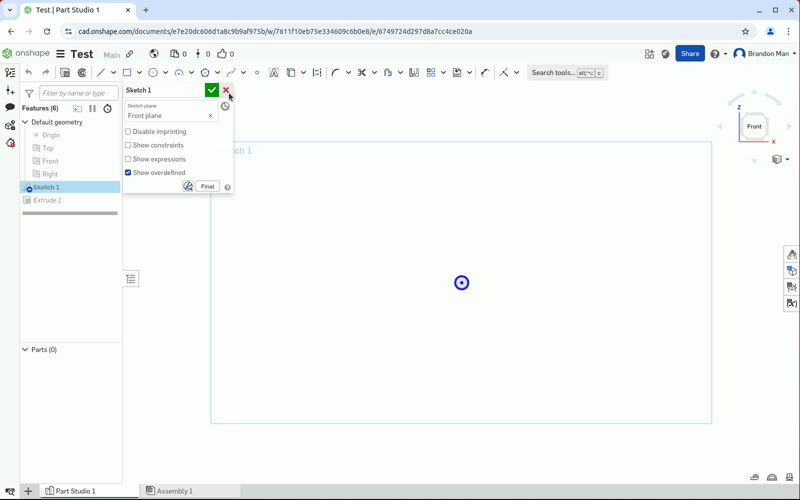
key(shift+s)
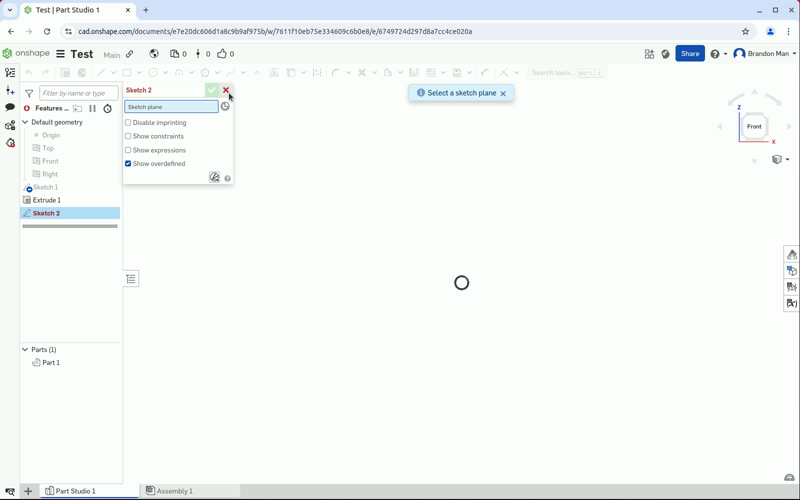
mouse_move(73, 163)
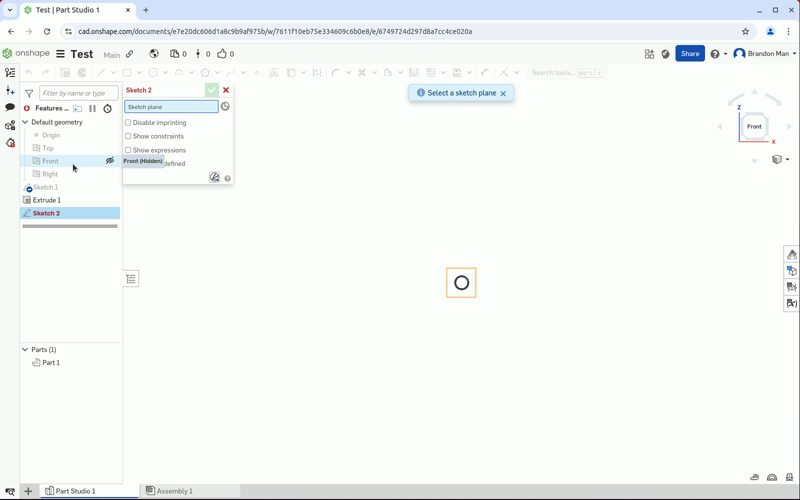
click(73, 163)
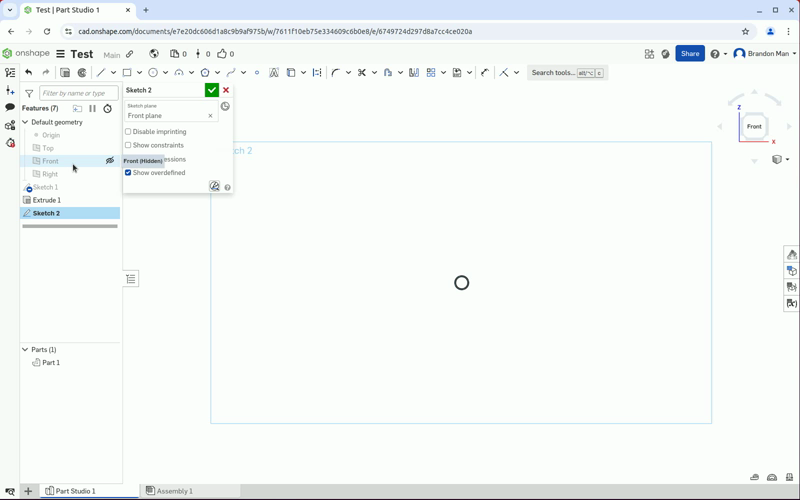
mouse_move(73, 352)
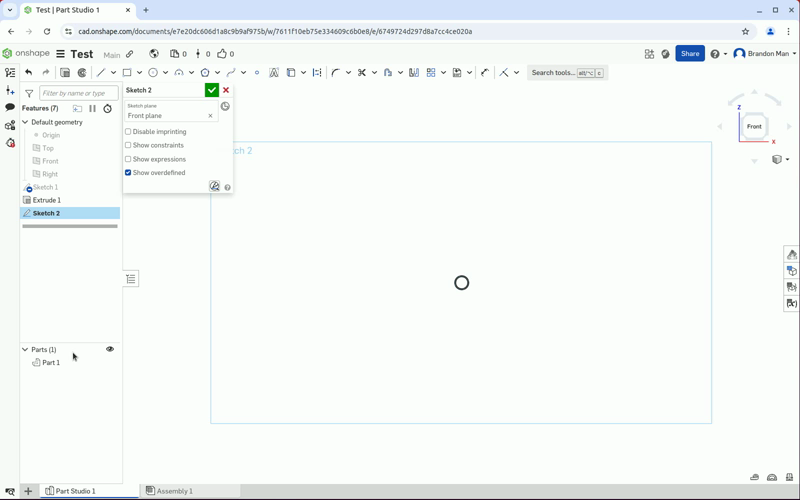
key(y)
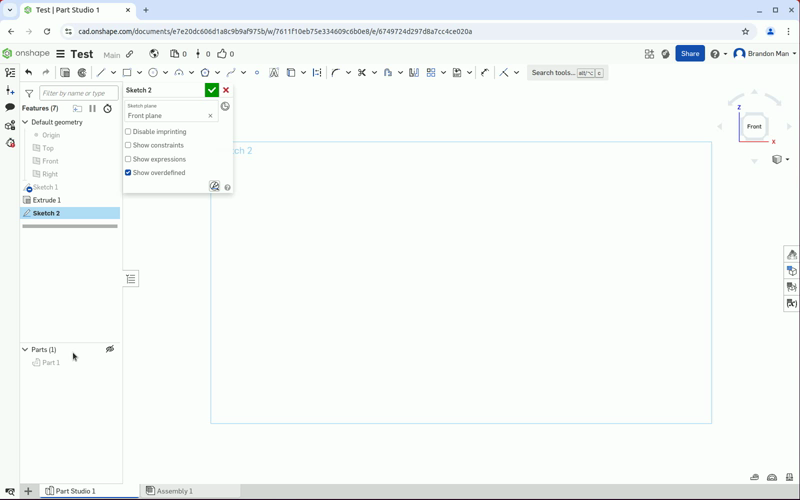
key(c)
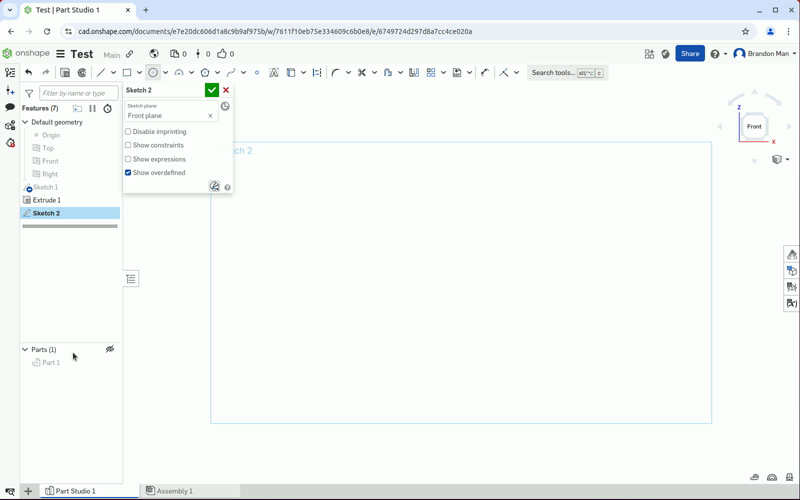
key_down(shift)
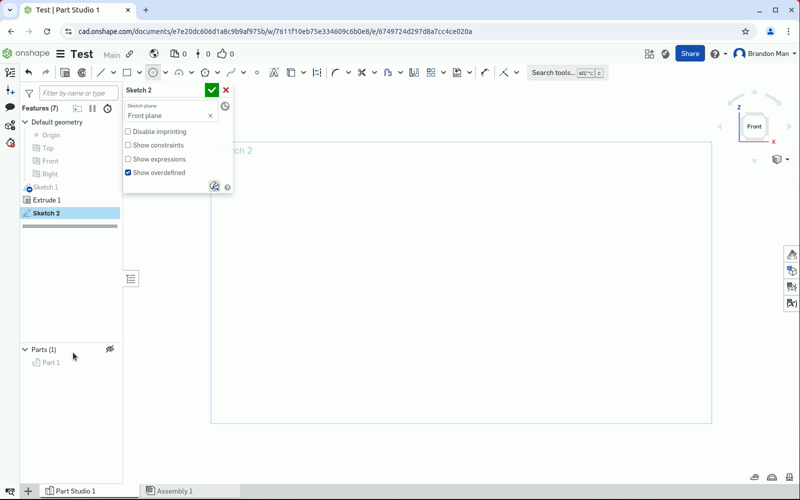
mouse_move(460, 282)
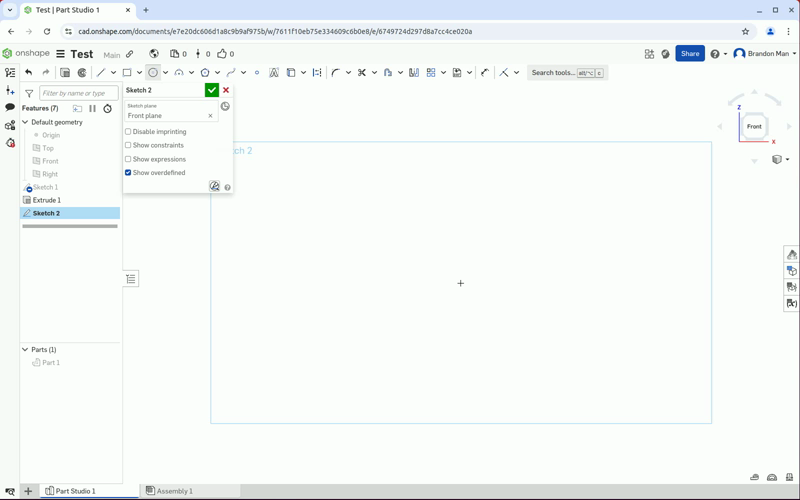
click(460, 282)
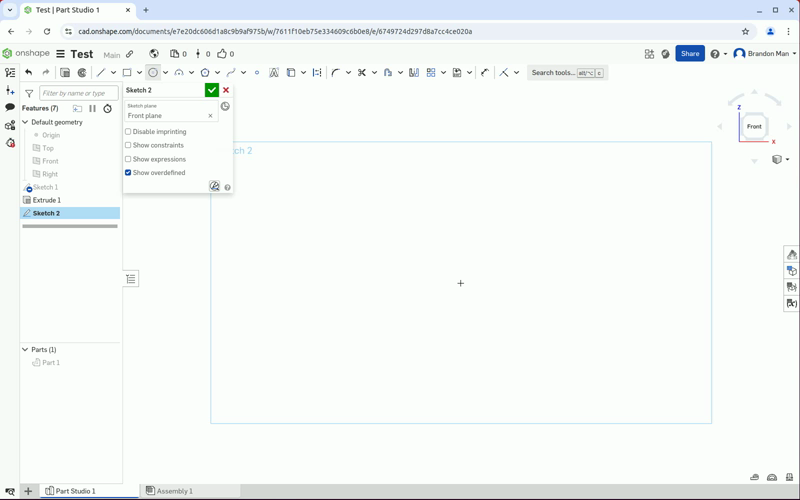
key_up(shift)
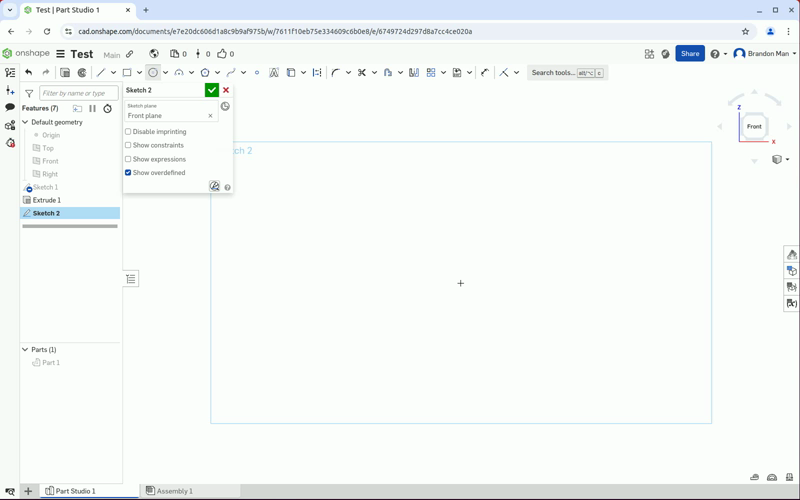
mouse_move(466, 282)
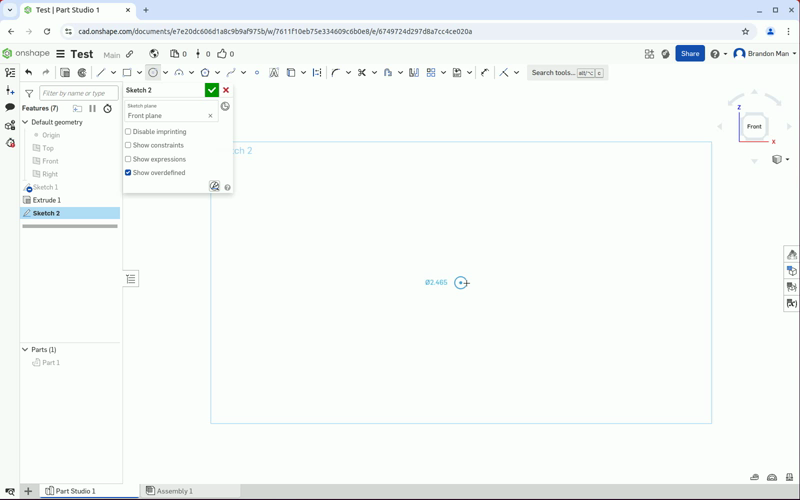
click(466, 282)
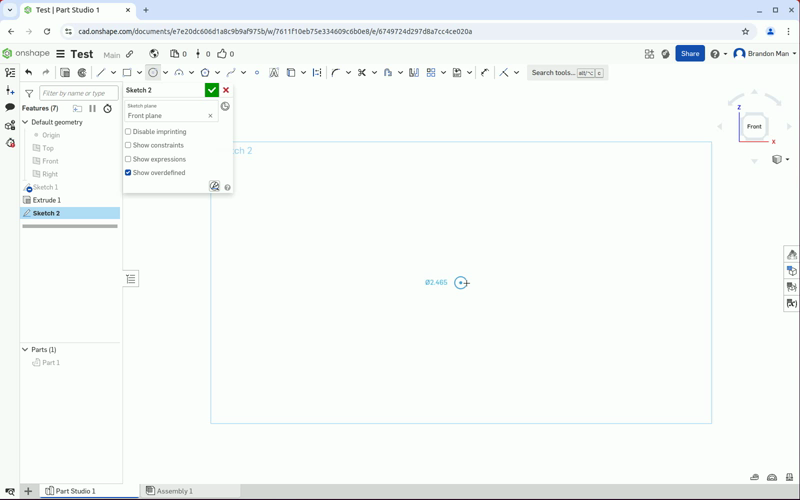
key(esc)
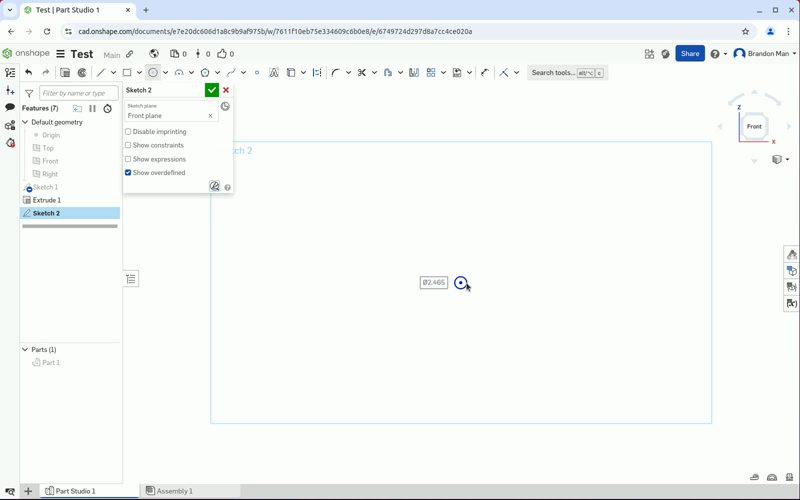
key(c)
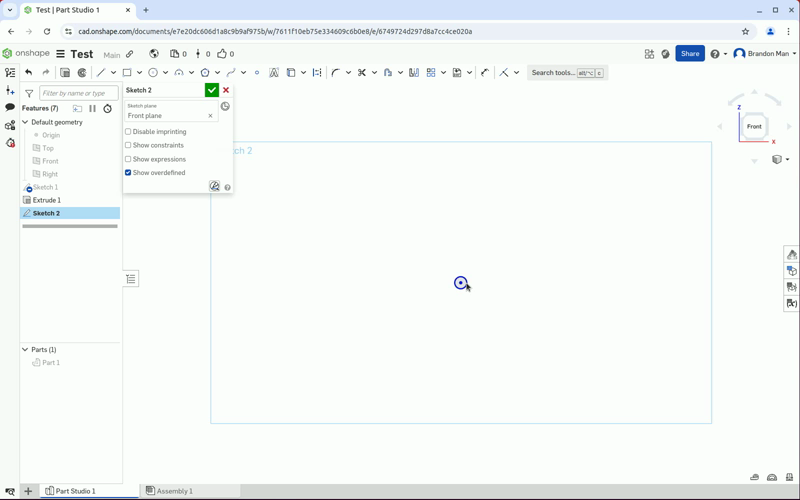
key_down(shift)
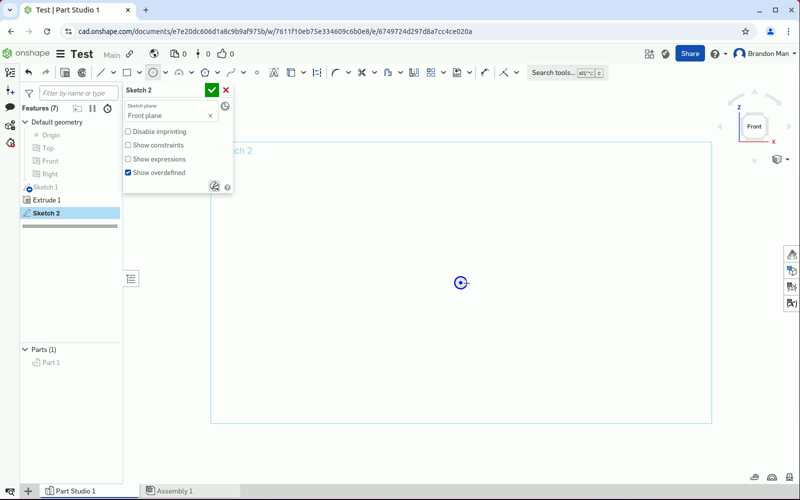
mouse_move(460, 282)
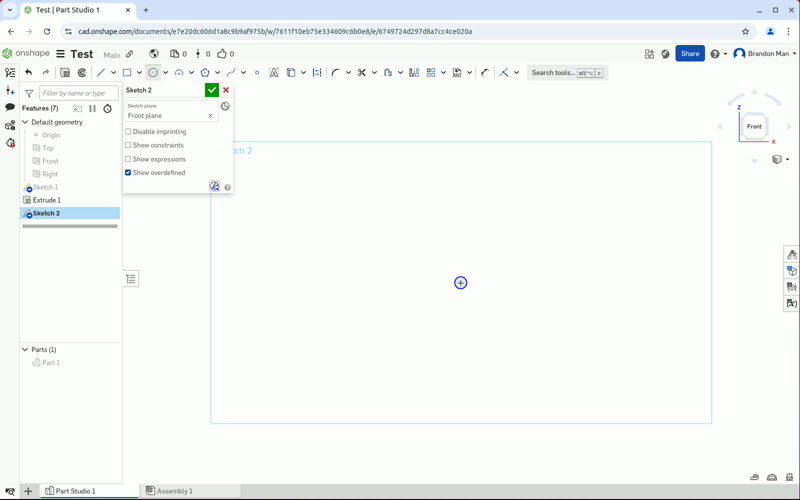
click(460, 282)
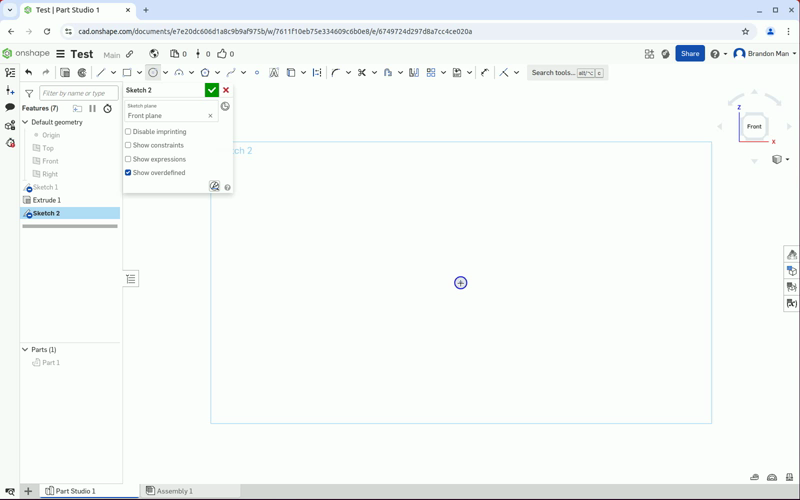
key_up(shift)
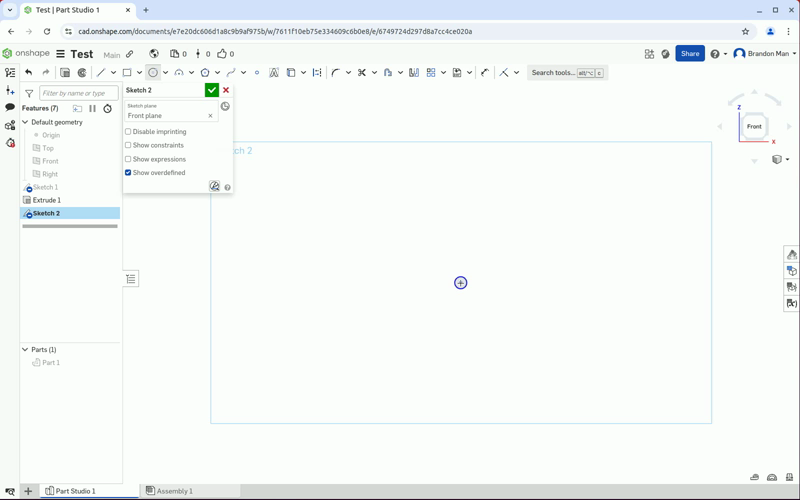
mouse_move(465, 282)
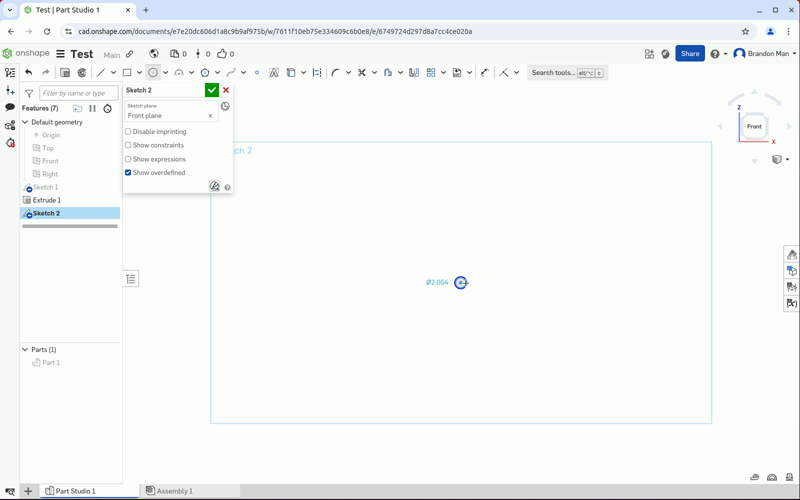
scroll(6)
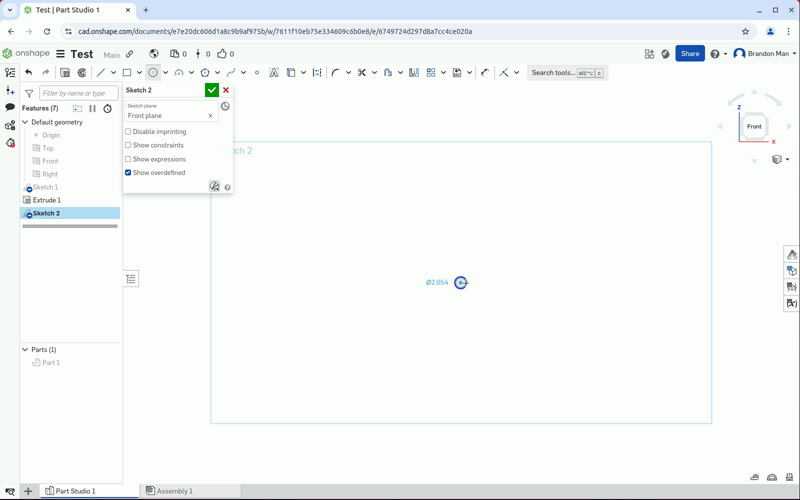
scroll(6)
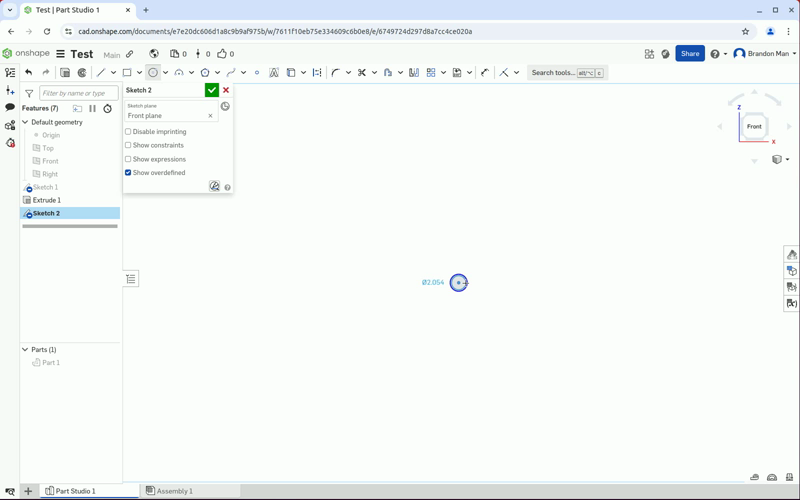
scroll(6)
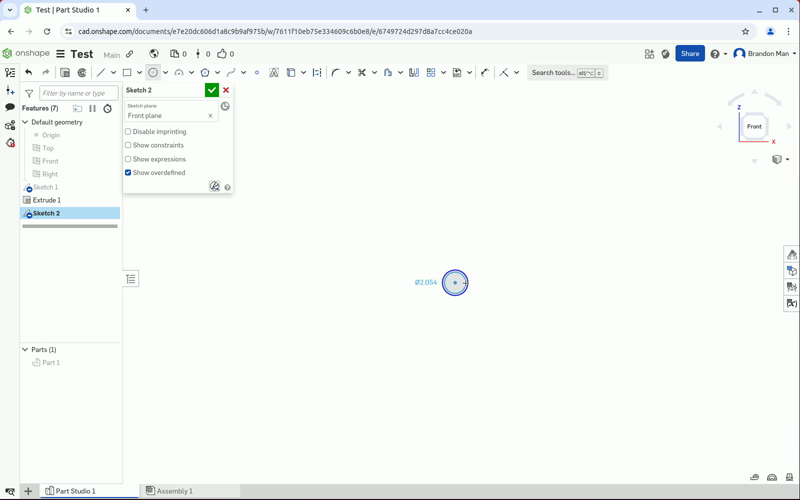
scroll(6)
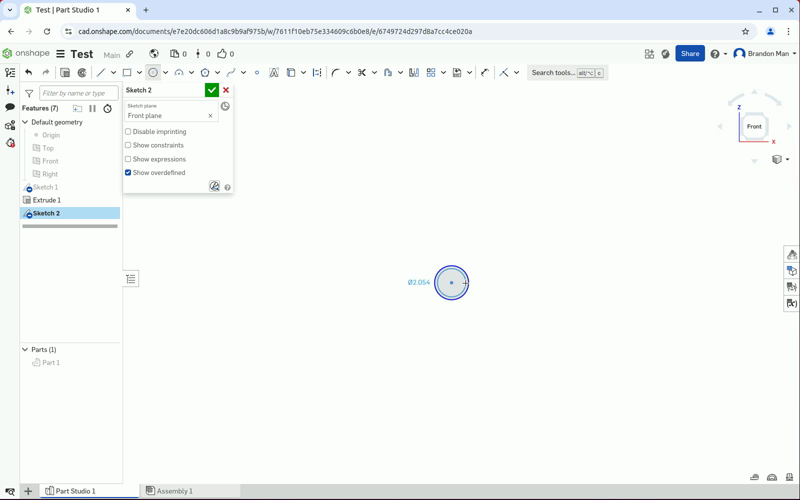
scroll(6)
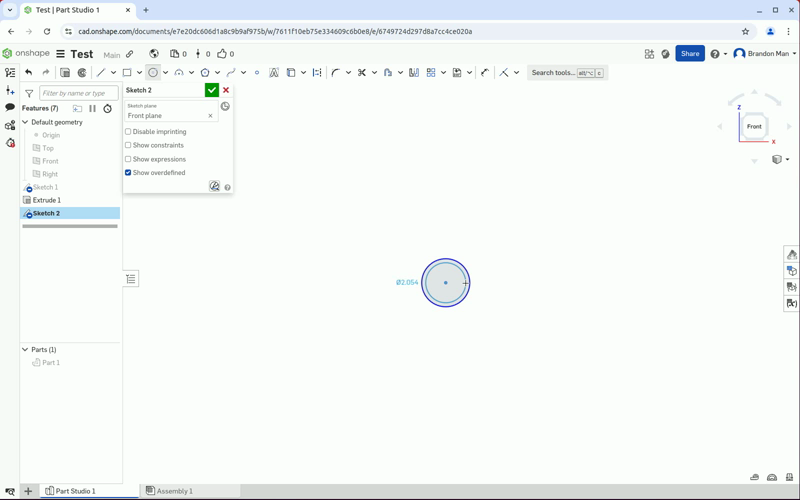
scroll(6)
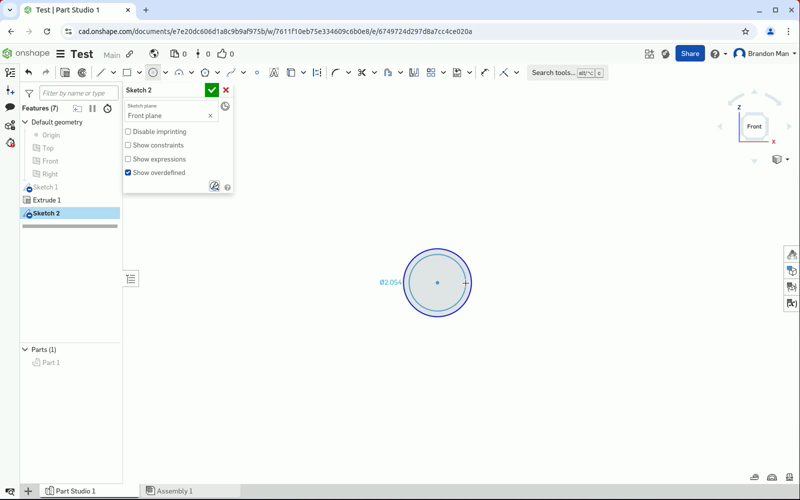
scroll(6)
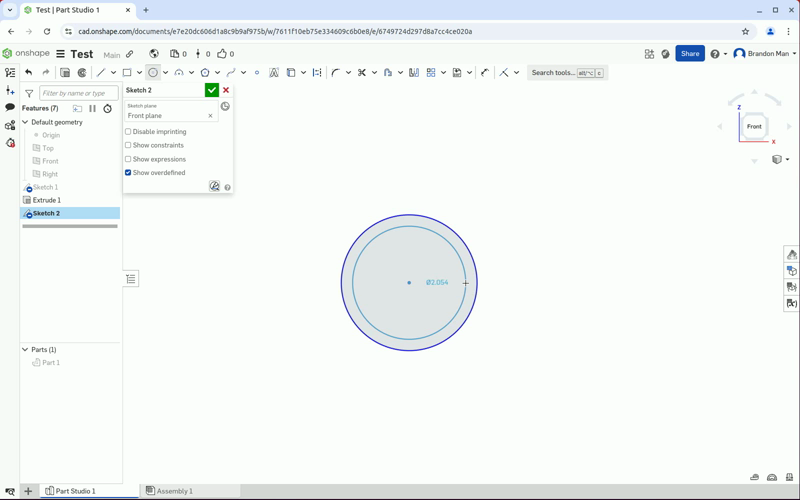
click(465, 282)
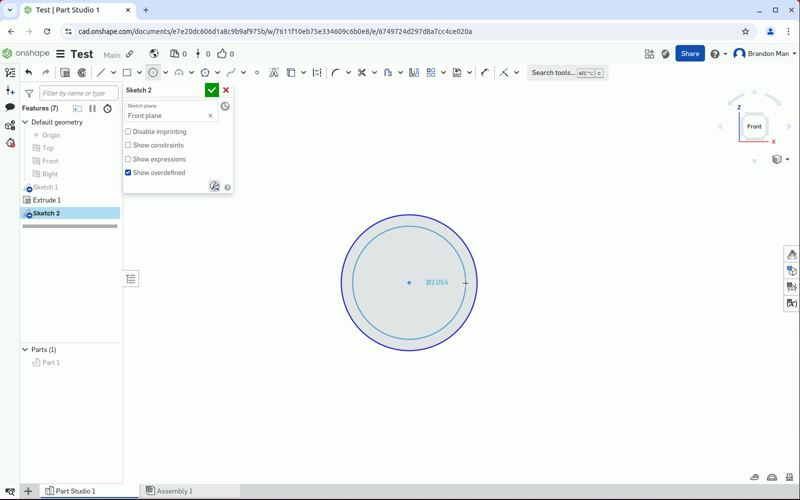
scroll(-6)
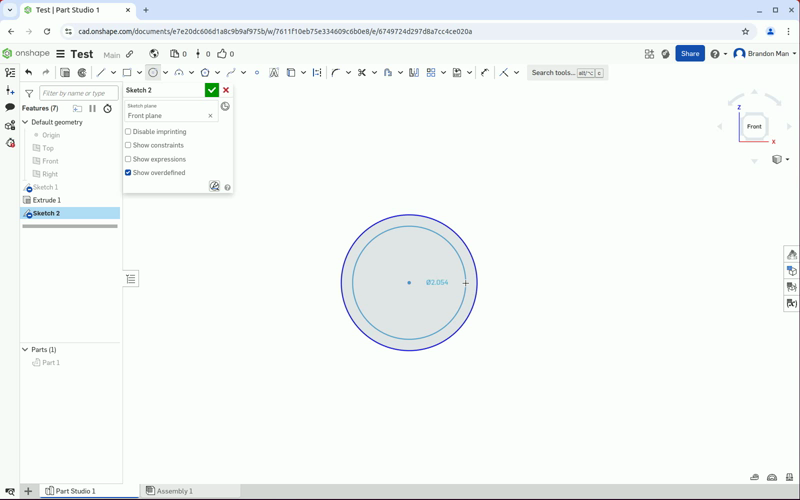
scroll(-6)
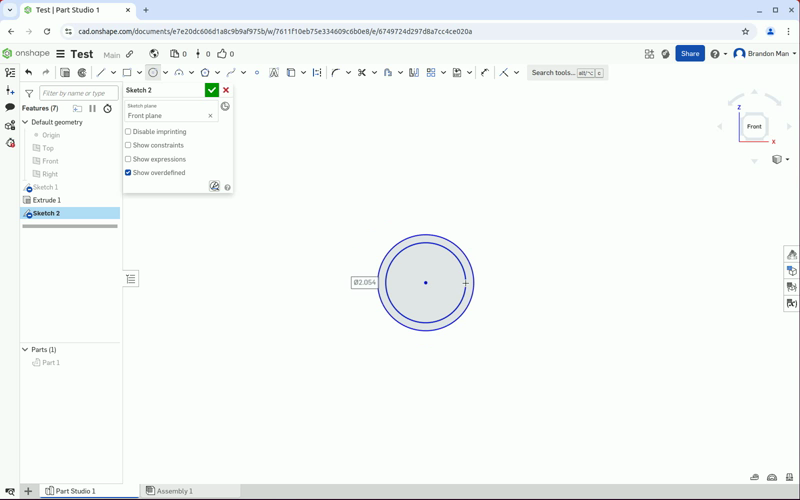
scroll(-6)
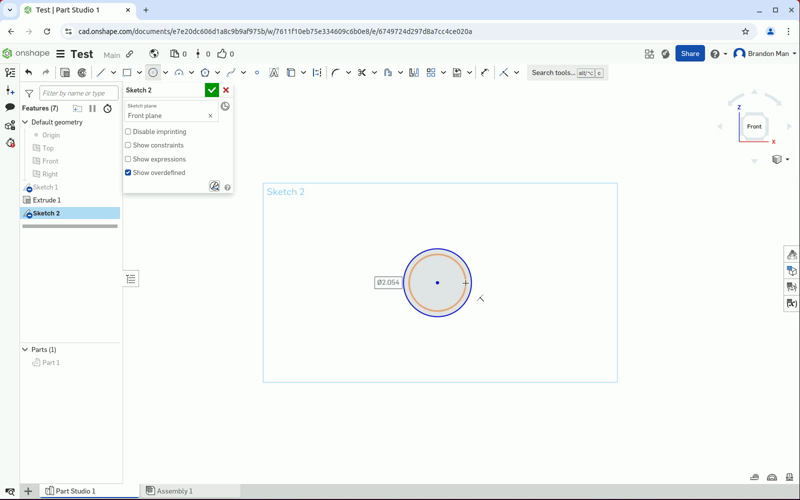
scroll(-6)
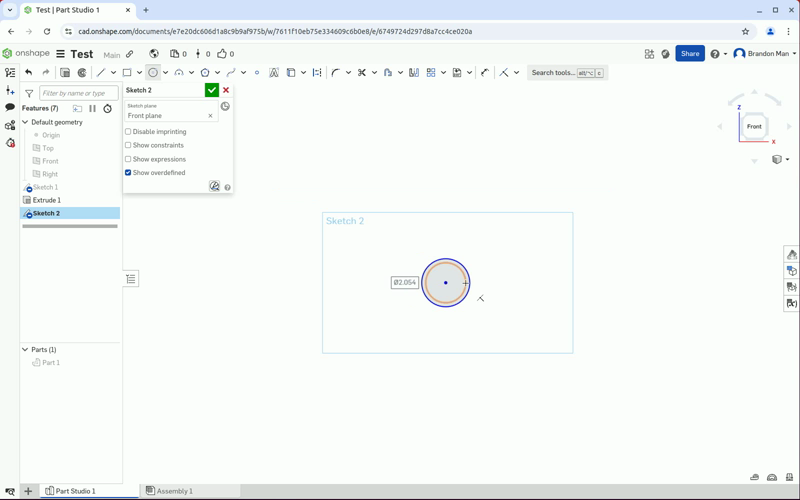
scroll(-6)
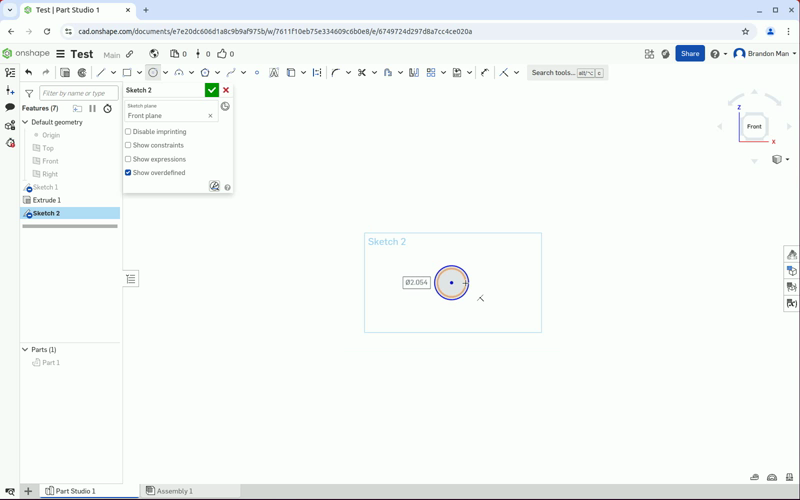
scroll(-6)
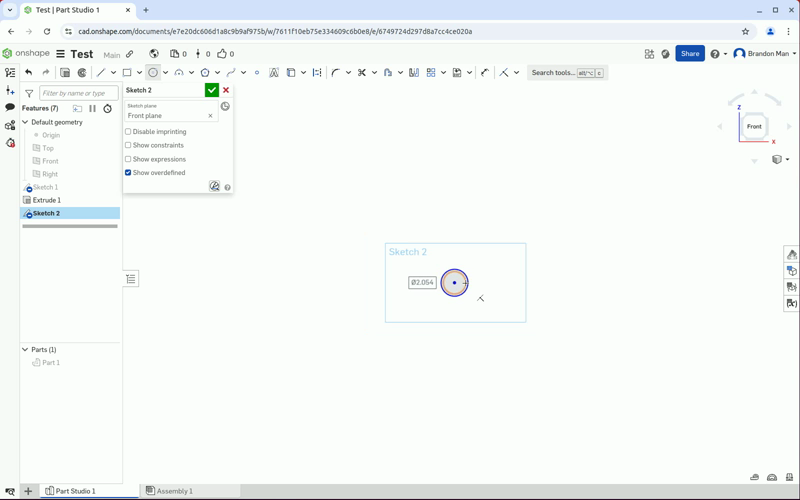
scroll(-6)
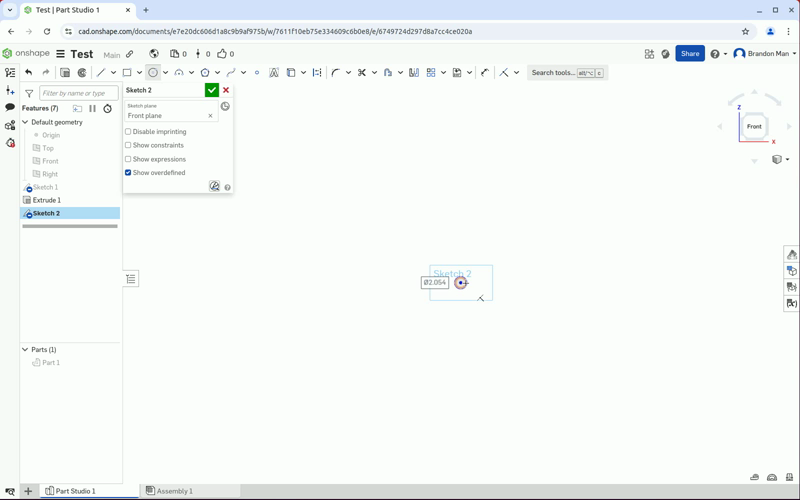
key(esc)
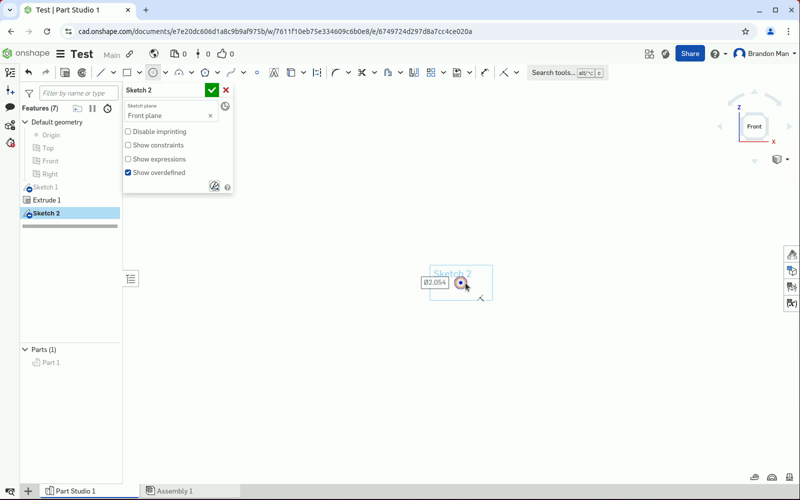
mouse_move(455, 283)
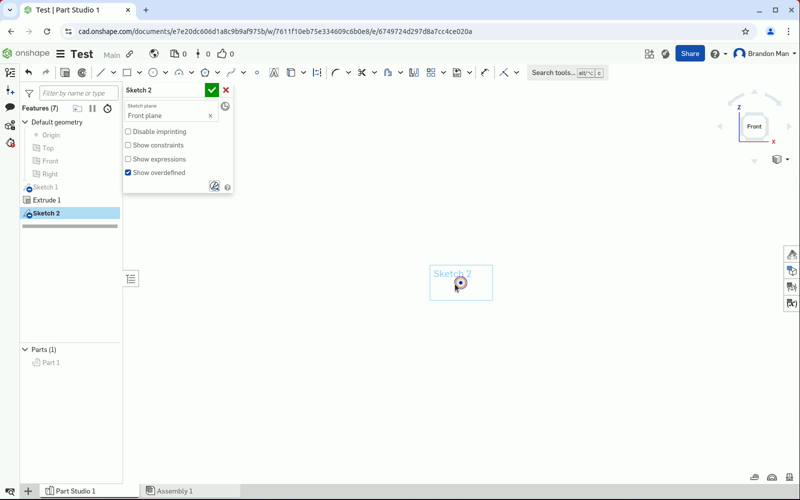
scroll(6)
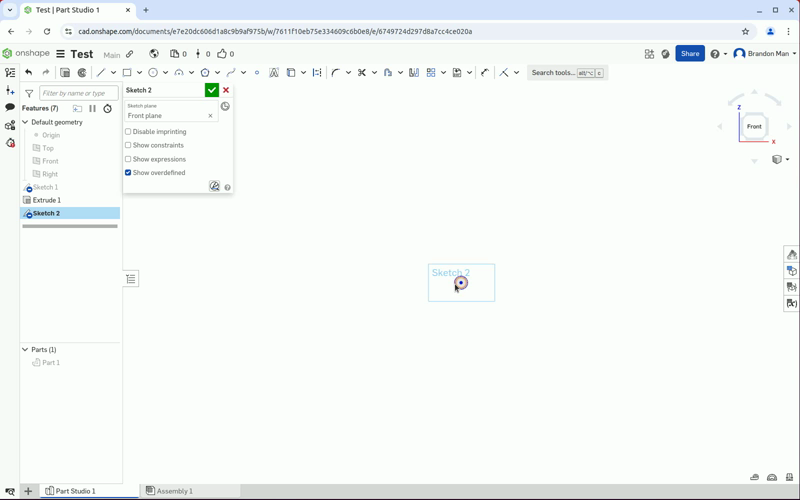
scroll(6)
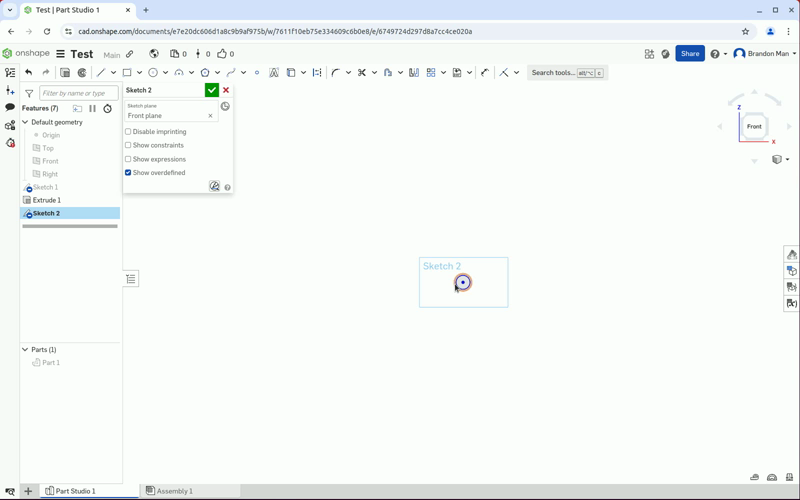
scroll(6)
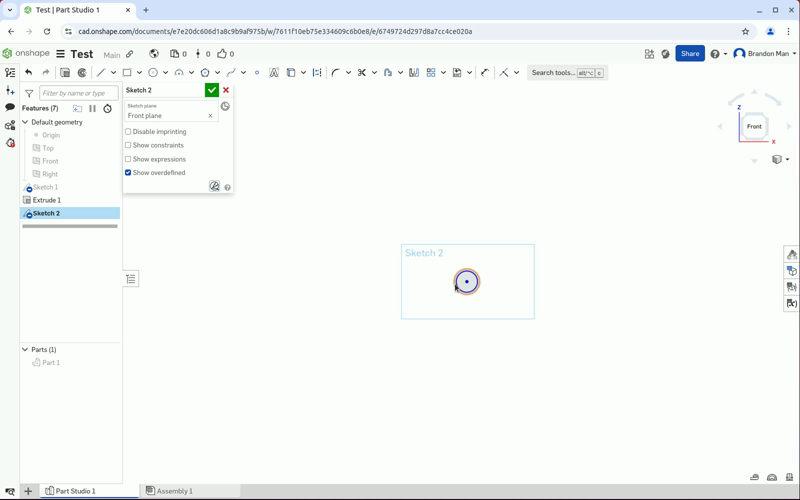
scroll(6)
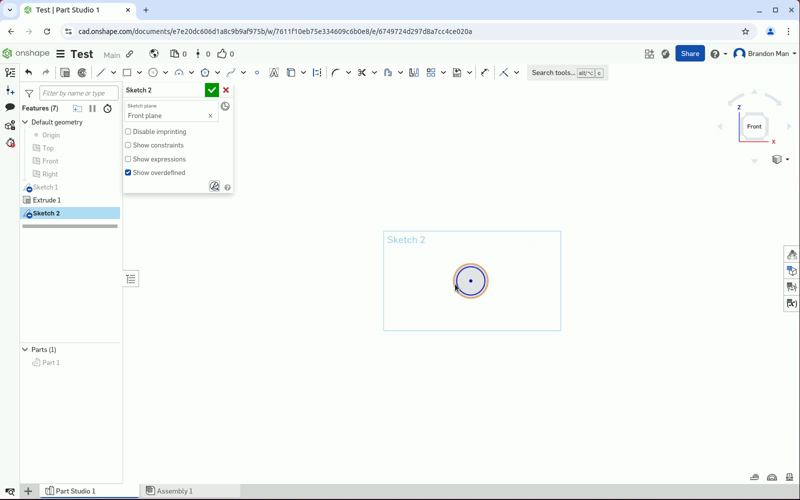
scroll(6)
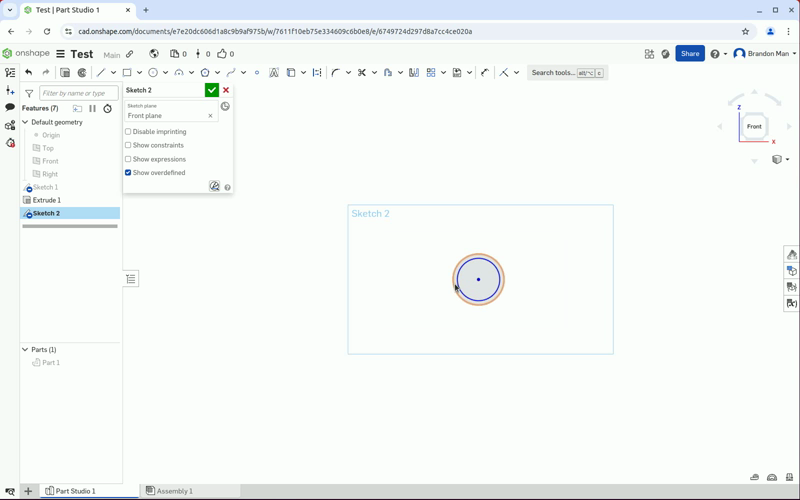
scroll(6)
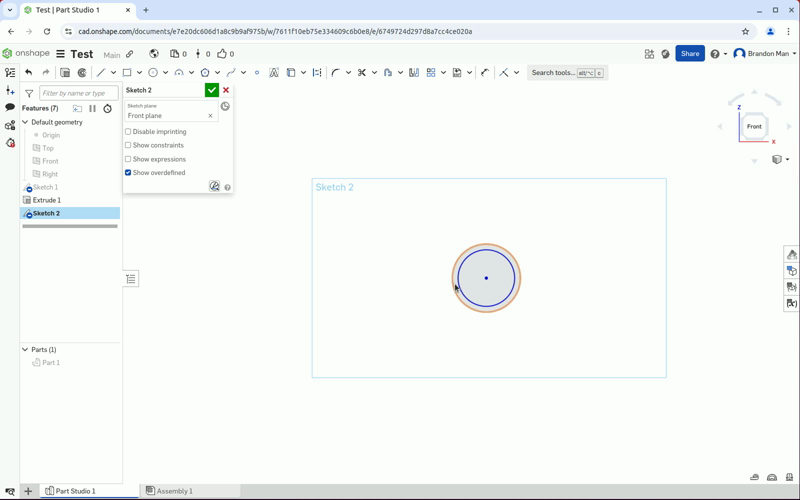
scroll(6)
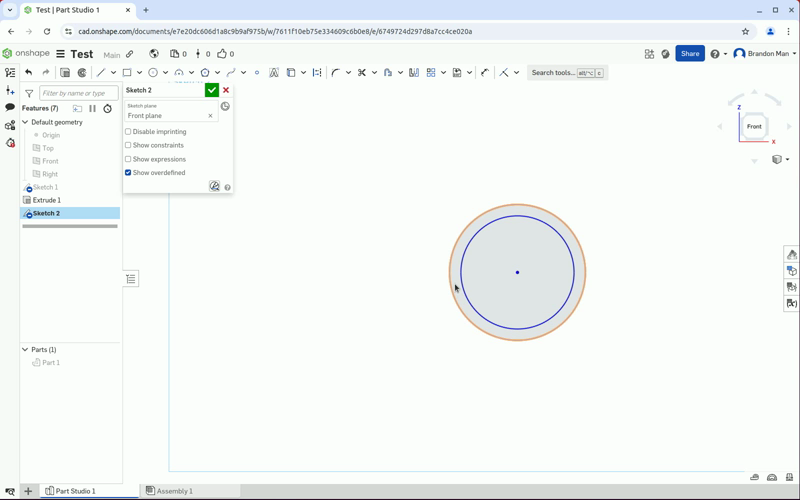
click(455, 283)
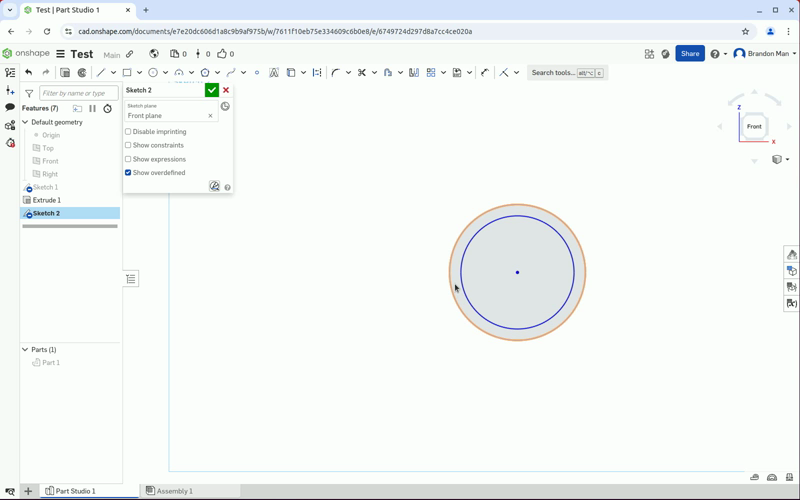
scroll(-6)
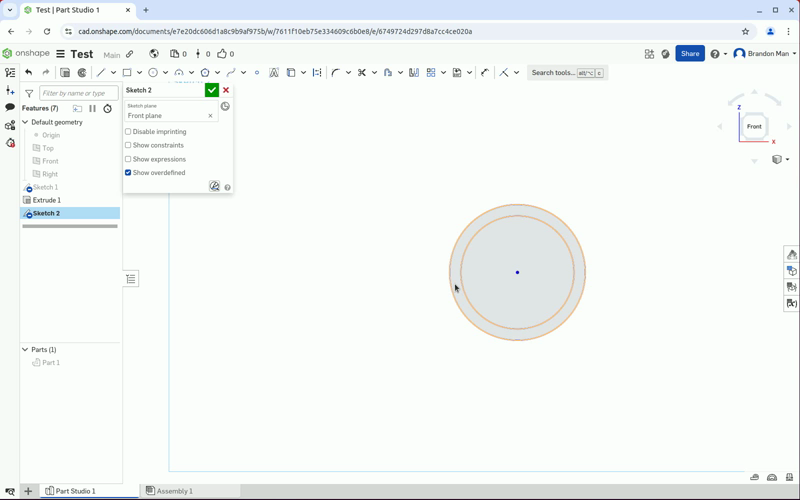
scroll(-6)
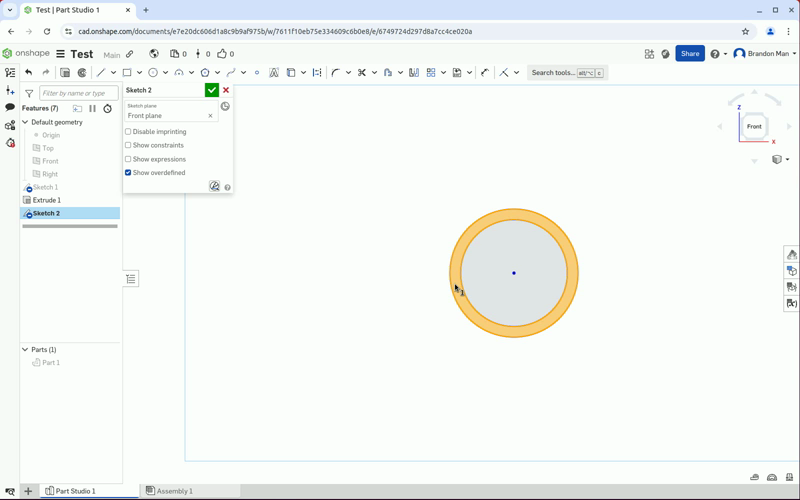
scroll(-6)
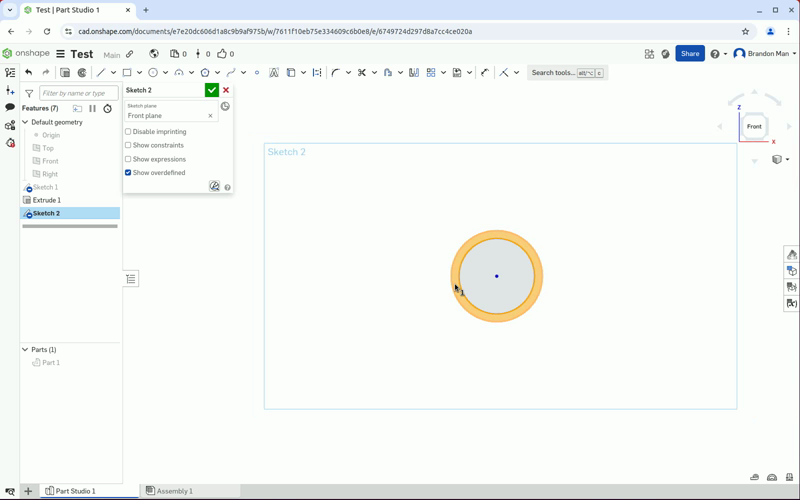
scroll(-6)
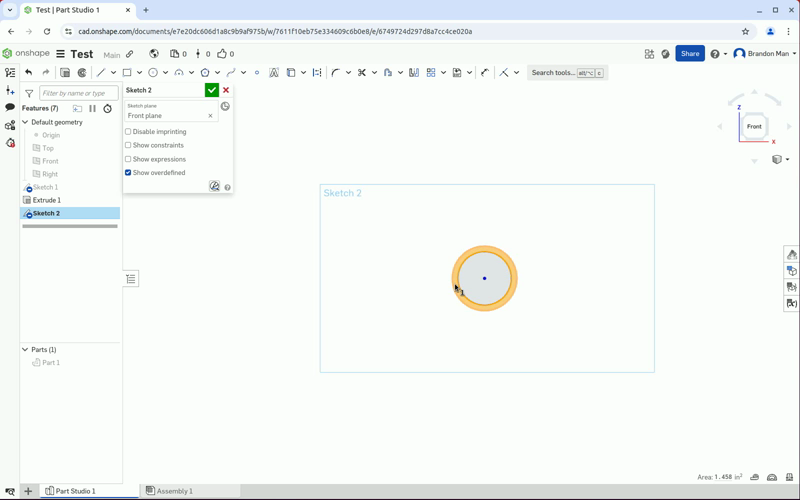
scroll(-6)
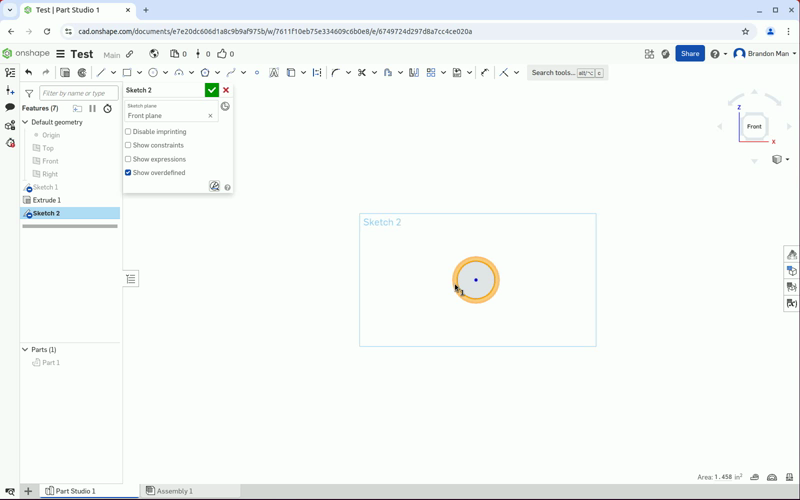
scroll(-6)
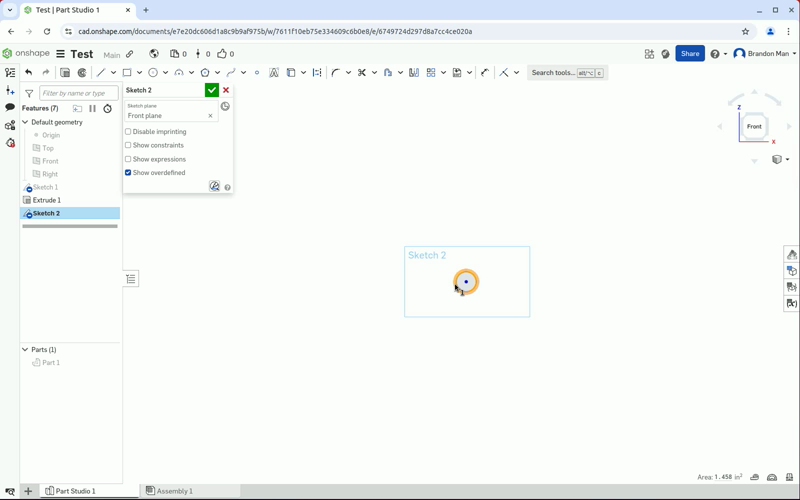
scroll(-6)
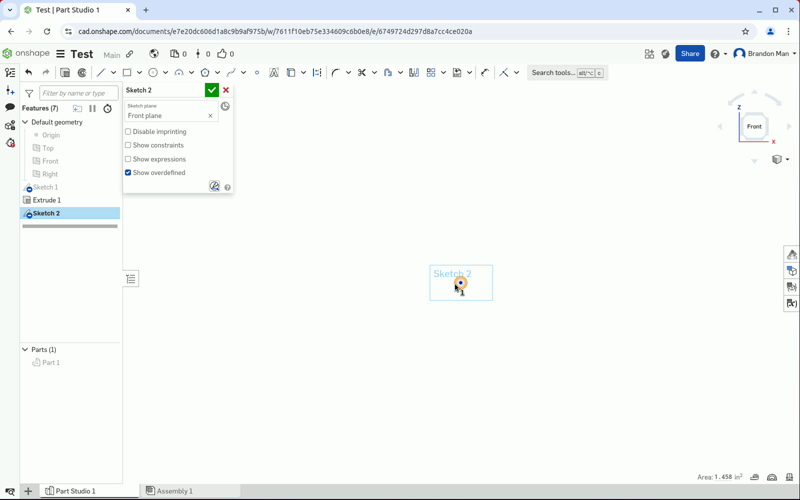
mouse_move(73, 352)
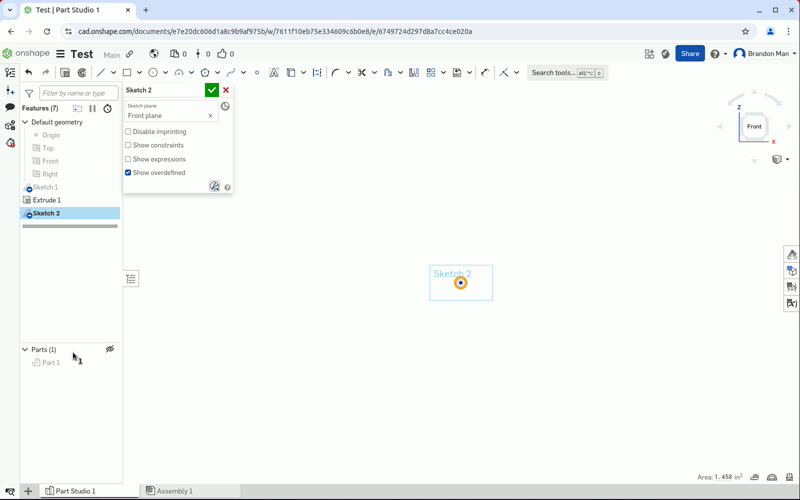
key(shift+y)
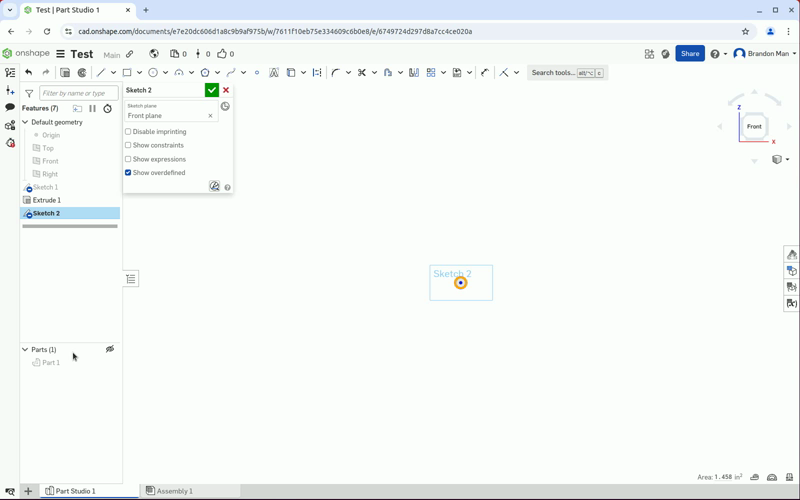
key(shift+e)
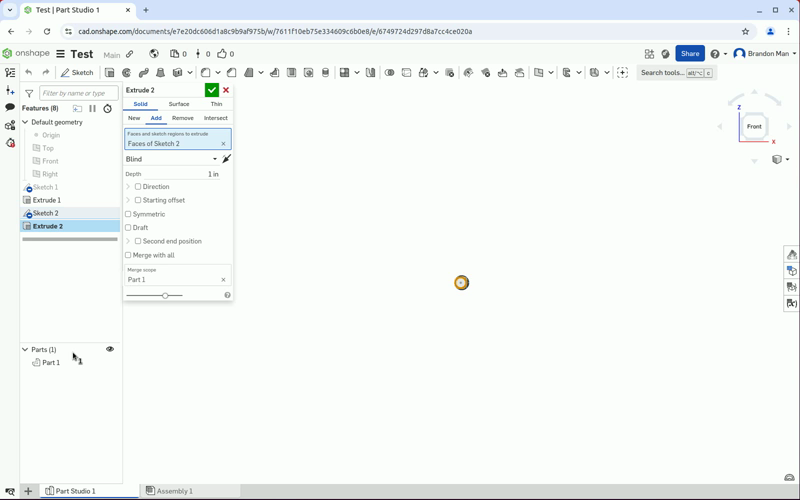
mouse_move(143, 106)
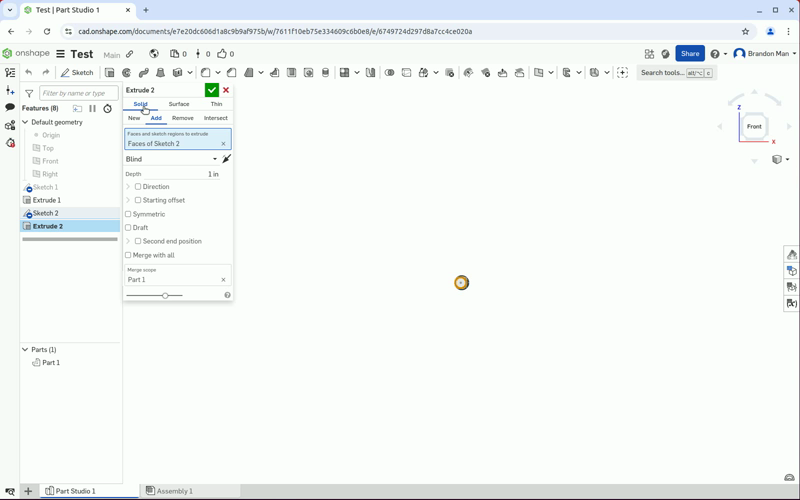
click(143, 106)
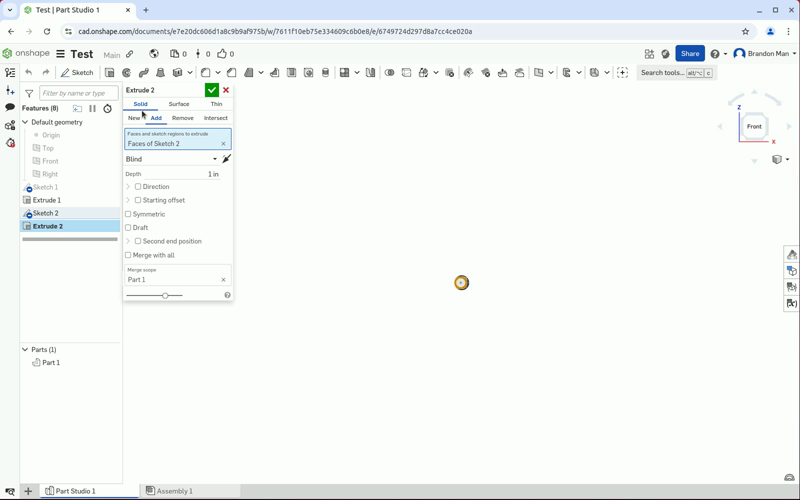
mouse_move(137, 120)
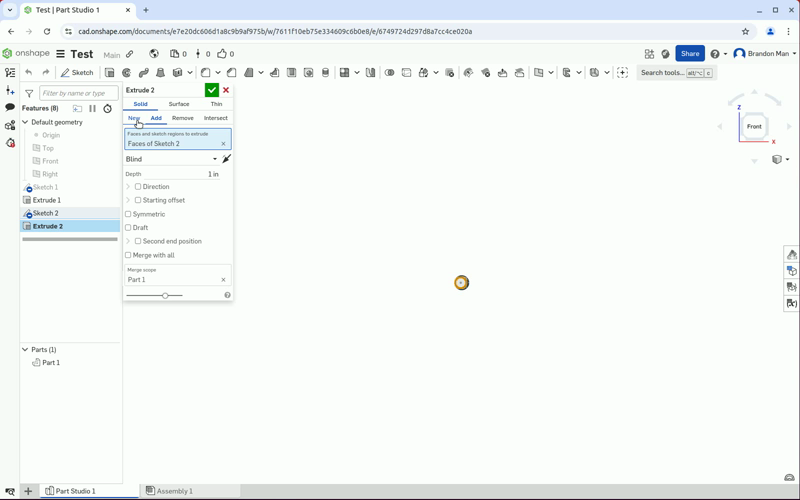
click(137, 120)
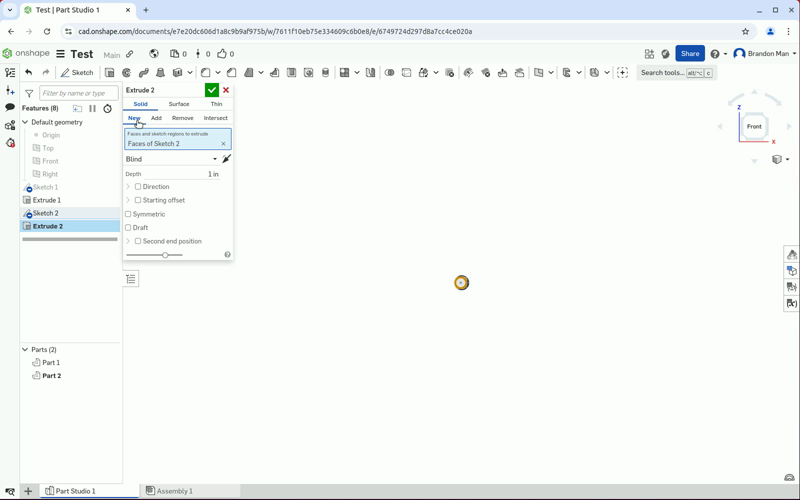
key(tab, 4)
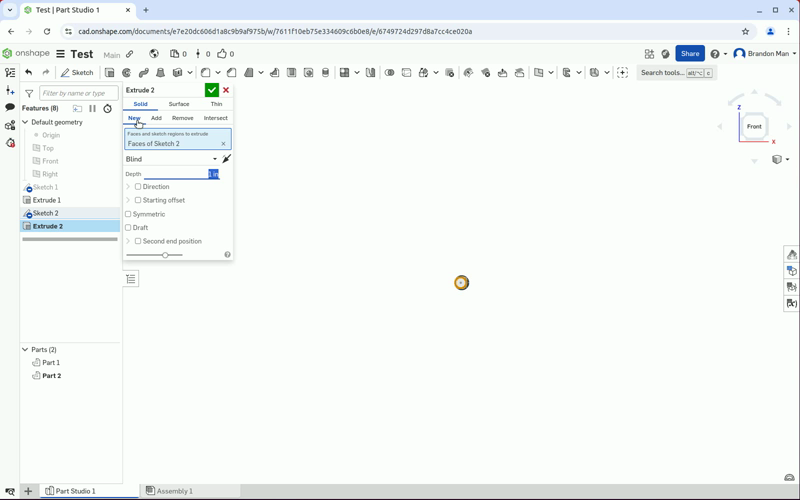
text(23.108)
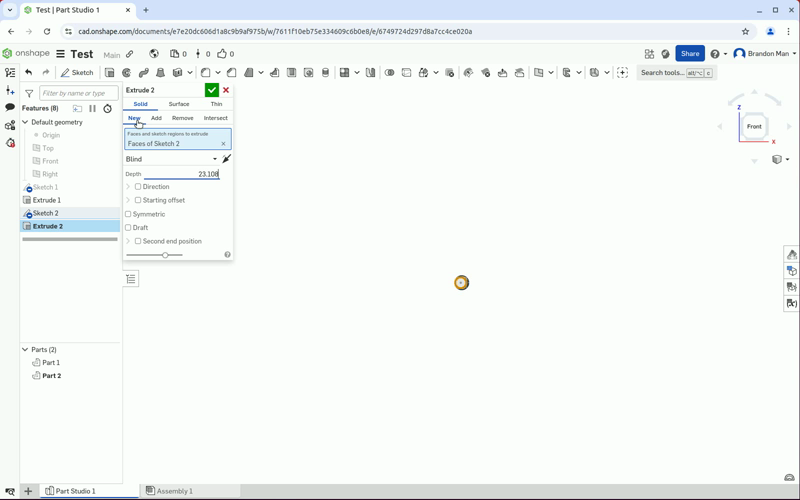
key(enter)
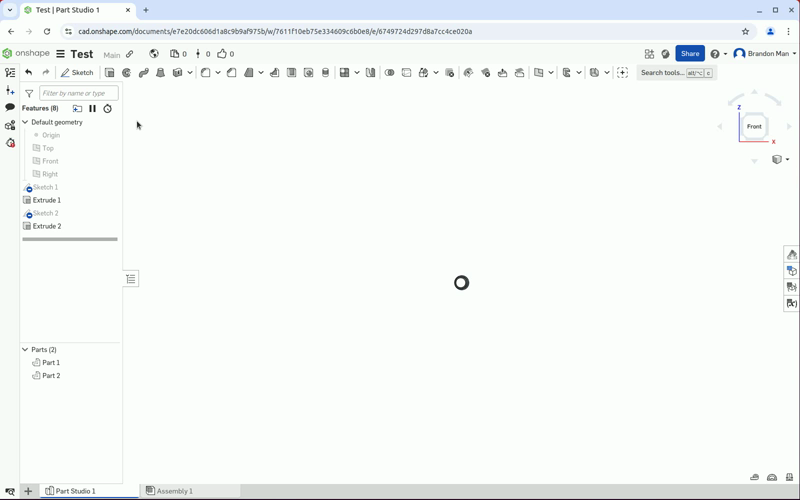
key(shift+h)
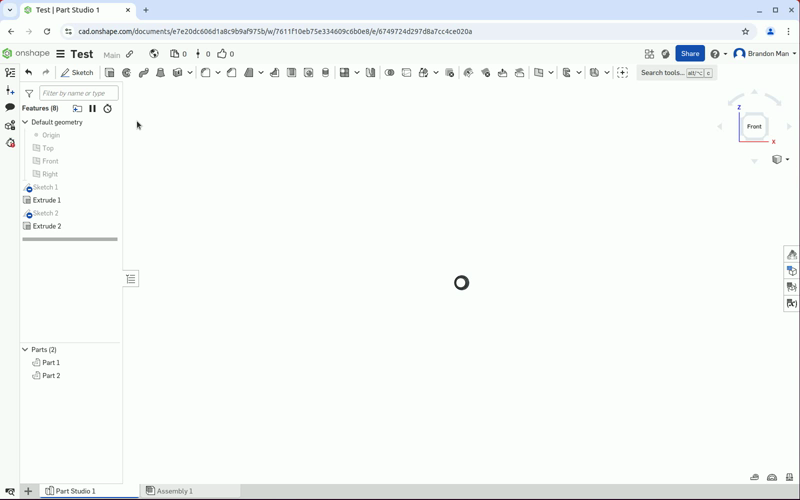
key(shift+h)
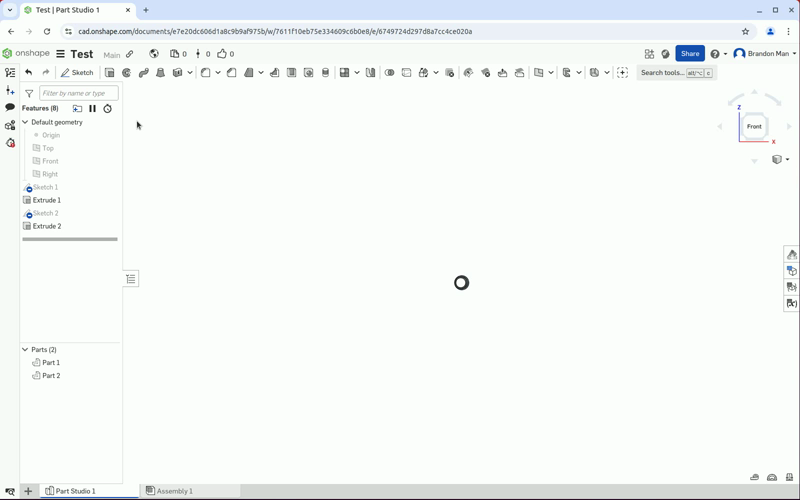
mouse_move(73, 189)
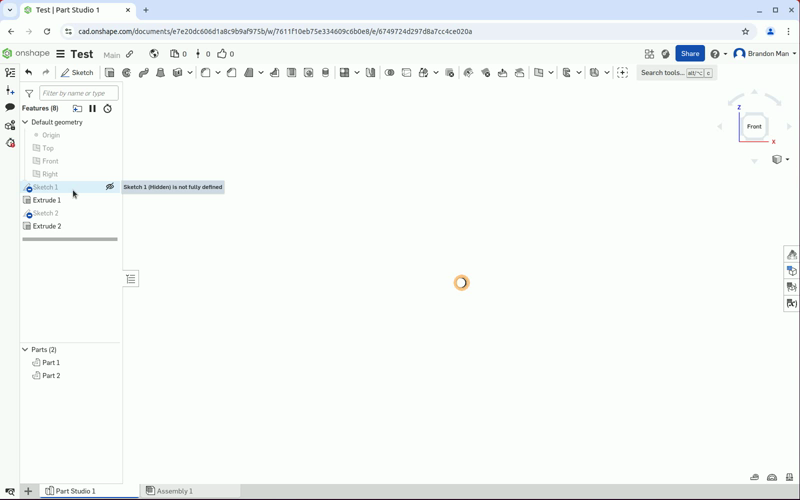
click(73, 189)
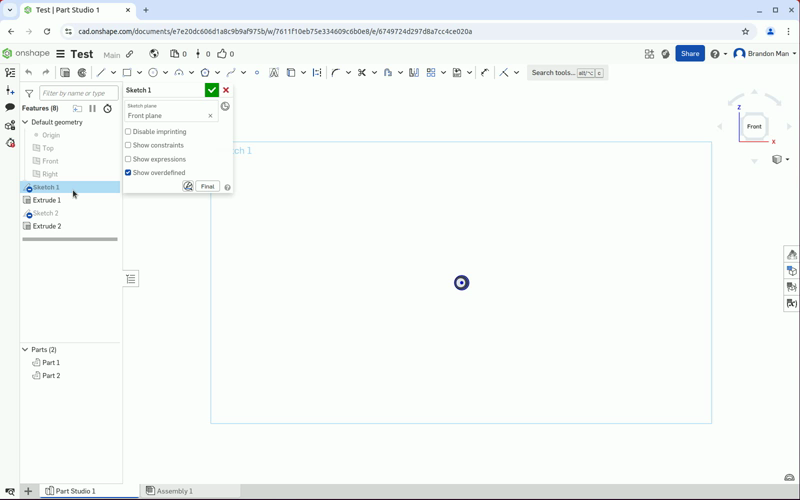
mouse_move(229, 92)
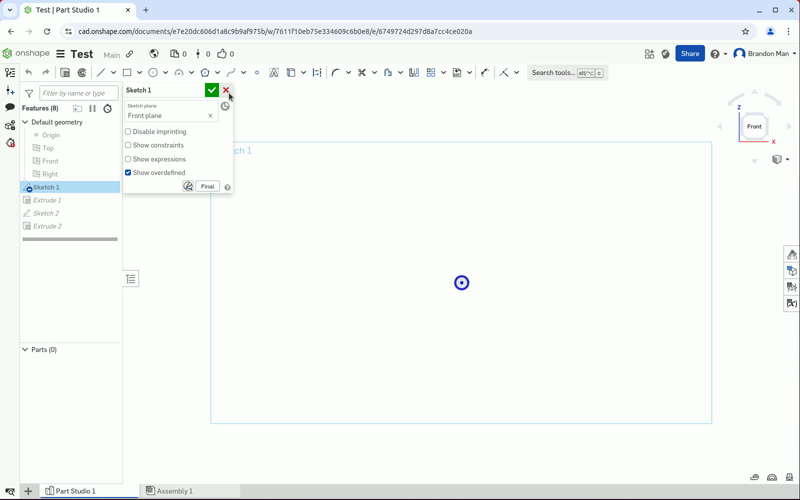
click(229, 92)
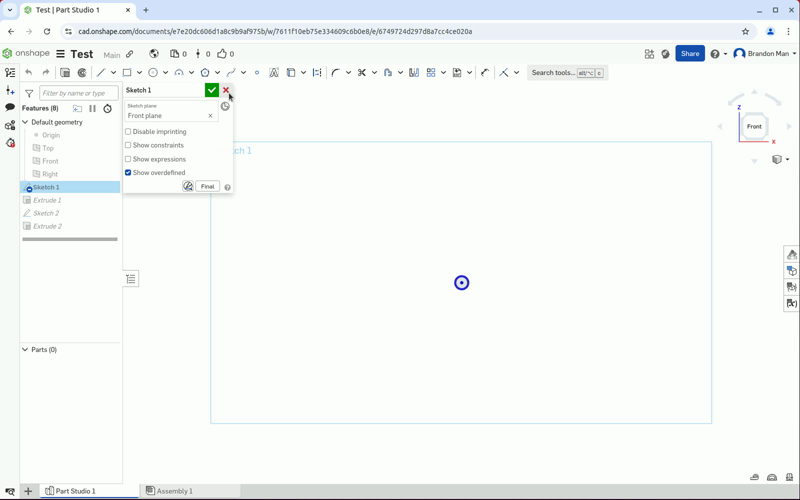
key(shift+s)
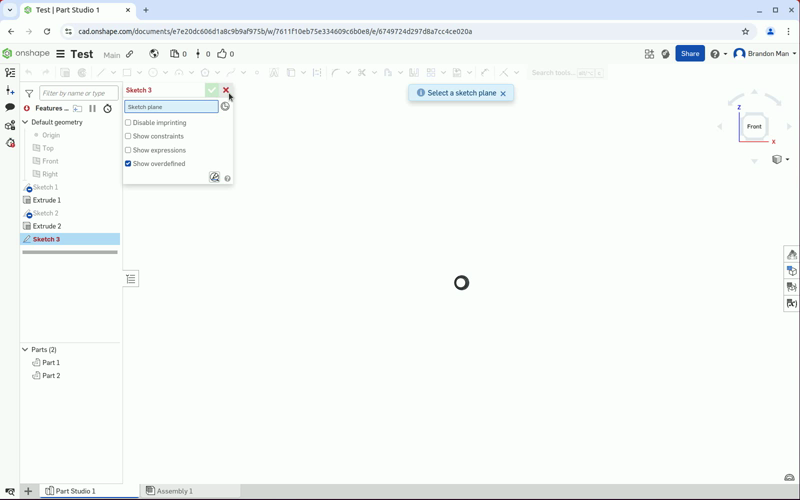
mouse_move(73, 163)
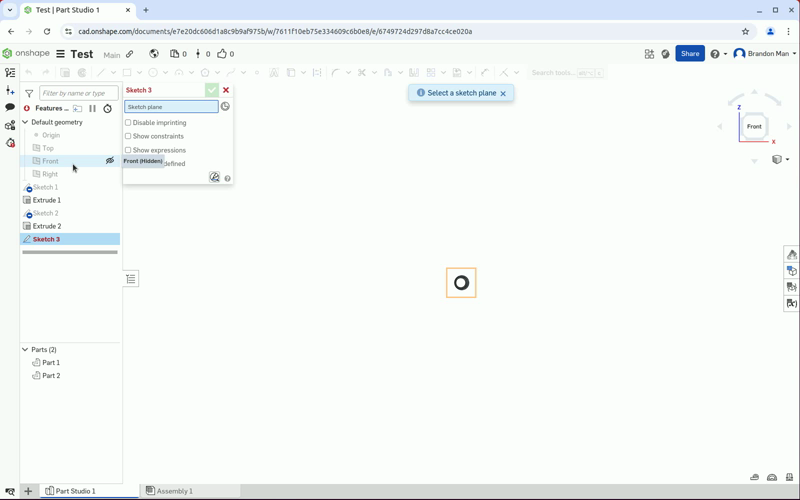
click(73, 163)
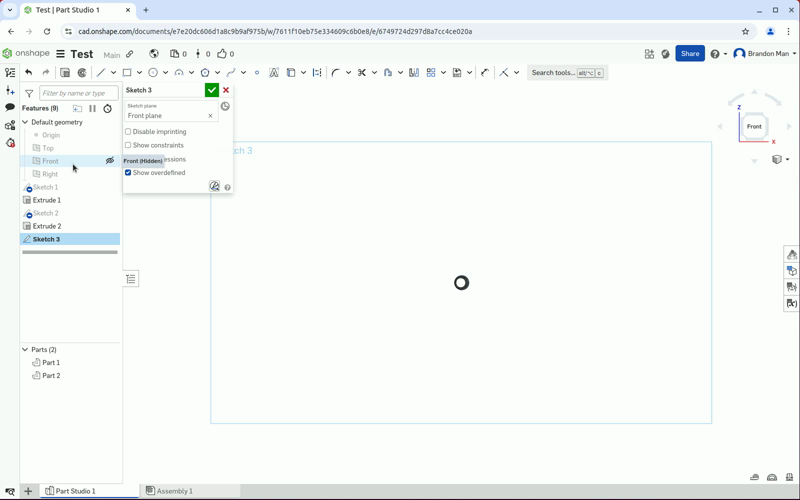
mouse_move(73, 352)
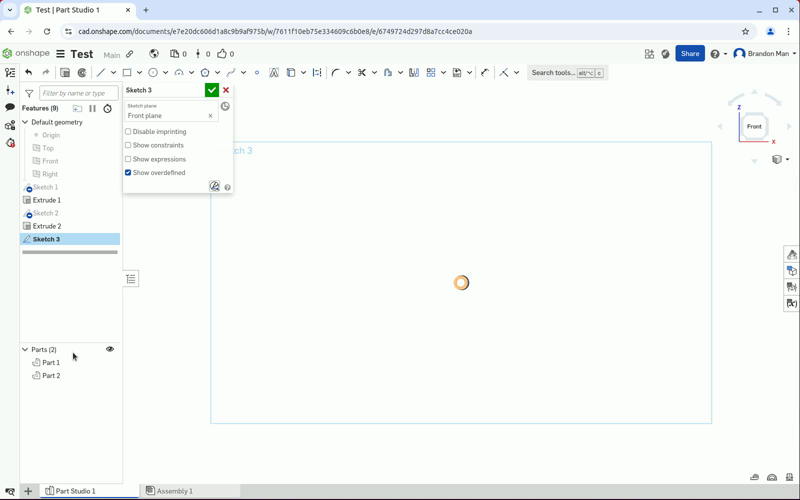
key(y)
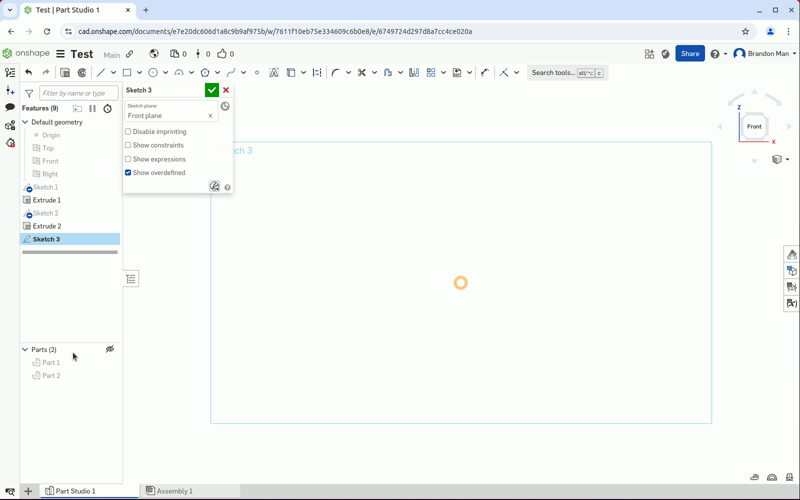
key(c)
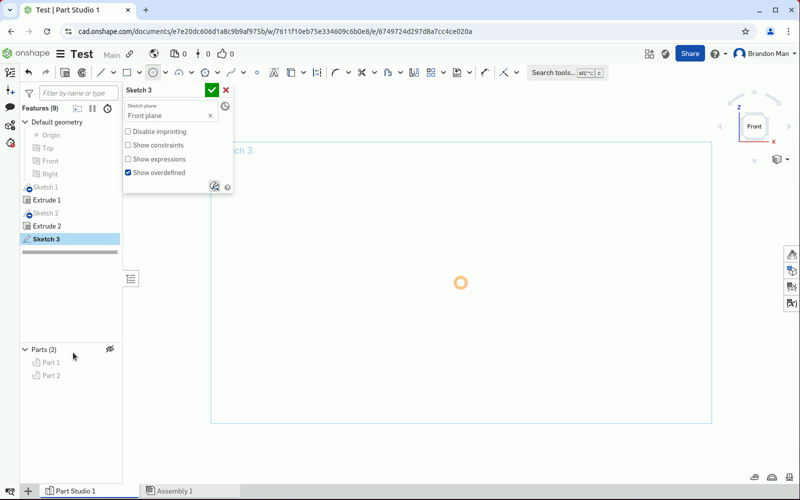
key_down(shift)
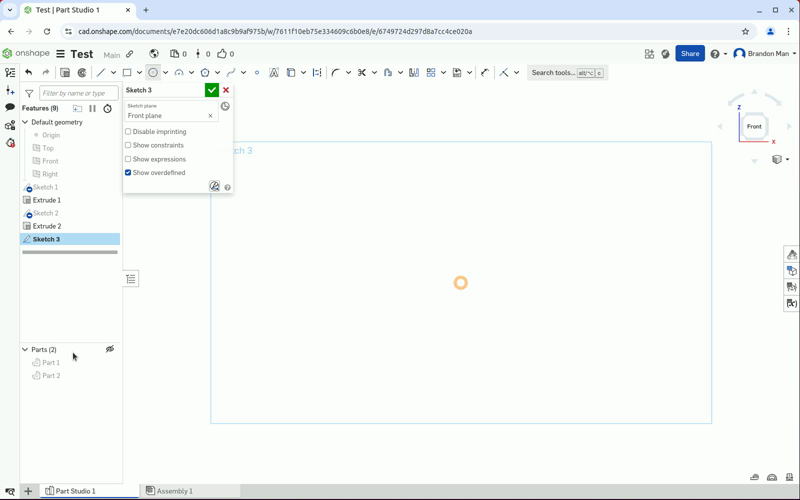
mouse_move(460, 282)
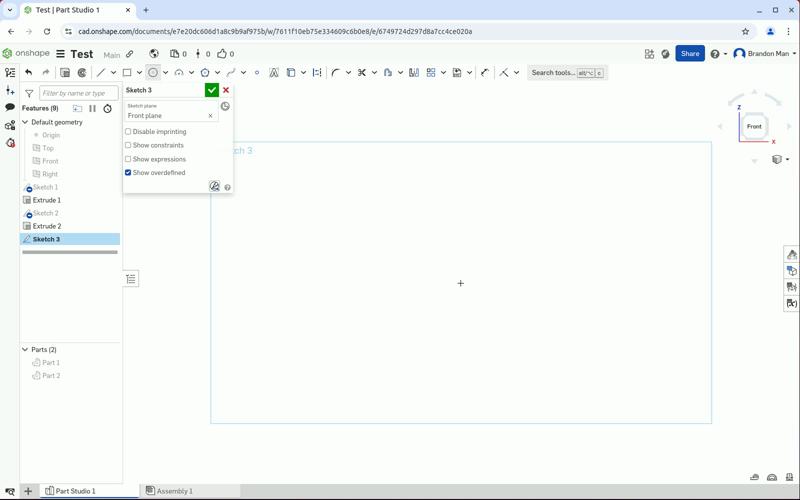
click(460, 282)
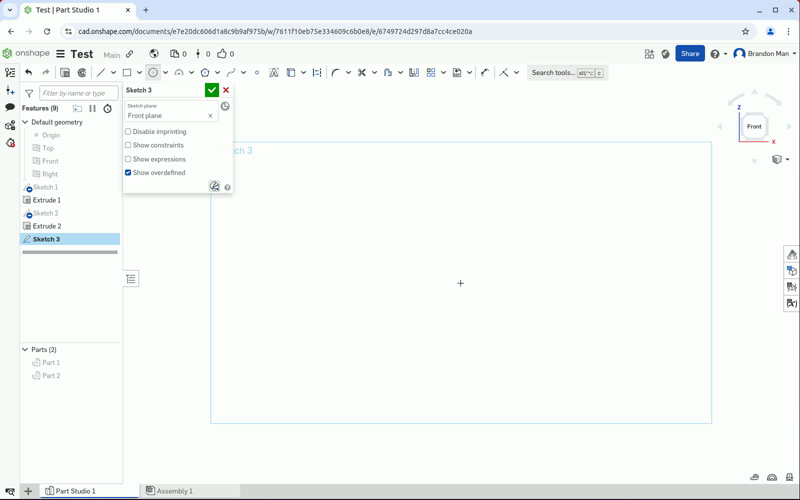
key_up(shift)
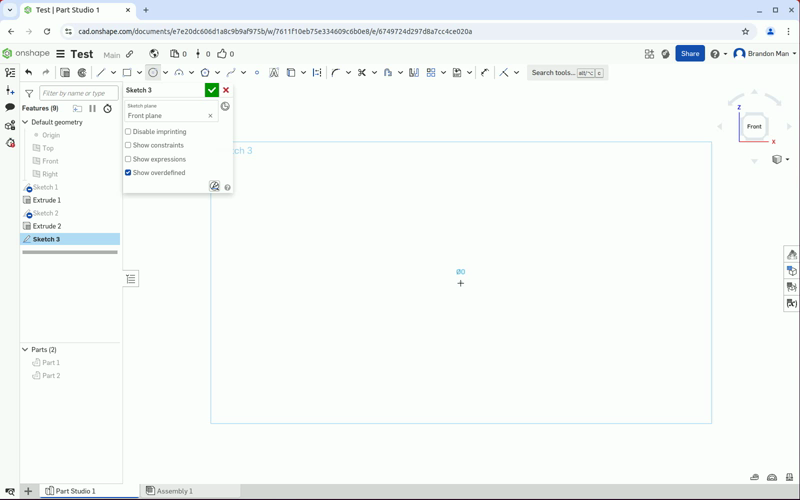
mouse_move(466, 282)
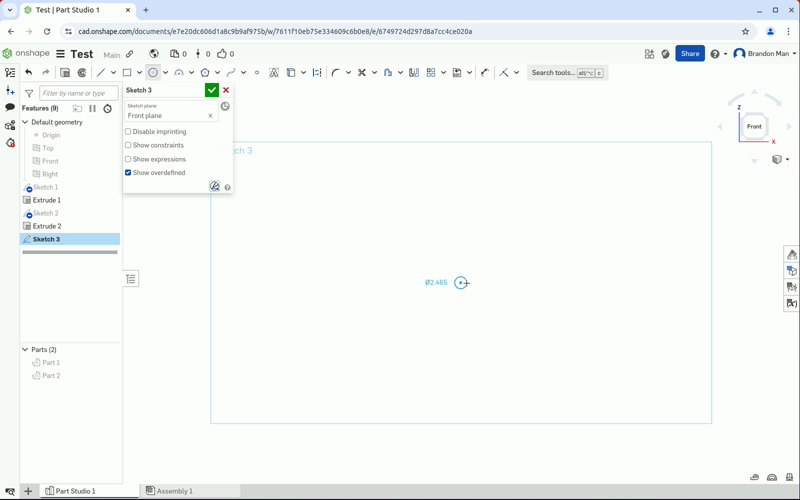
click(466, 282)
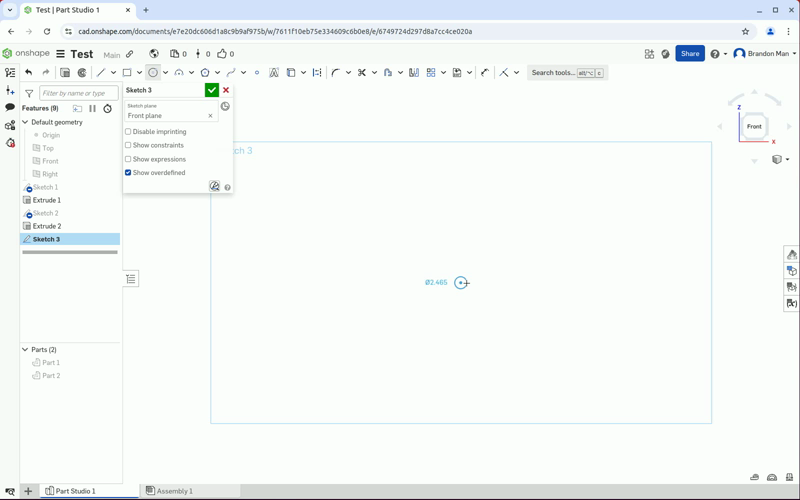
key(esc)
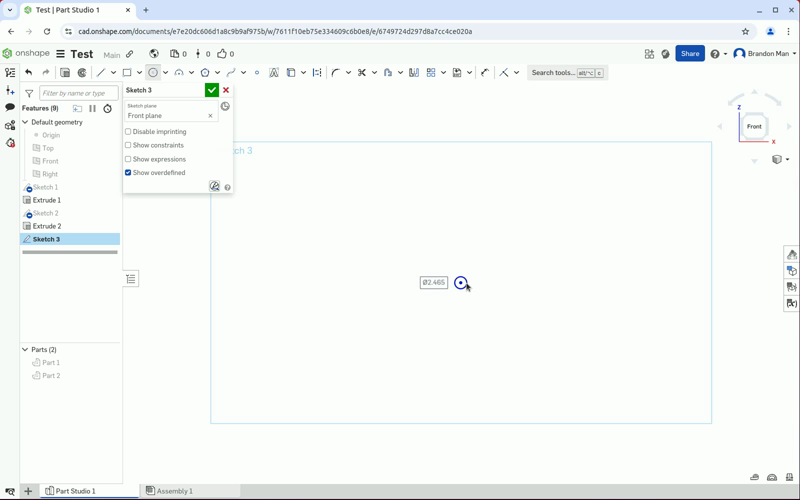
key(c)
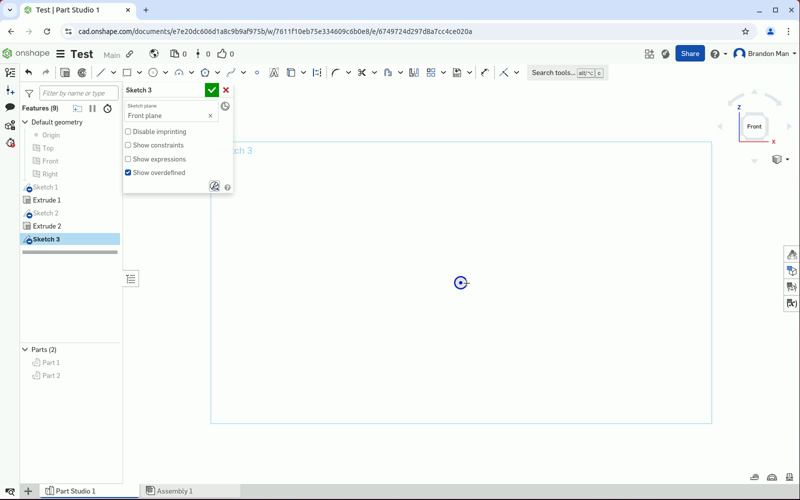
key_down(shift)
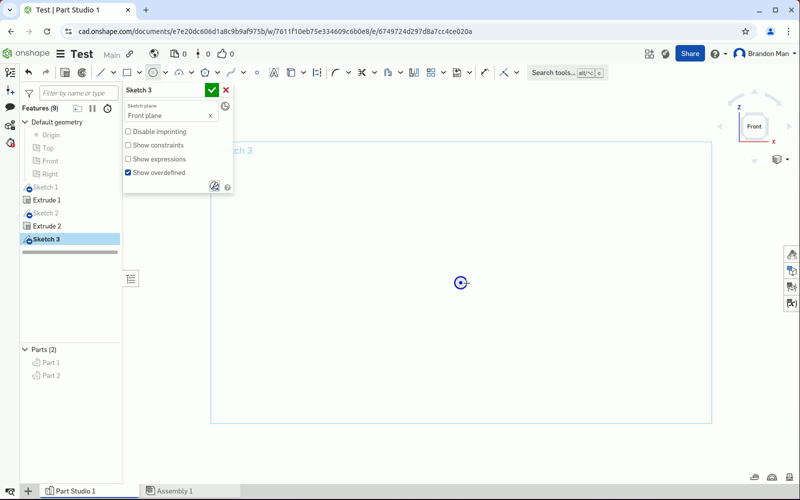
mouse_move(460, 282)
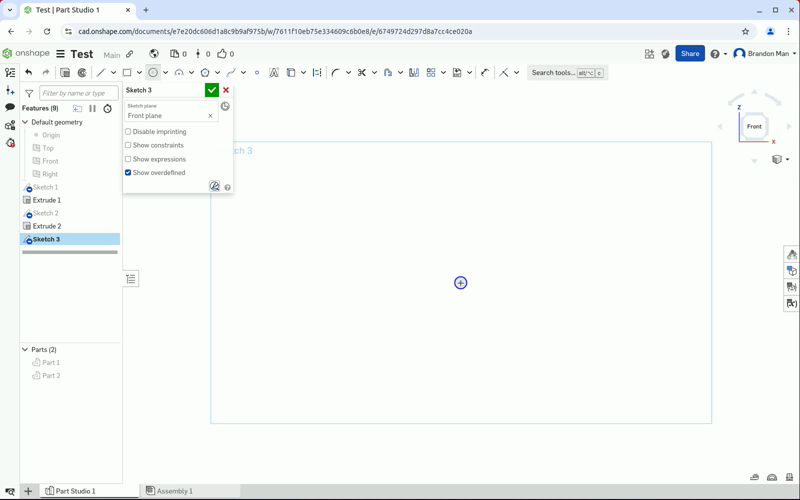
click(460, 282)
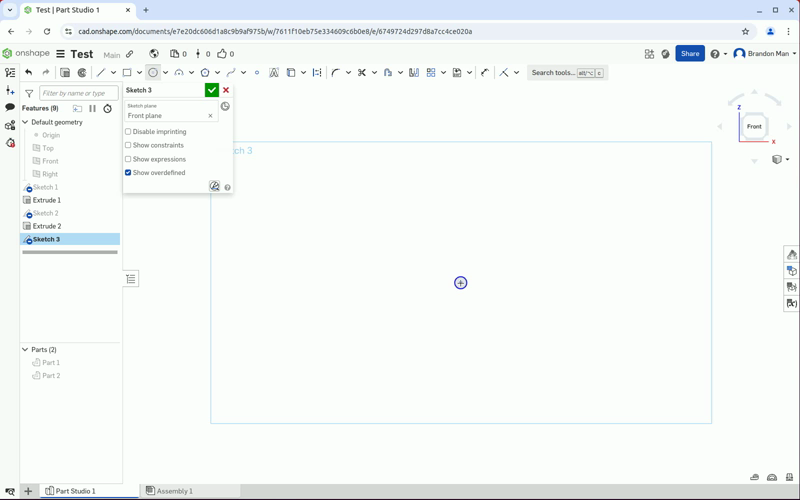
key_up(shift)
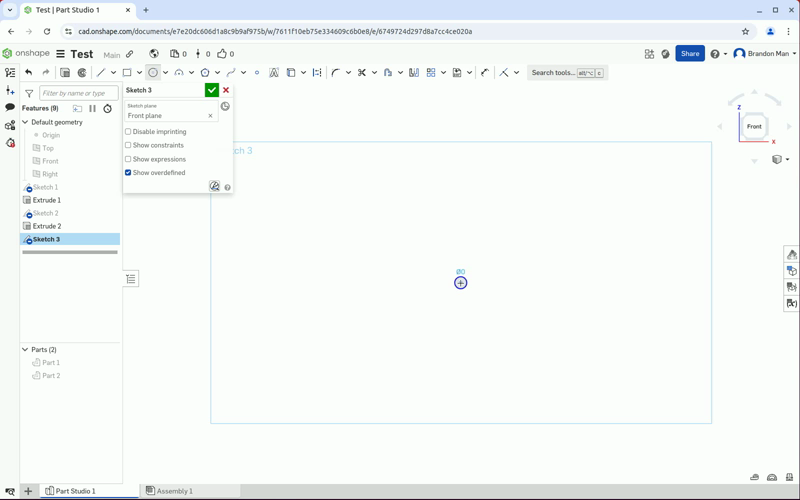
mouse_move(465, 282)
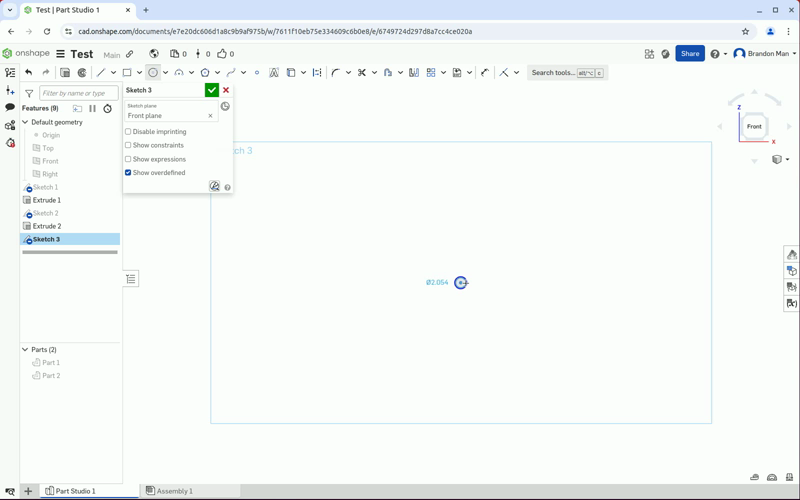
scroll(6)
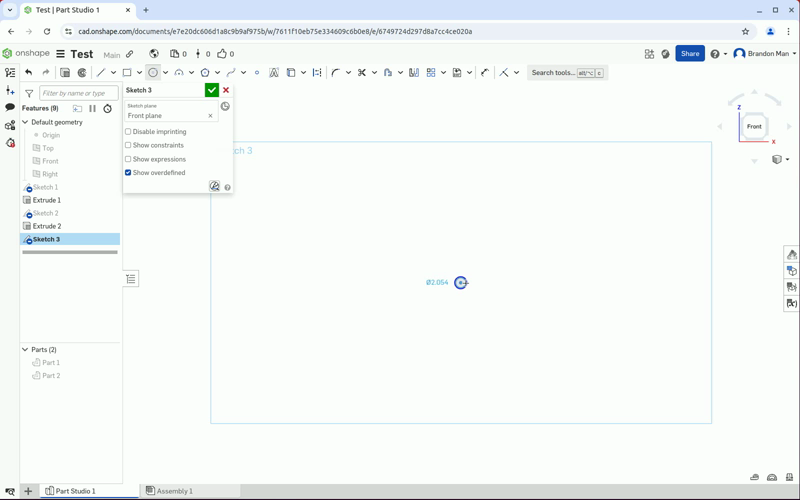
scroll(6)
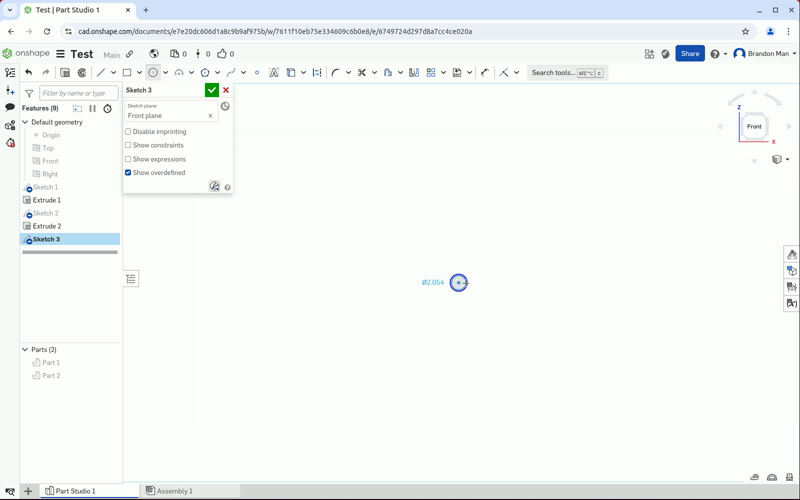
scroll(6)
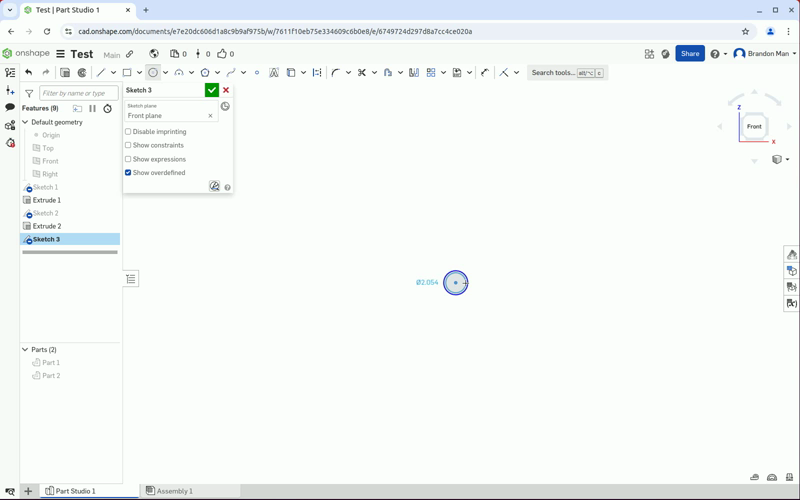
scroll(6)
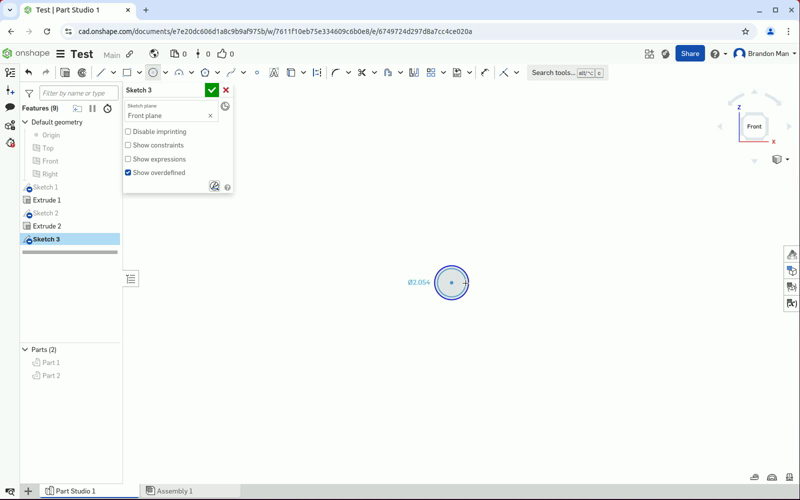
scroll(6)
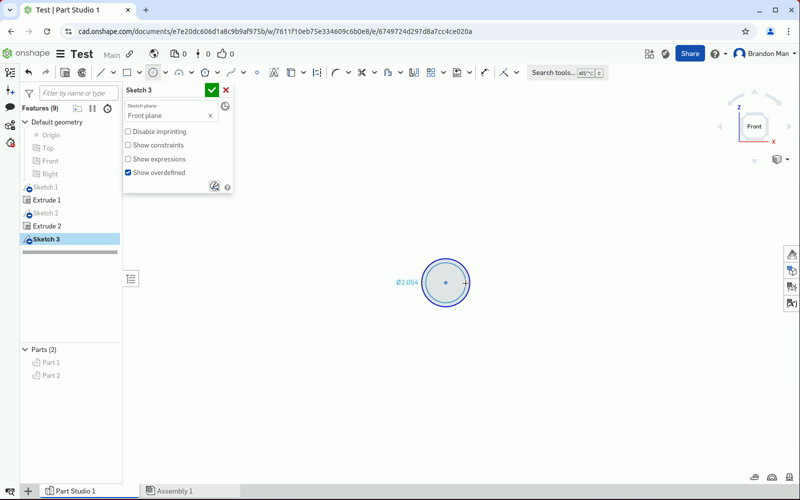
scroll(6)
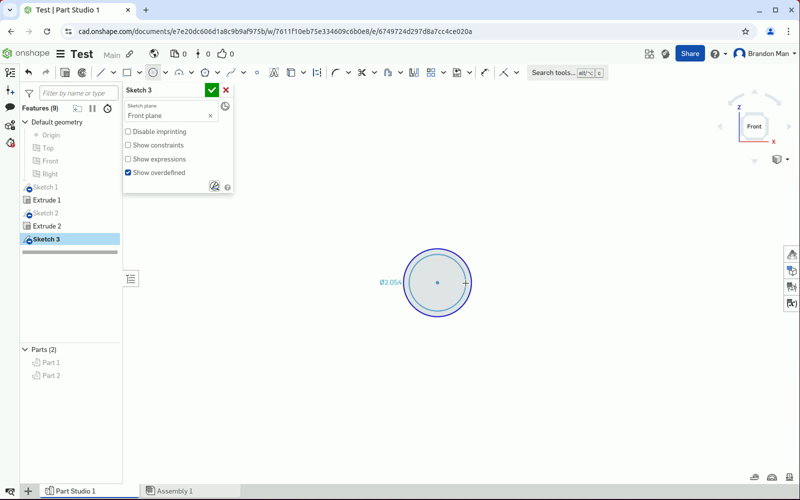
scroll(6)
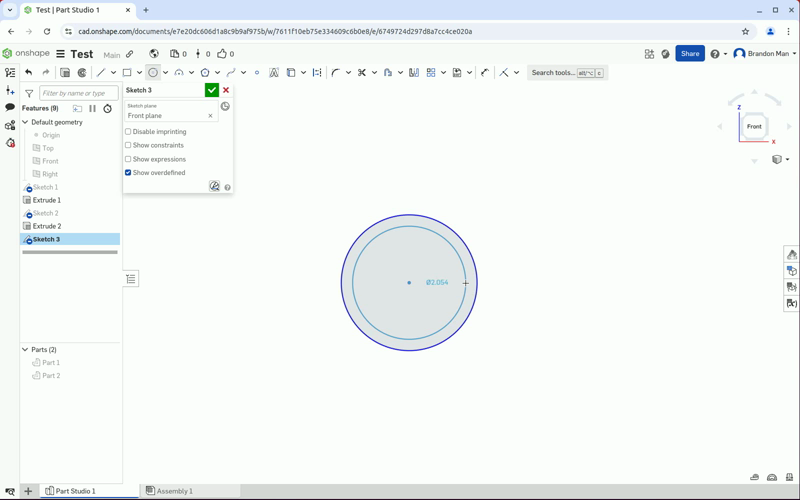
click(465, 282)
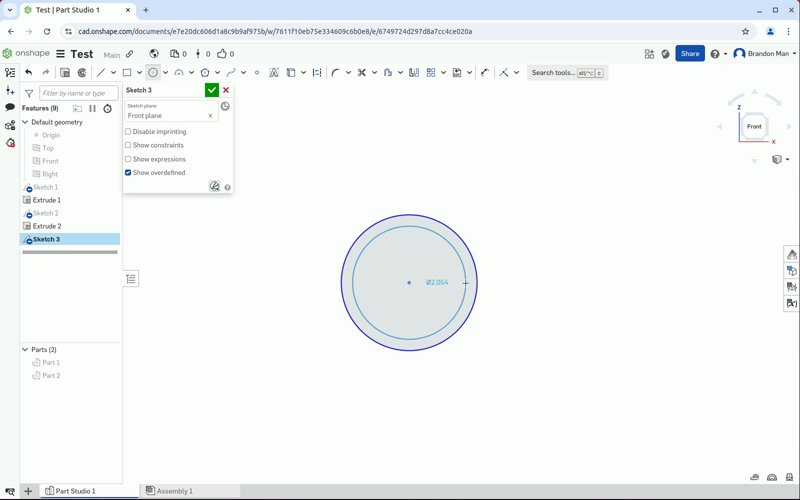
scroll(-6)
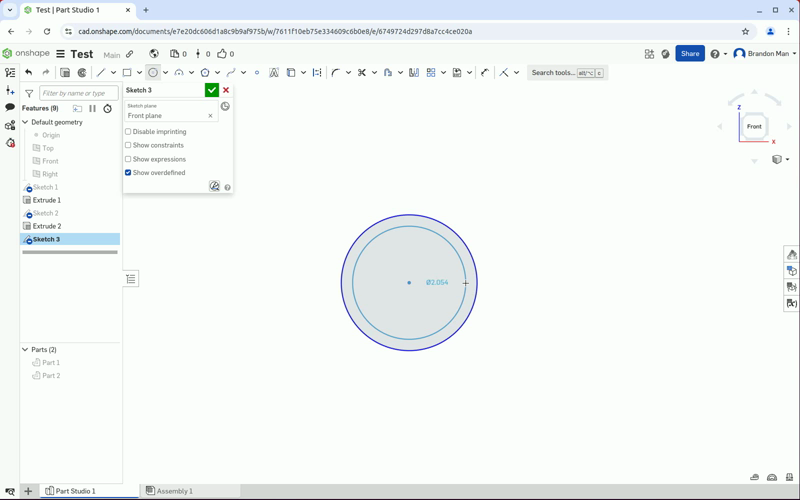
scroll(-6)
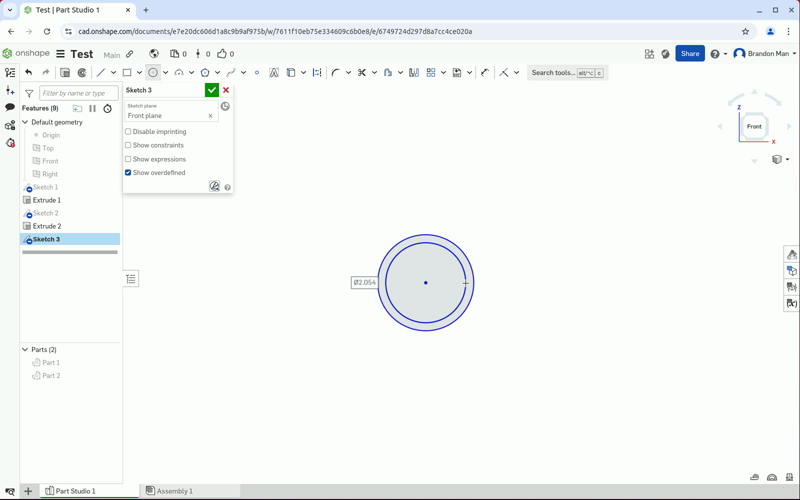
scroll(-6)
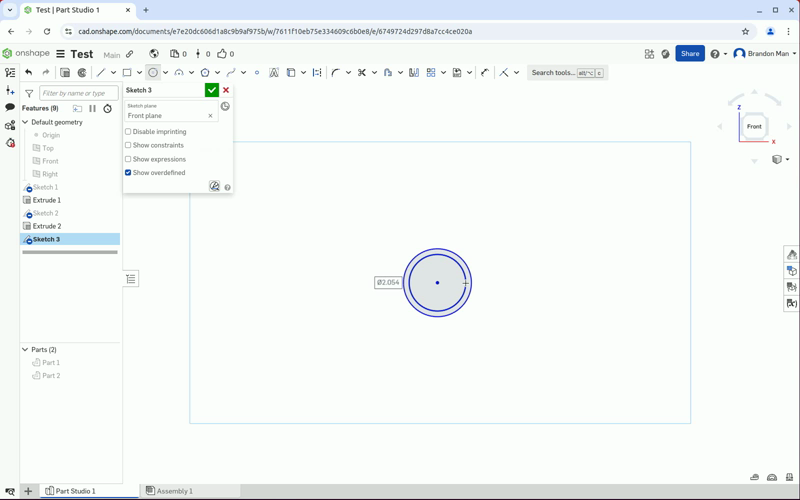
scroll(-6)
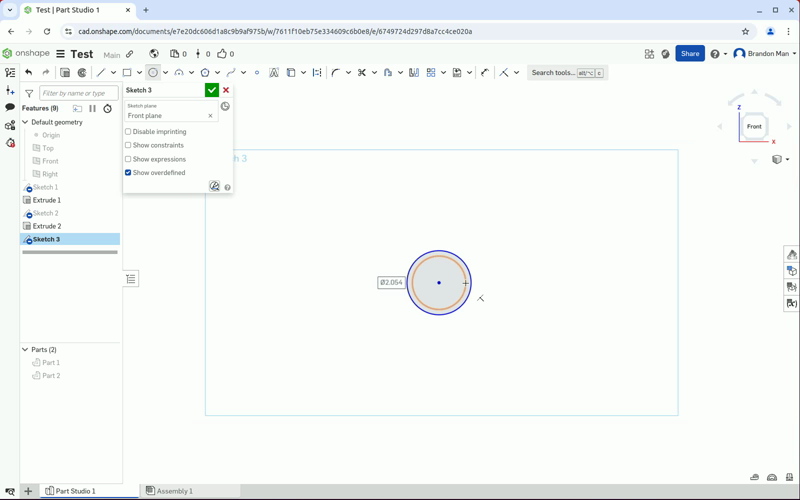
scroll(-6)
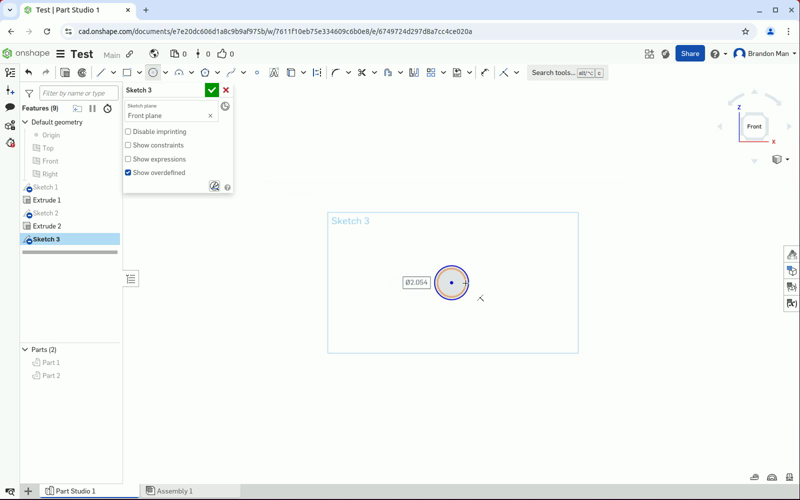
scroll(-6)
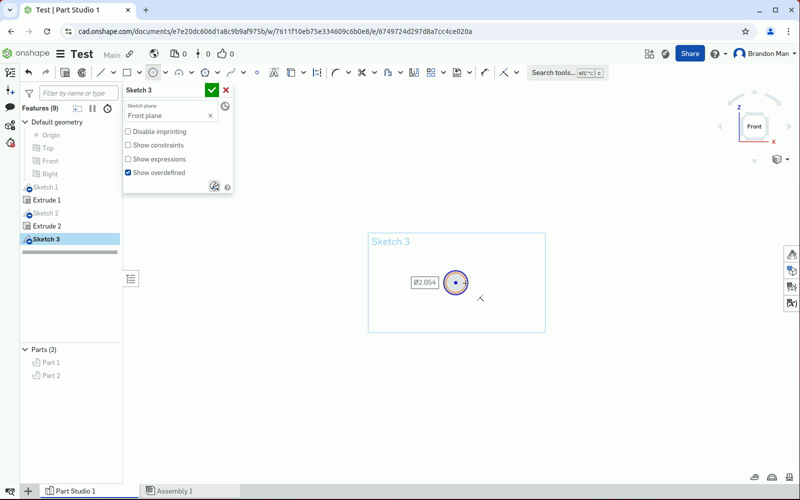
scroll(-6)
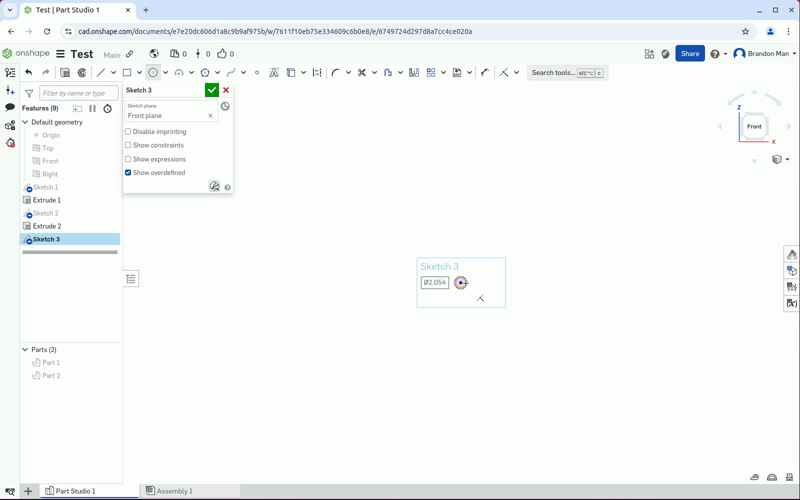
key(esc)
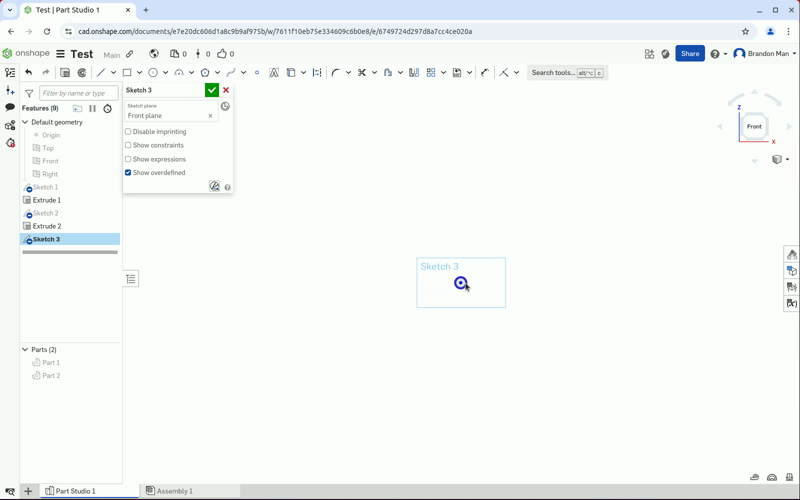
mouse_move(459, 288)
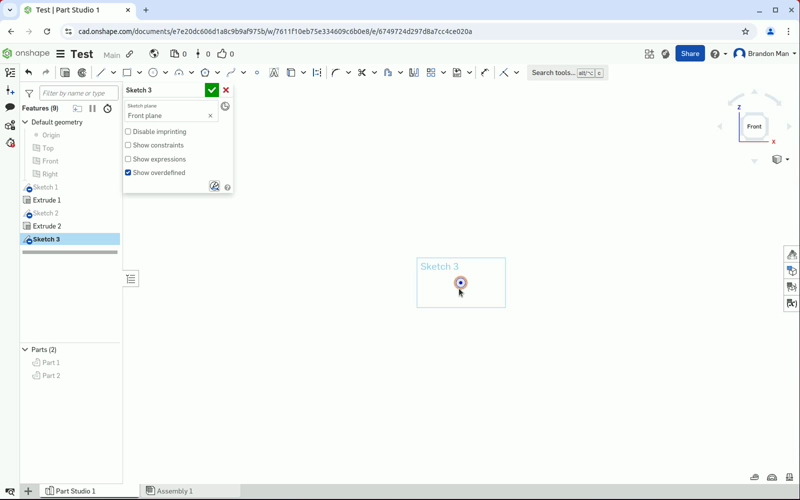
scroll(6)
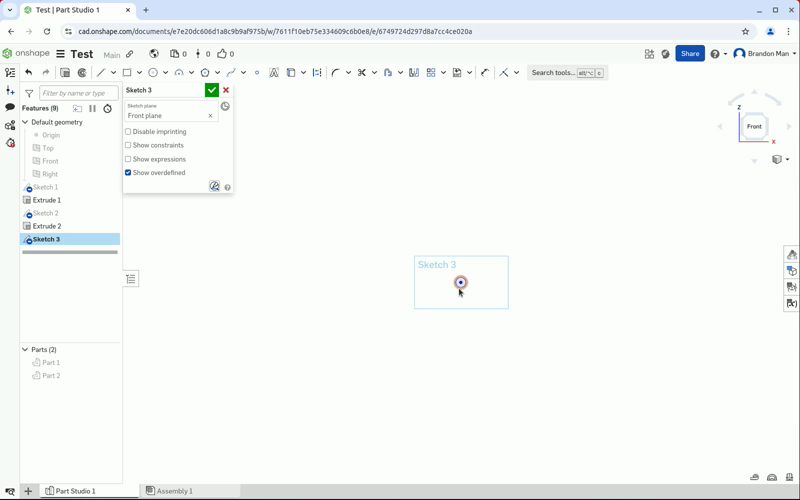
scroll(6)
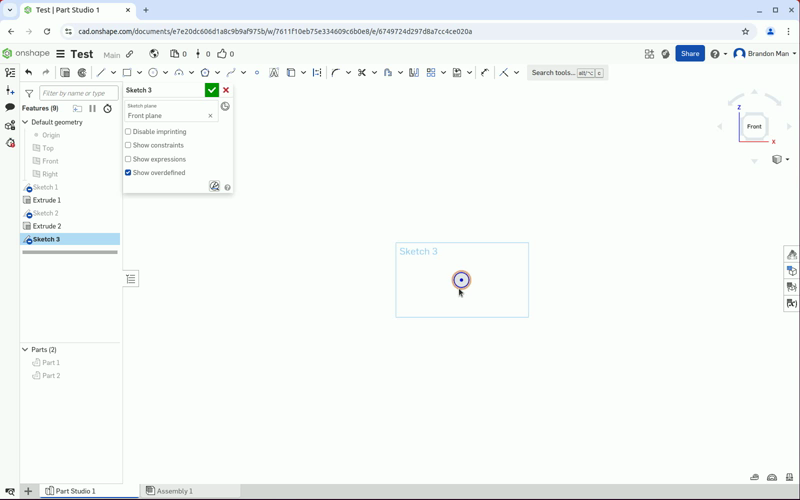
scroll(6)
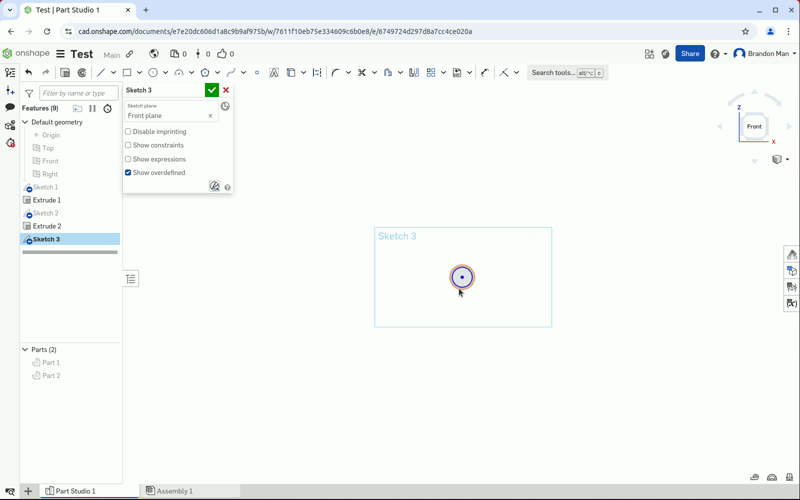
scroll(6)
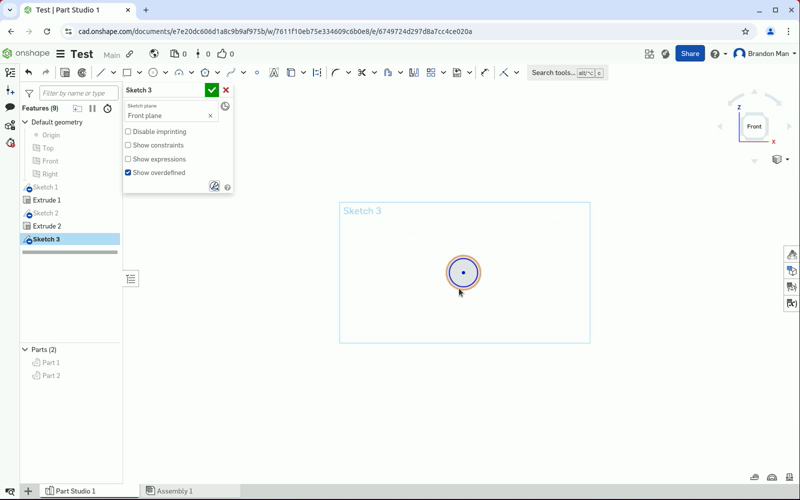
scroll(6)
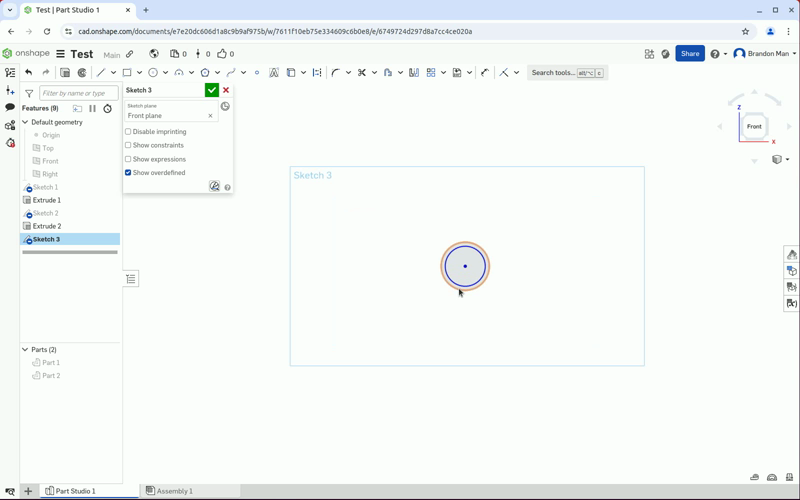
scroll(6)
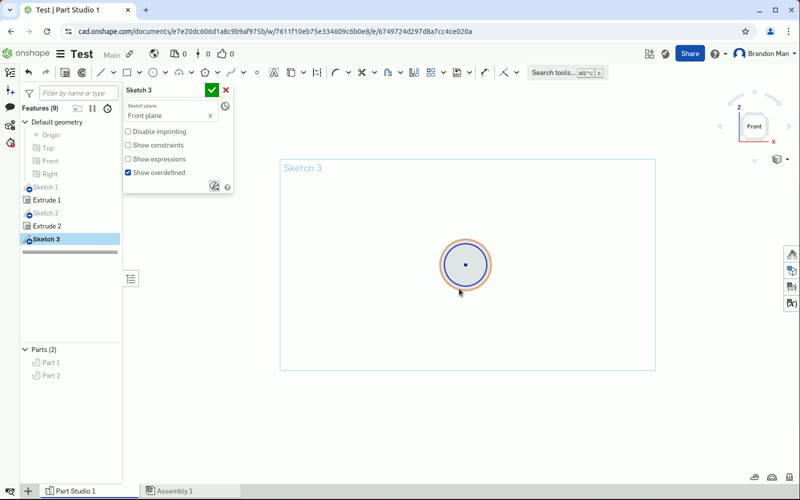
scroll(6)
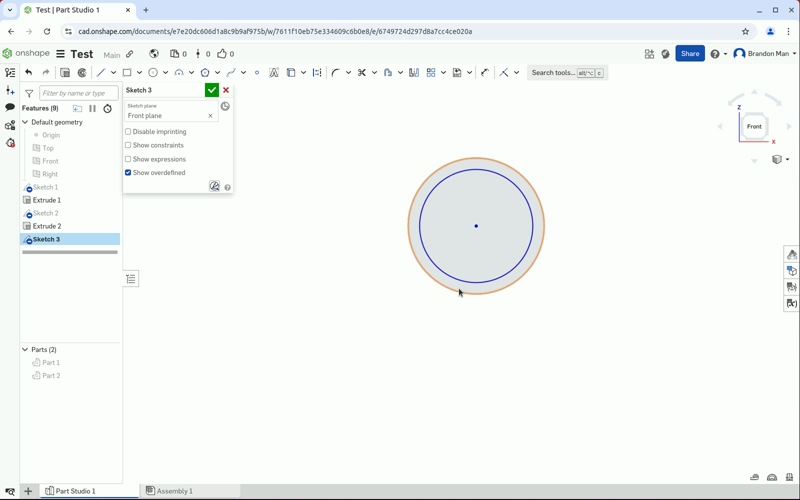
click(459, 288)
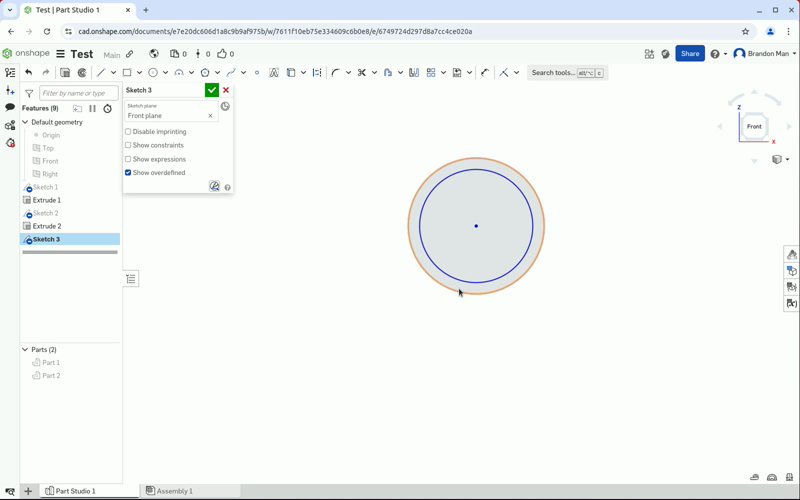
scroll(-6)
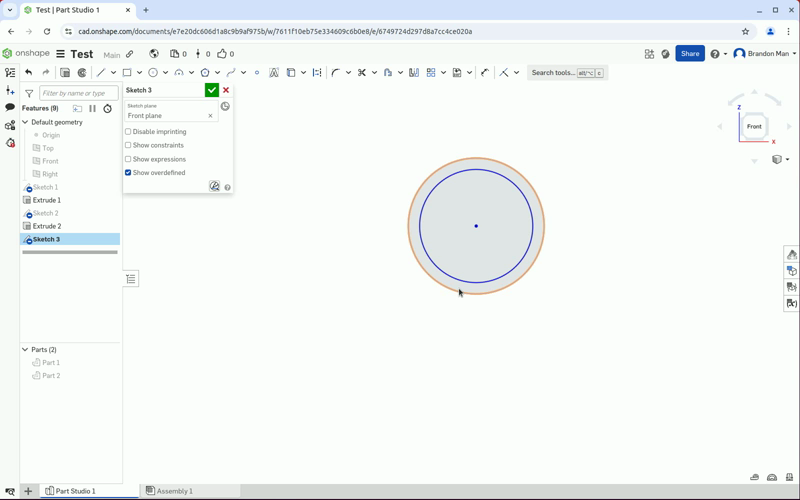
scroll(-6)
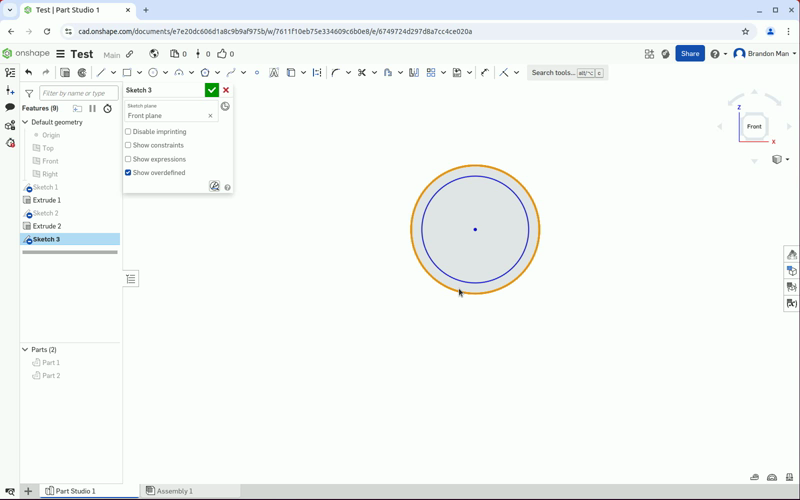
scroll(-6)
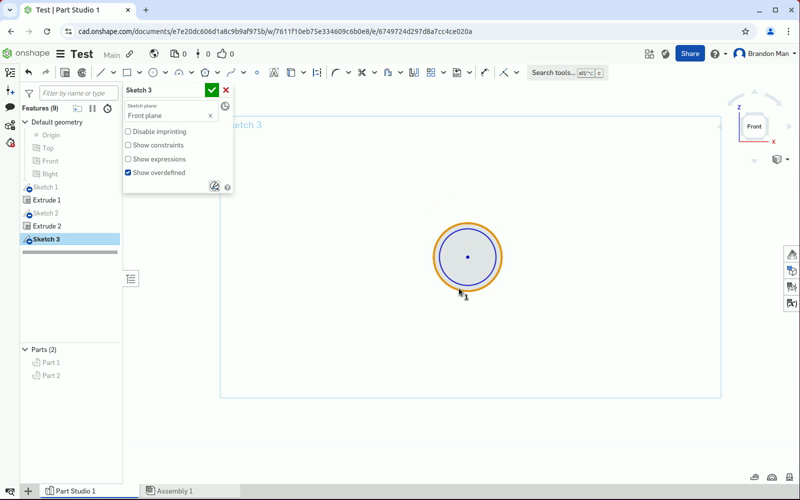
scroll(-6)
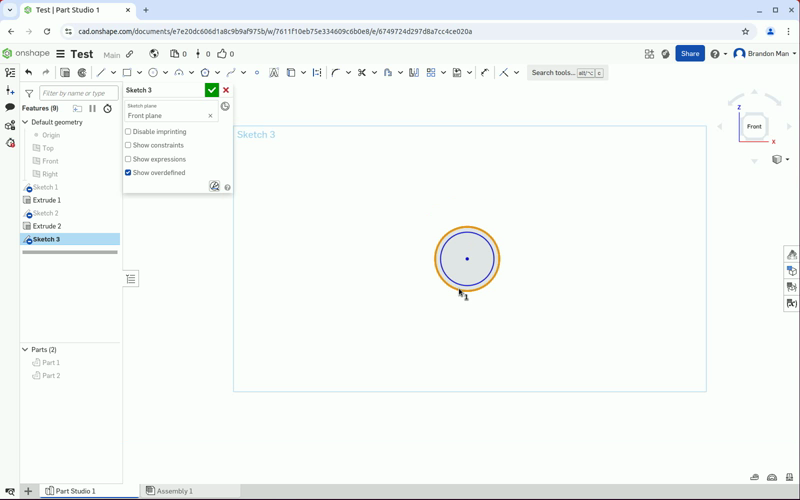
scroll(-6)
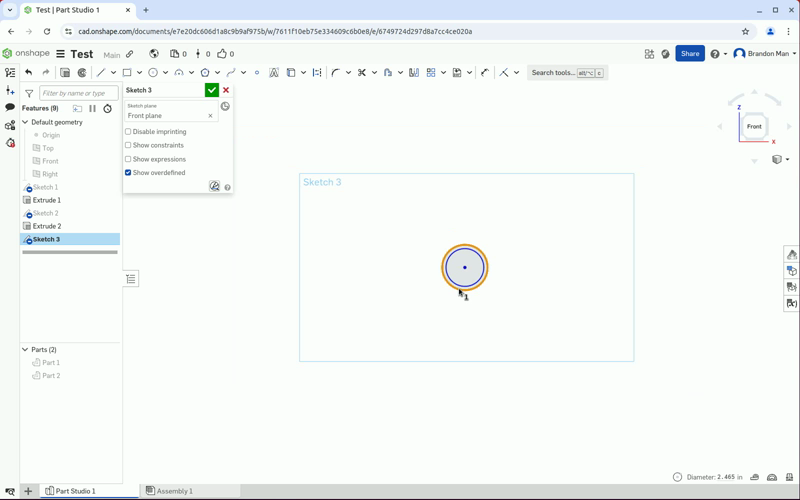
scroll(-6)
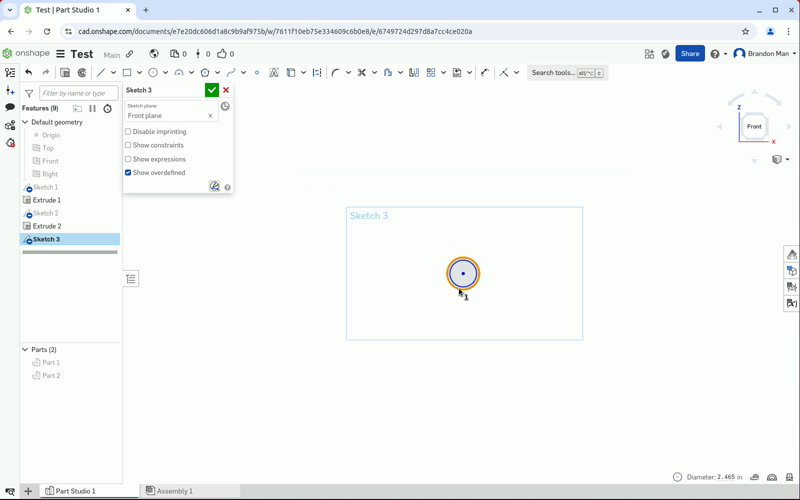
scroll(-6)
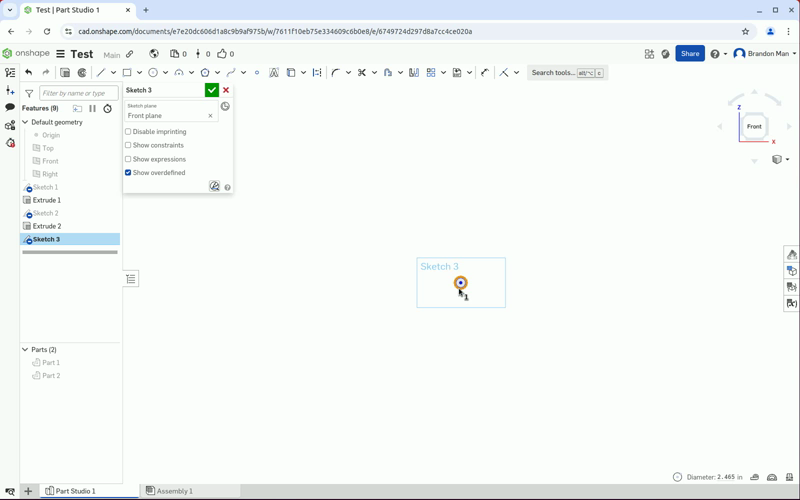
mouse_move(73, 352)
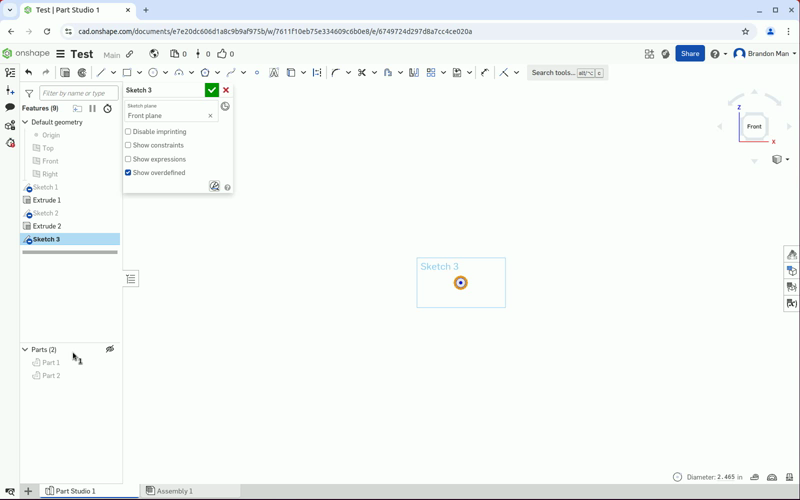
key(shift+y)
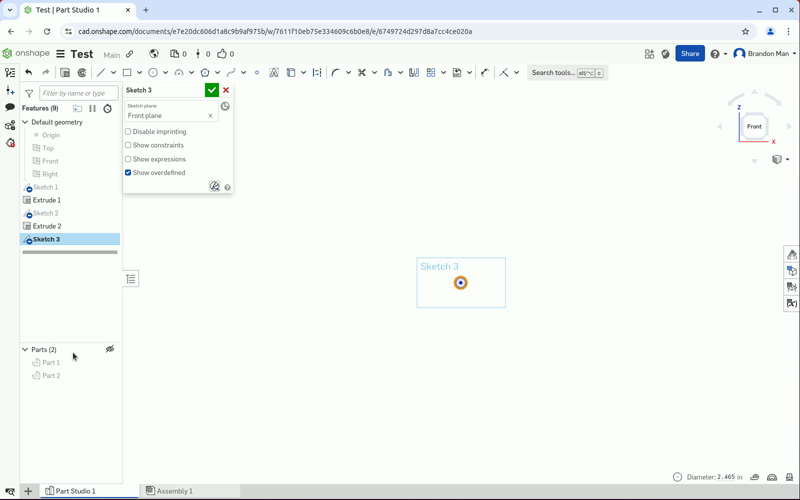
key(shift+e)
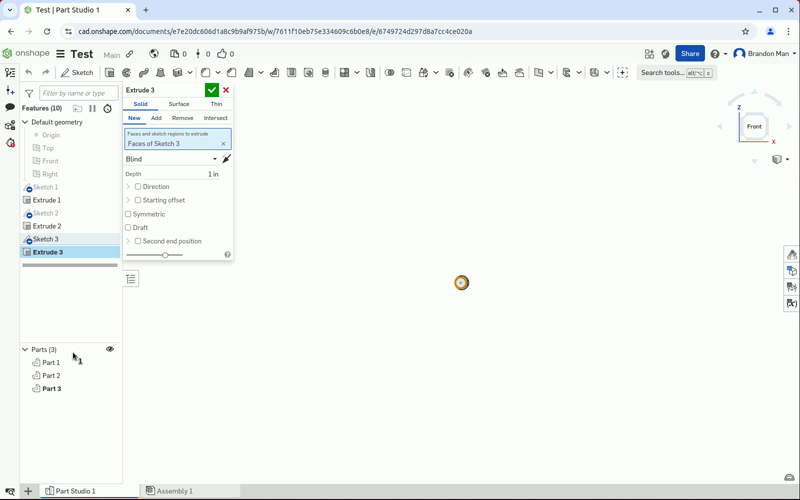
mouse_move(143, 106)
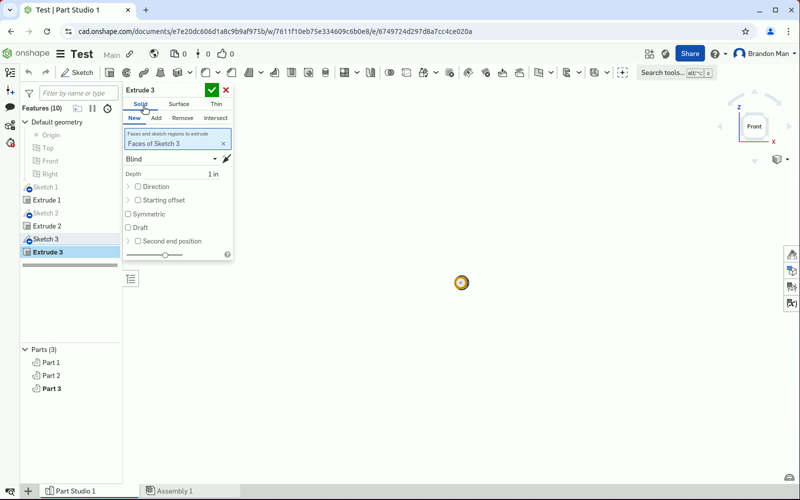
click(143, 106)
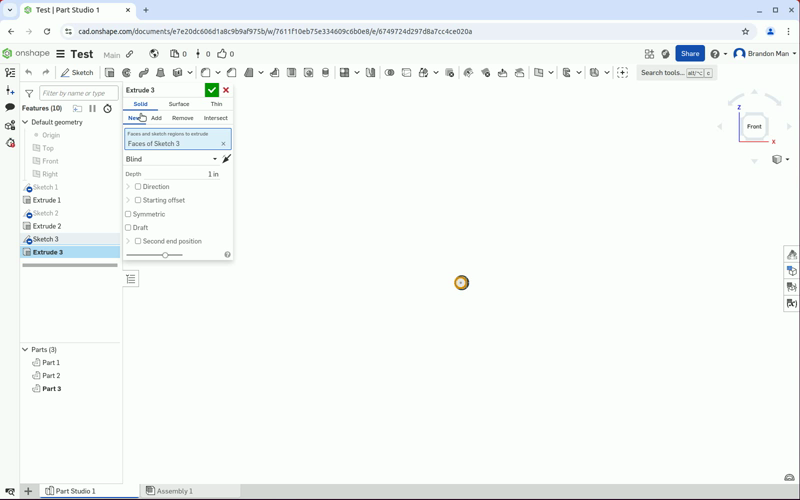
mouse_move(137, 120)
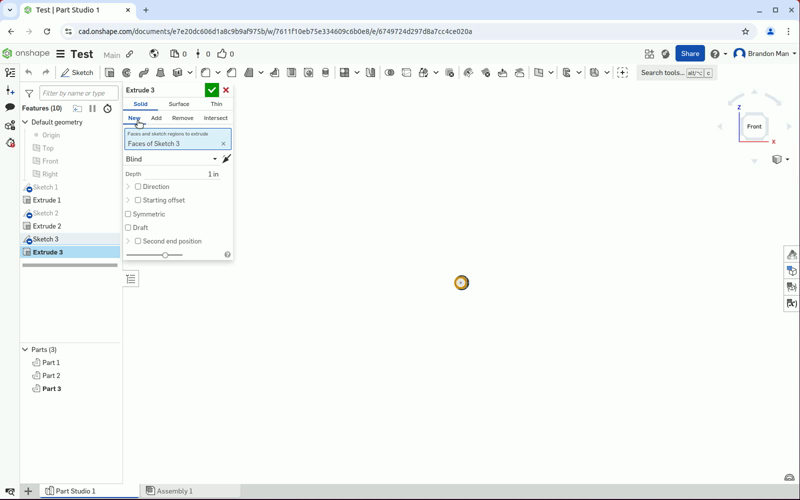
click(137, 120)
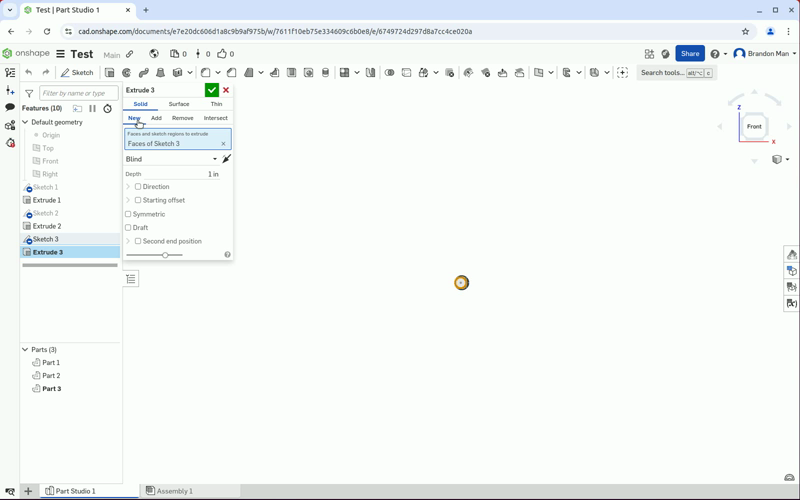
key(tab, 4)
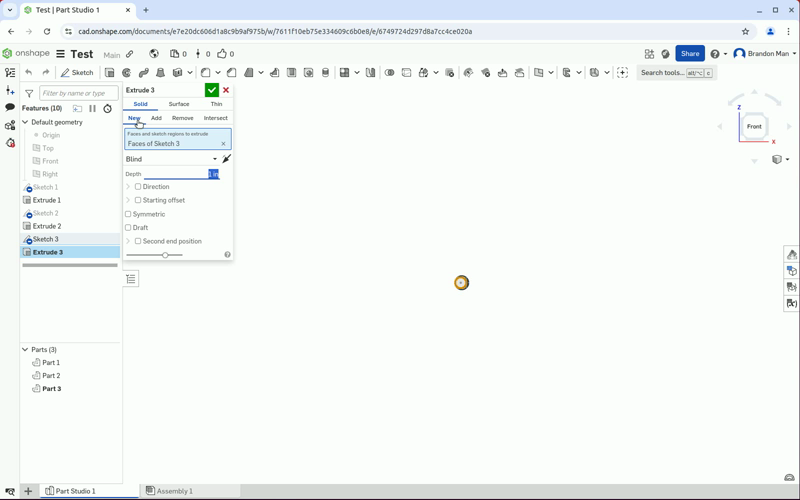
text(18.775)
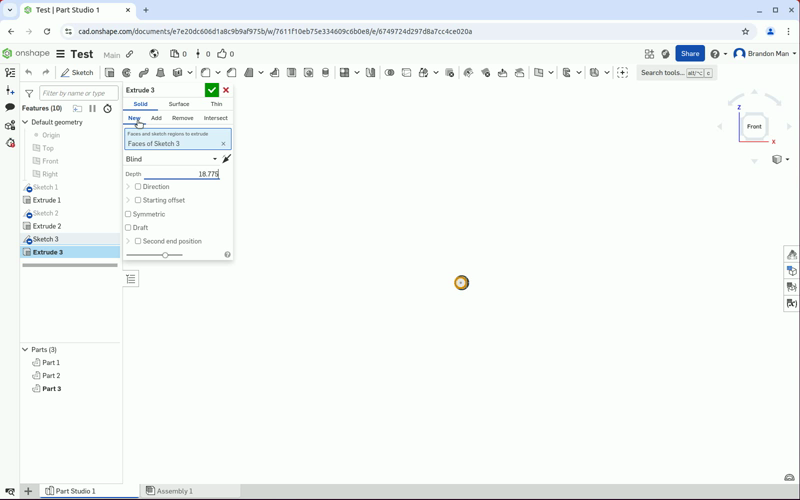
key(enter)
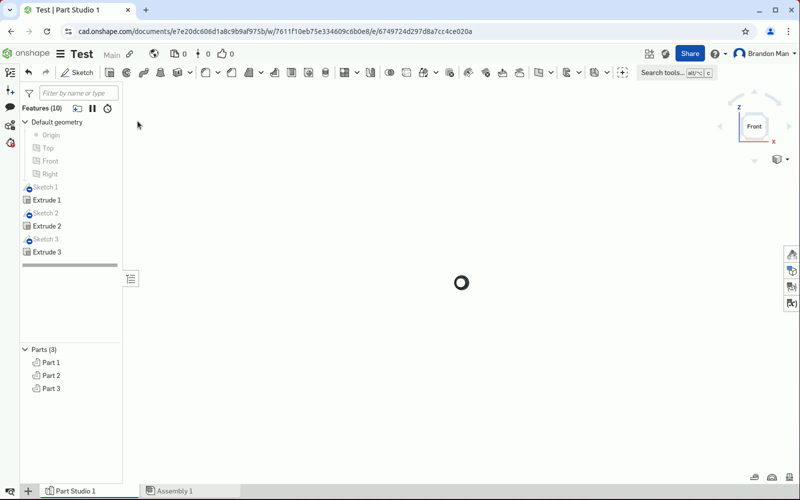
key(shift+h)
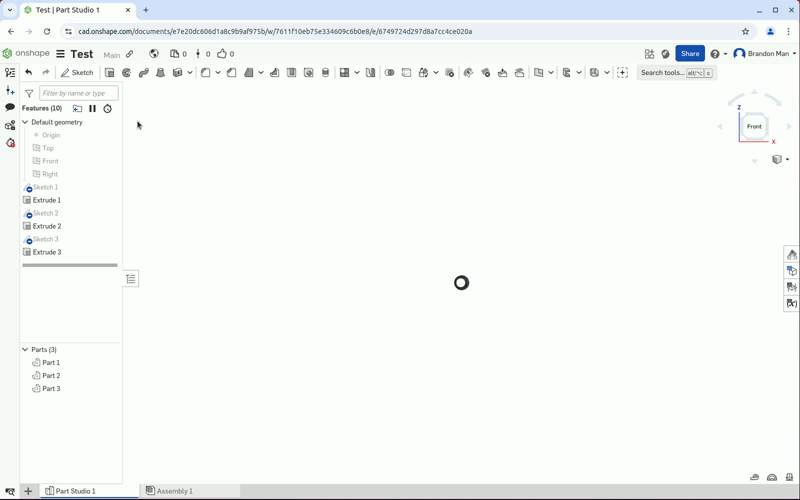
key(shift+h)
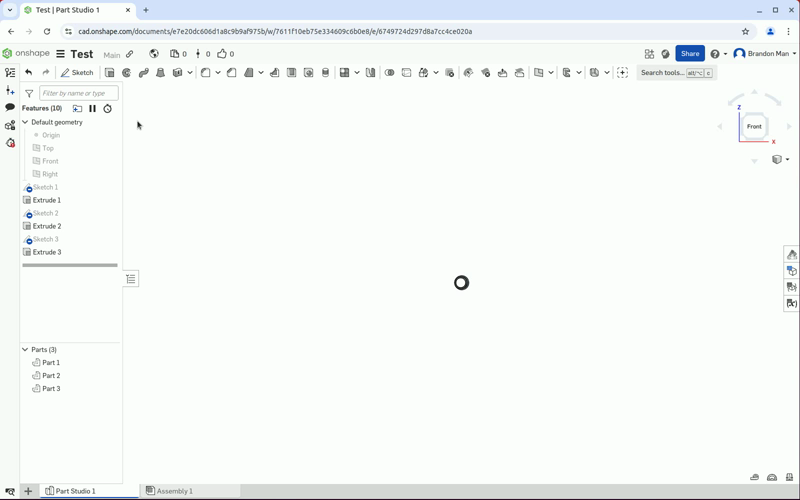
mouse_move(73, 189)
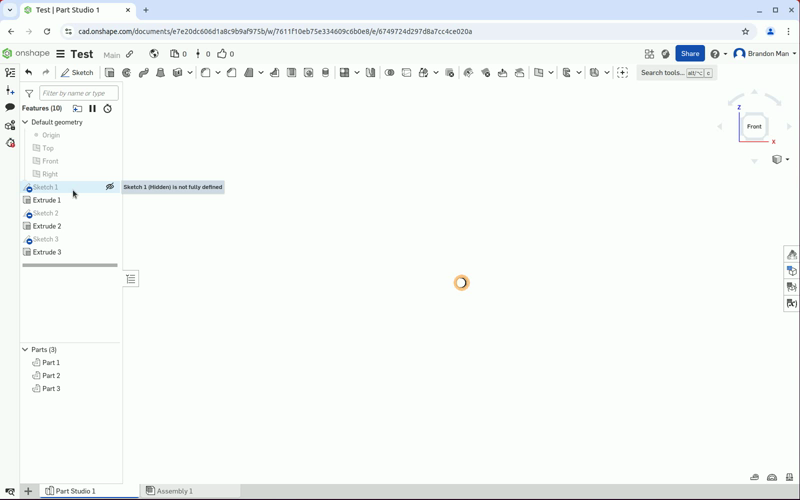
click(73, 189)
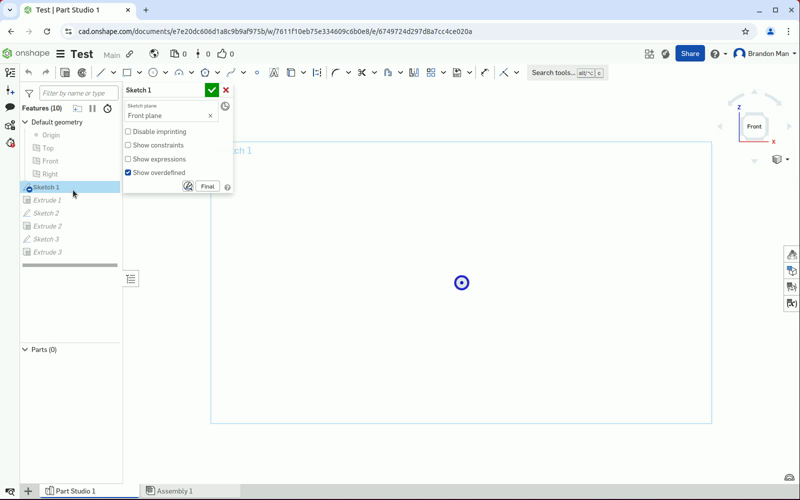
mouse_move(229, 92)
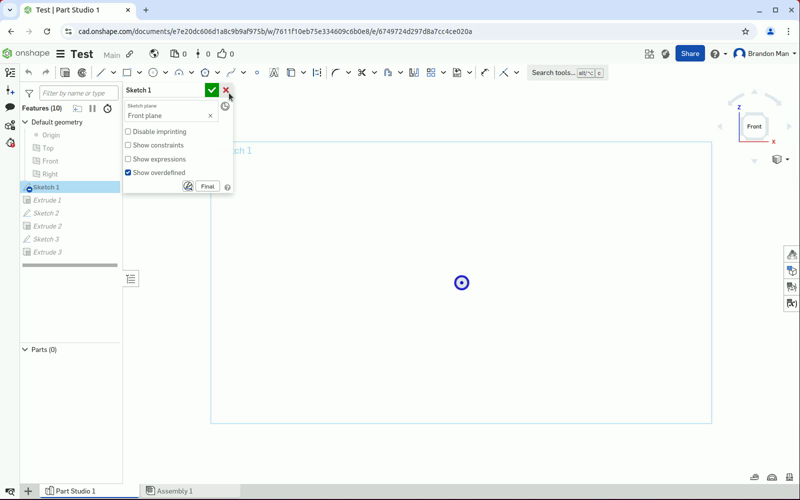
click(229, 92)
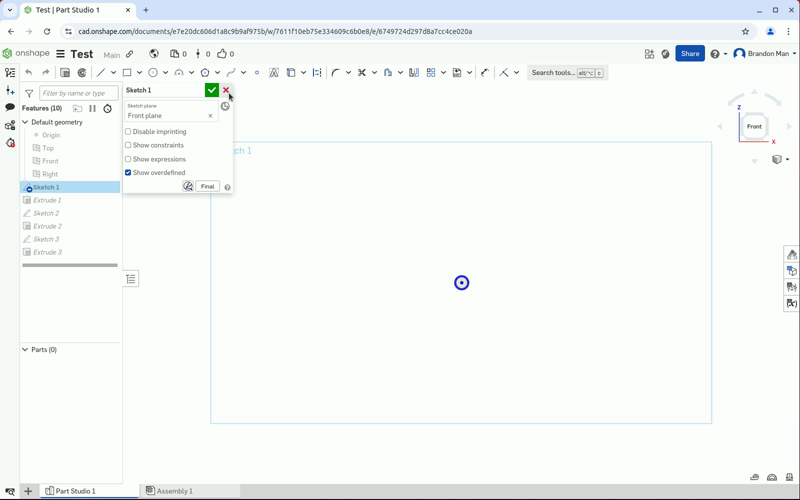
key(shift+s)
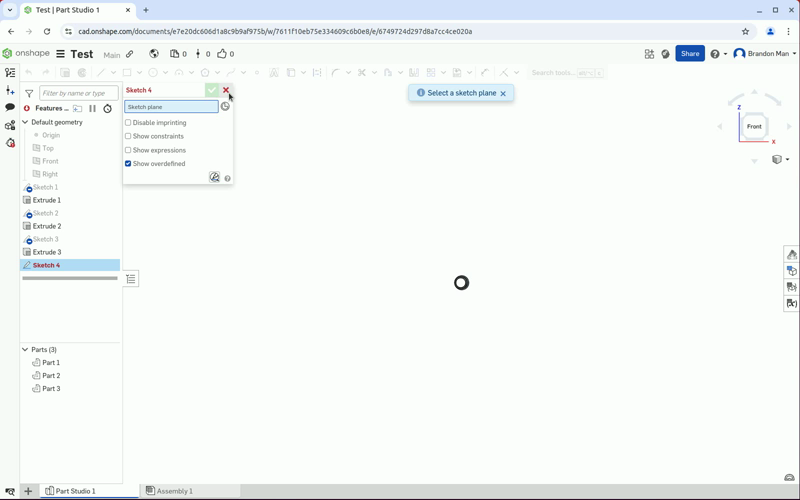
mouse_move(73, 163)
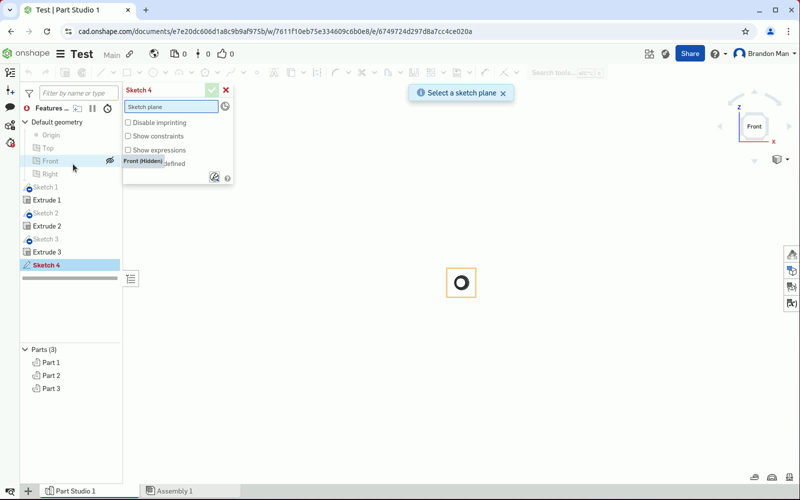
click(73, 163)
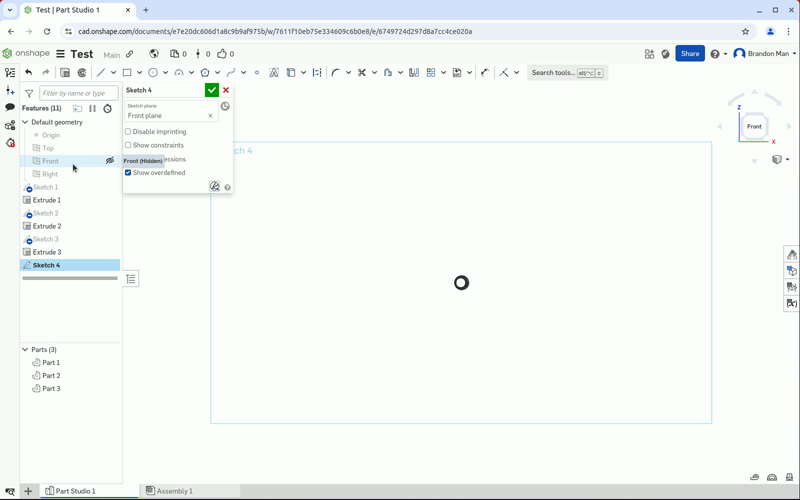
mouse_move(73, 352)
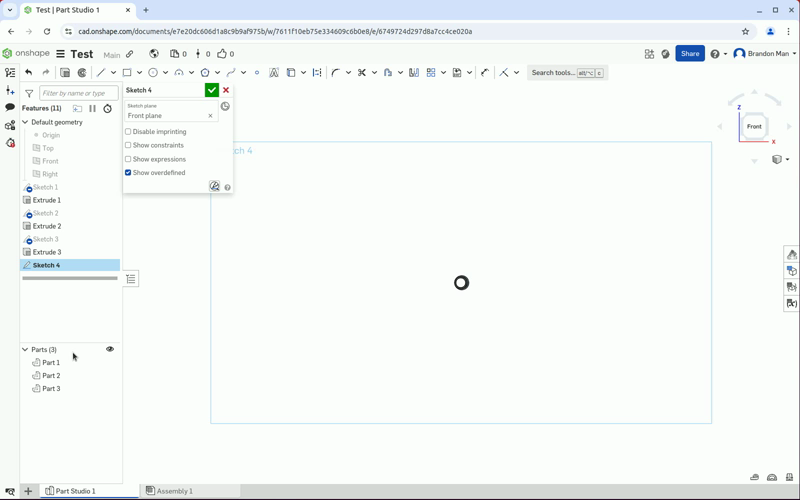
key(y)
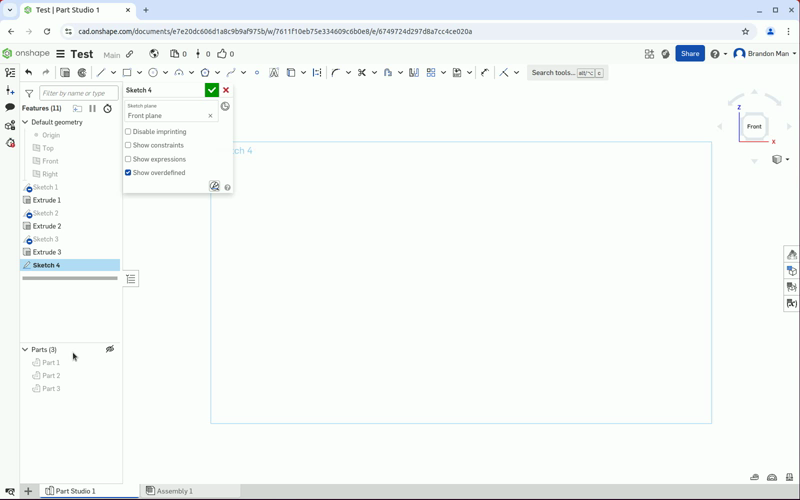
key(a)
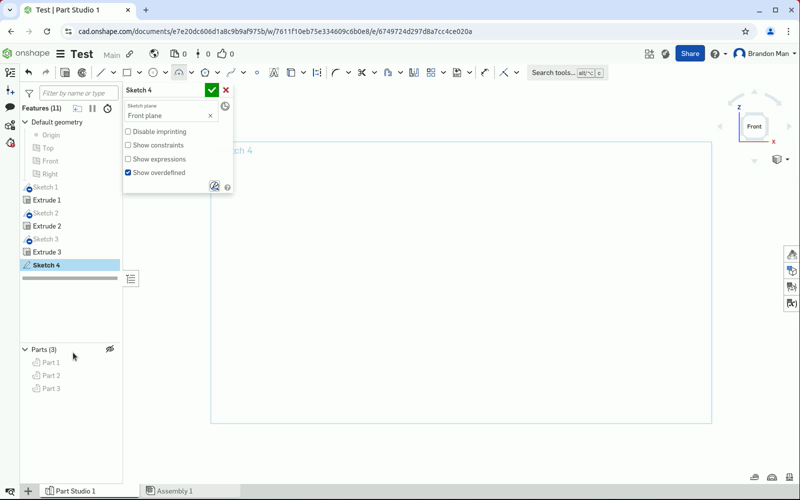
key_down(shift)
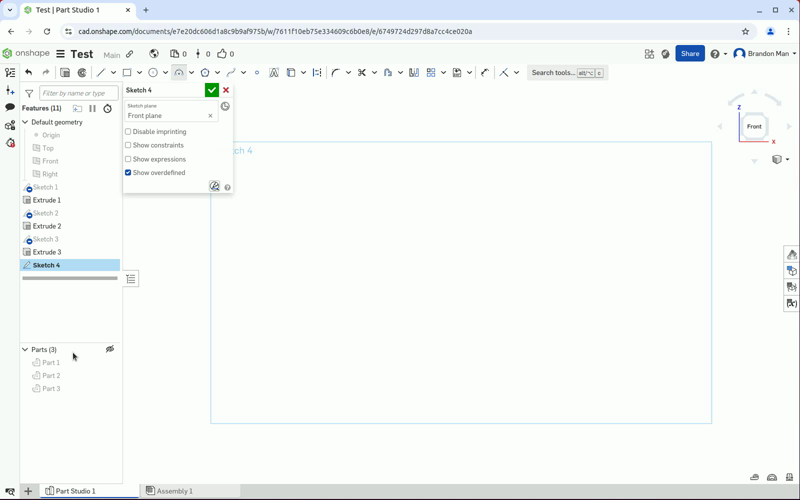
mouse_move(460, 288)
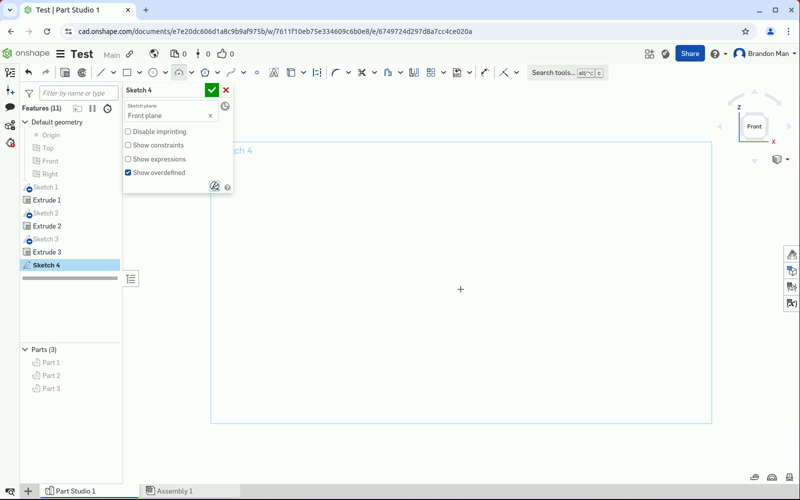
click(460, 288)
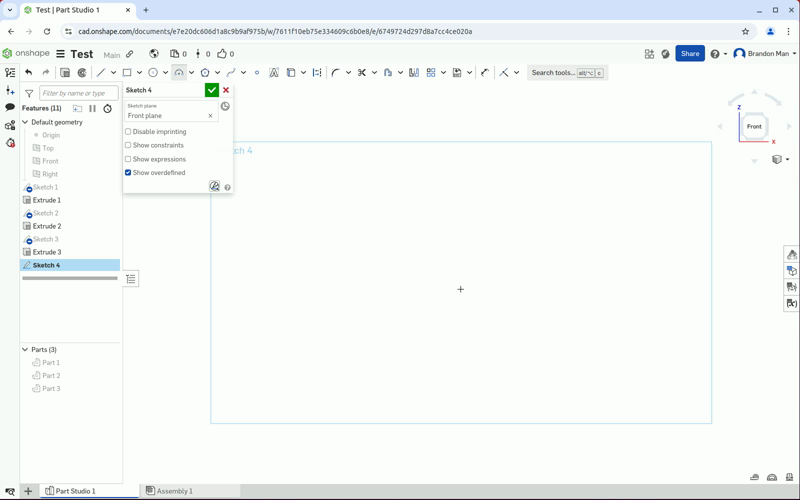
key_up(shift)
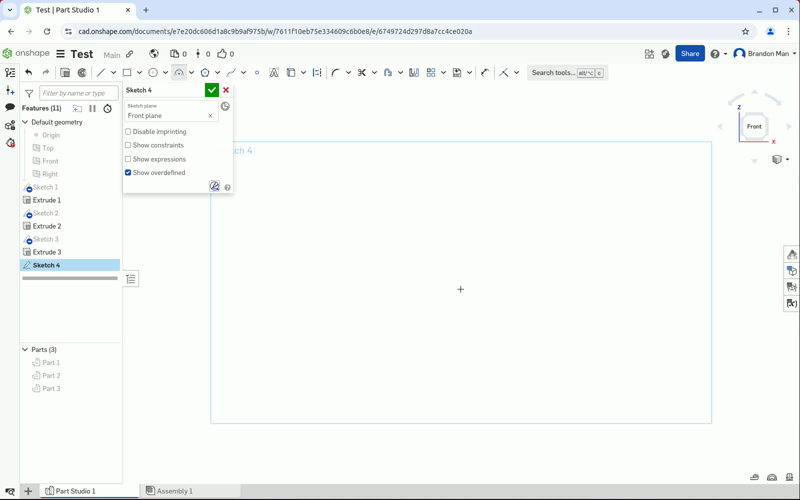
key_down(shift)
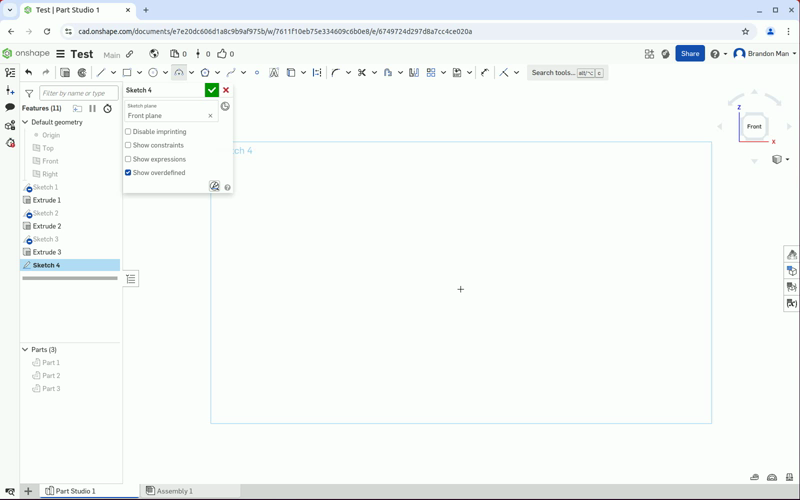
mouse_move(461, 288)
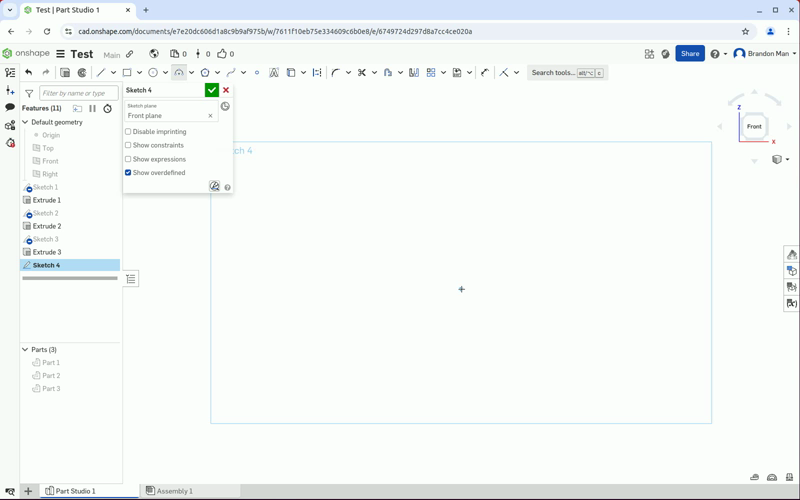
scroll(6)
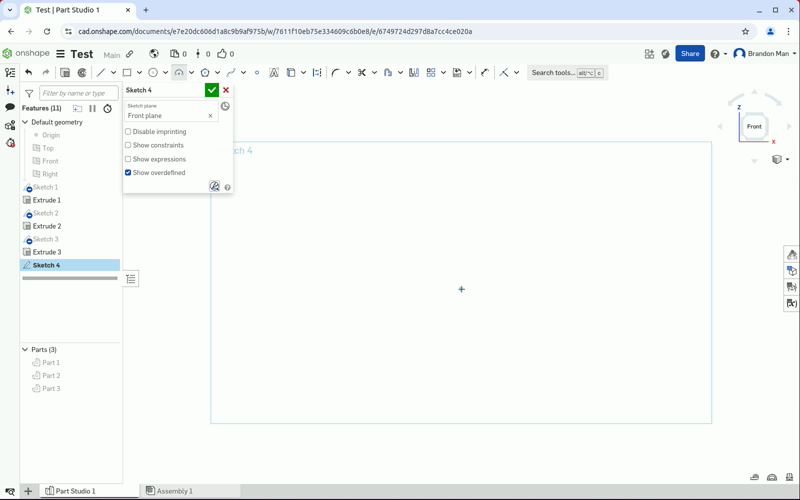
scroll(6)
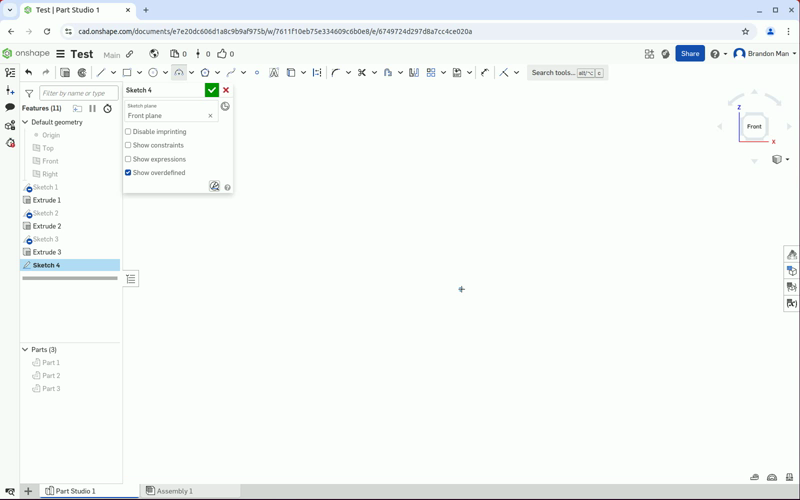
scroll(6)
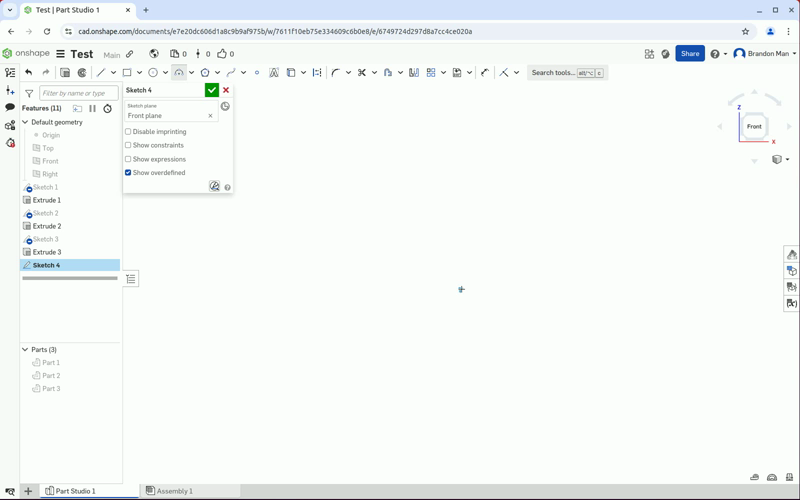
scroll(6)
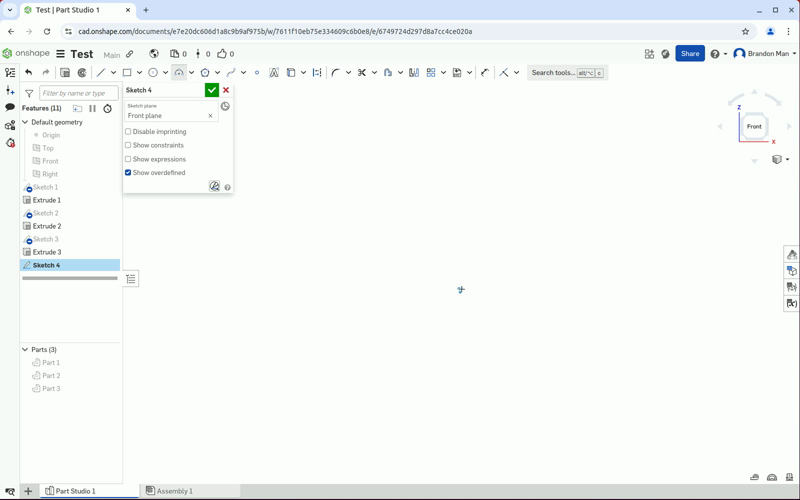
scroll(6)
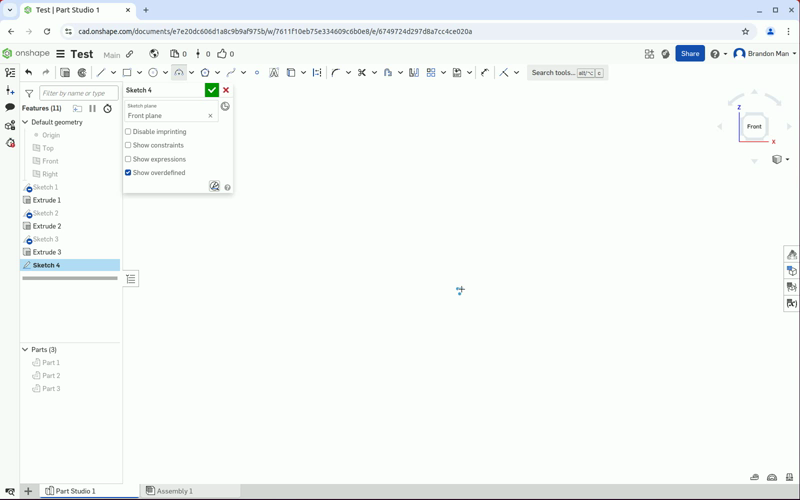
scroll(6)
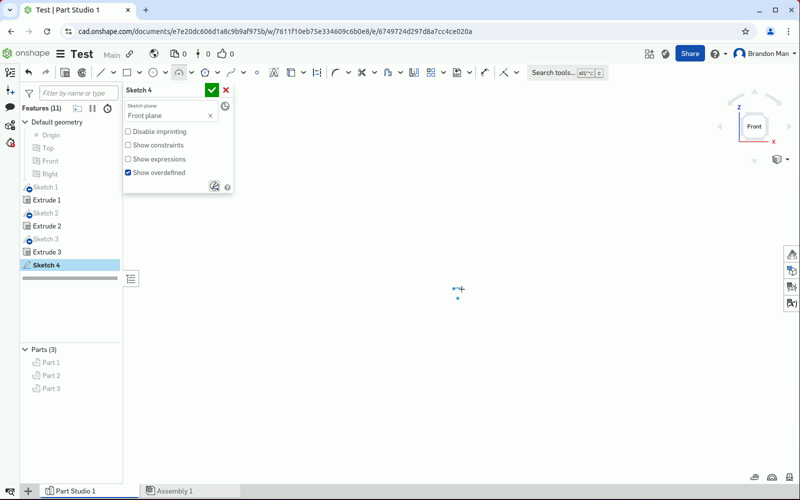
scroll(6)
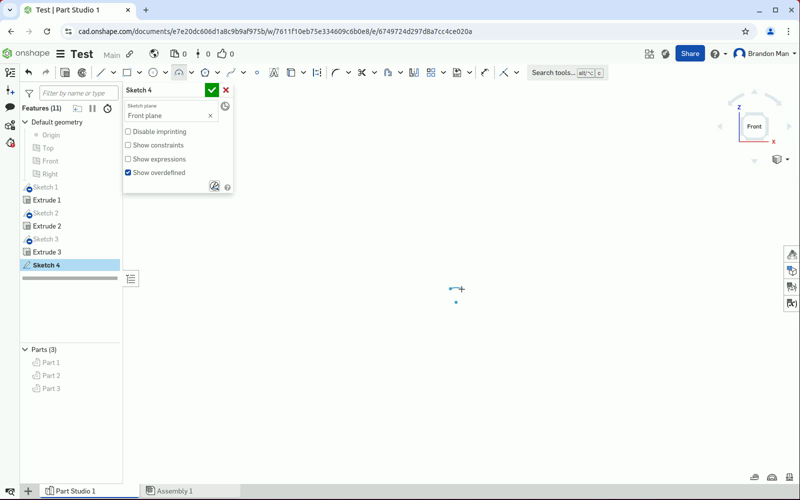
click(461, 288)
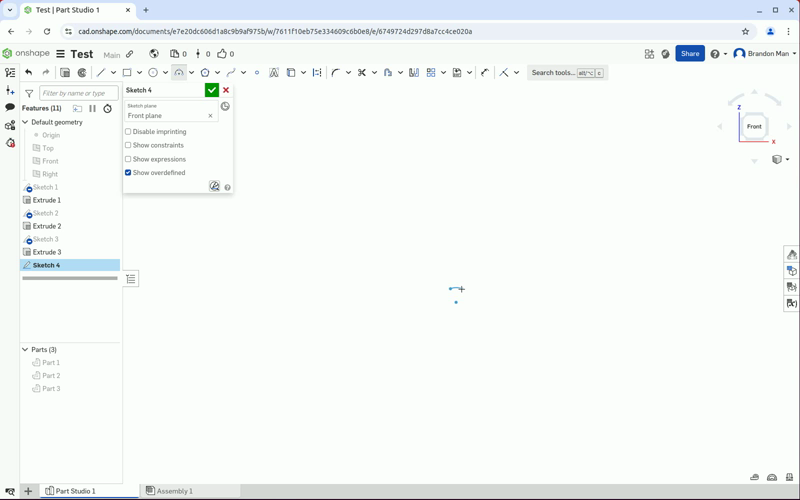
scroll(-6)
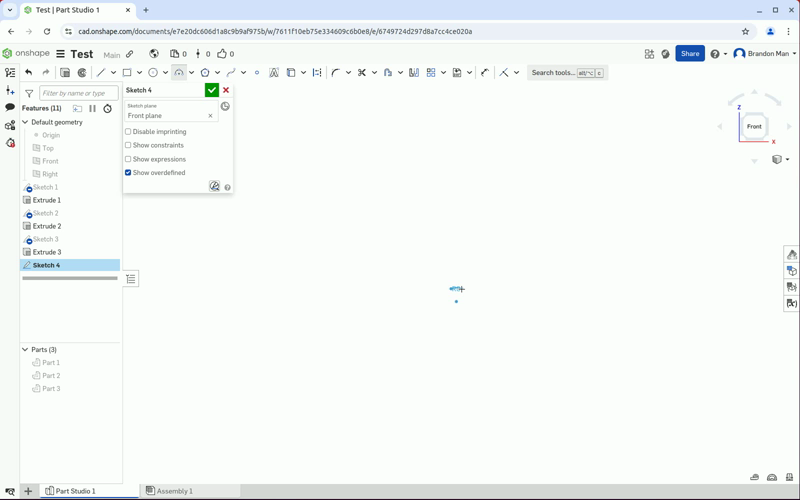
scroll(-6)
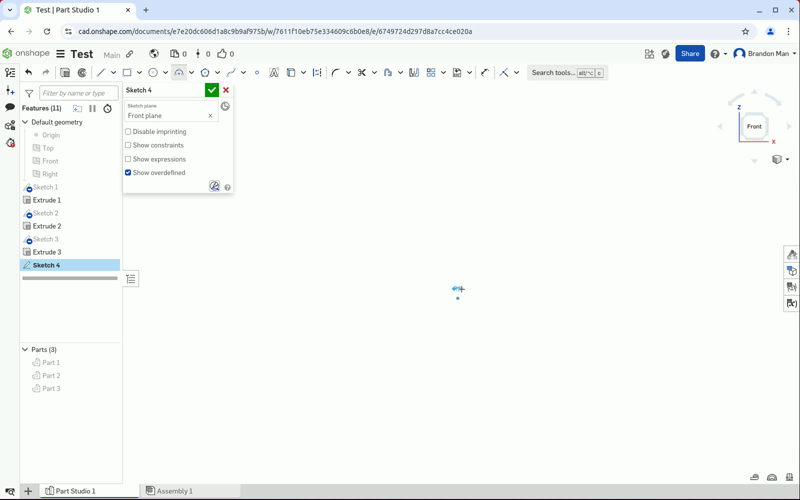
scroll(-6)
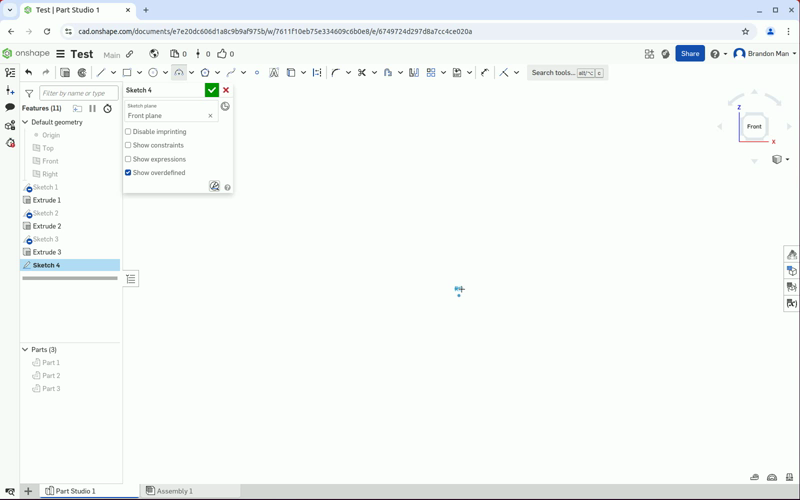
scroll(-6)
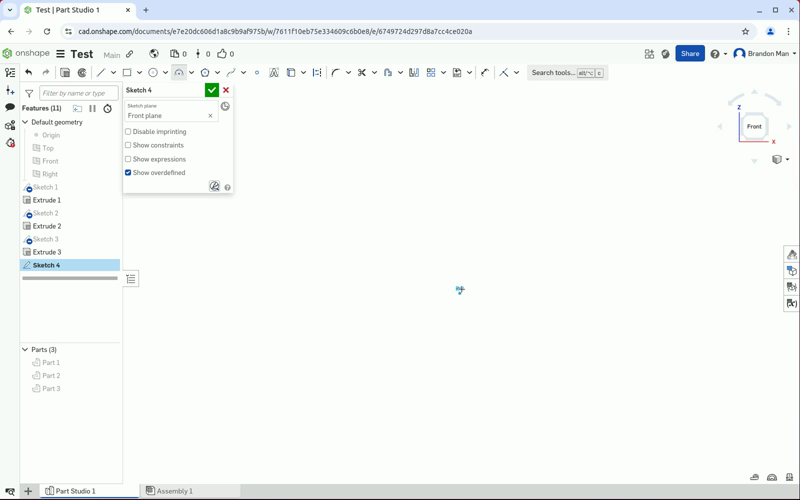
scroll(-6)
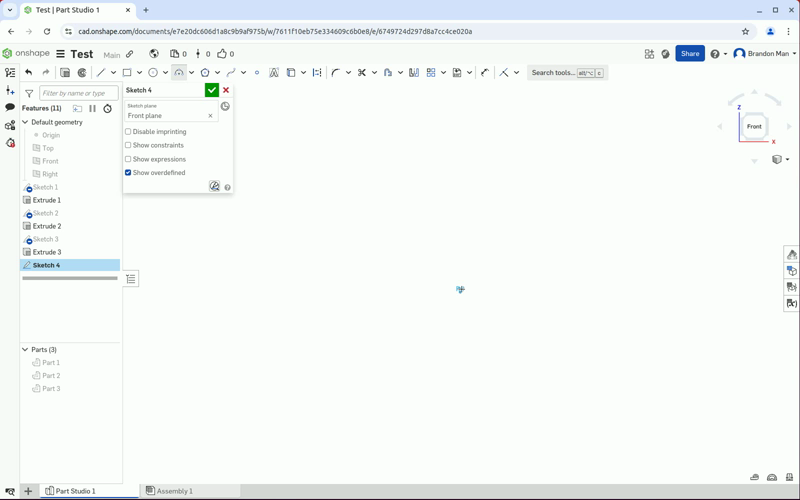
scroll(-6)
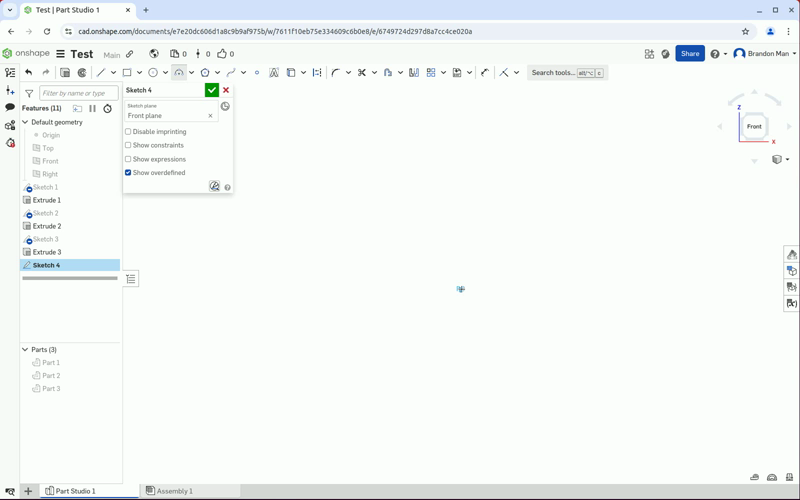
scroll(-6)
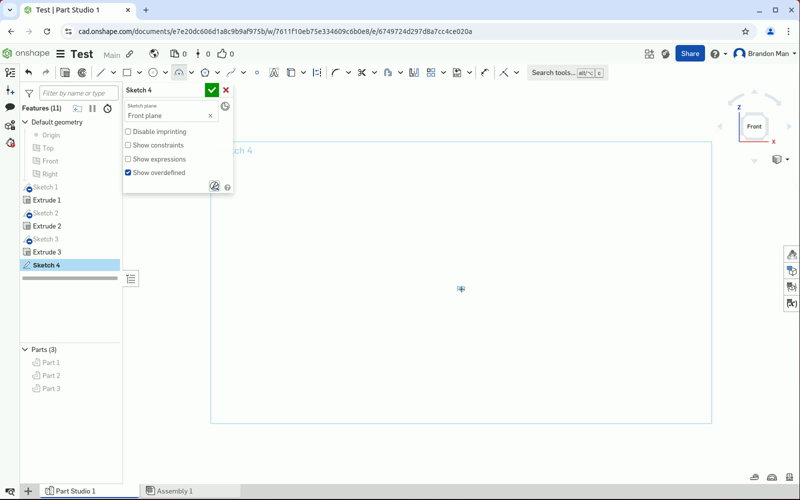
mouse_move(461, 276)
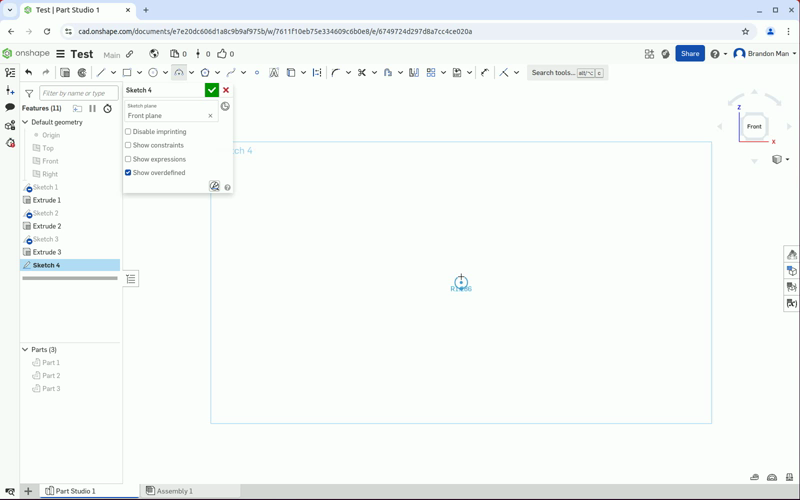
scroll(6)
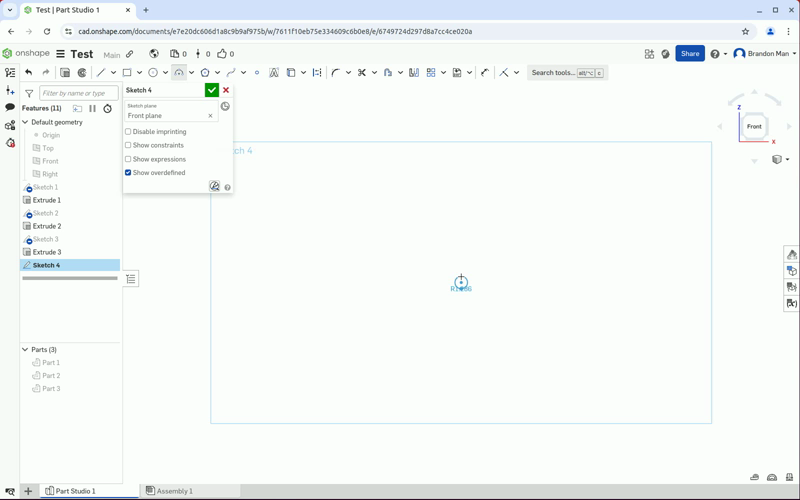
scroll(6)
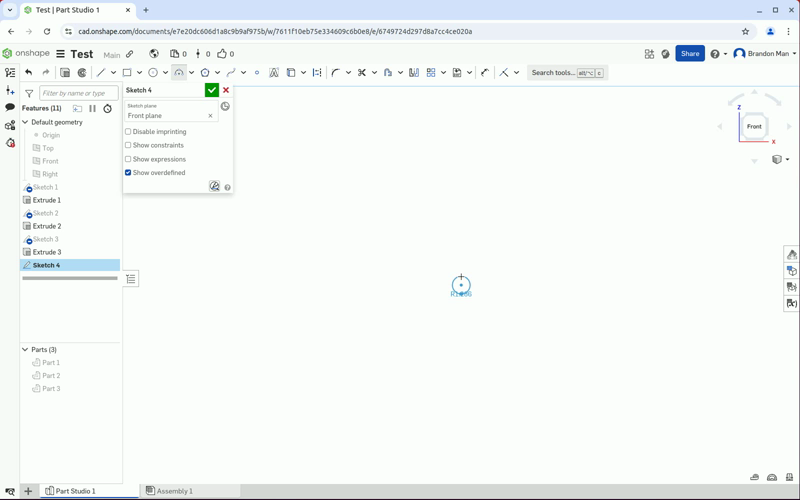
scroll(6)
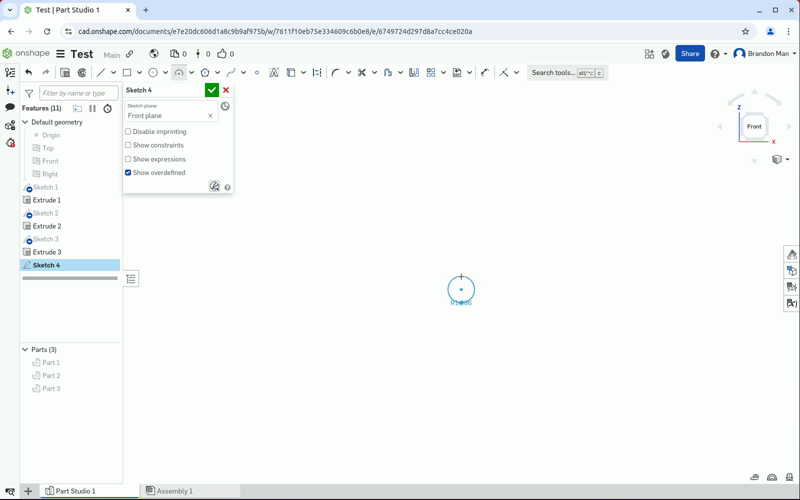
scroll(6)
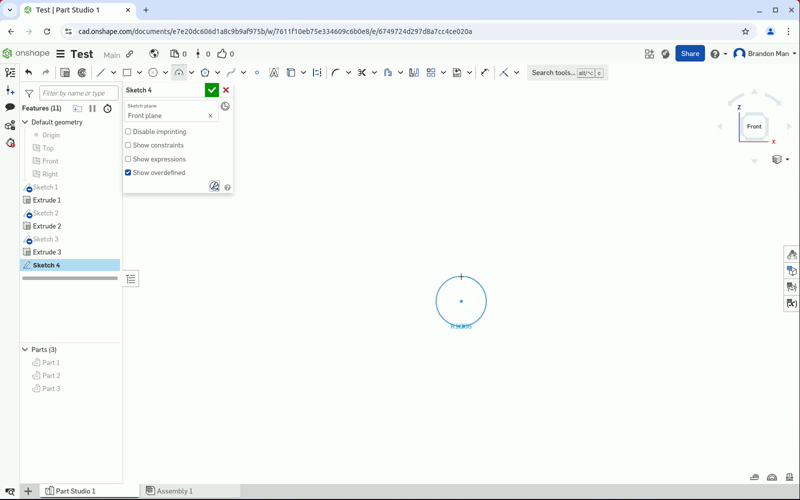
scroll(6)
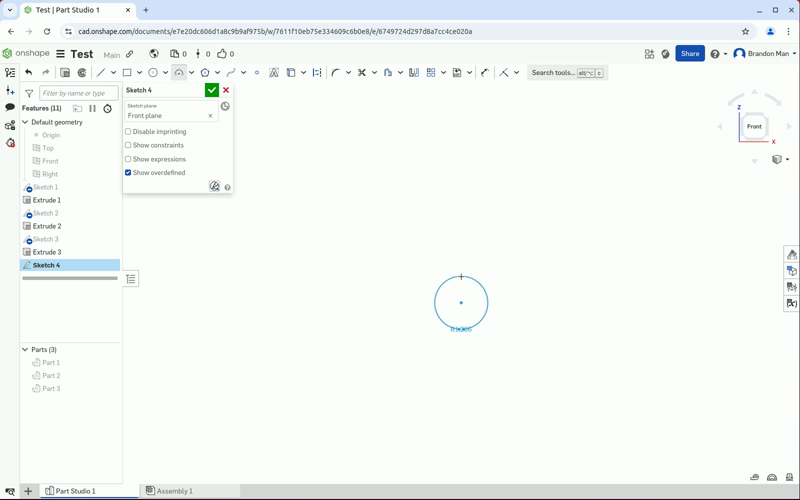
scroll(6)
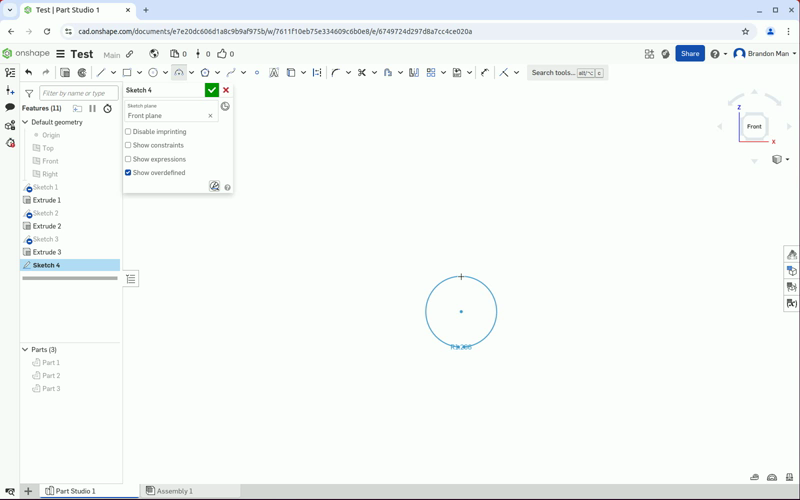
scroll(6)
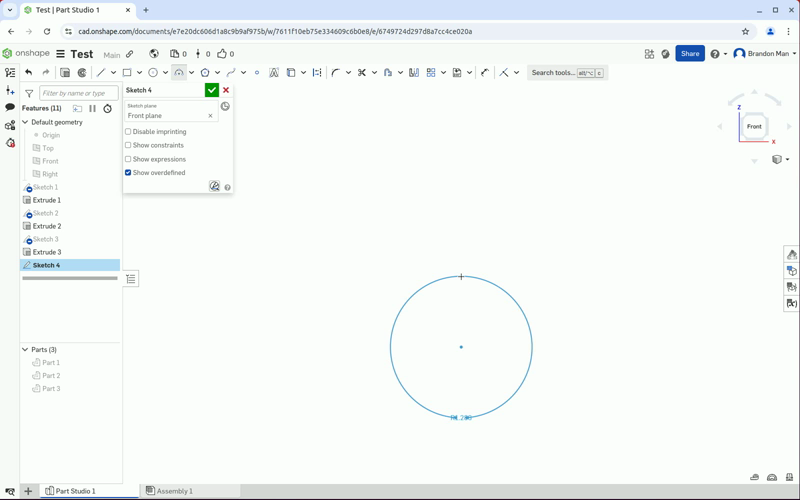
click(461, 276)
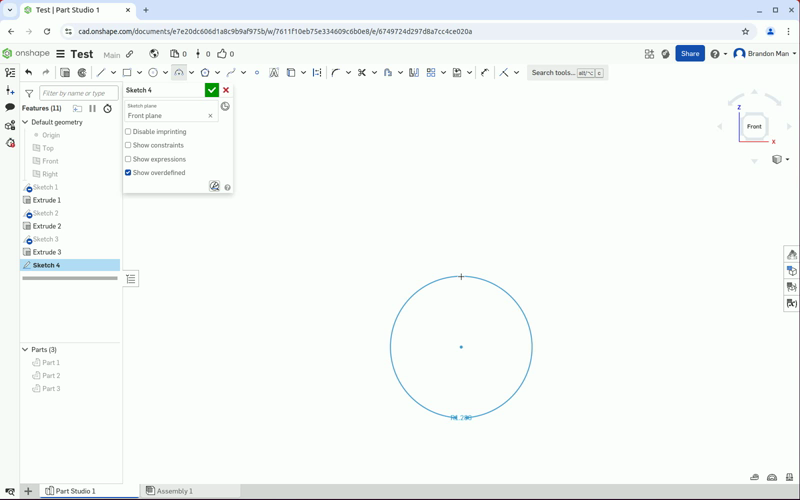
scroll(-6)
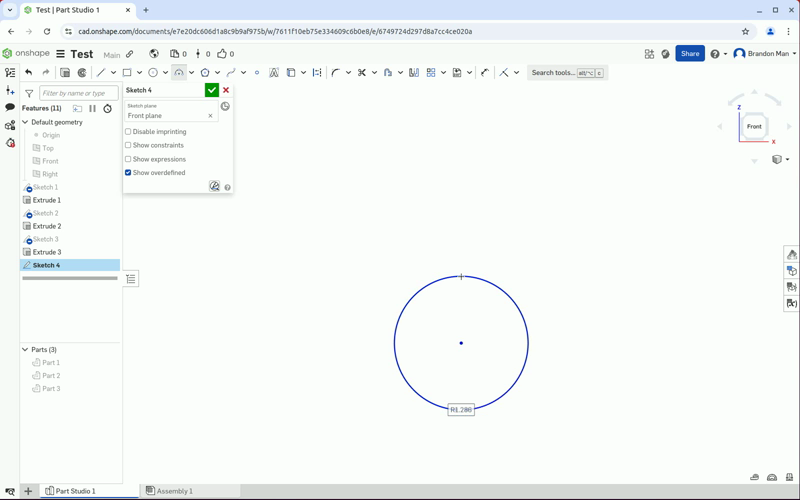
scroll(-6)
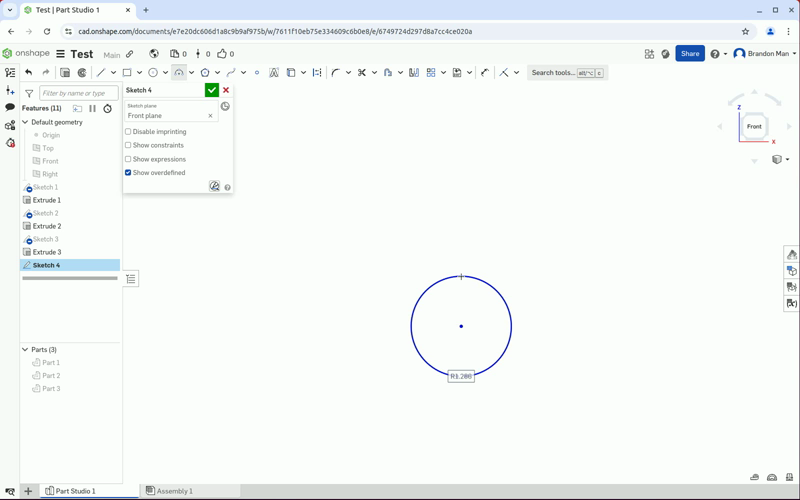
scroll(-6)
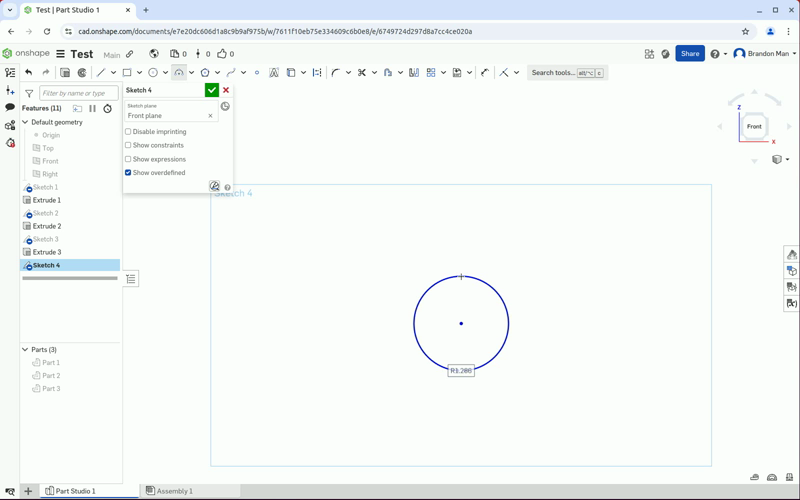
scroll(-6)
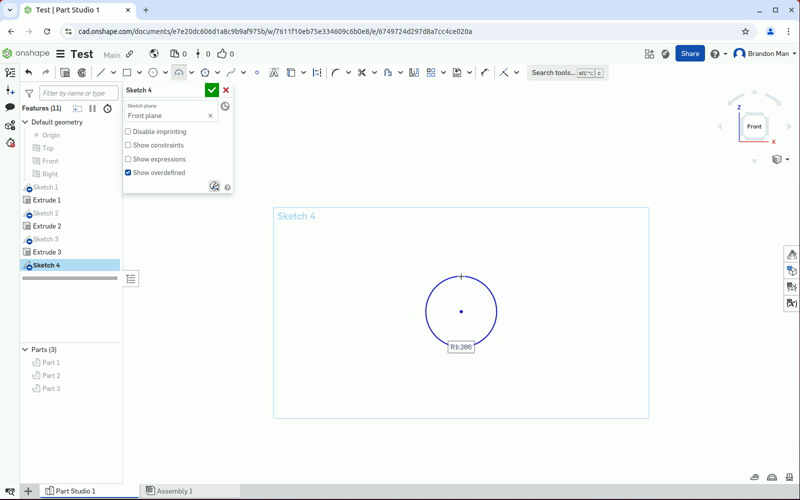
scroll(-6)
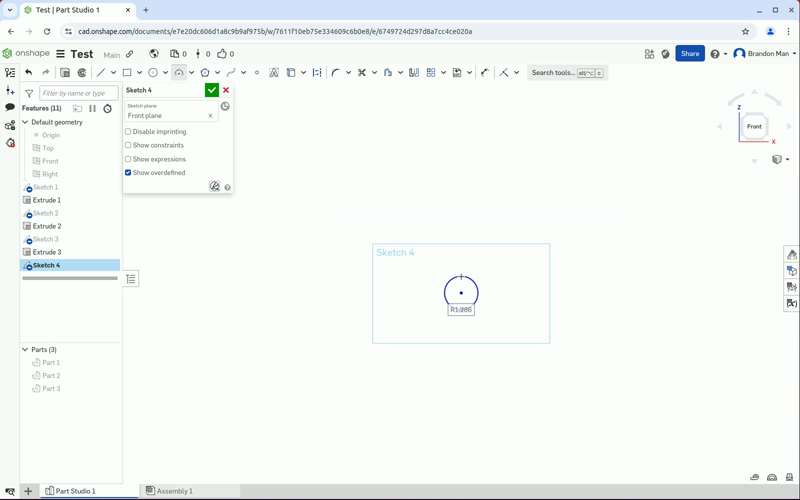
scroll(-6)
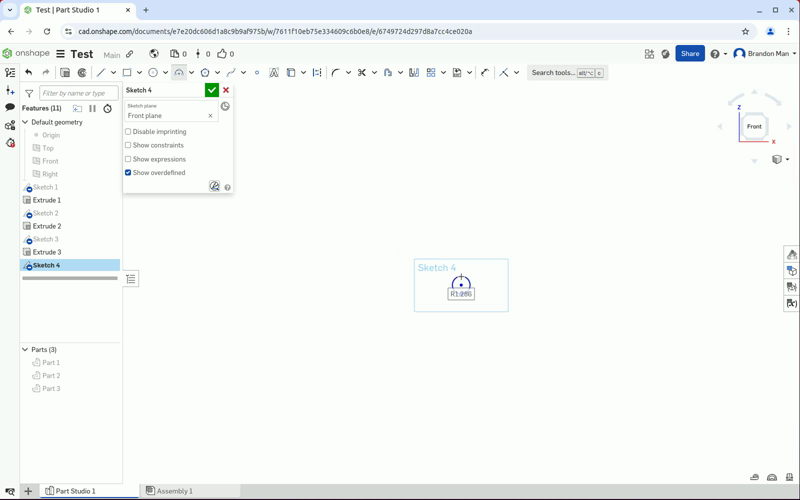
scroll(-6)
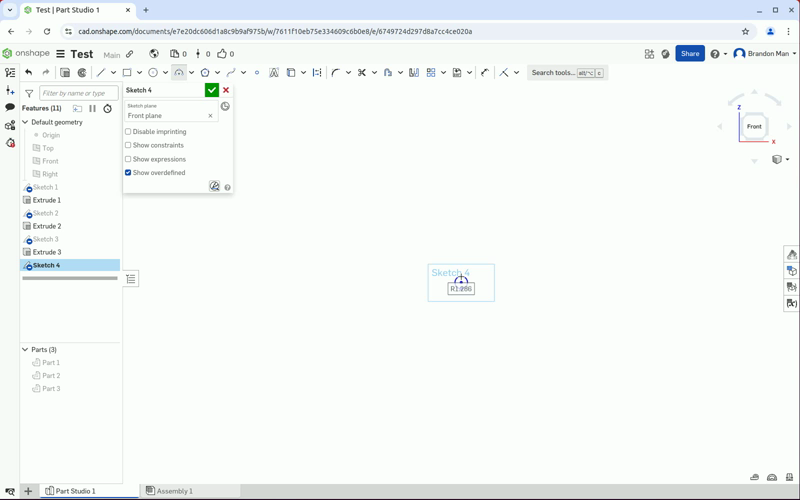
key_up(shift)
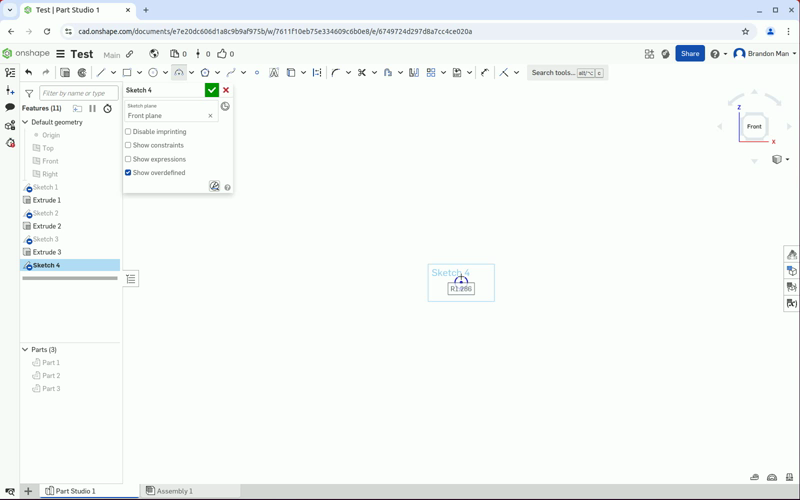
key(esc)
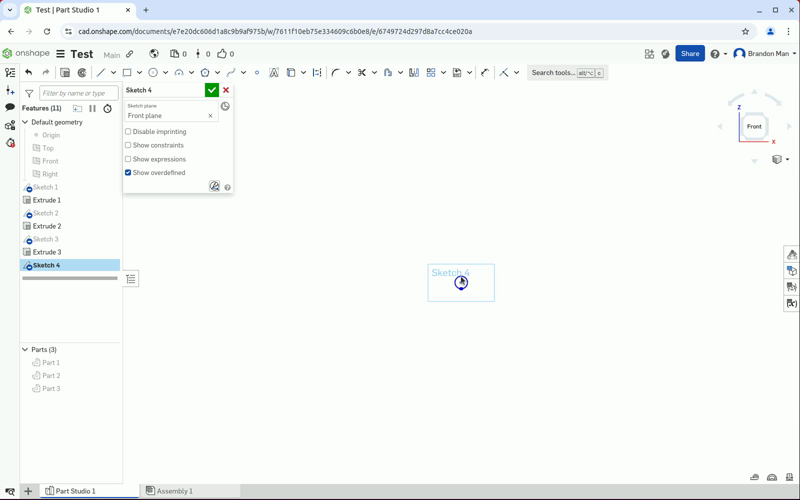
key(l)
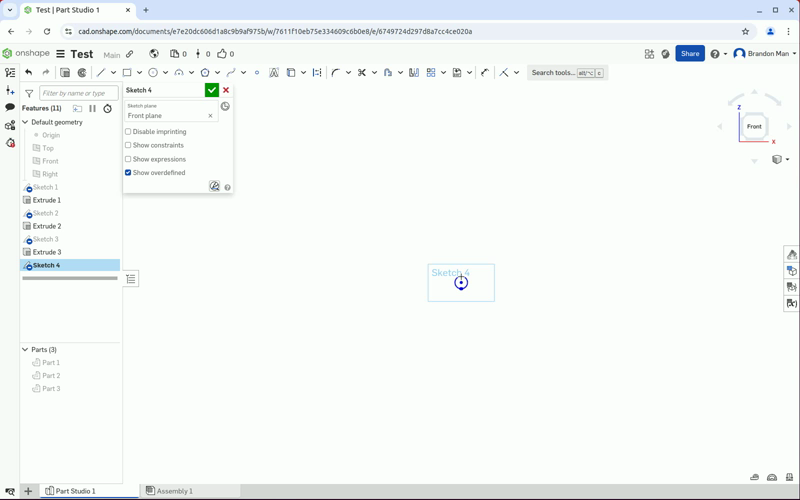
mouse_move(461, 288)
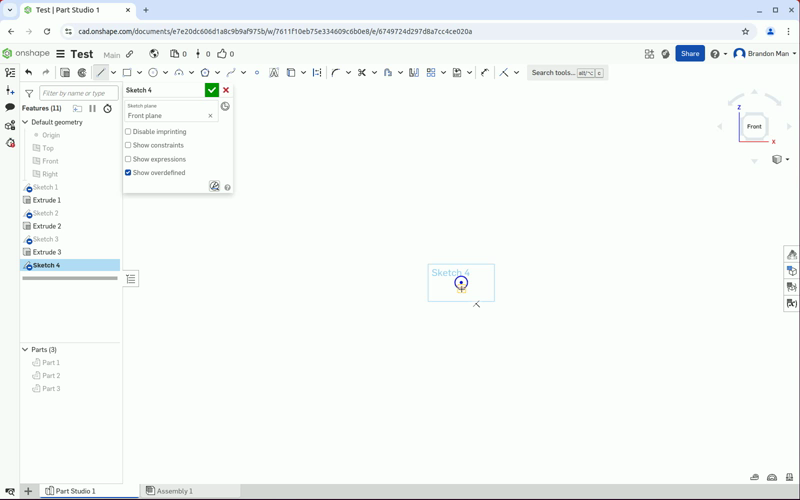
scroll(6)
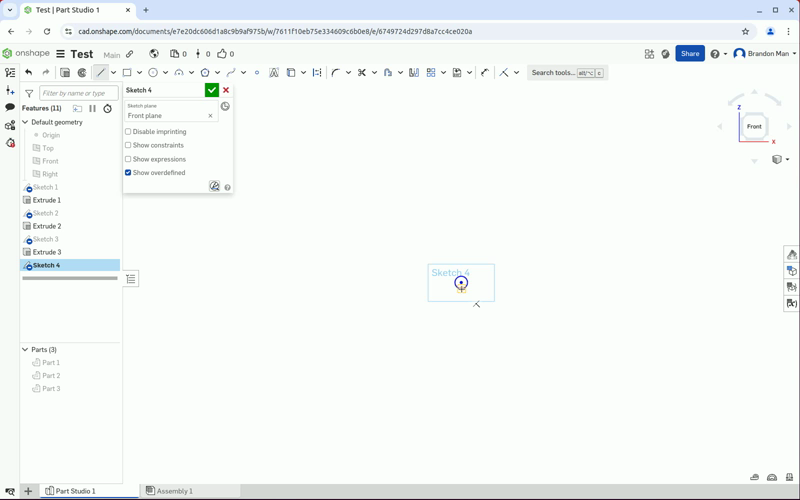
scroll(6)
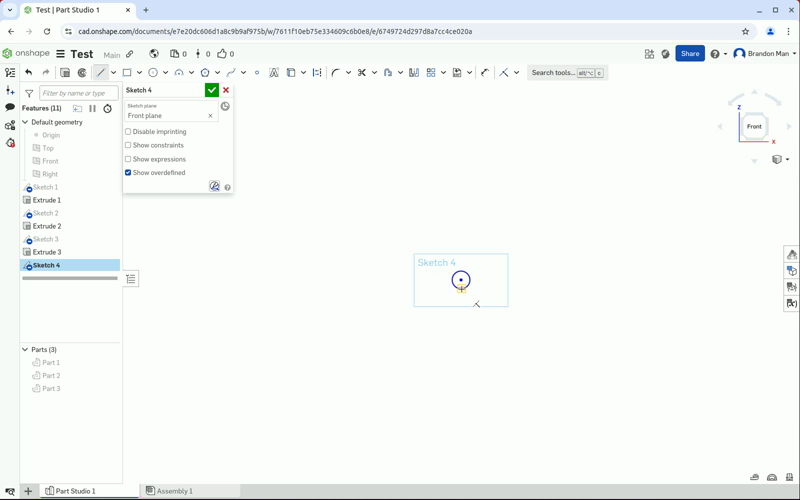
scroll(6)
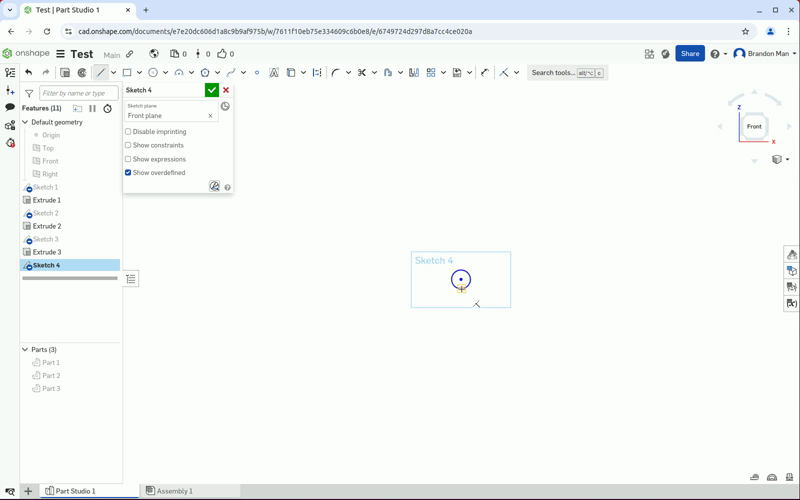
scroll(6)
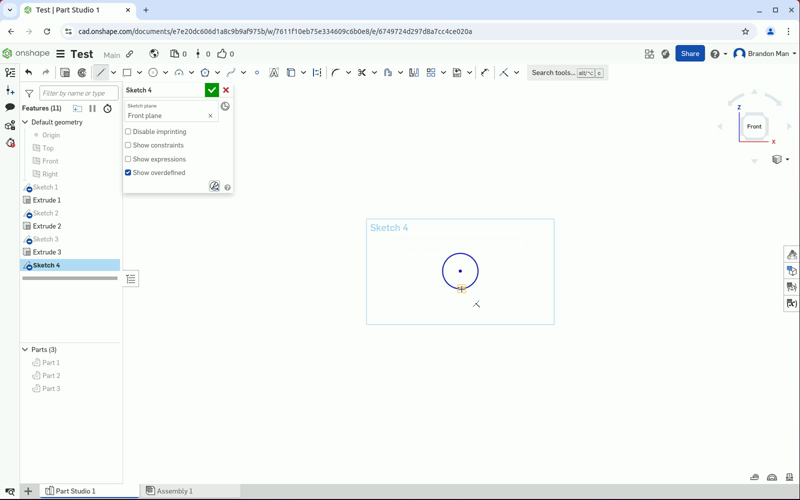
scroll(6)
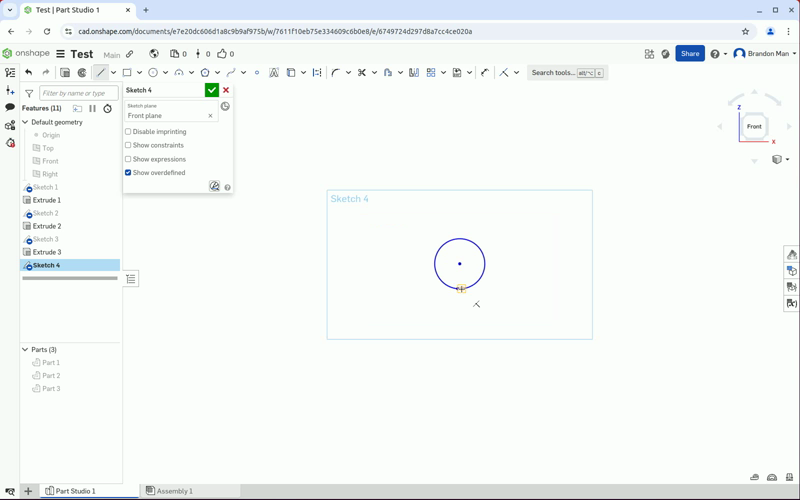
scroll(6)
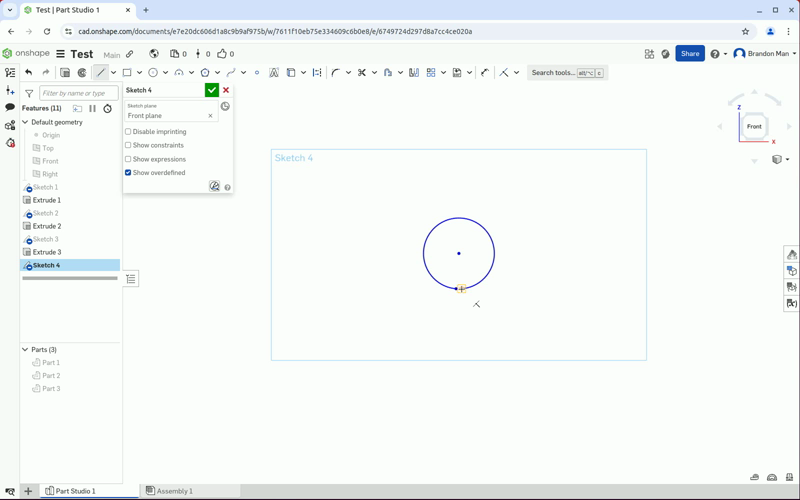
scroll(6)
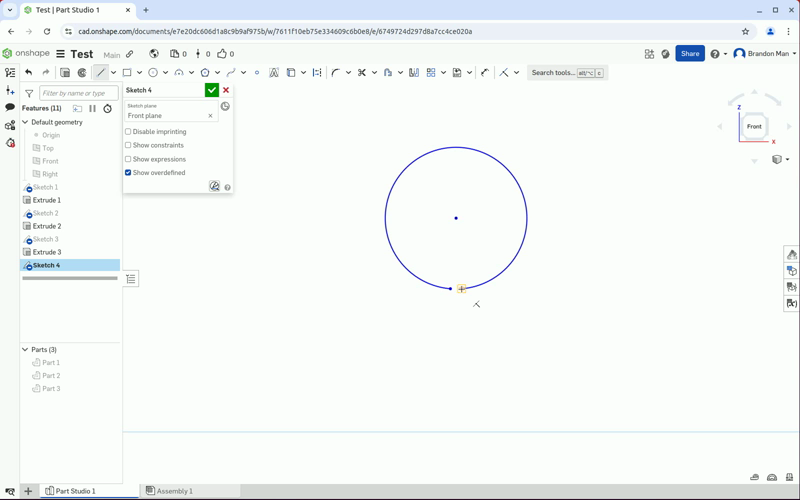
click(461, 288)
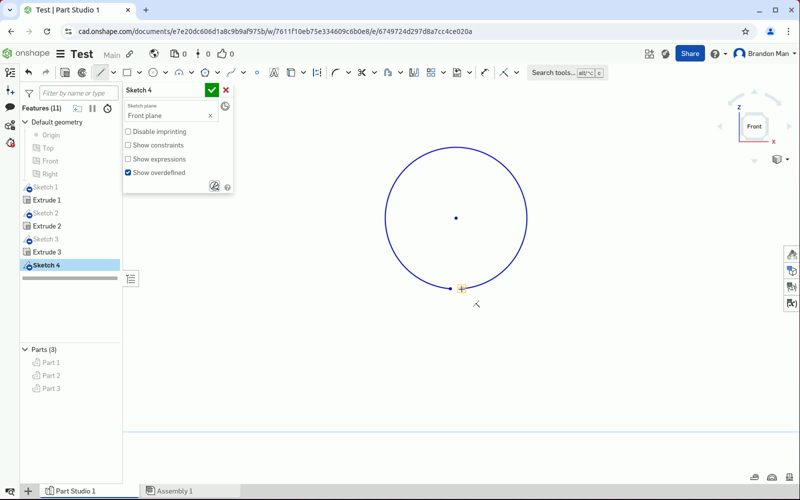
scroll(-6)
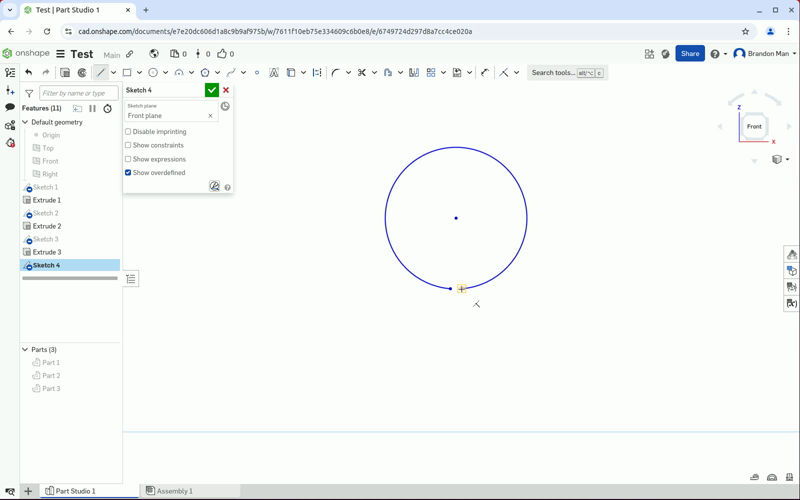
scroll(-6)
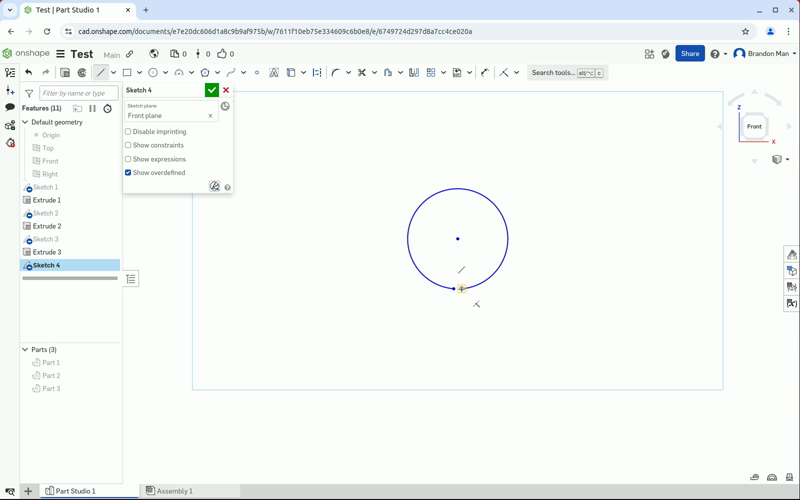
scroll(-6)
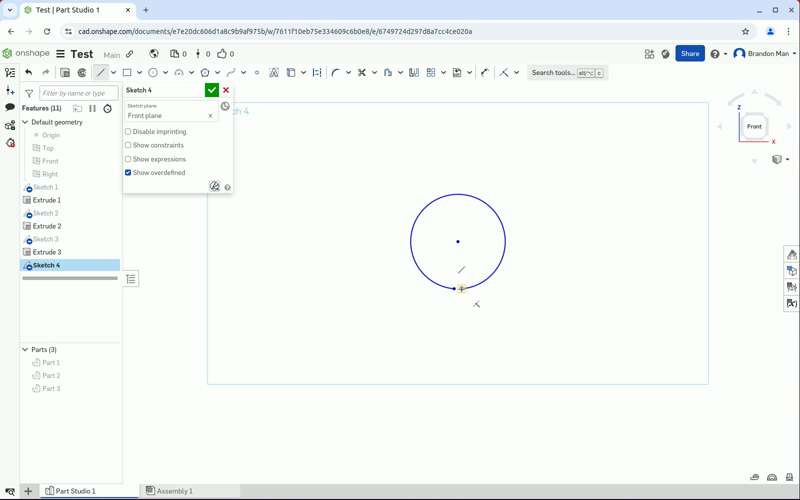
scroll(-6)
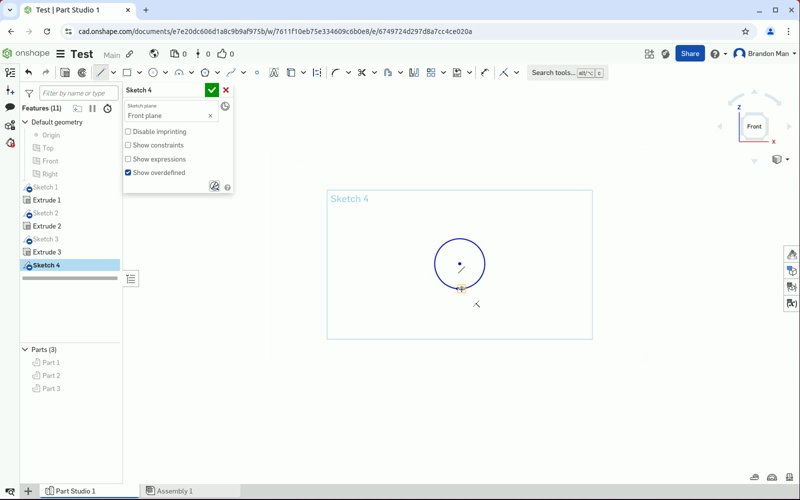
scroll(-6)
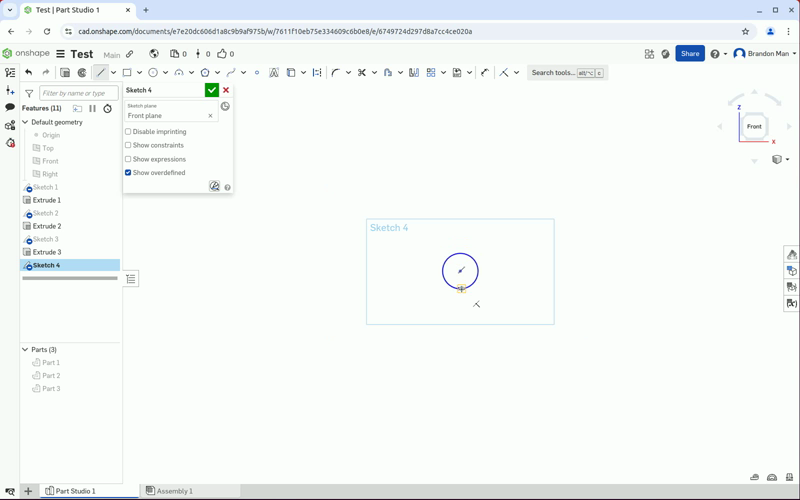
scroll(-6)
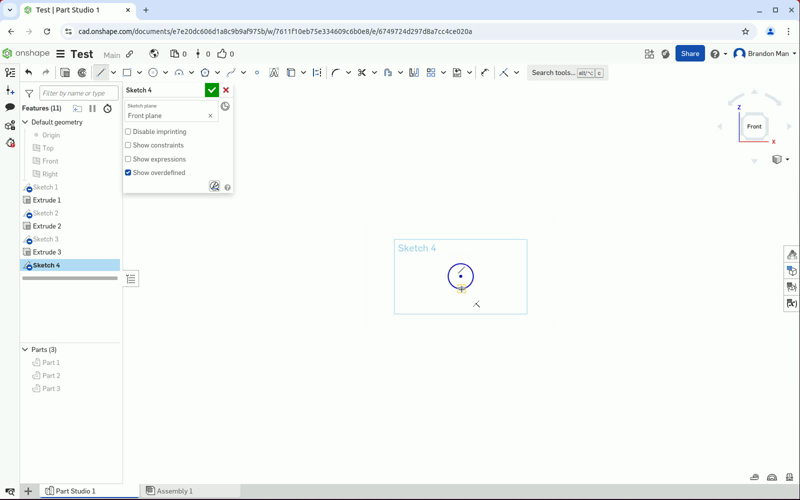
scroll(-6)
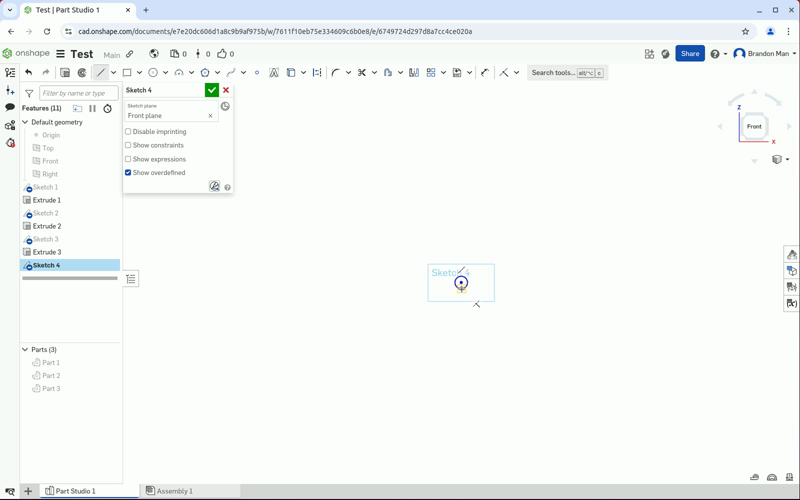
key_down(shift)
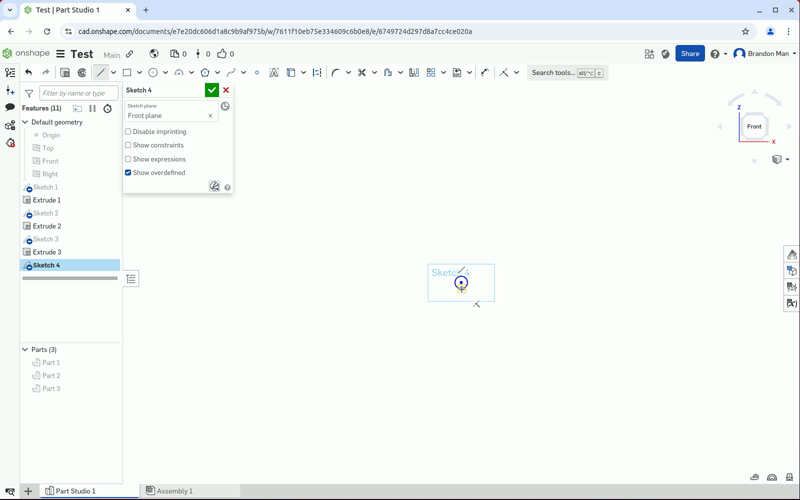
mouse_move(492, 288)
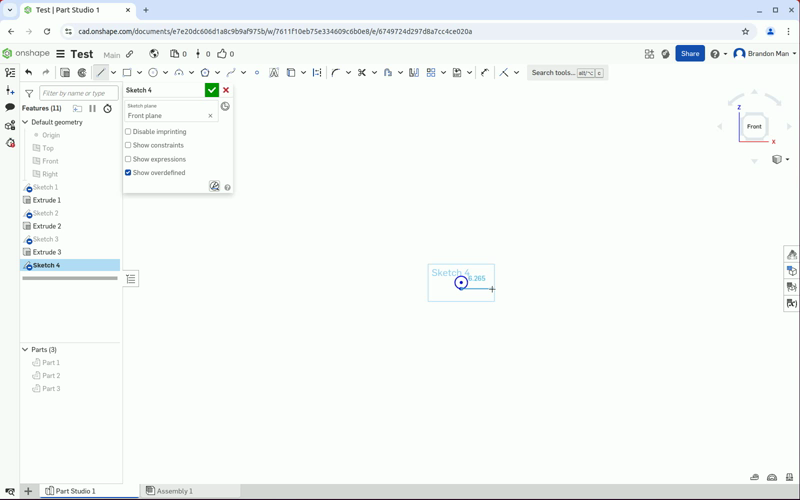
mouse_move(461, 288)
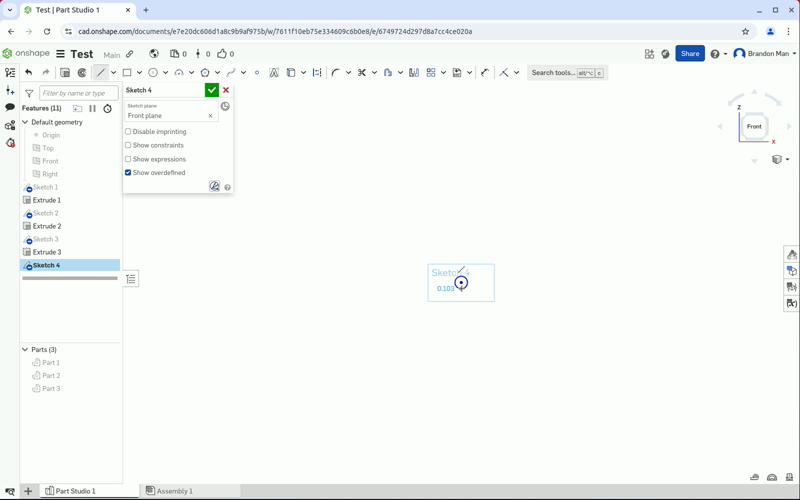
scroll(6)
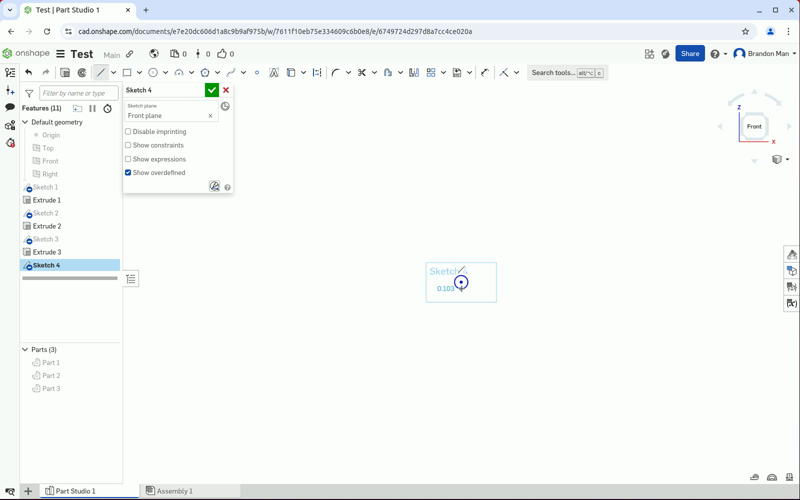
scroll(6)
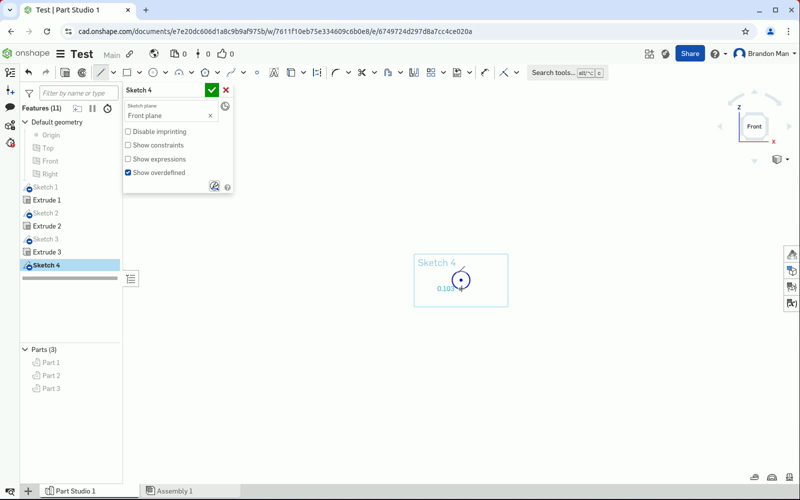
scroll(6)
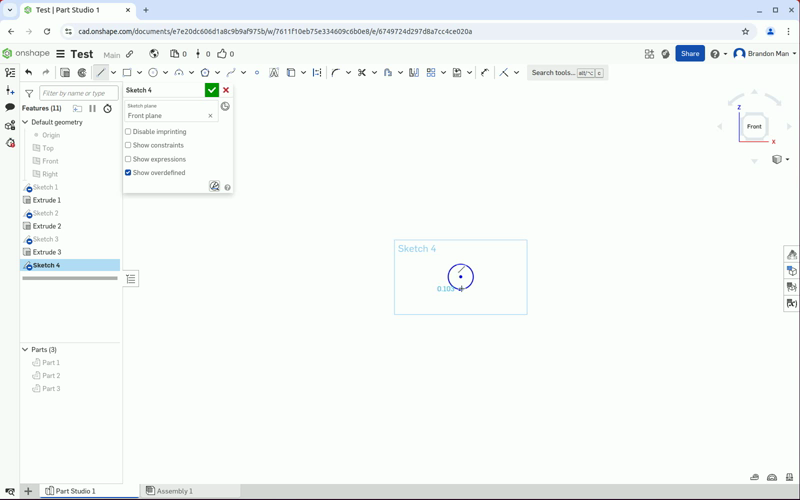
scroll(6)
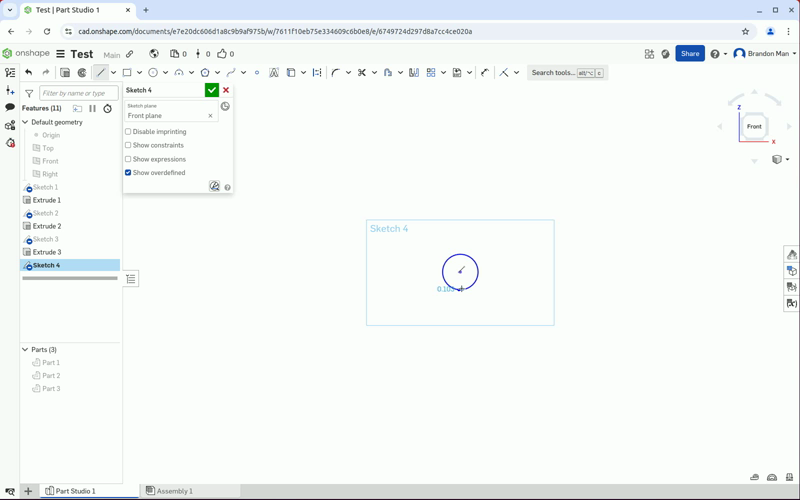
scroll(6)
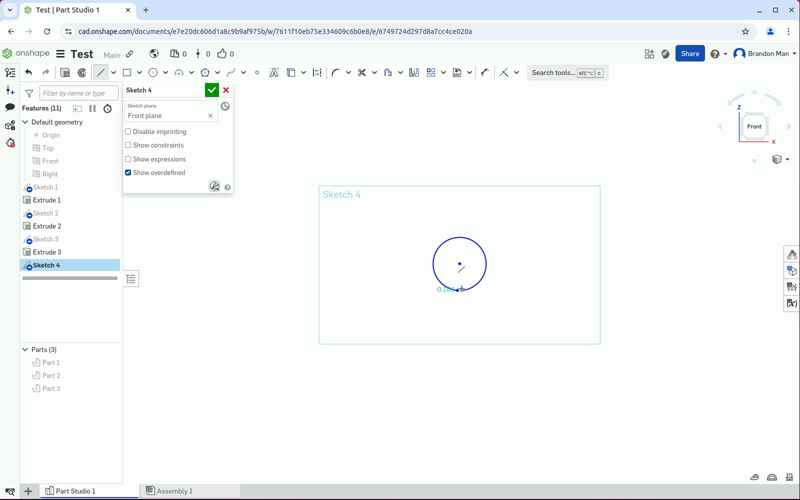
scroll(6)
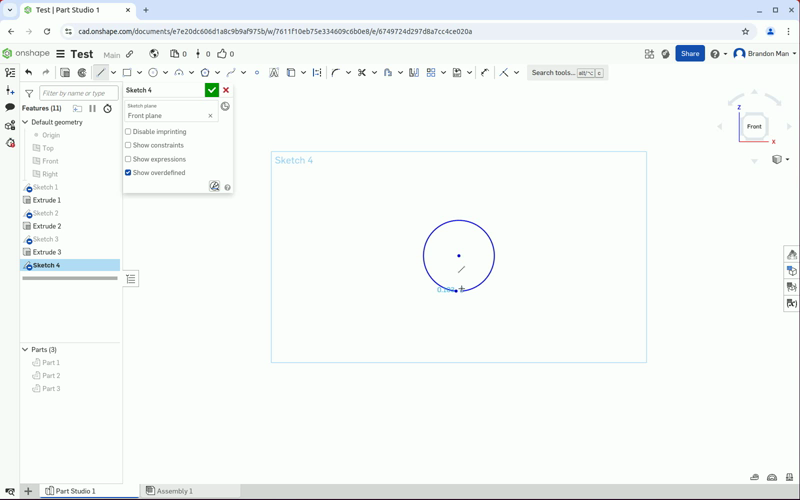
scroll(6)
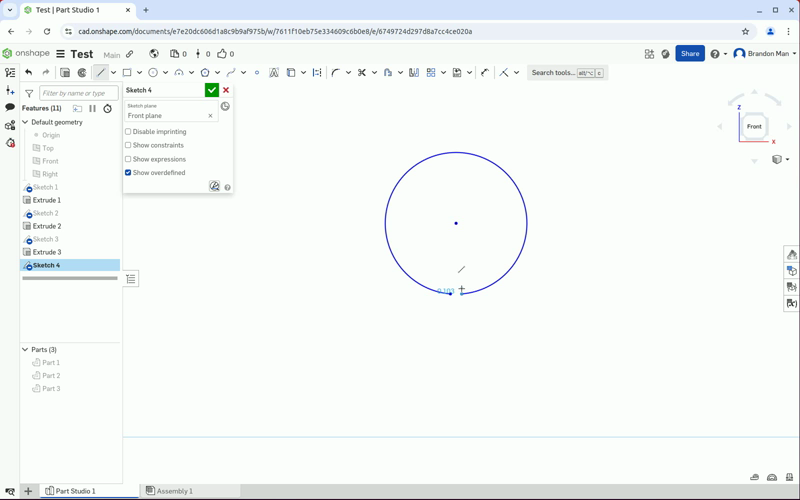
click(461, 288)
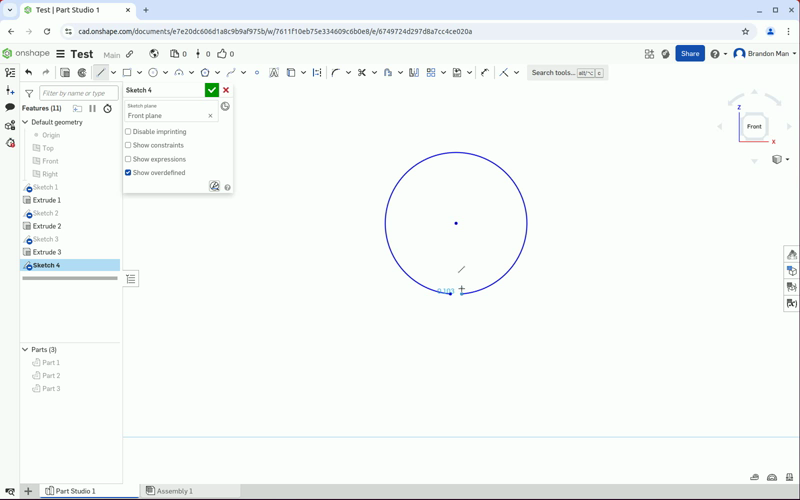
scroll(-6)
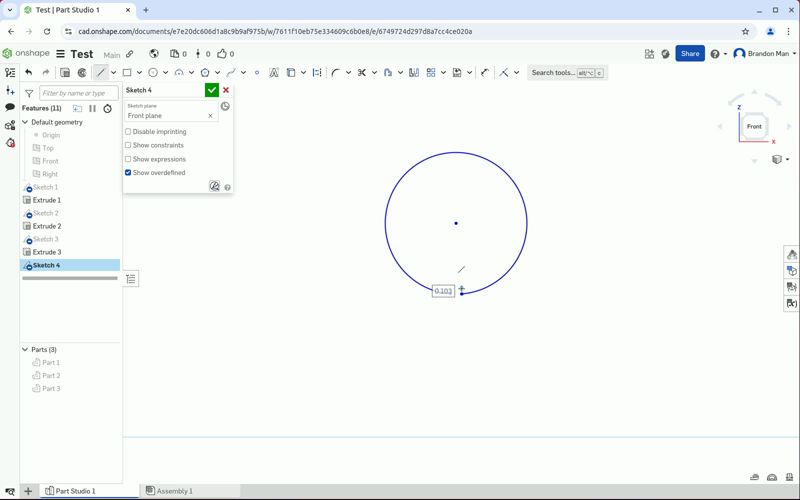
scroll(-6)
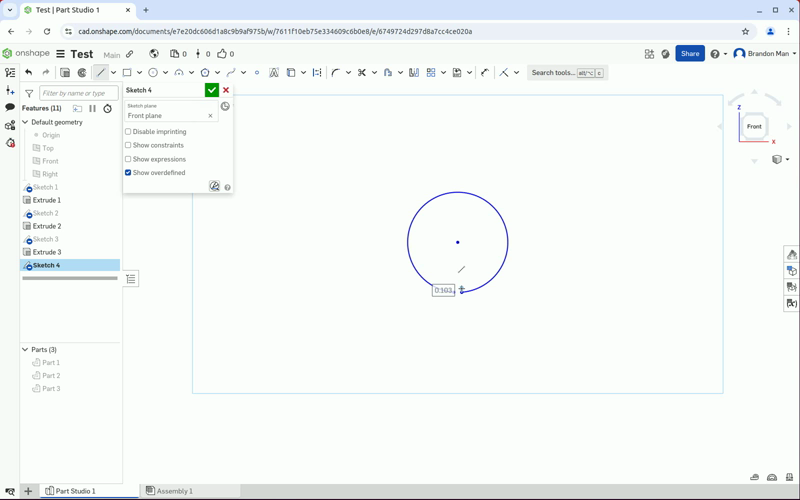
scroll(-6)
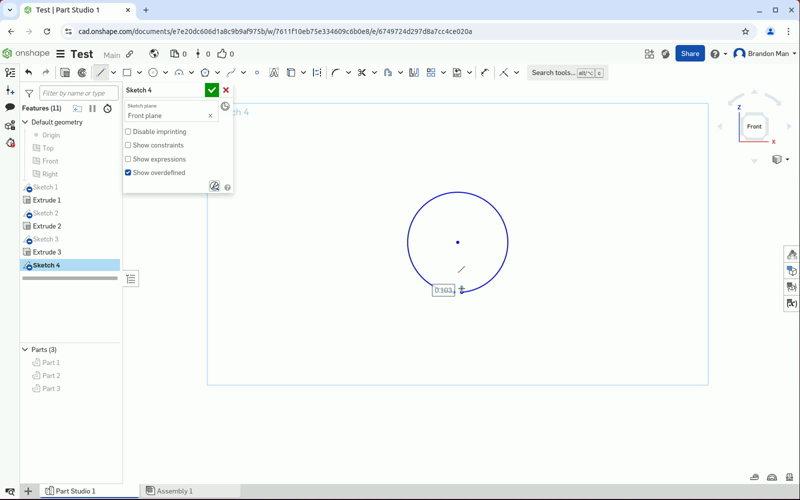
scroll(-6)
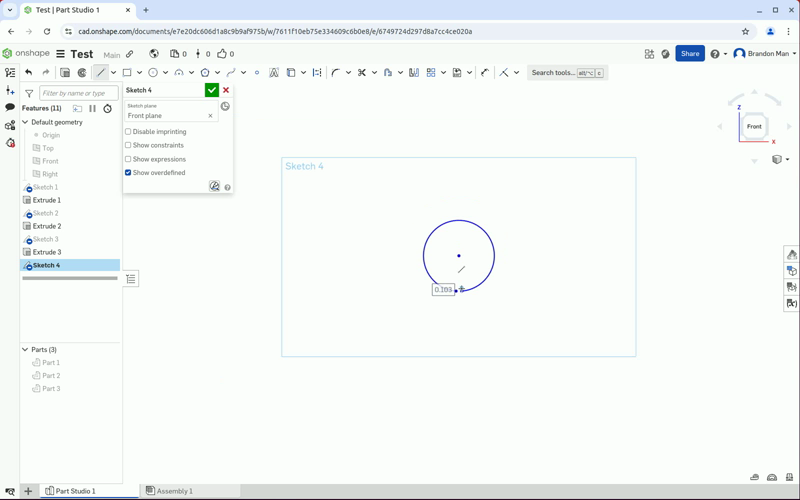
scroll(-6)
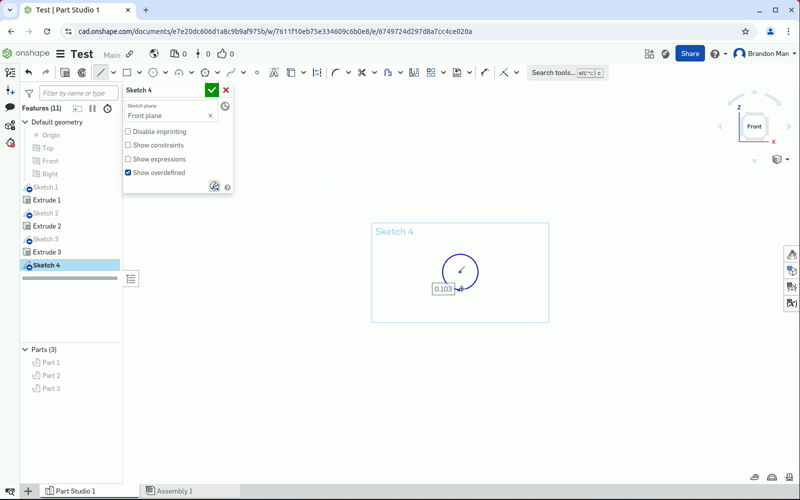
scroll(-6)
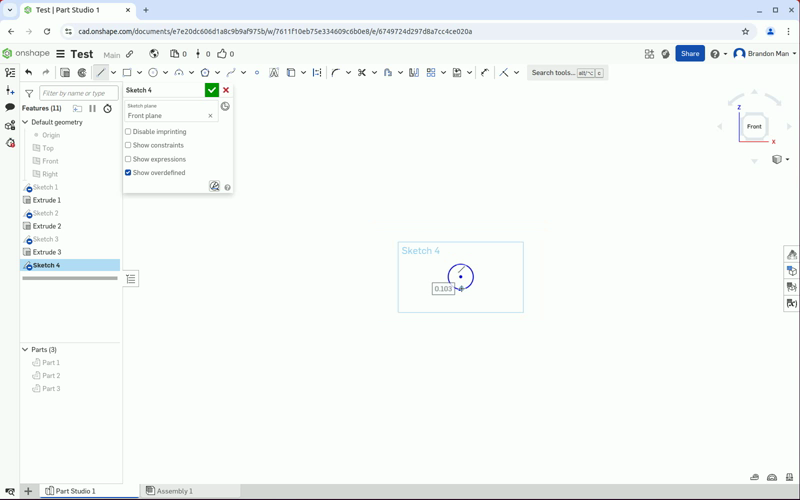
scroll(-6)
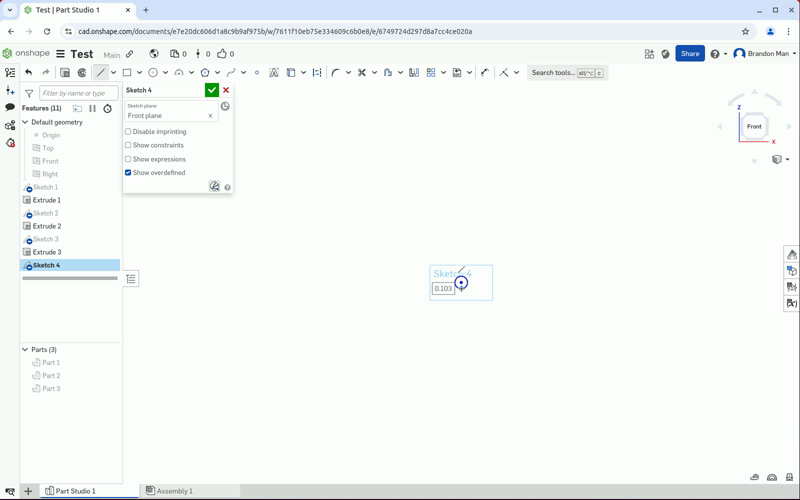
key_up(shift)
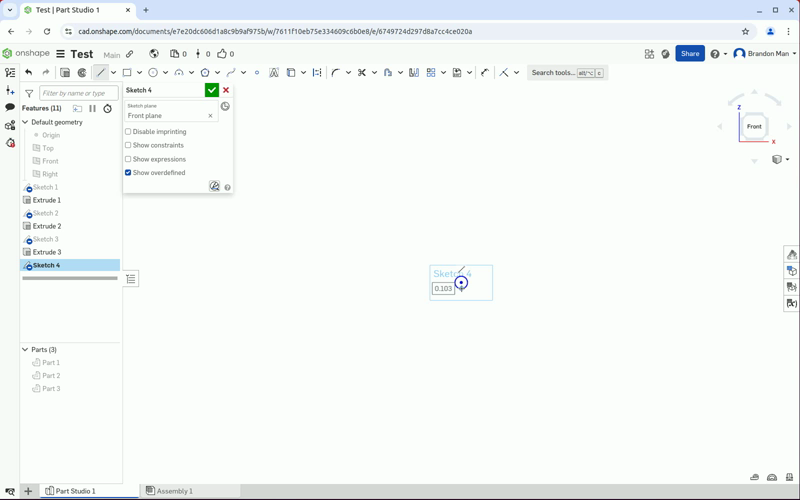
key(esc)
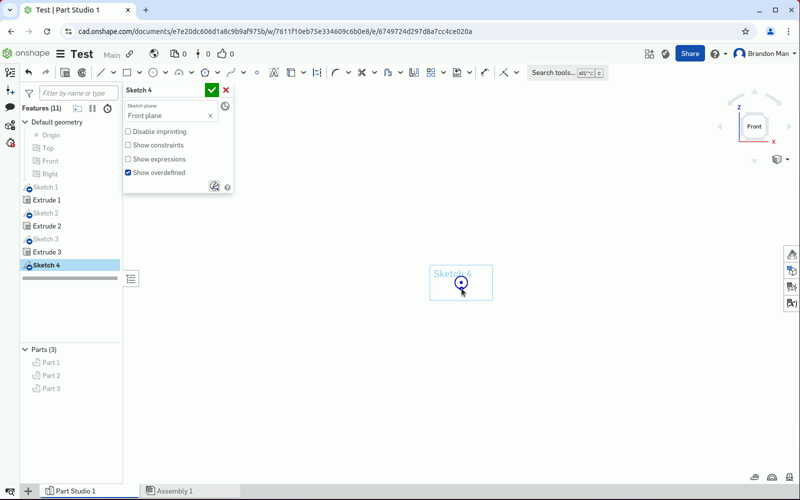
key(a)
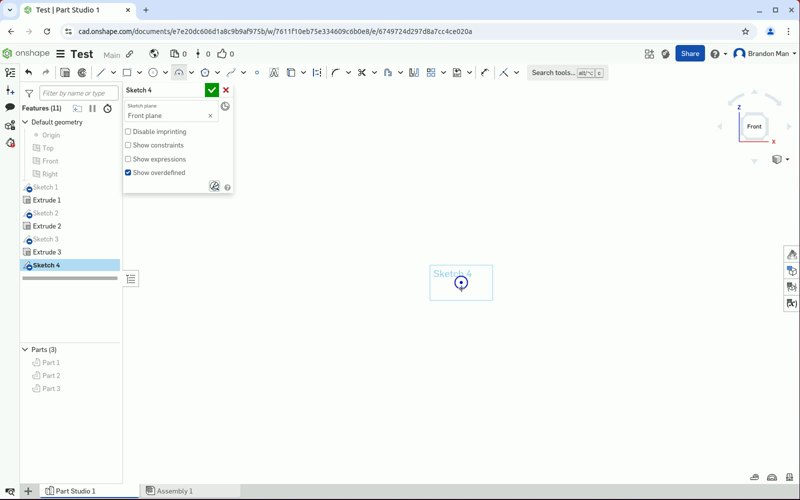
mouse_move(461, 288)
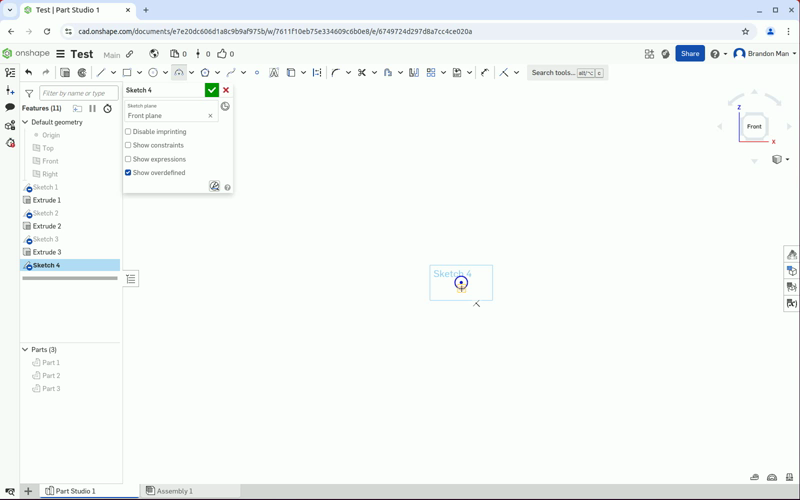
scroll(6)
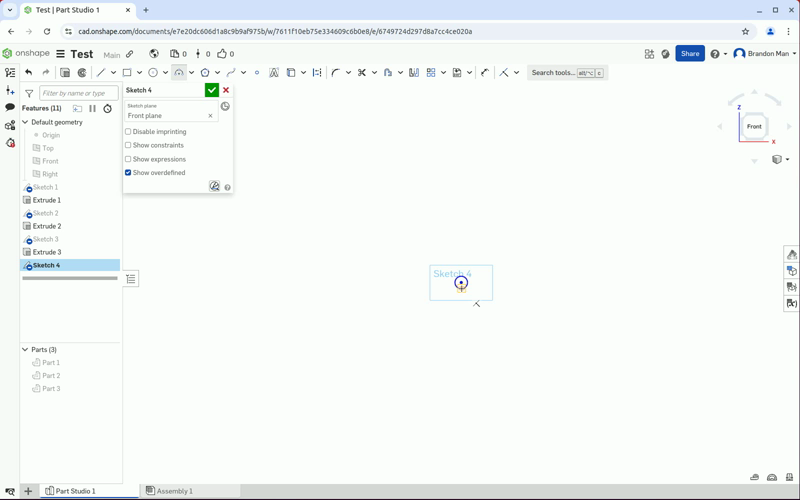
scroll(6)
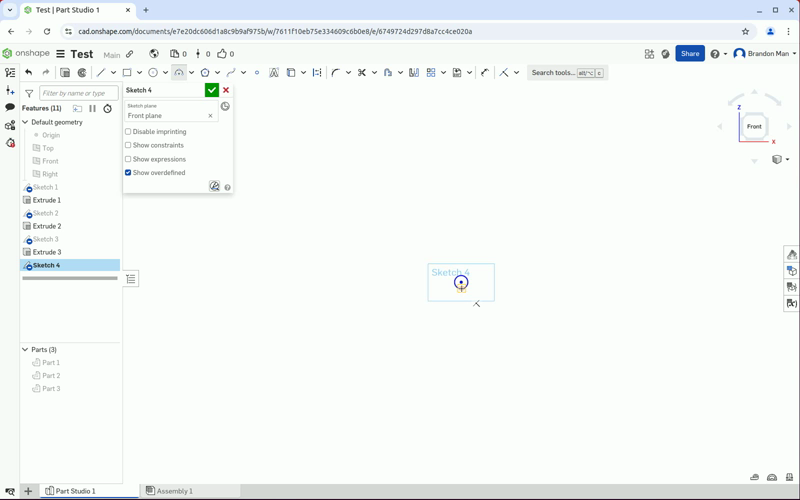
scroll(6)
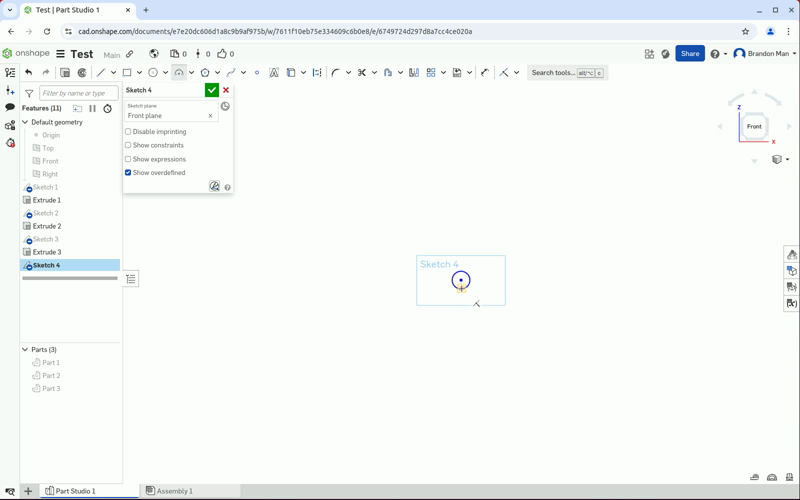
scroll(6)
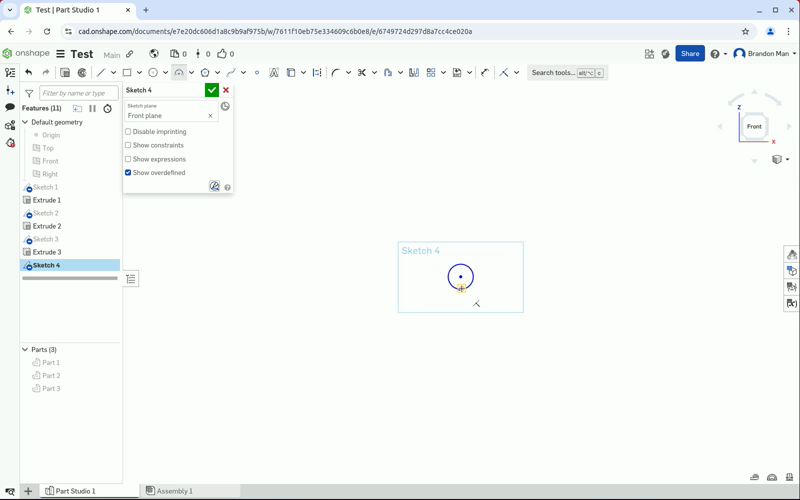
scroll(6)
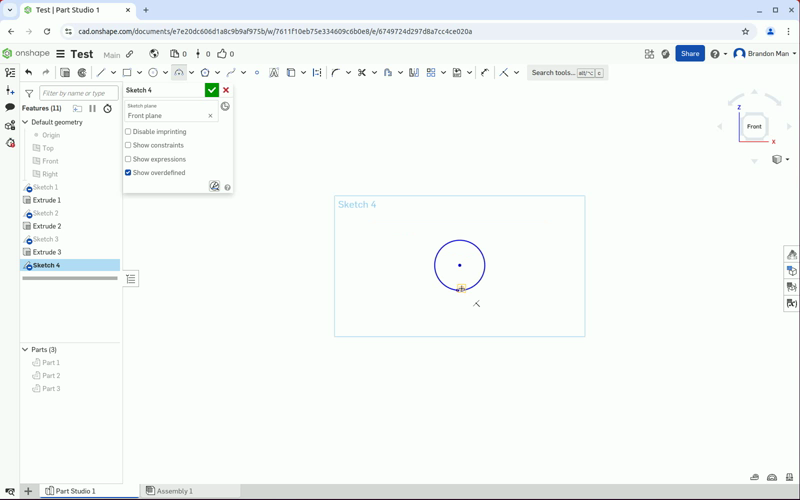
scroll(6)
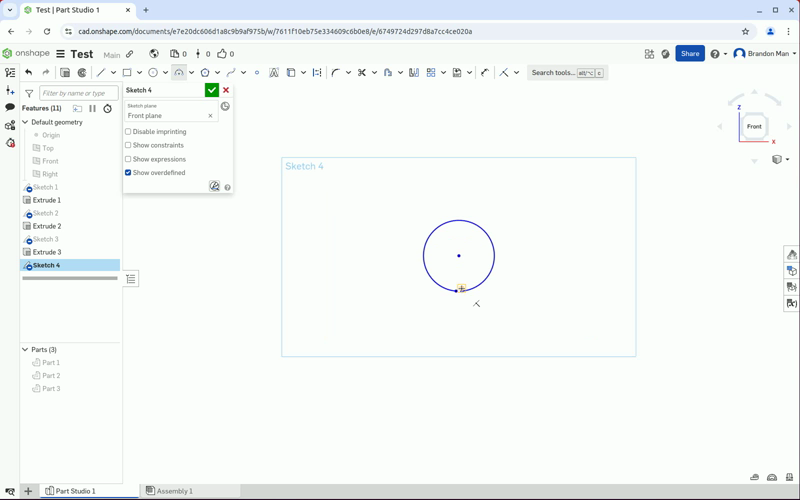
scroll(6)
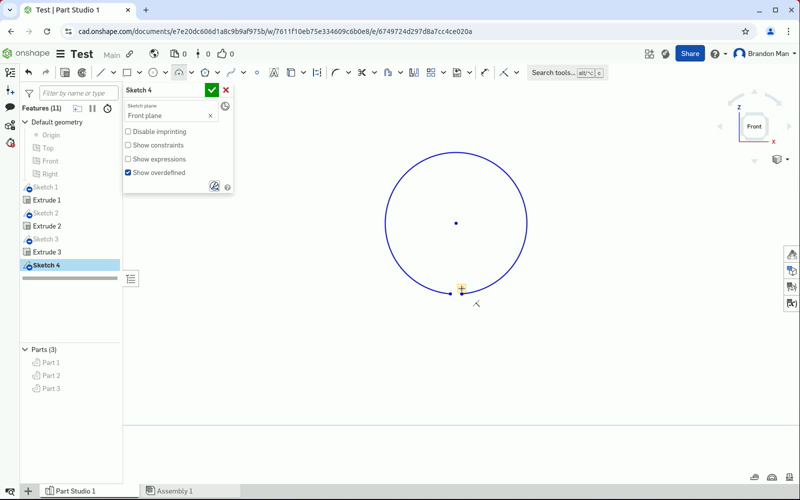
click(461, 288)
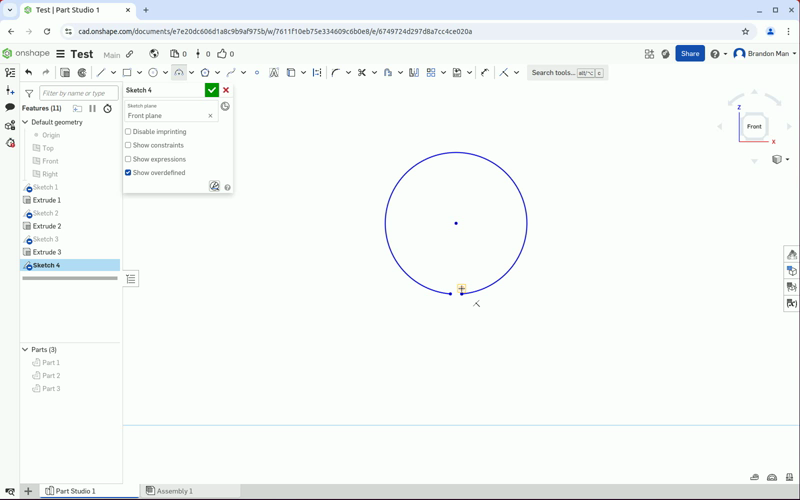
scroll(-6)
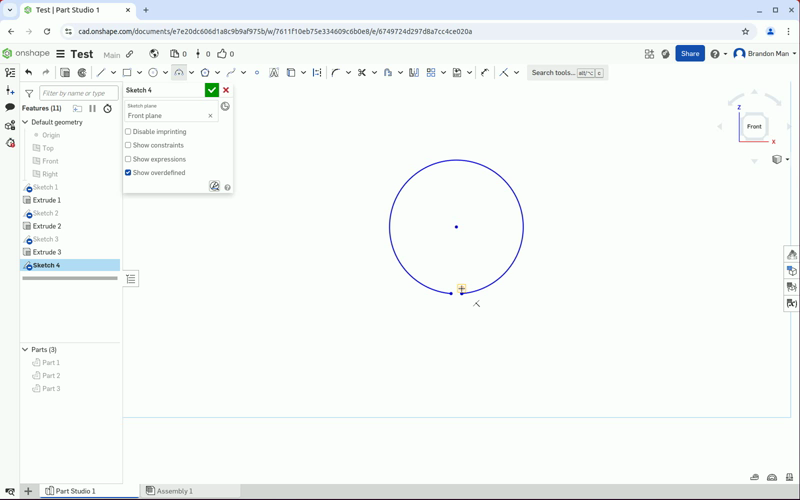
scroll(-6)
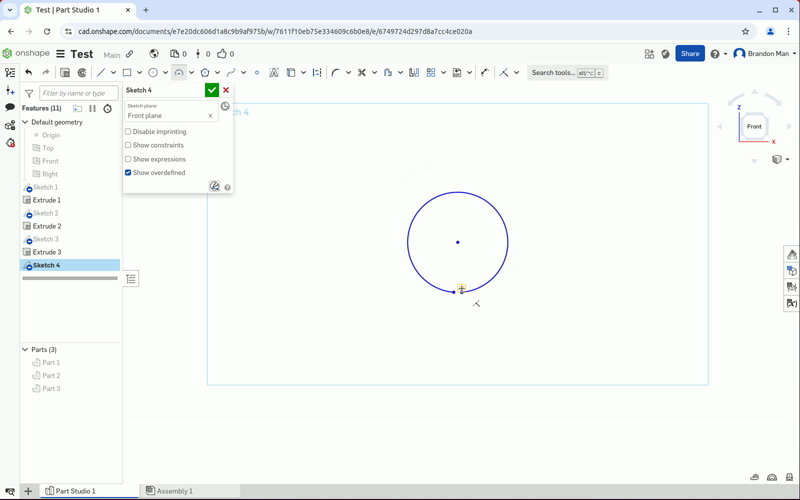
scroll(-6)
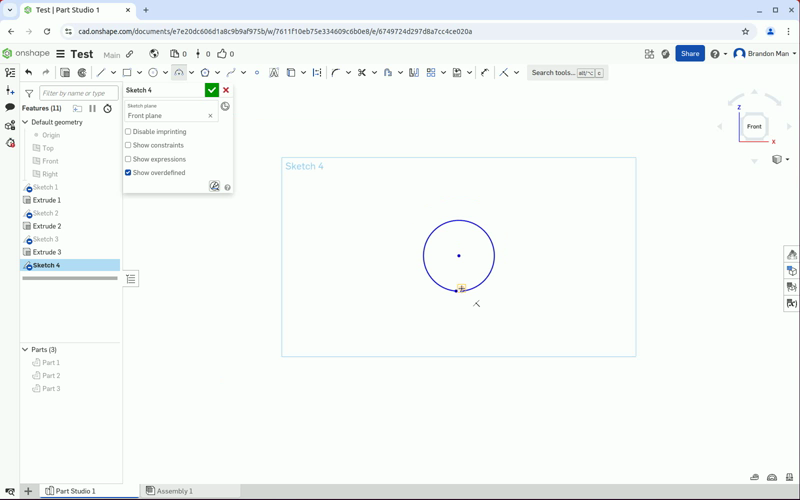
scroll(-6)
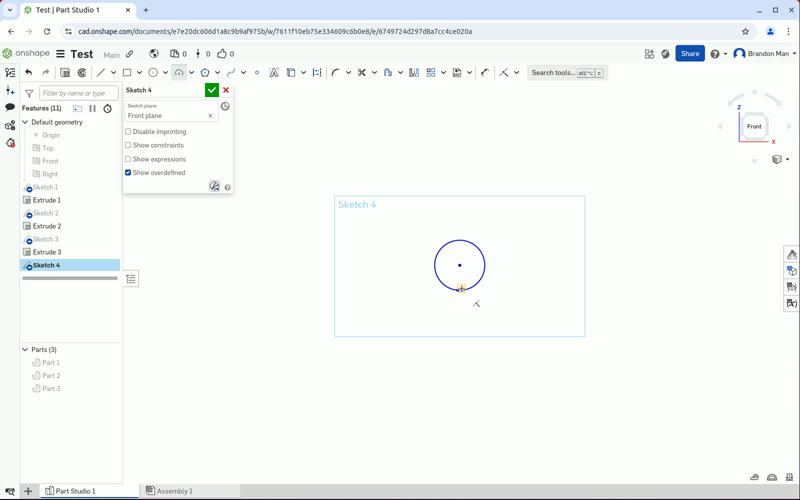
scroll(-6)
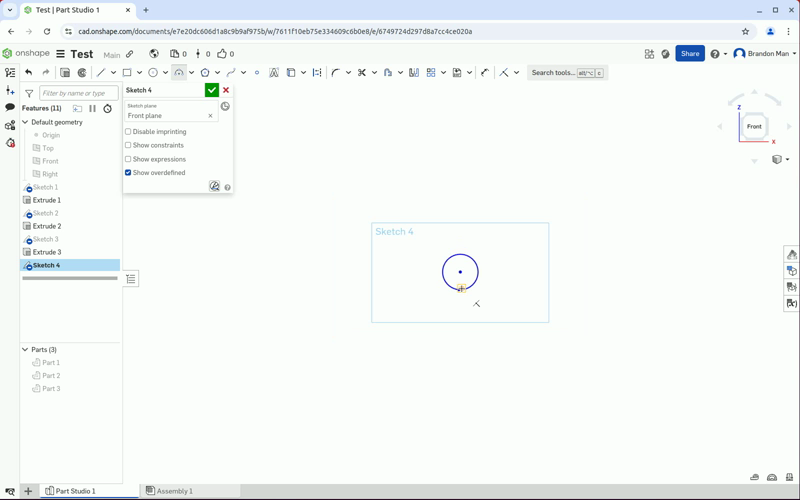
scroll(-6)
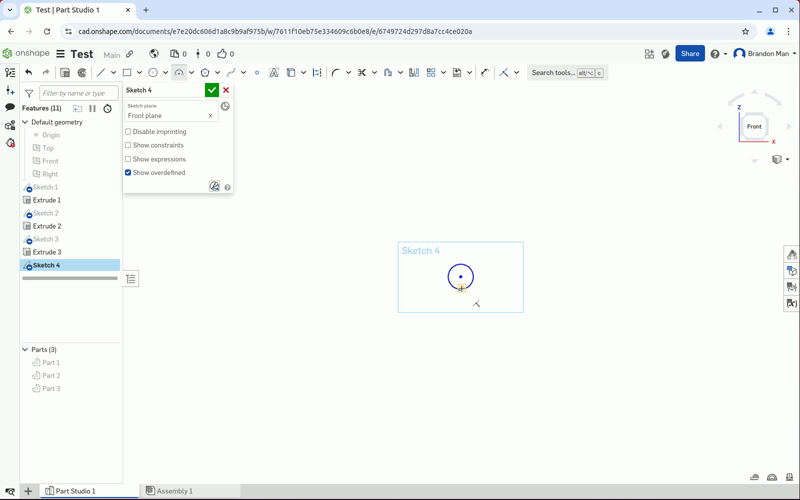
scroll(-6)
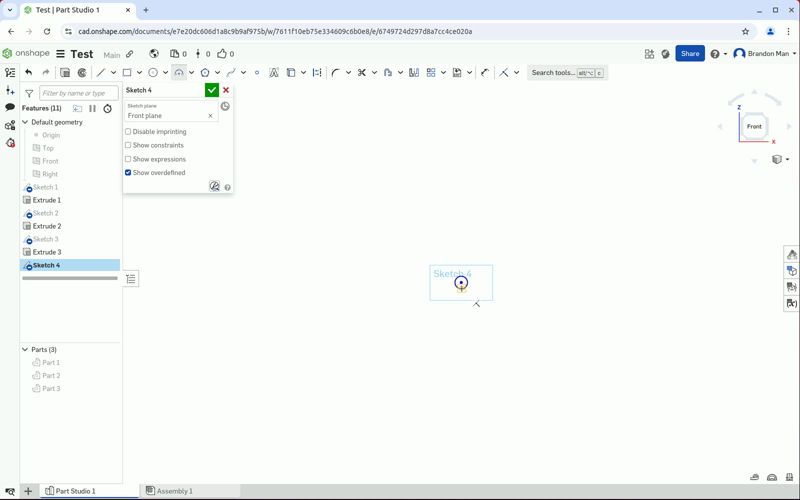
key_down(shift)
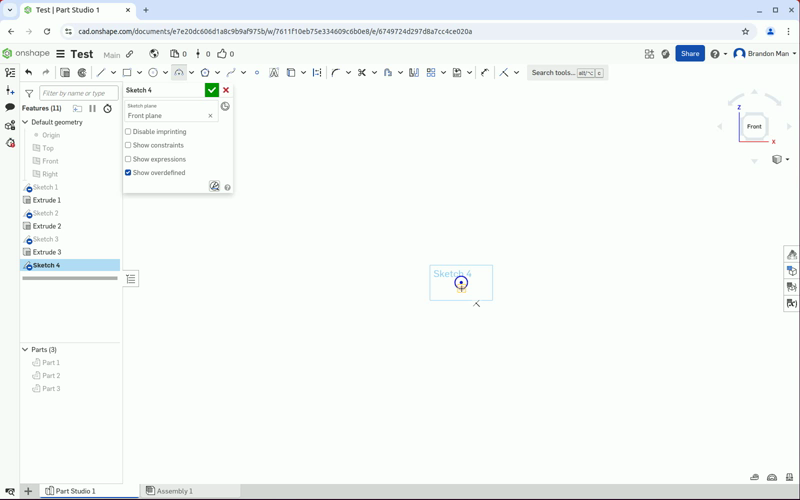
mouse_move(460, 288)
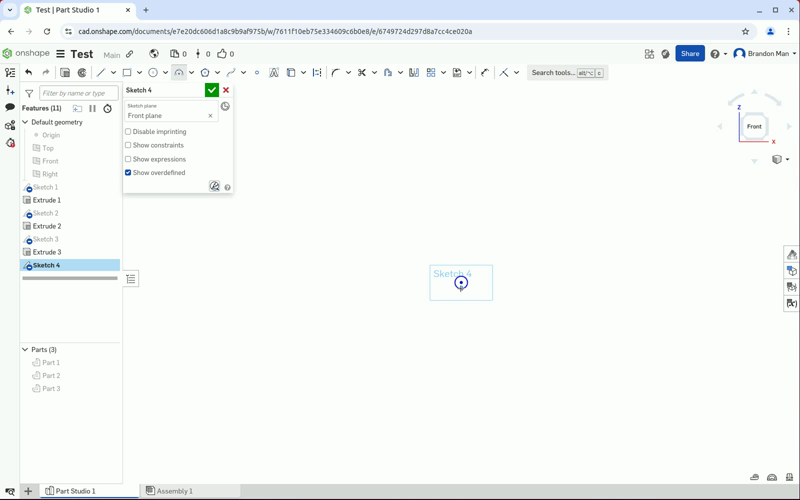
scroll(6)
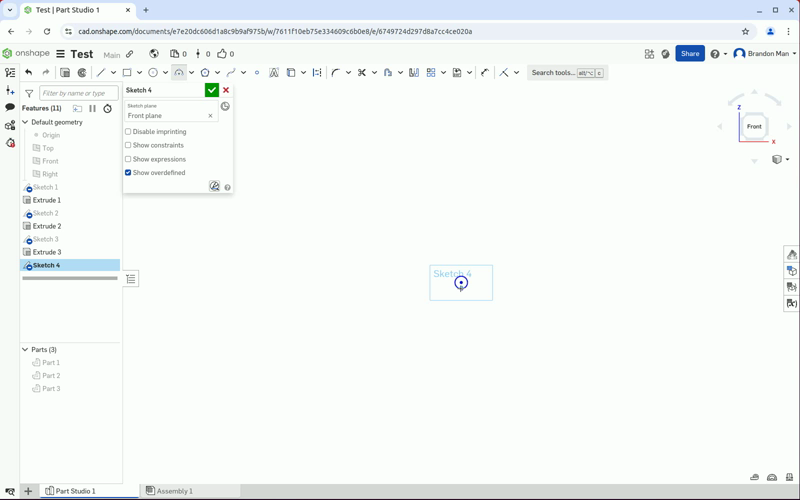
scroll(6)
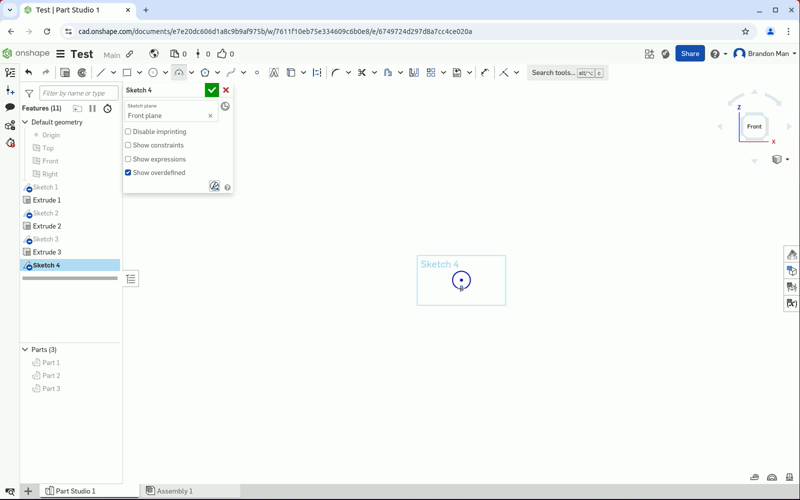
scroll(6)
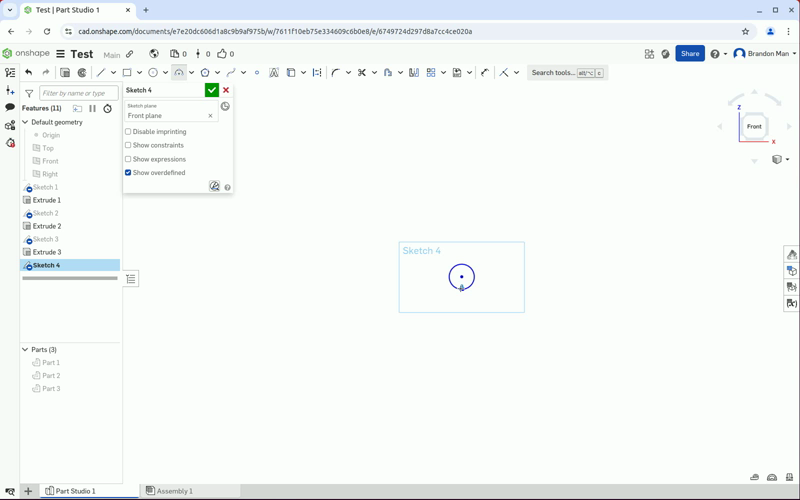
scroll(6)
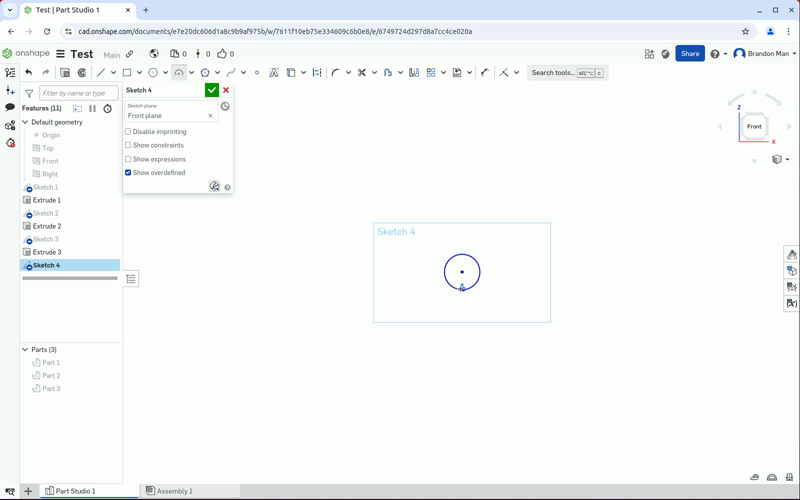
scroll(6)
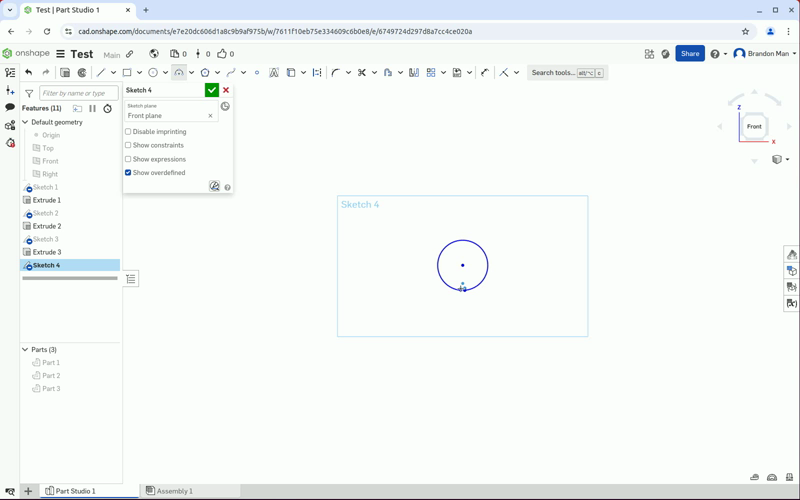
scroll(6)
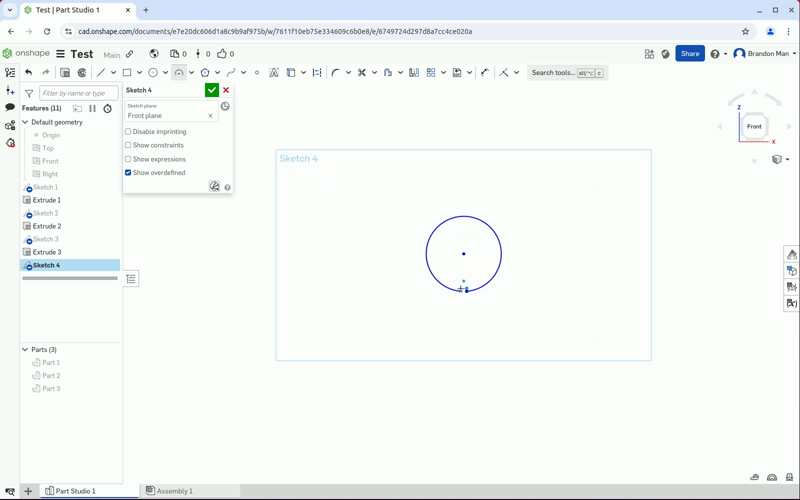
scroll(6)
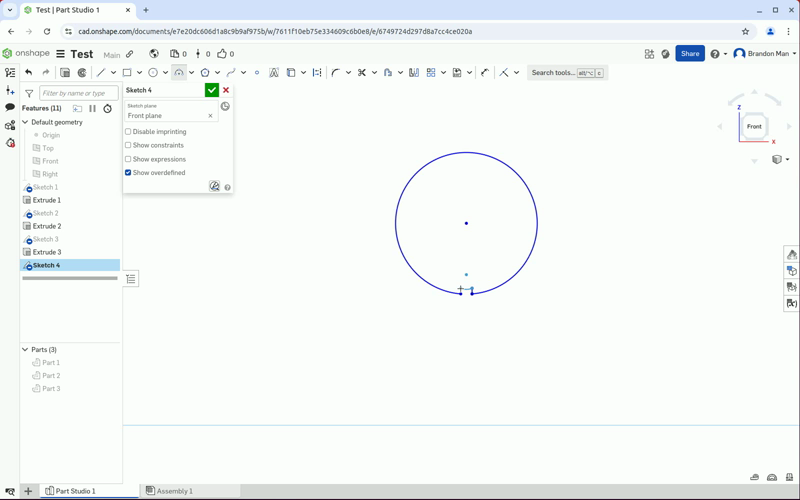
click(460, 288)
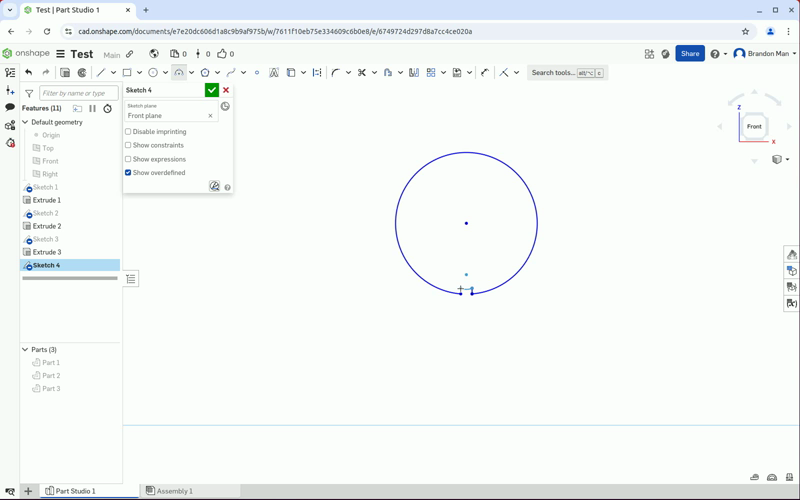
scroll(-6)
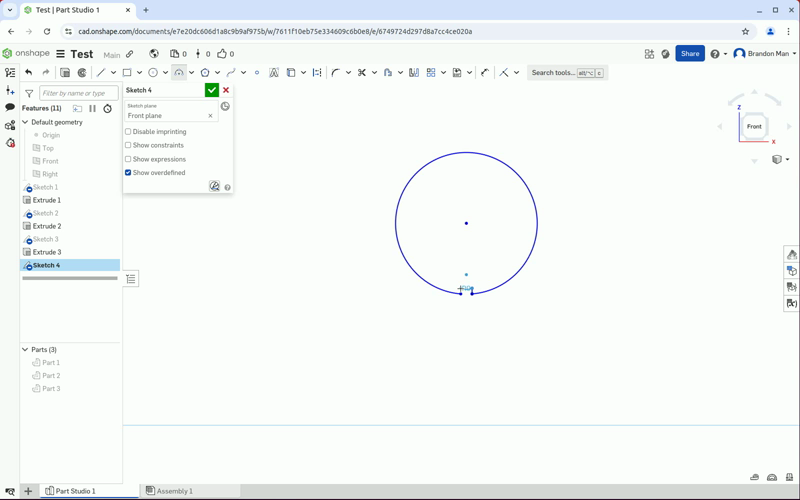
scroll(-6)
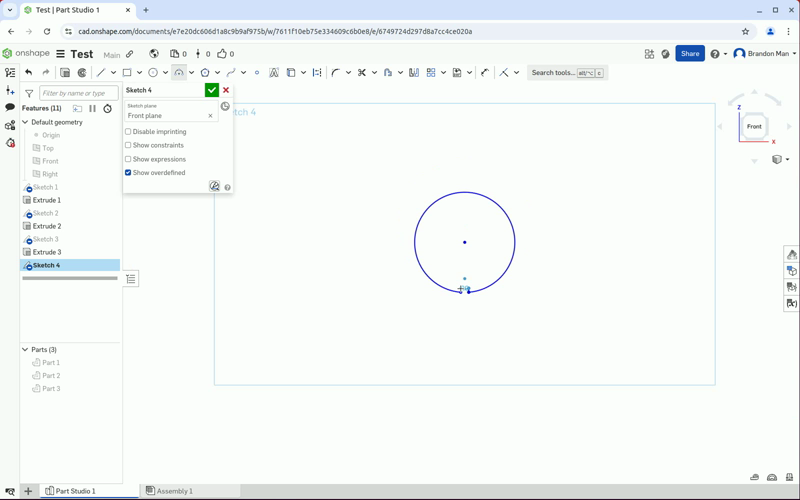
scroll(-6)
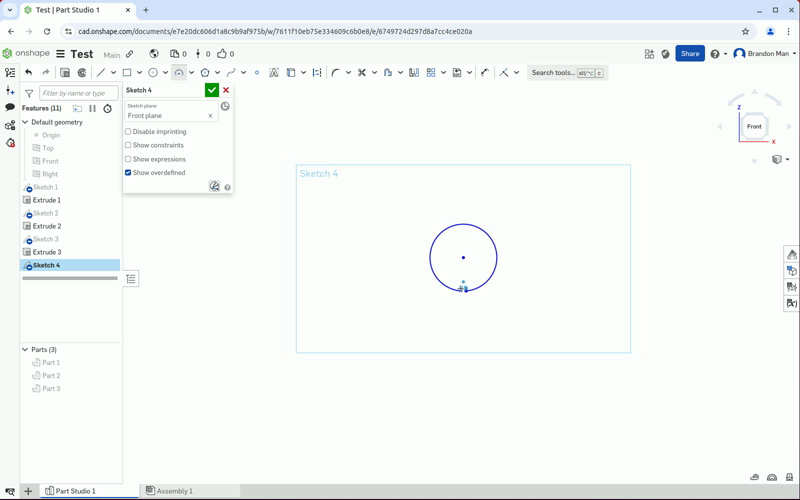
scroll(-6)
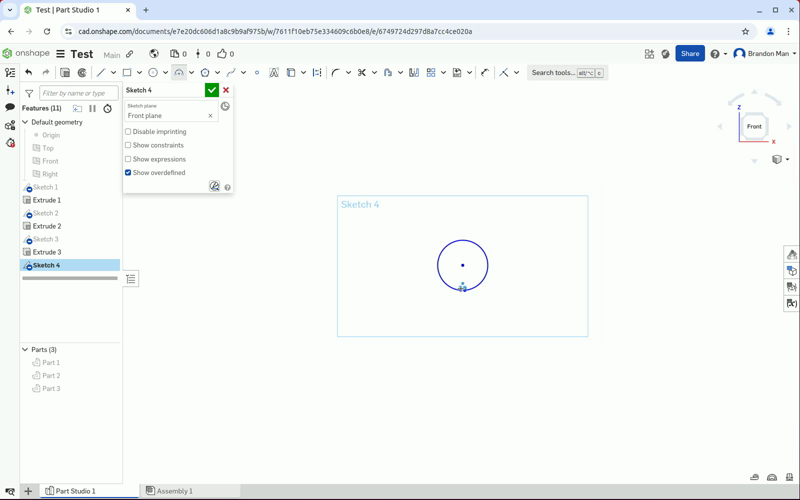
scroll(-6)
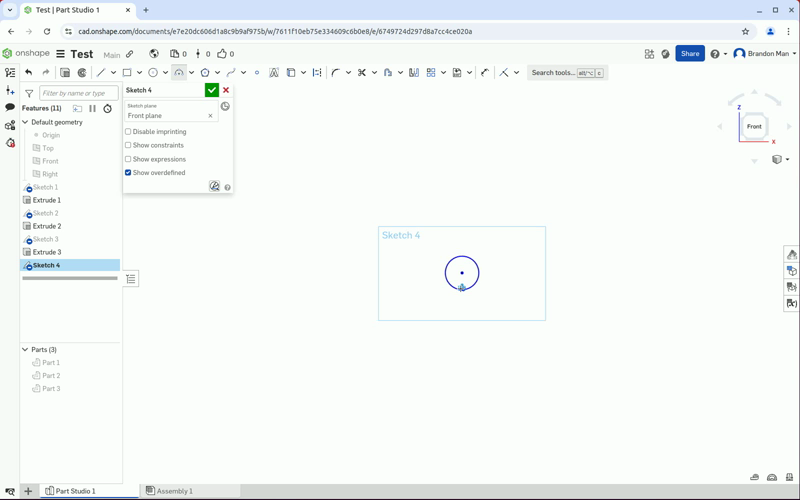
scroll(-6)
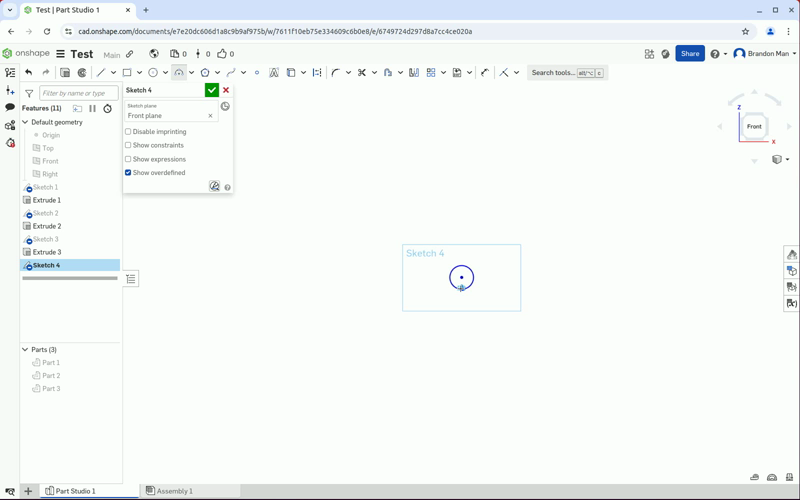
scroll(-6)
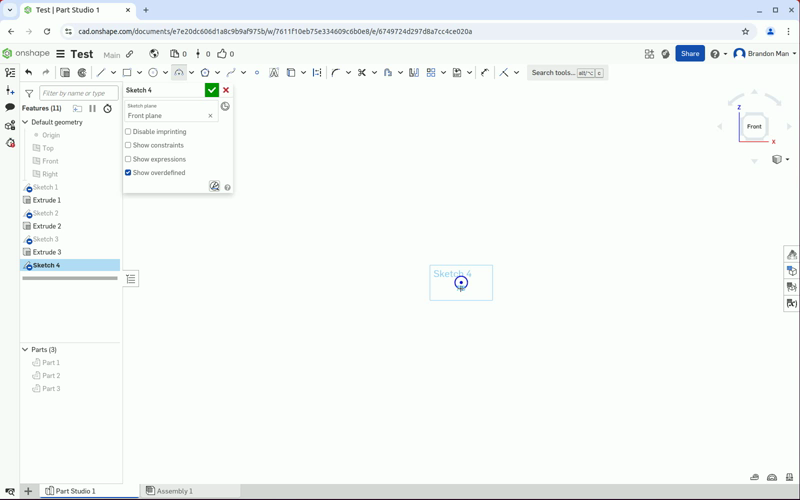
mouse_move(461, 277)
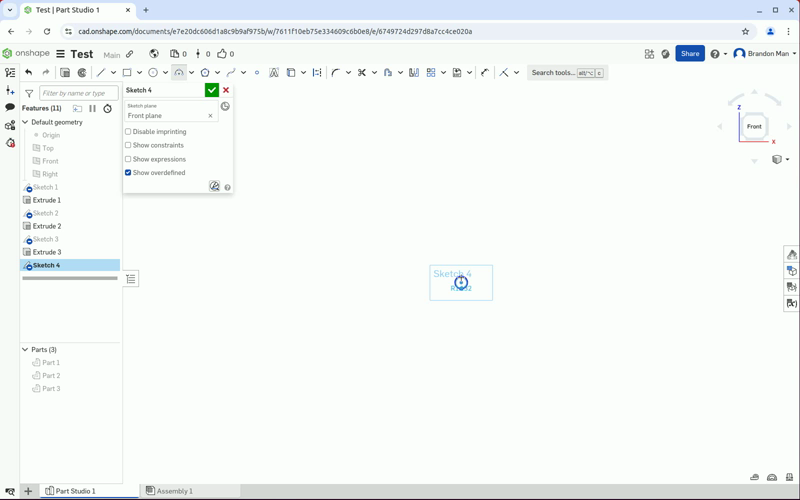
scroll(6)
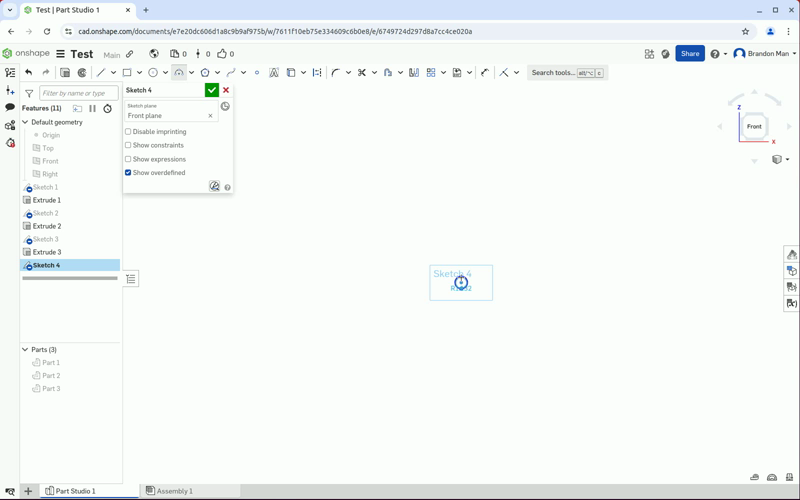
scroll(6)
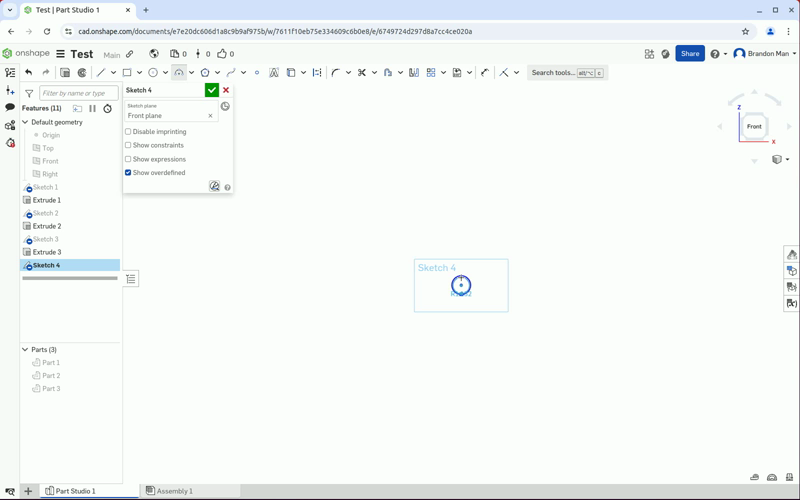
scroll(6)
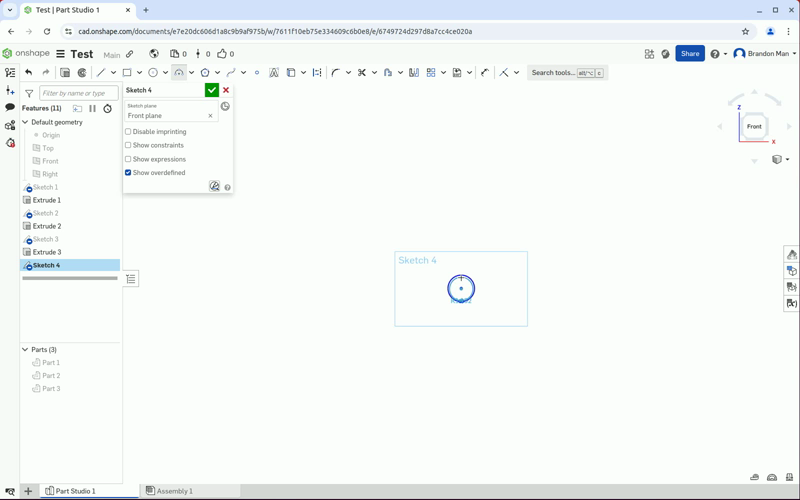
scroll(6)
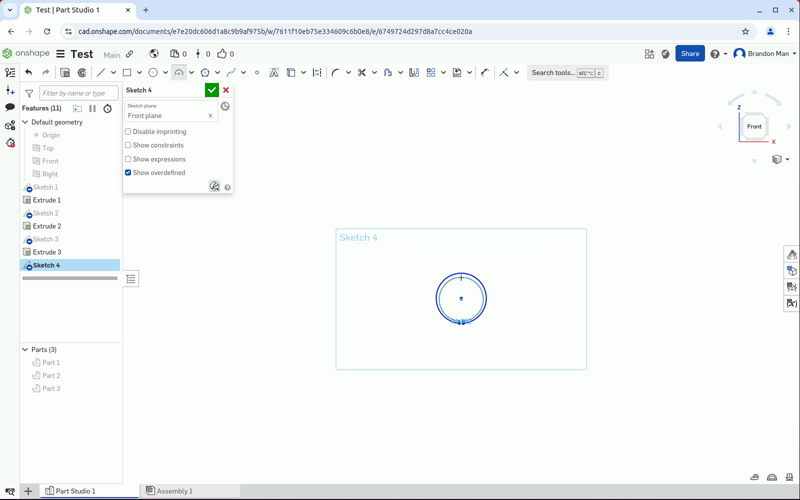
scroll(6)
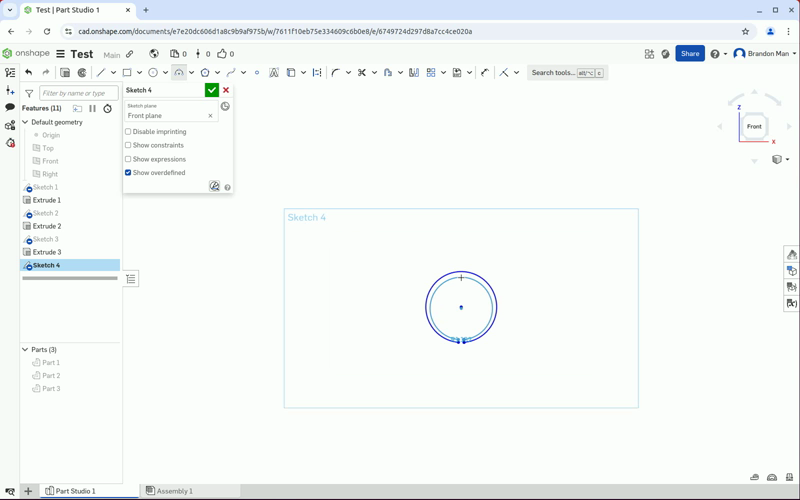
scroll(6)
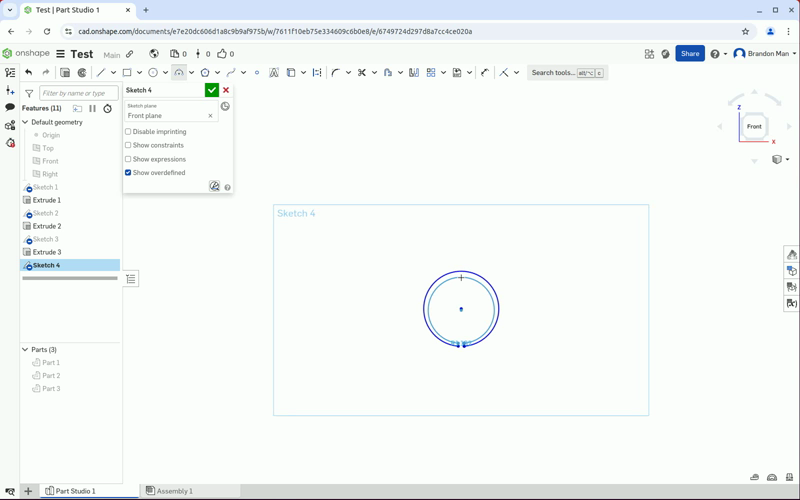
scroll(6)
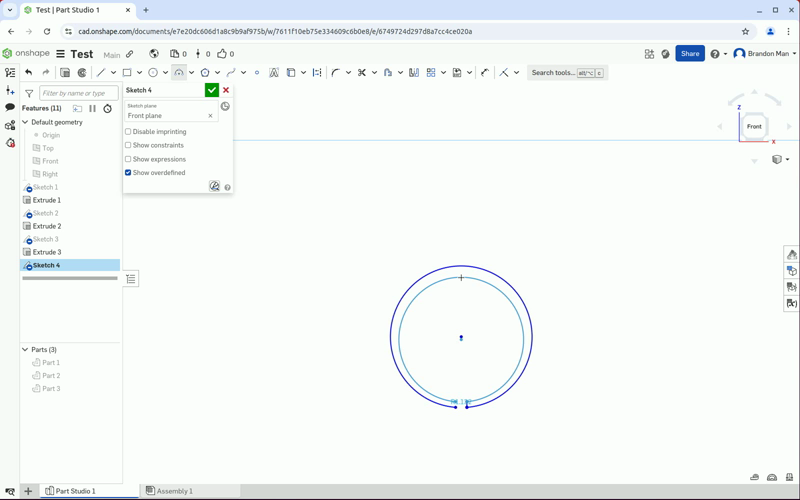
click(461, 277)
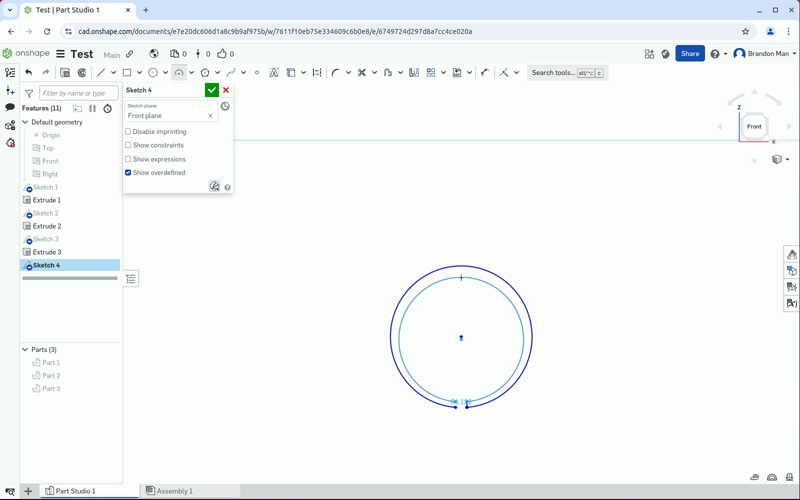
scroll(-6)
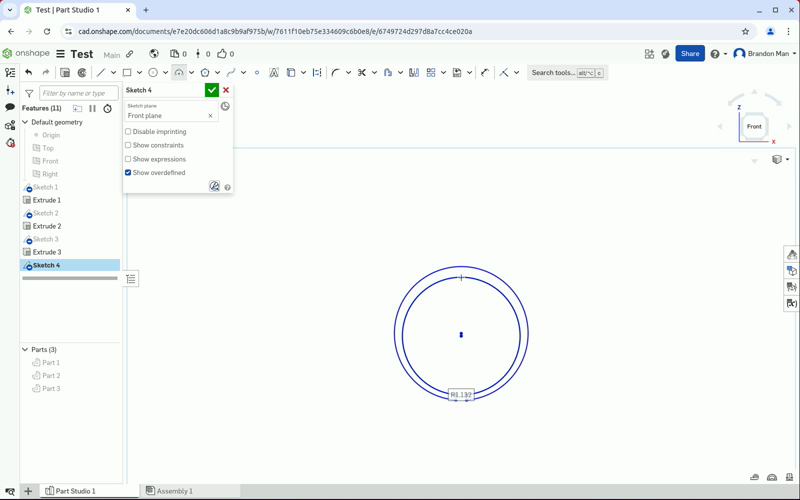
scroll(-6)
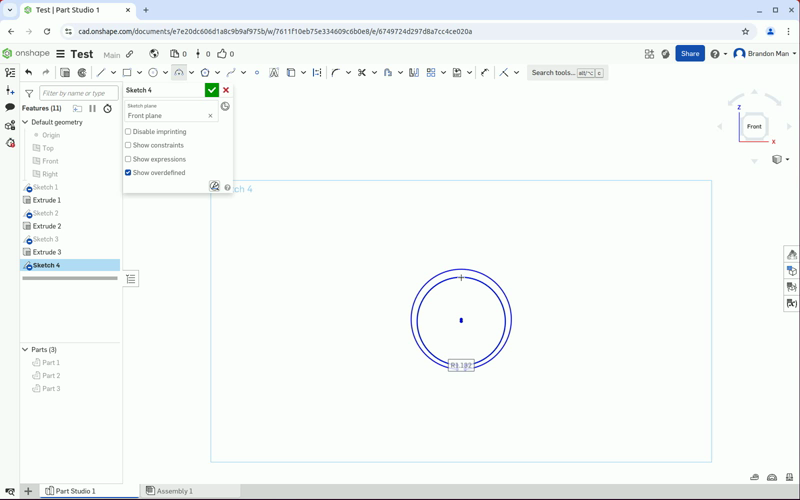
scroll(-6)
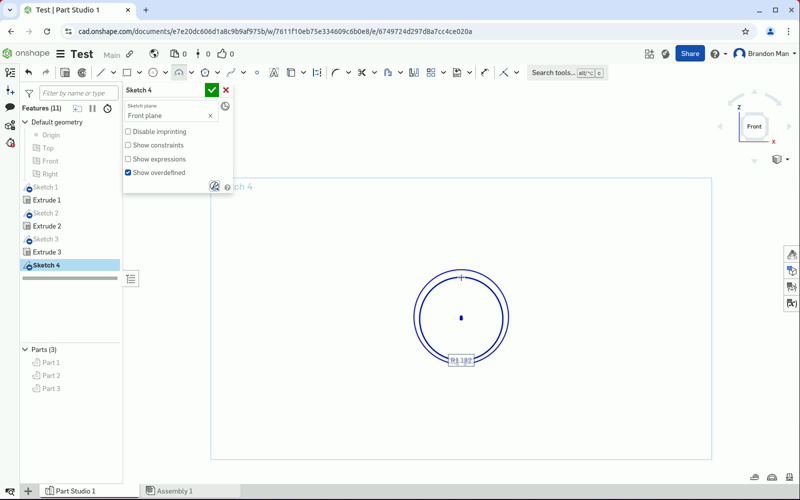
scroll(-6)
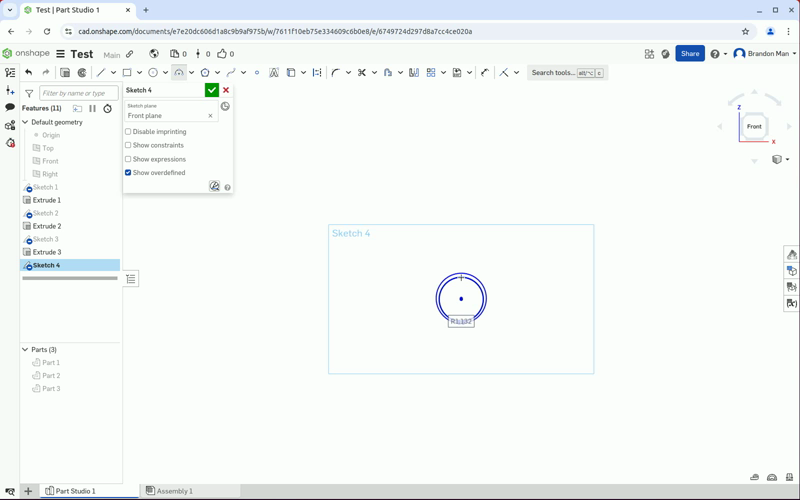
scroll(-6)
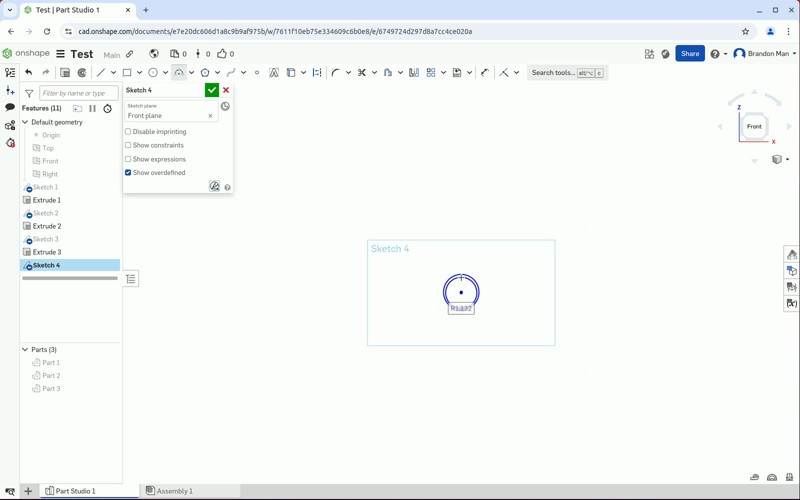
scroll(-6)
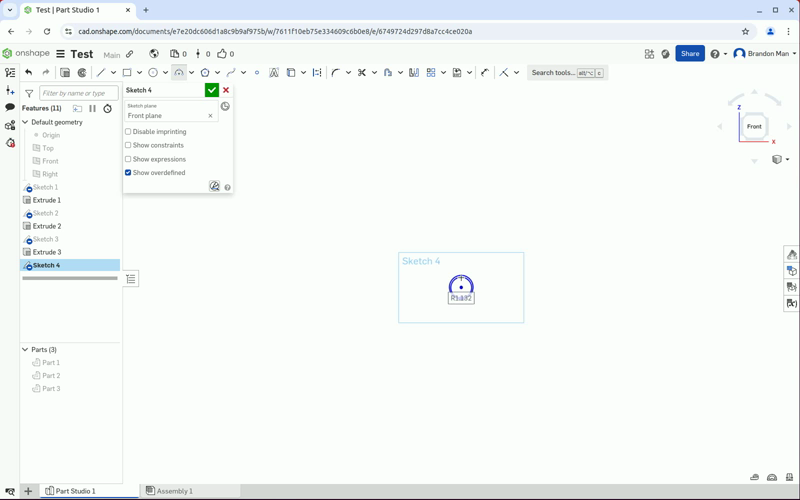
scroll(-6)
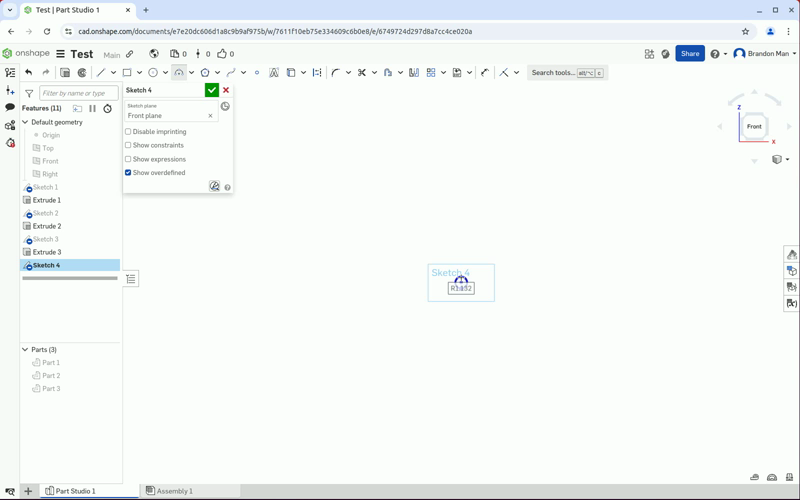
key_up(shift)
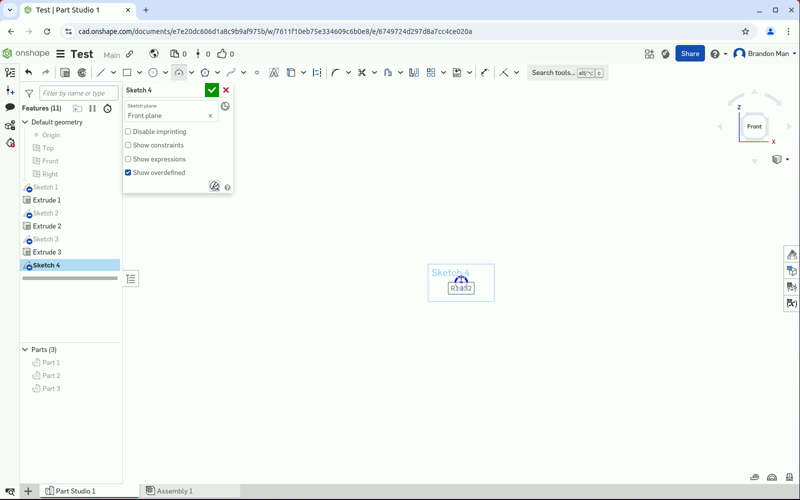
key(esc)
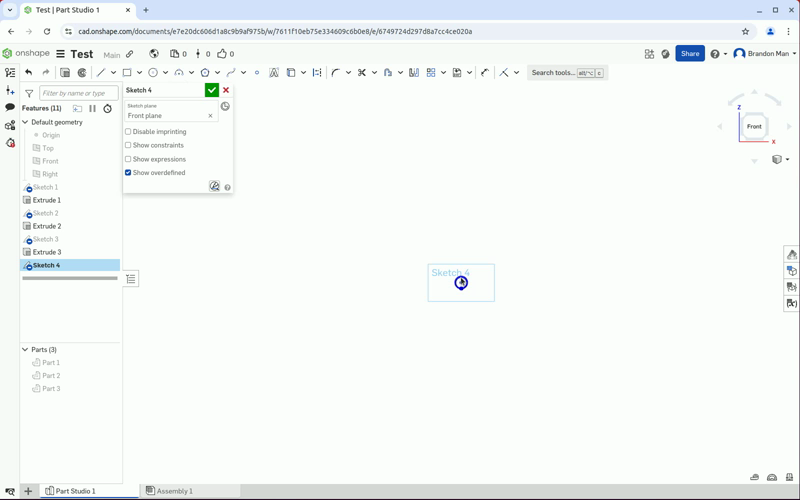
key(l)
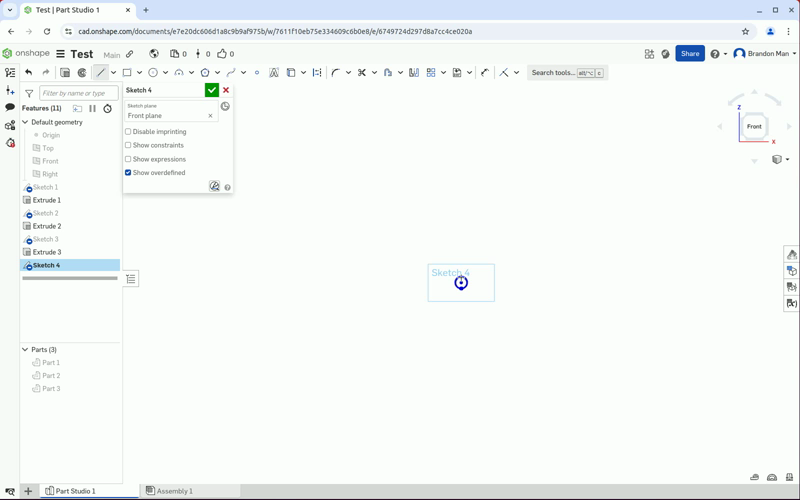
mouse_move(460, 288)
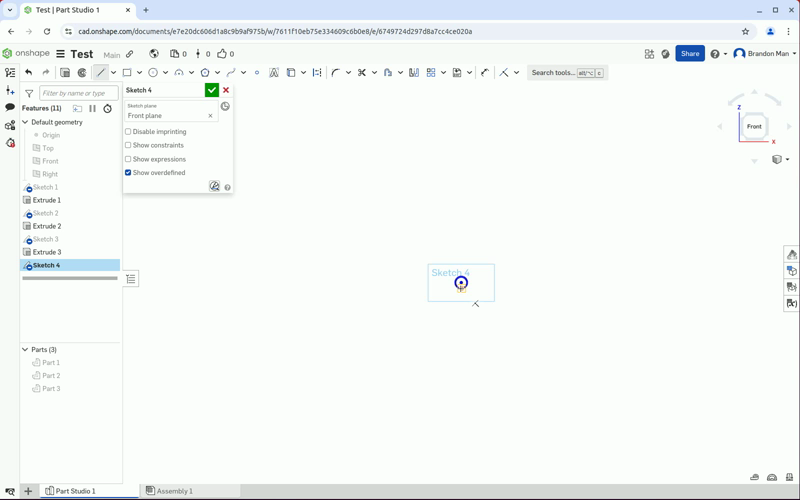
scroll(6)
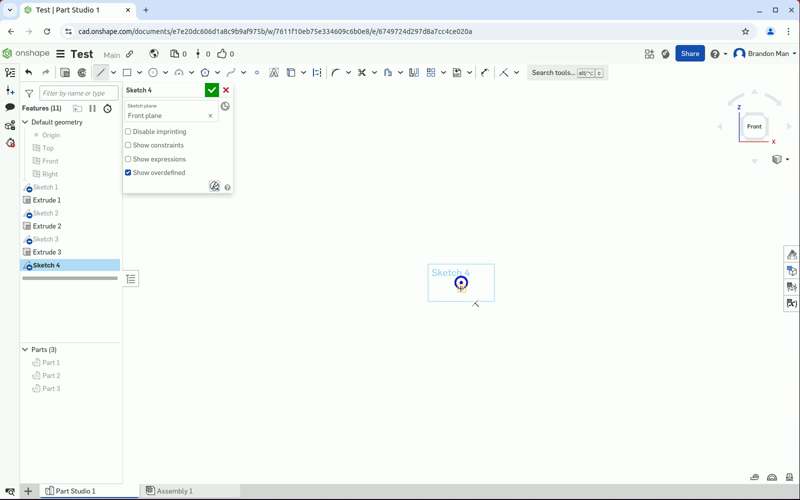
scroll(6)
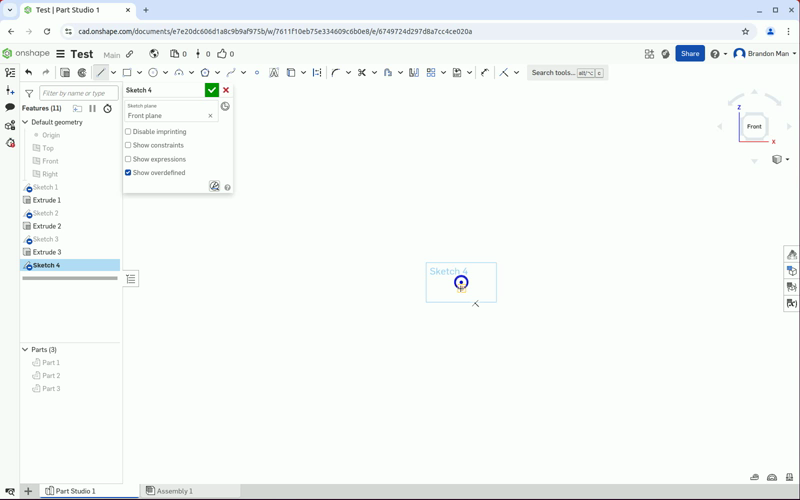
scroll(6)
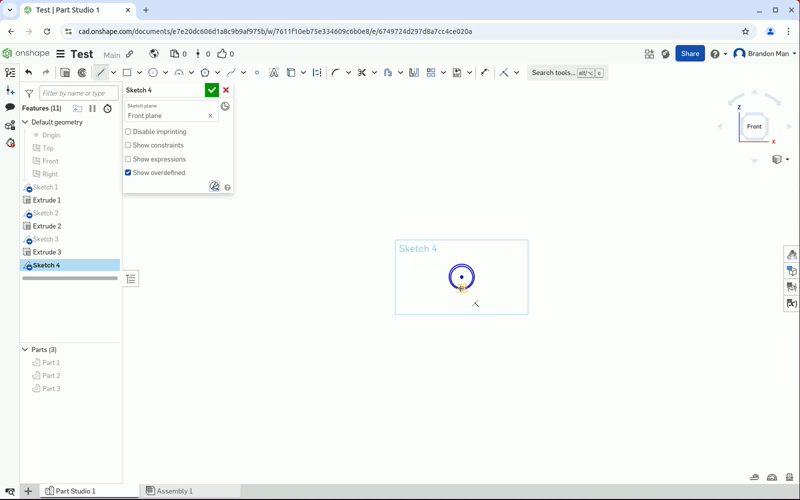
scroll(6)
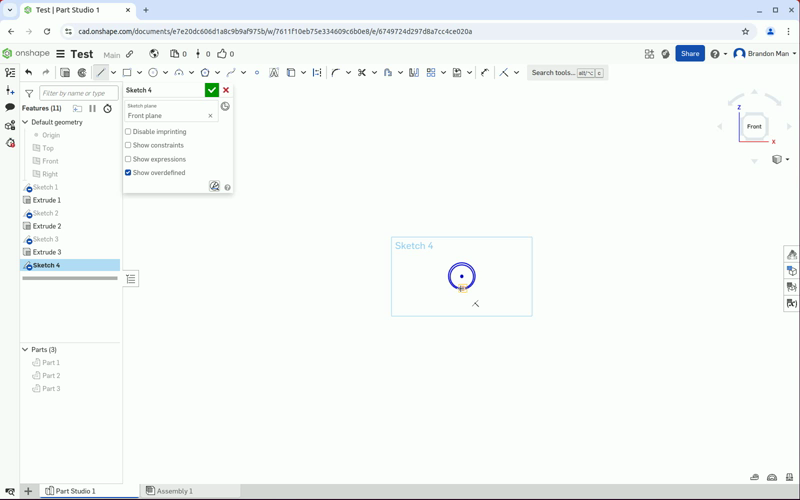
scroll(6)
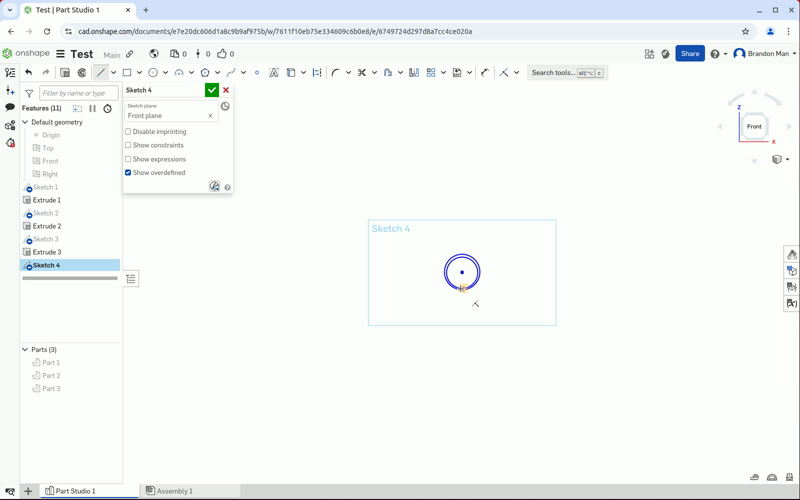
scroll(6)
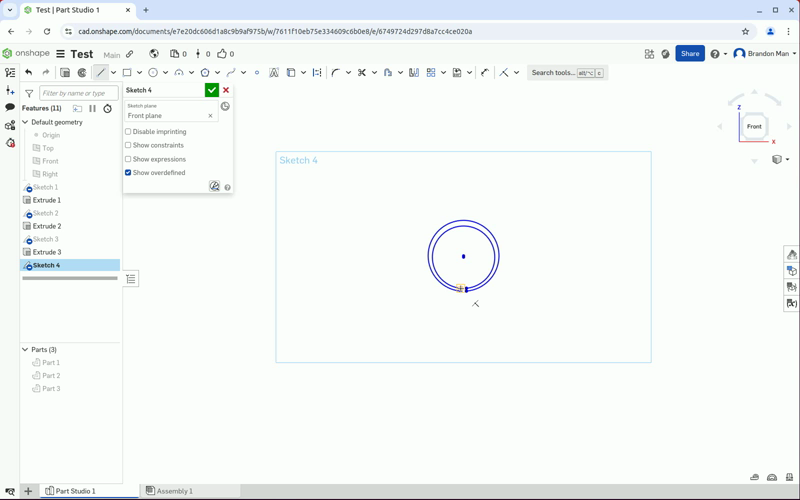
scroll(6)
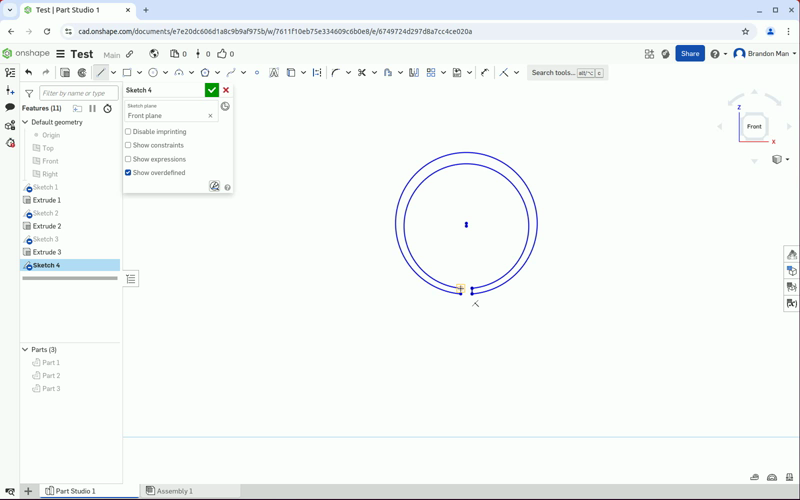
click(460, 288)
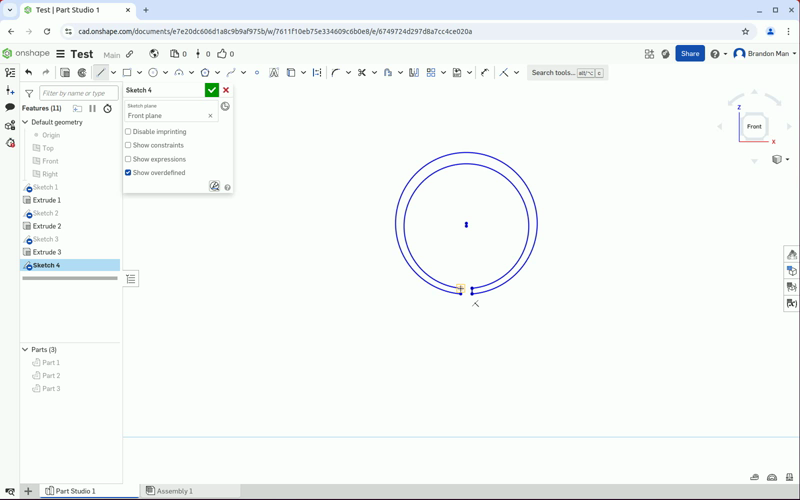
scroll(-6)
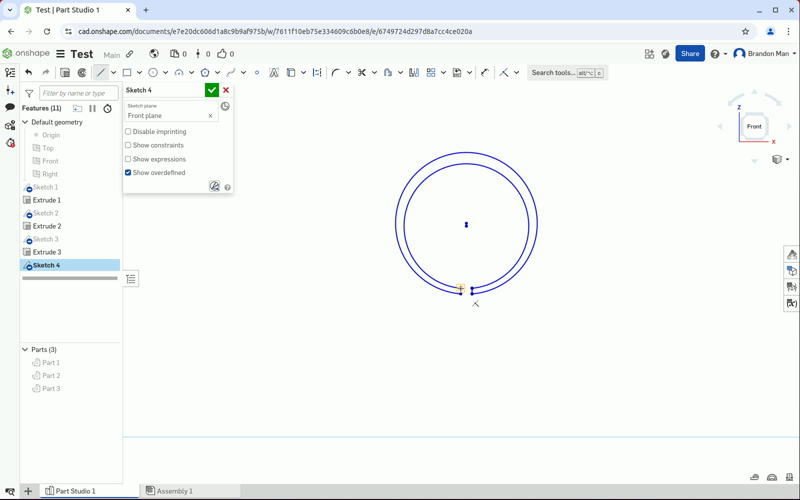
scroll(-6)
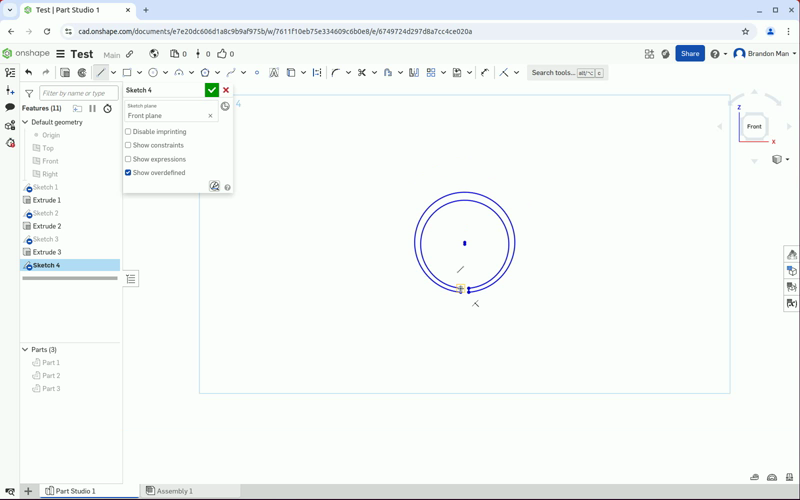
scroll(-6)
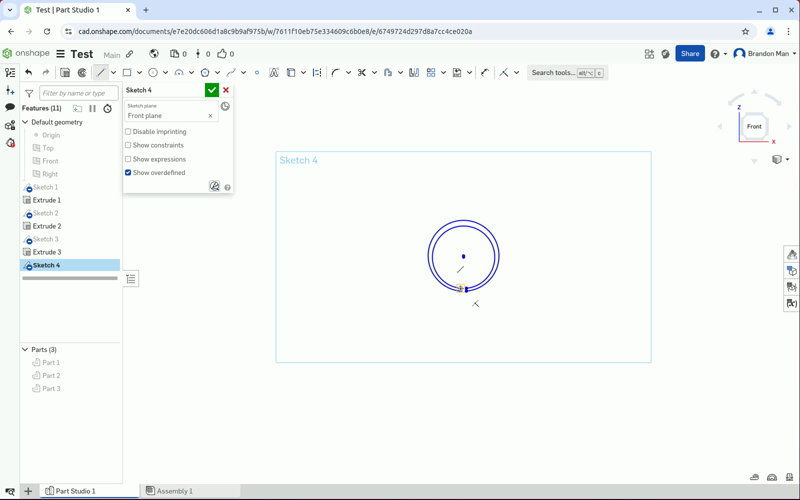
scroll(-6)
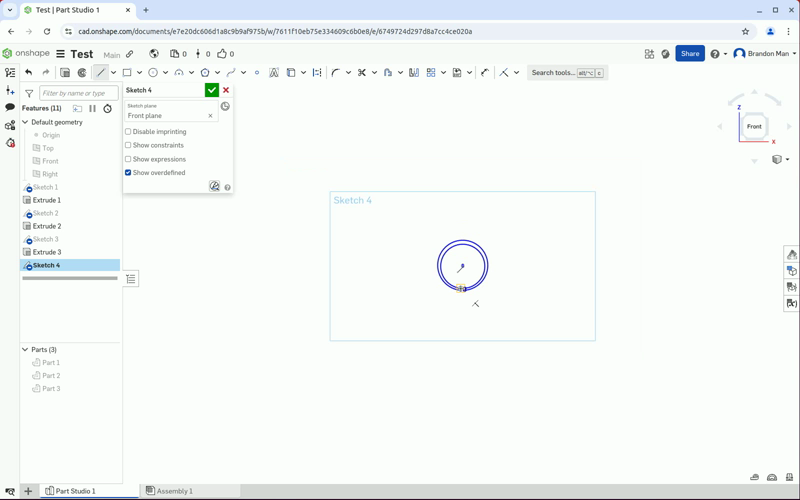
scroll(-6)
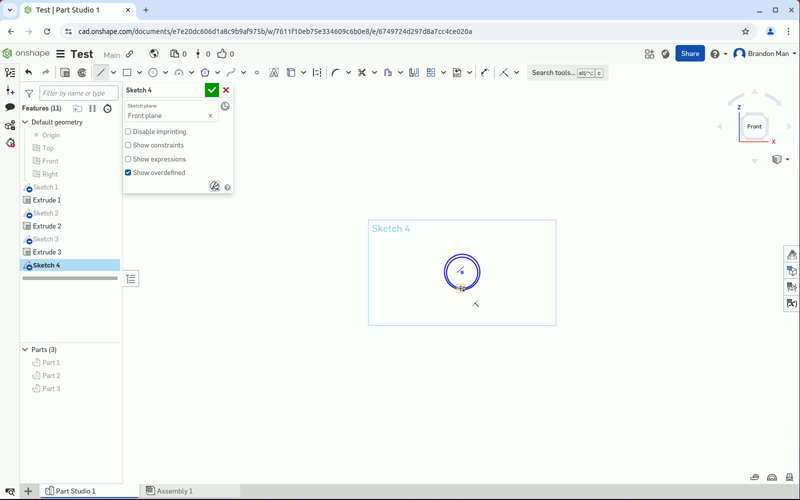
scroll(-6)
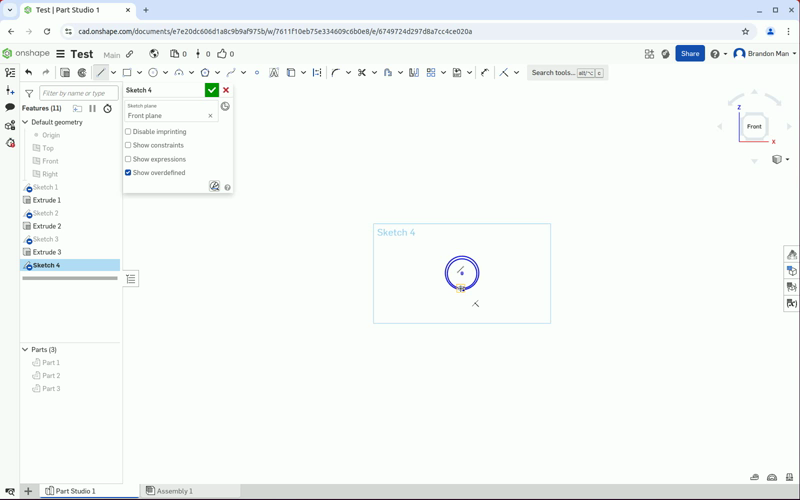
scroll(-6)
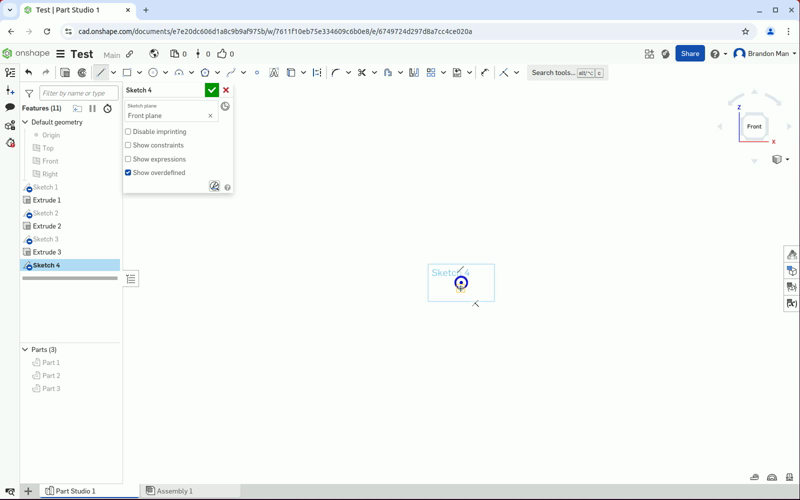
mouse_move(490, 288)
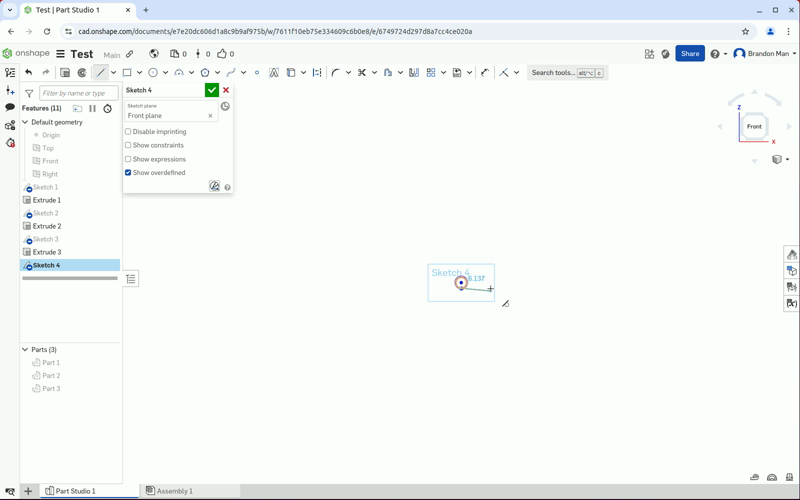
key_down(shift)
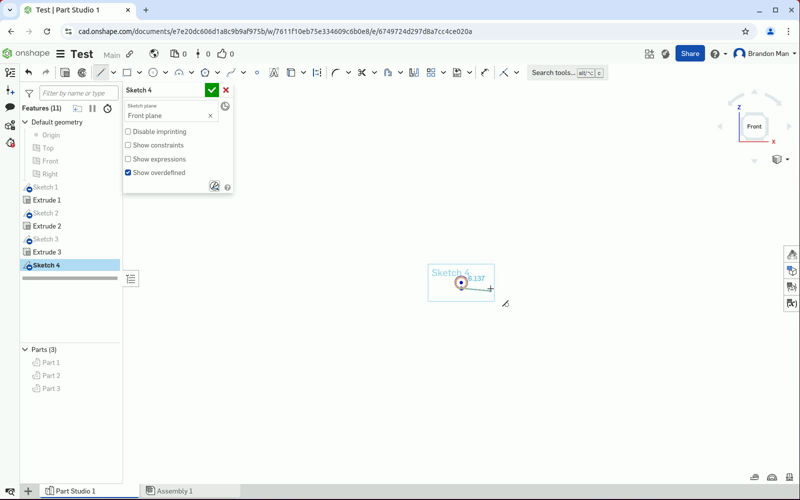
mouse_move(460, 288)
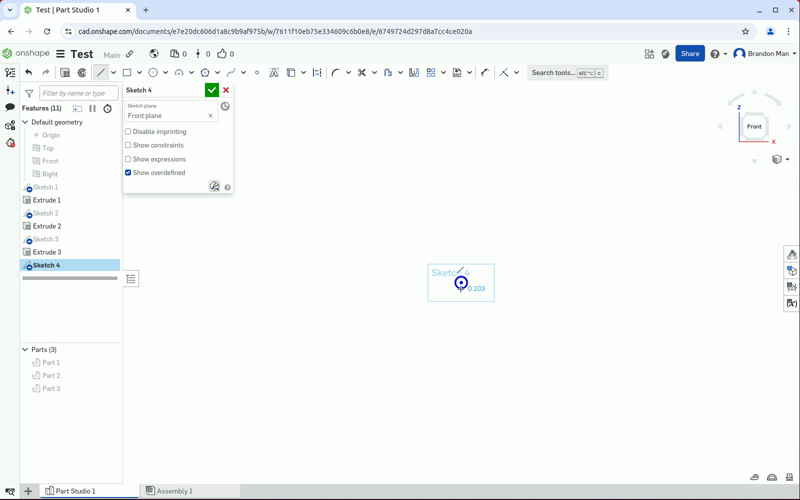
scroll(6)
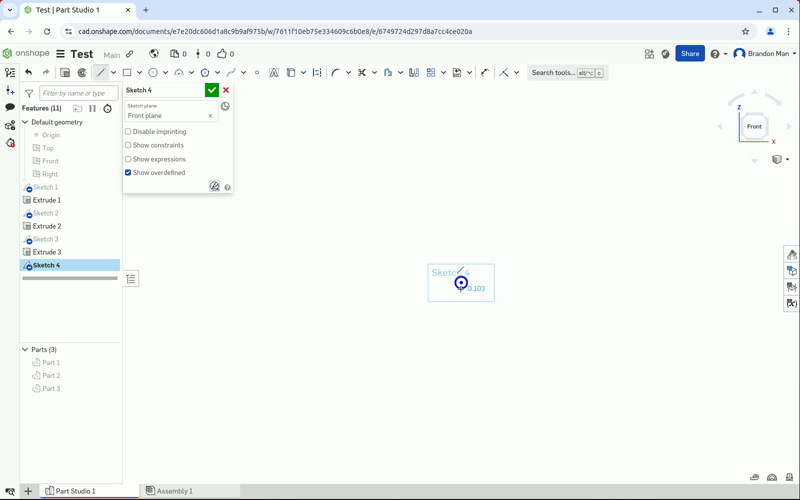
scroll(6)
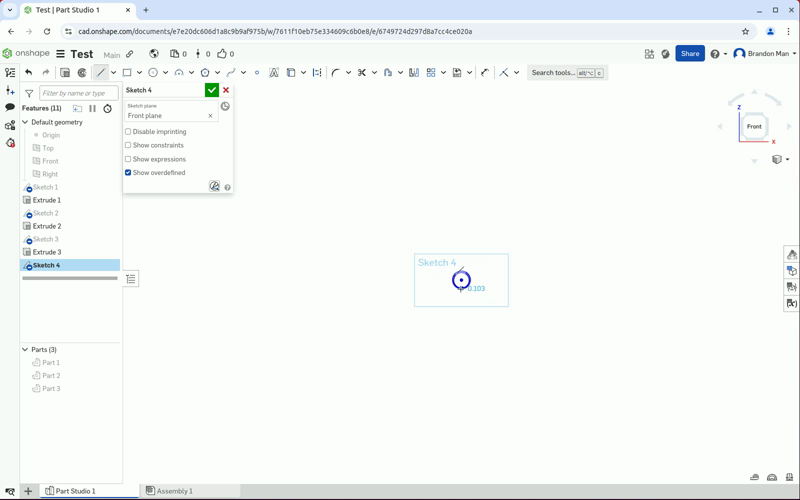
scroll(6)
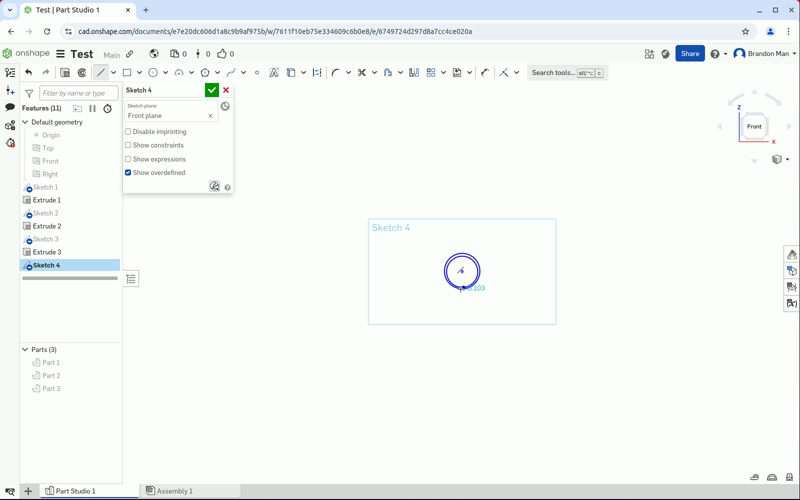
scroll(6)
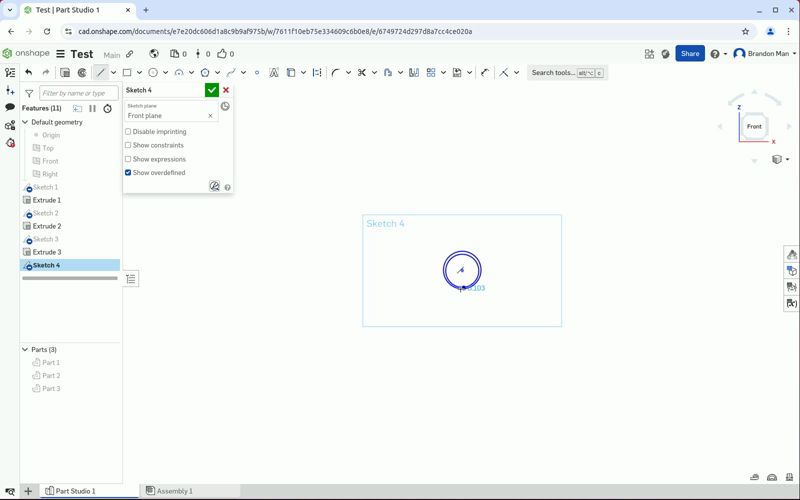
scroll(6)
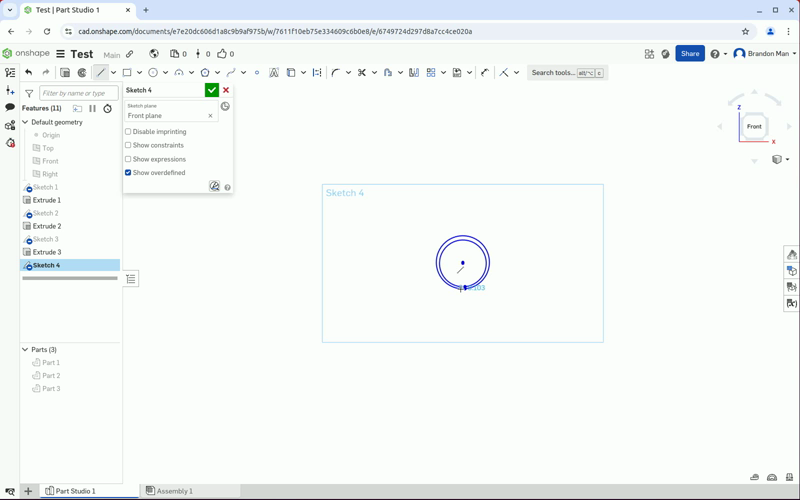
scroll(6)
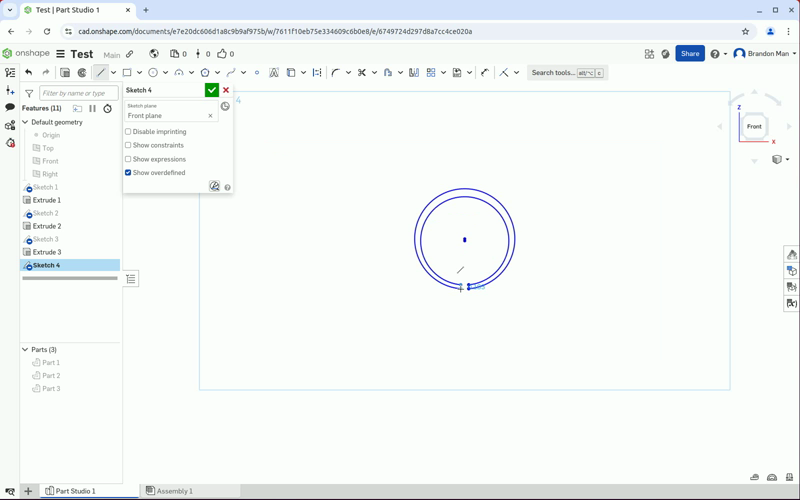
scroll(6)
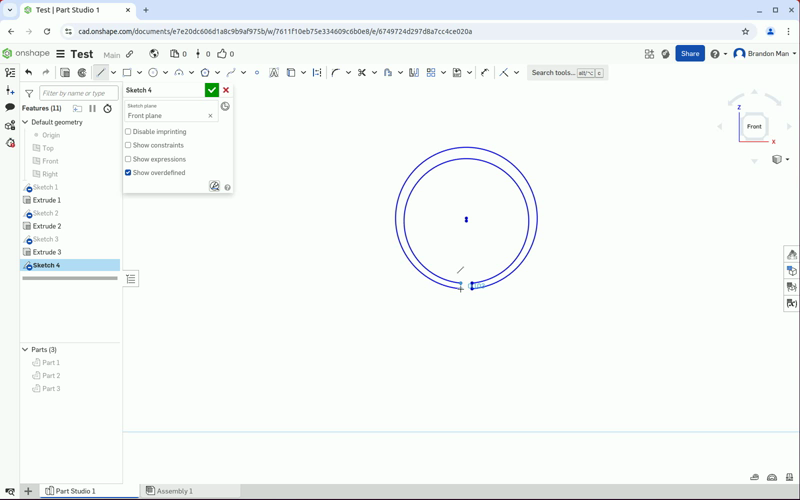
key_up(shift)
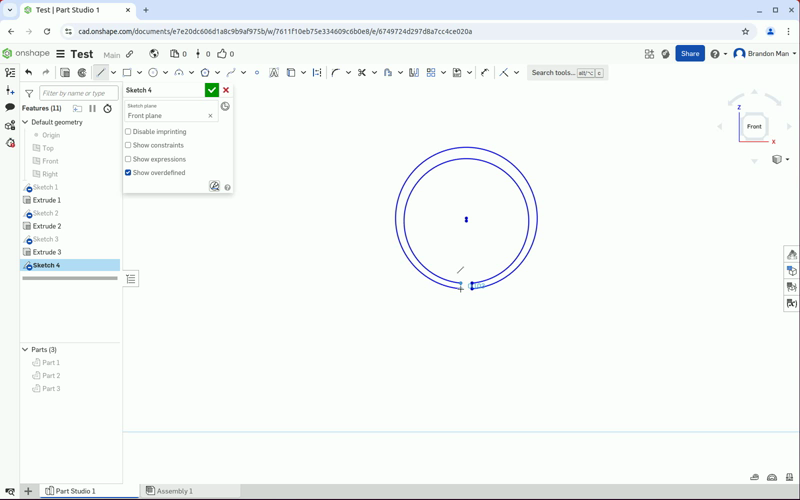
click(460, 288)
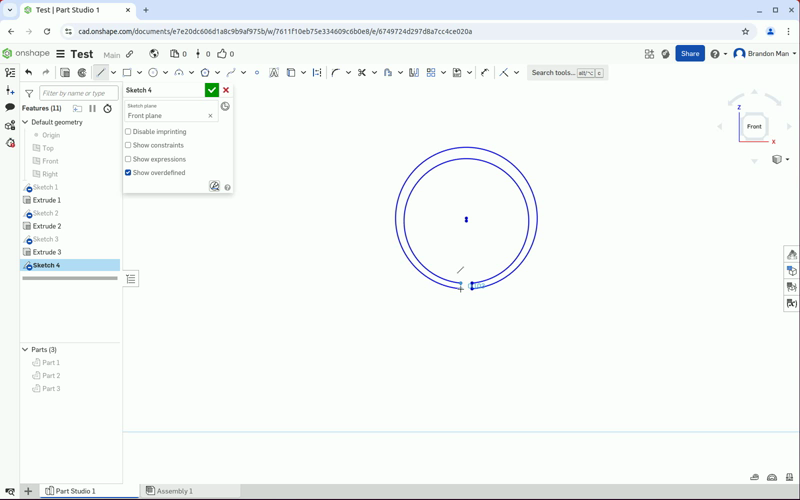
scroll(-6)
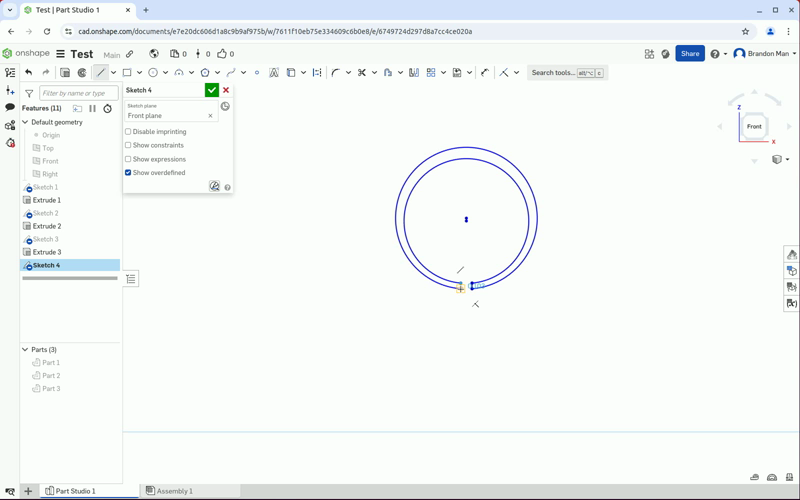
scroll(-6)
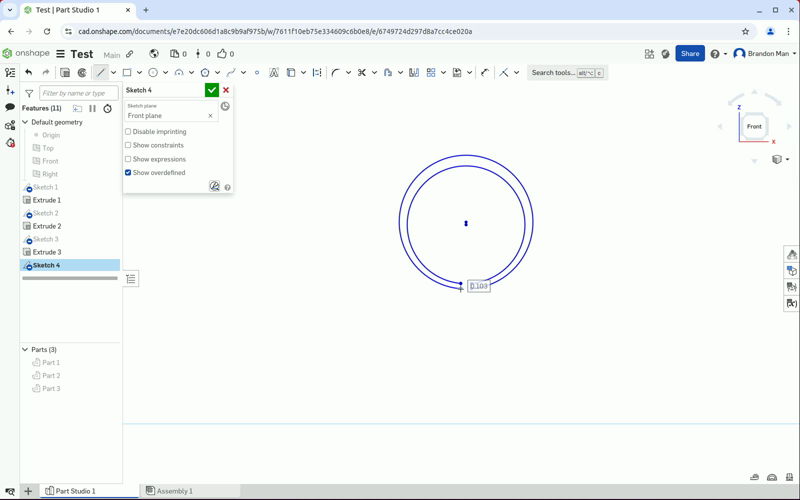
scroll(-6)
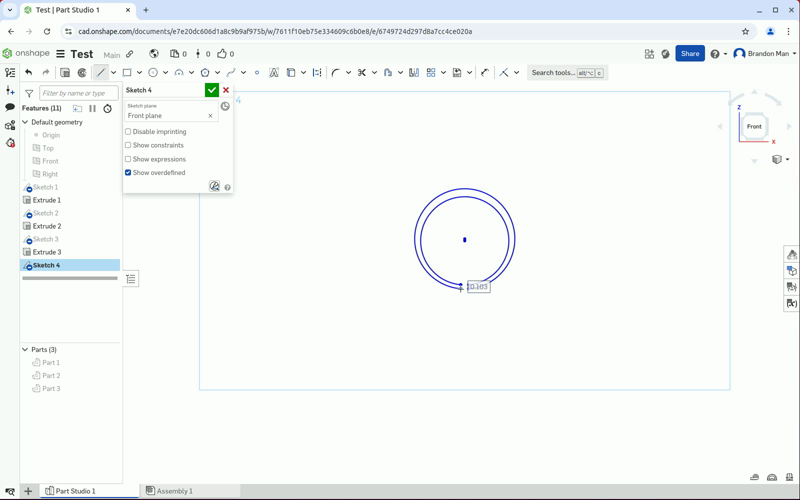
scroll(-6)
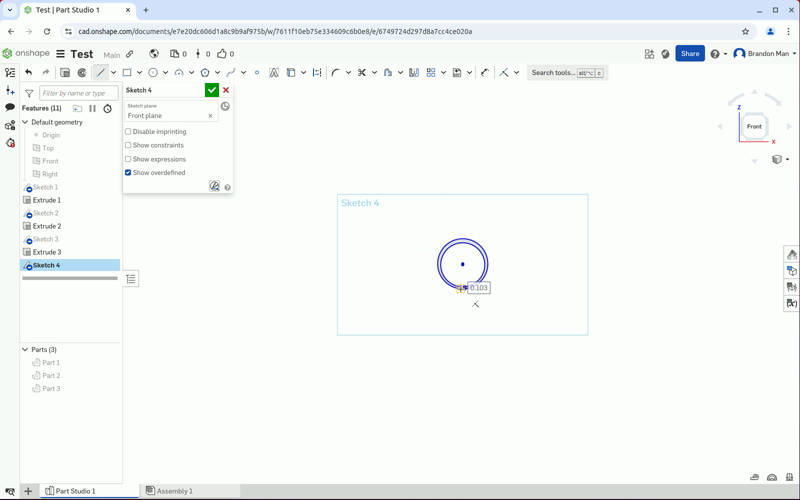
scroll(-6)
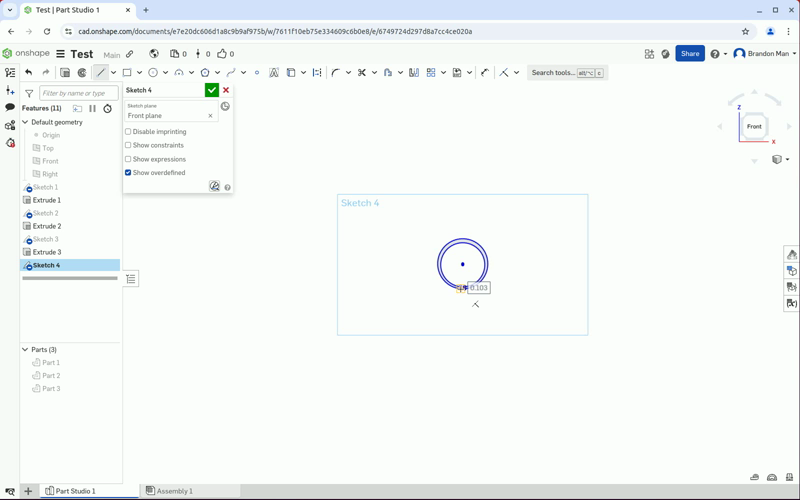
scroll(-6)
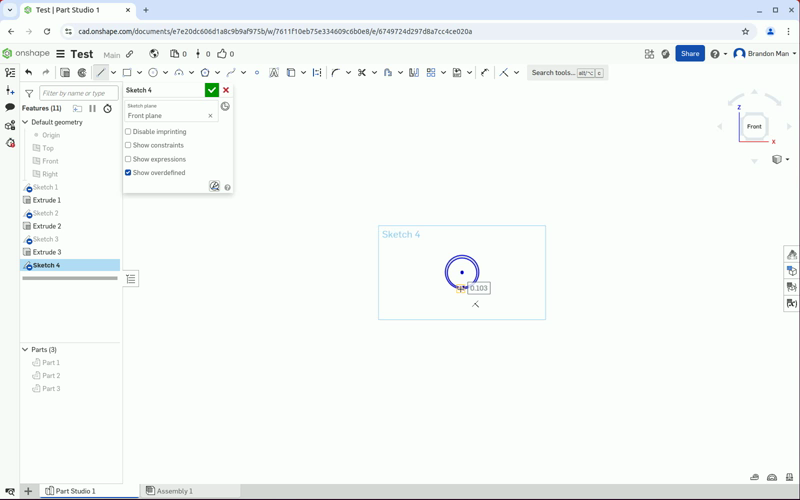
scroll(-6)
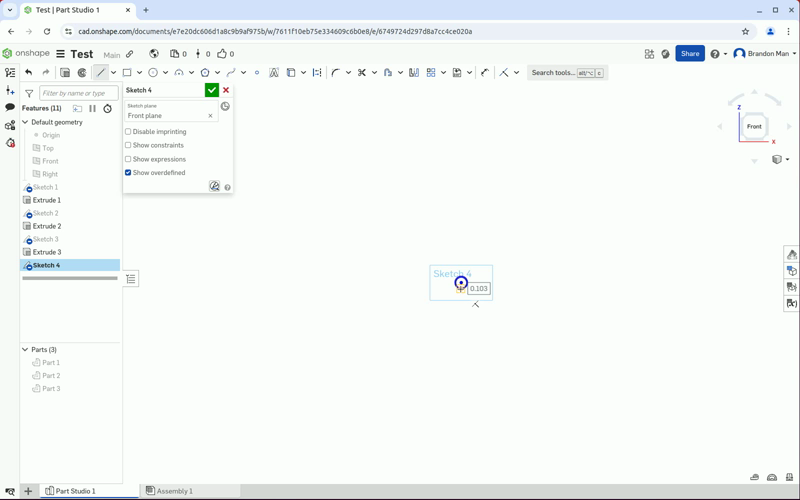
key(esc)
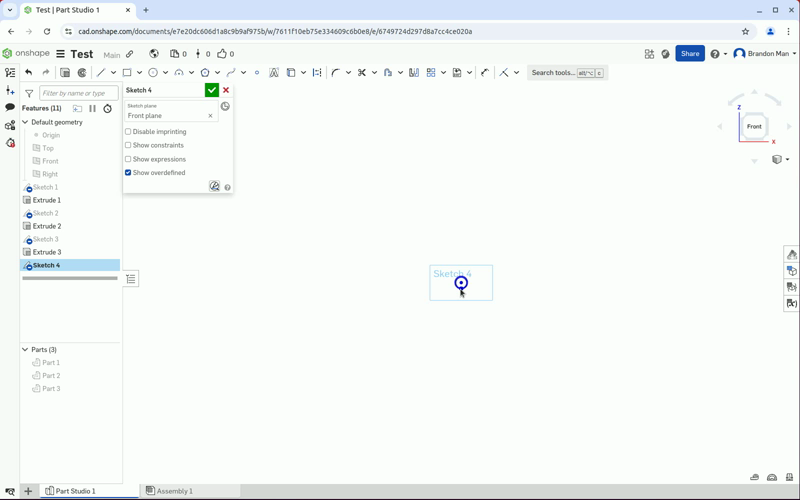
mouse_move(455, 284)
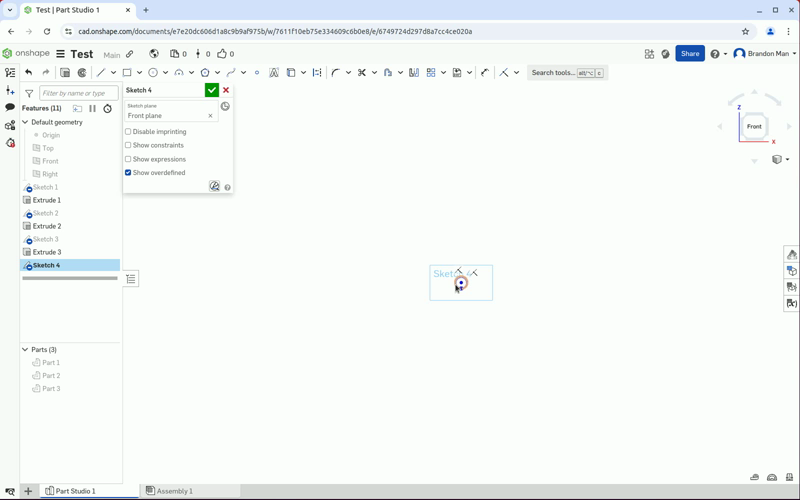
scroll(6)
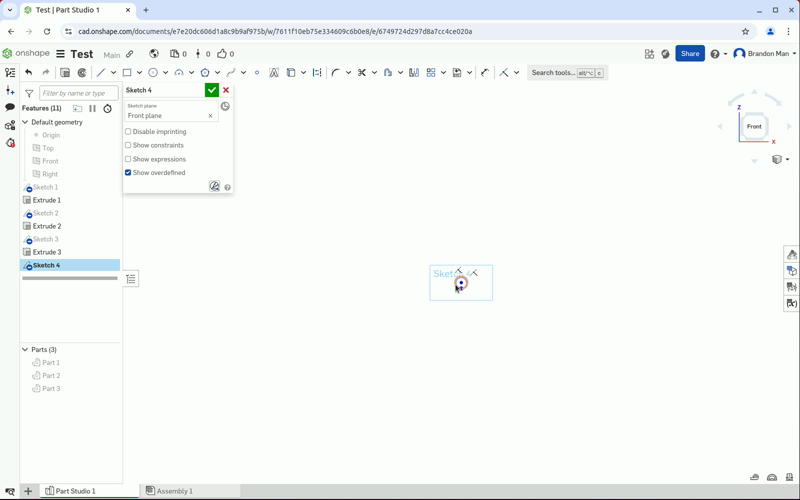
scroll(6)
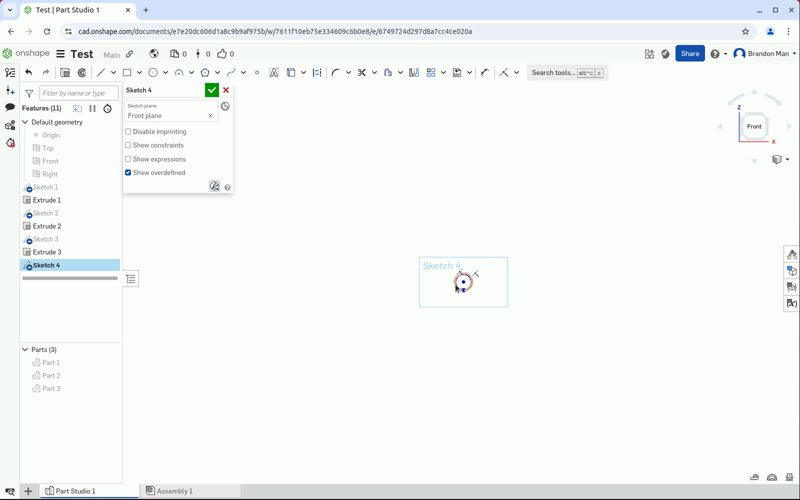
scroll(6)
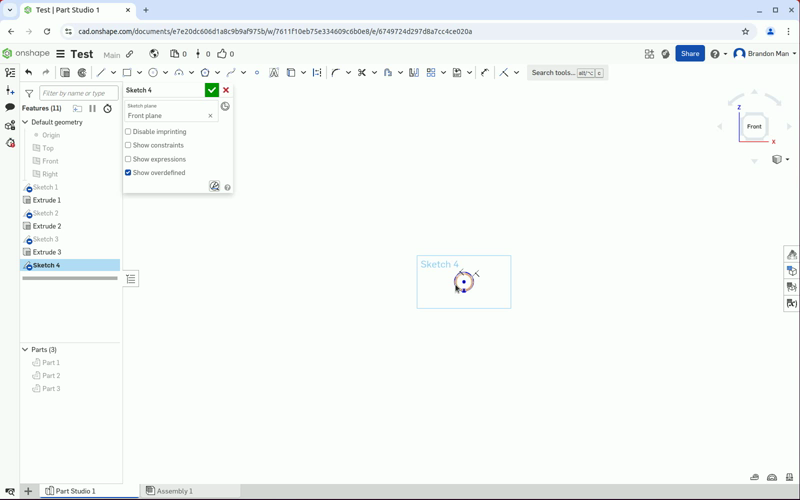
scroll(6)
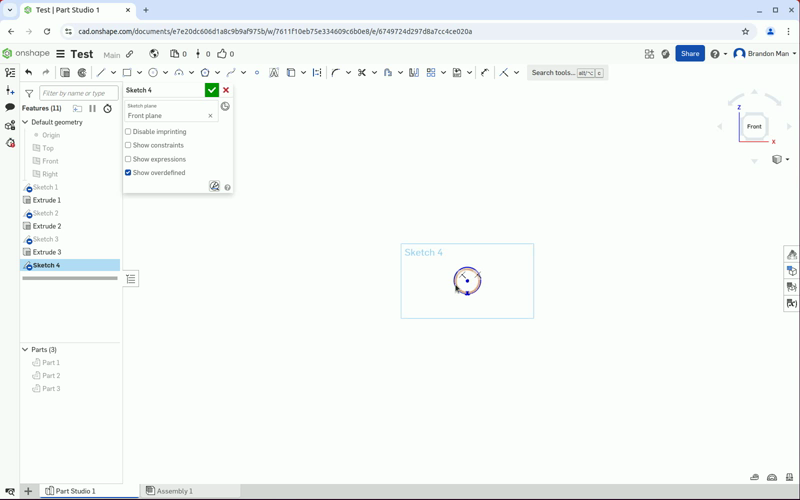
scroll(6)
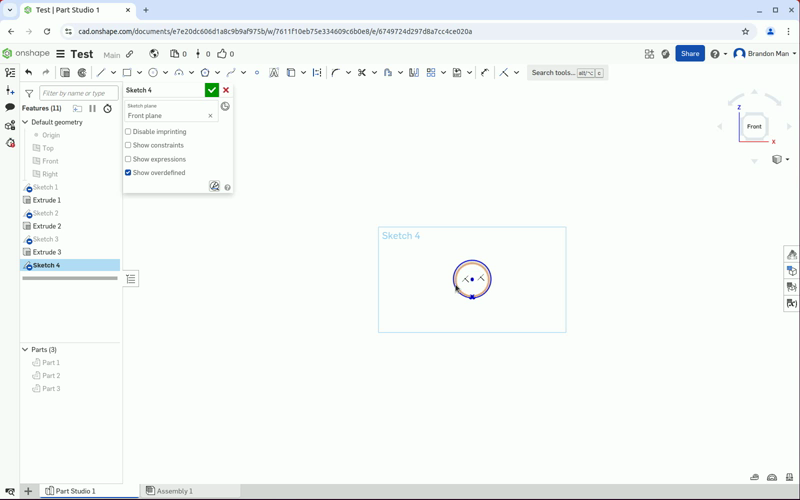
scroll(6)
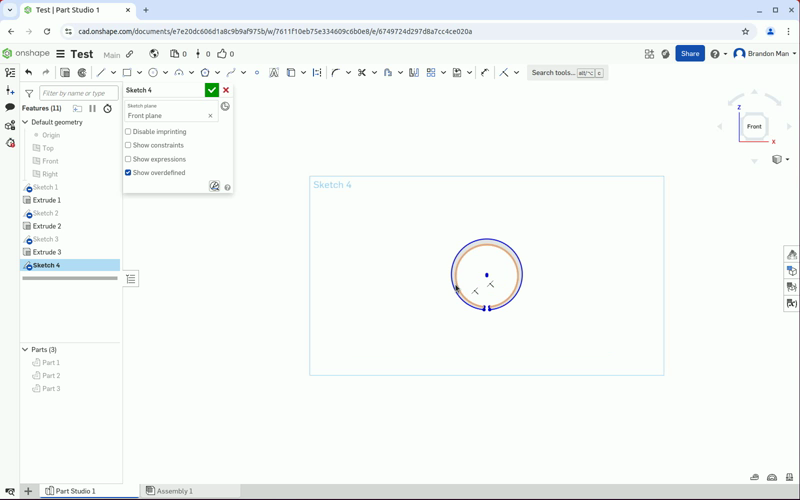
scroll(6)
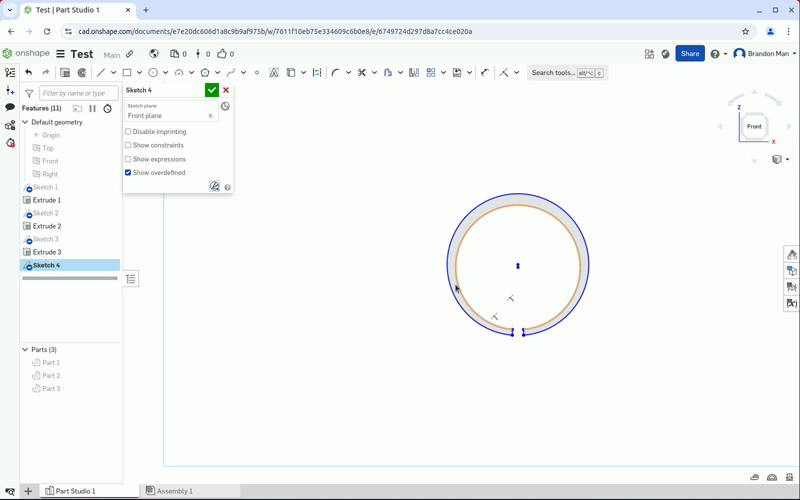
click(455, 284)
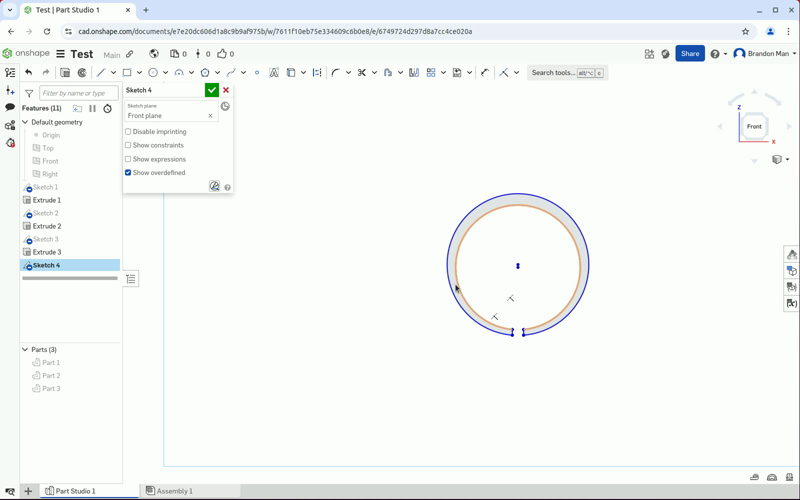
scroll(-6)
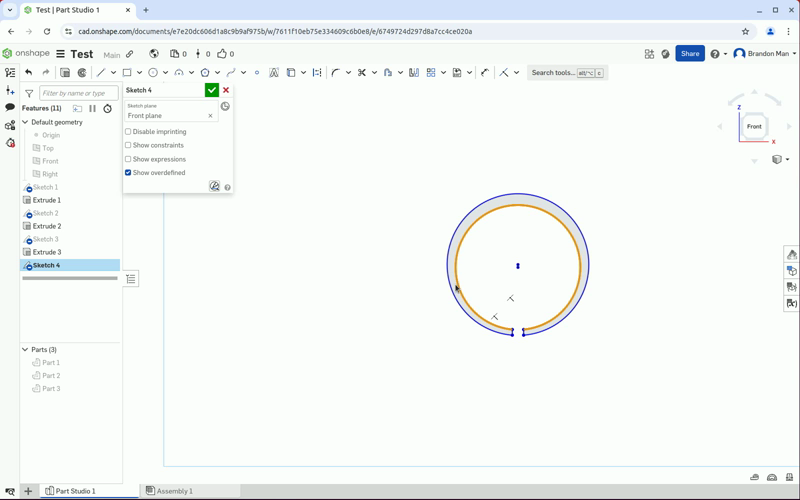
scroll(-6)
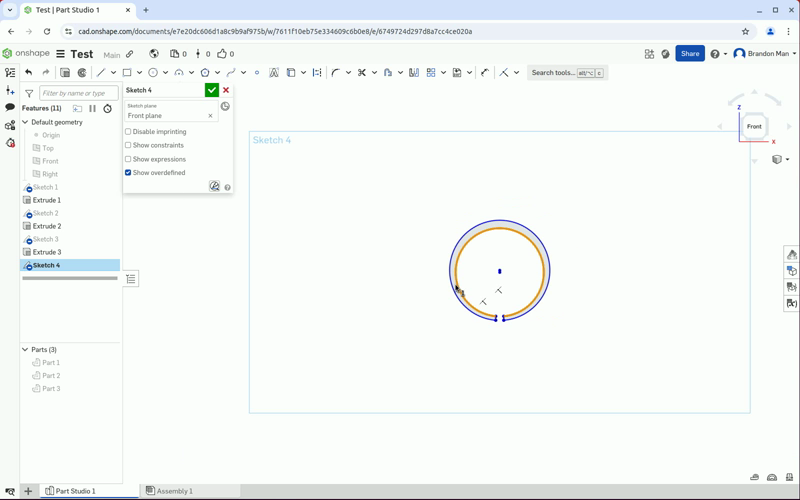
scroll(-6)
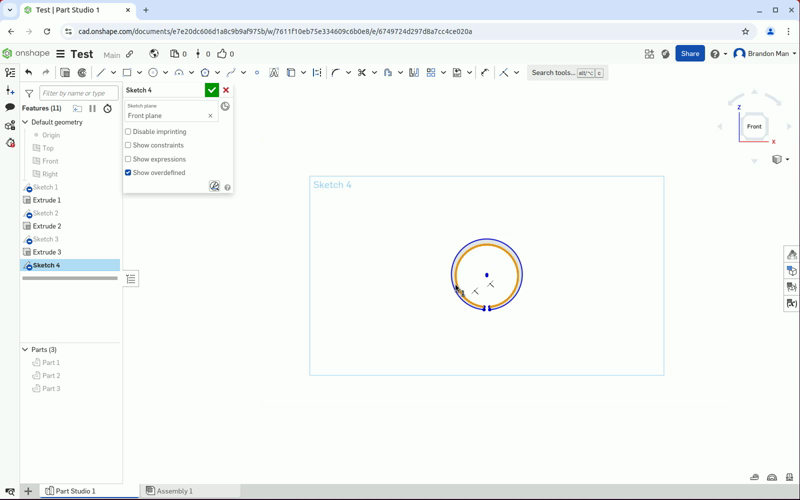
scroll(-6)
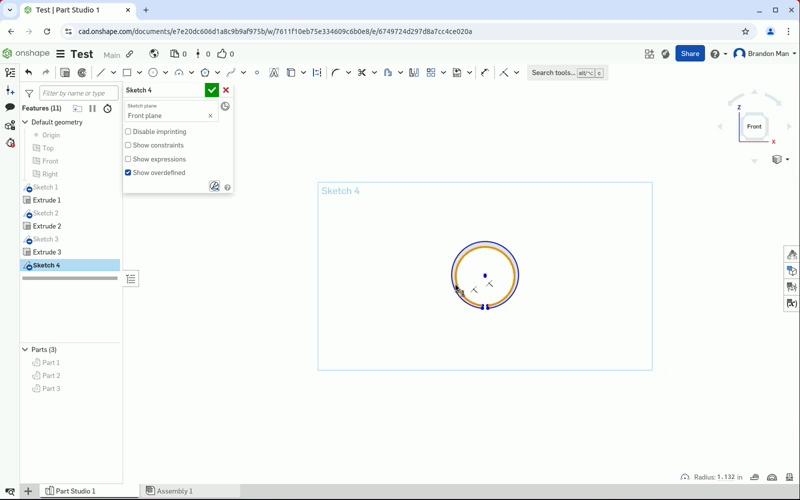
scroll(-6)
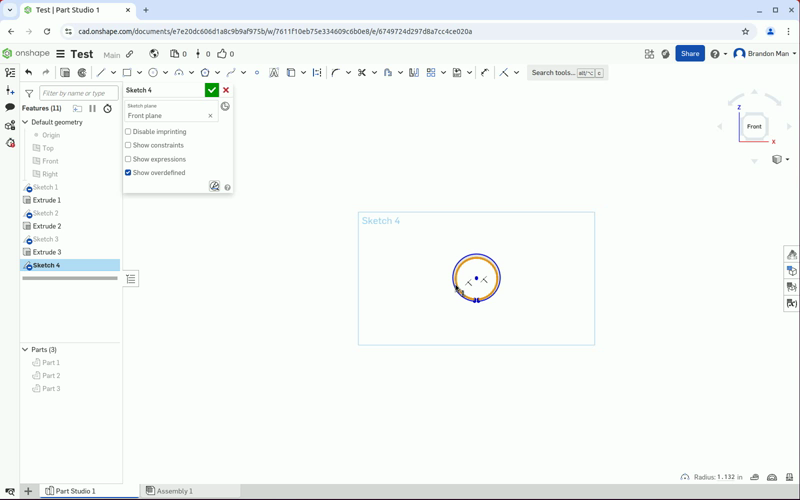
scroll(-6)
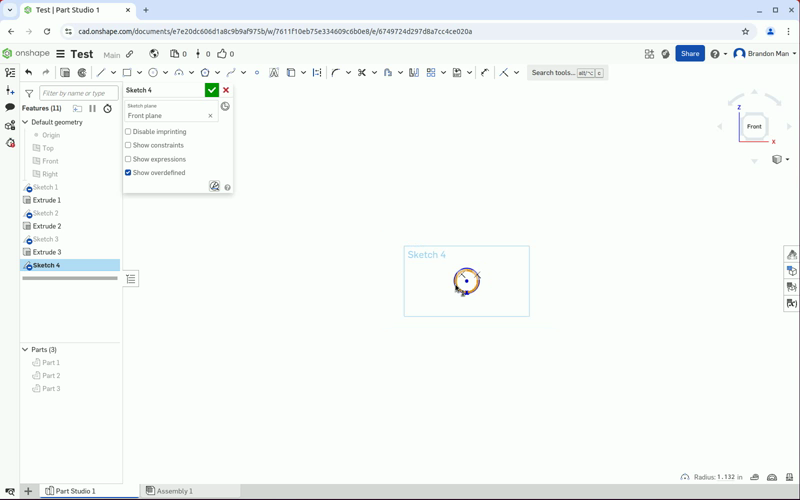
scroll(-6)
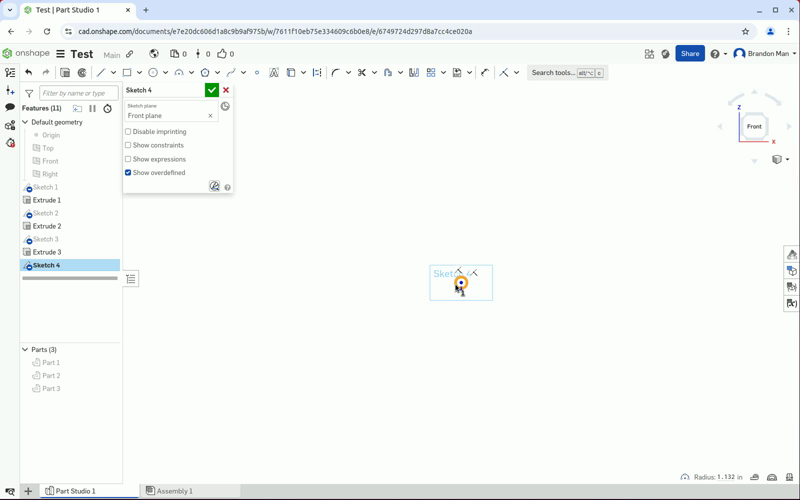
mouse_move(73, 352)
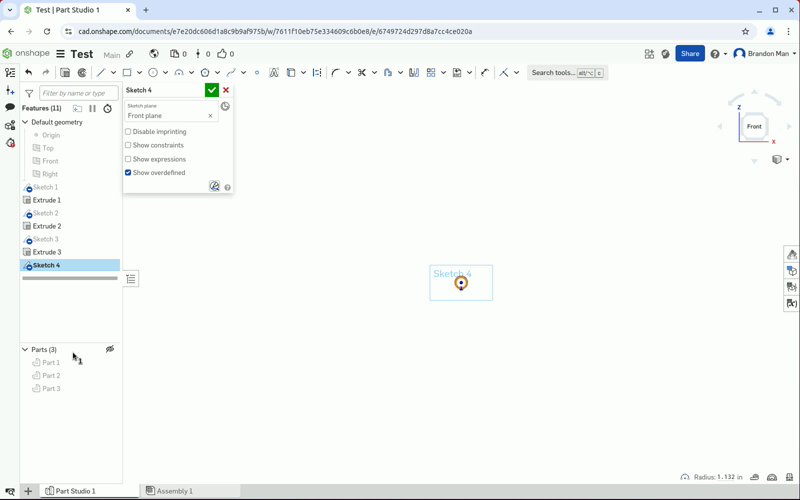
key(shift+y)
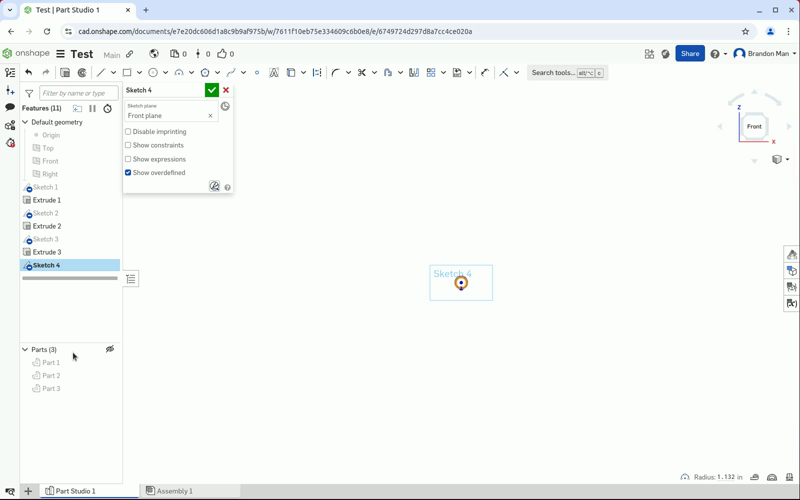
key(shift+e)
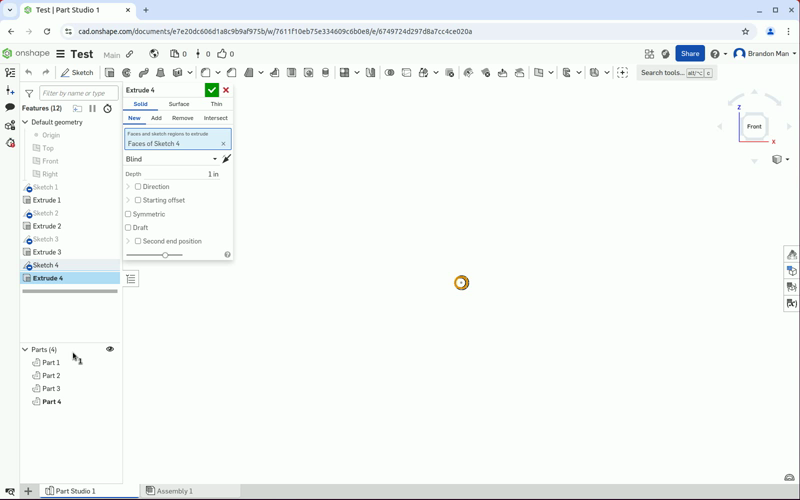
mouse_move(143, 106)
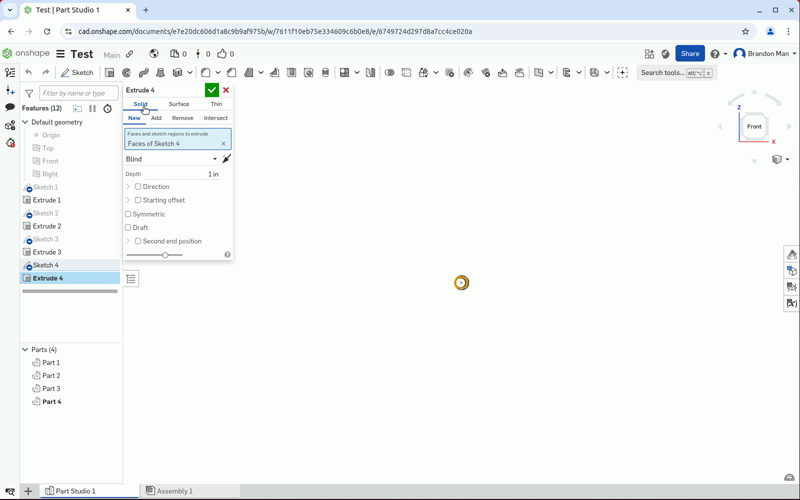
click(143, 106)
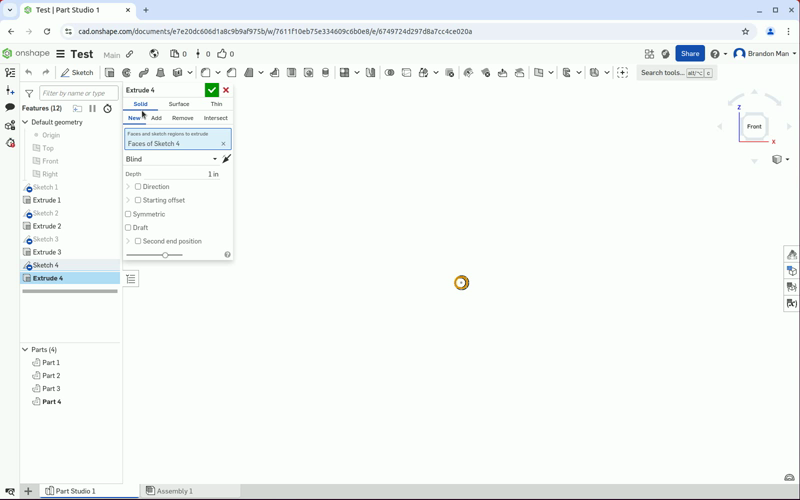
mouse_move(137, 120)
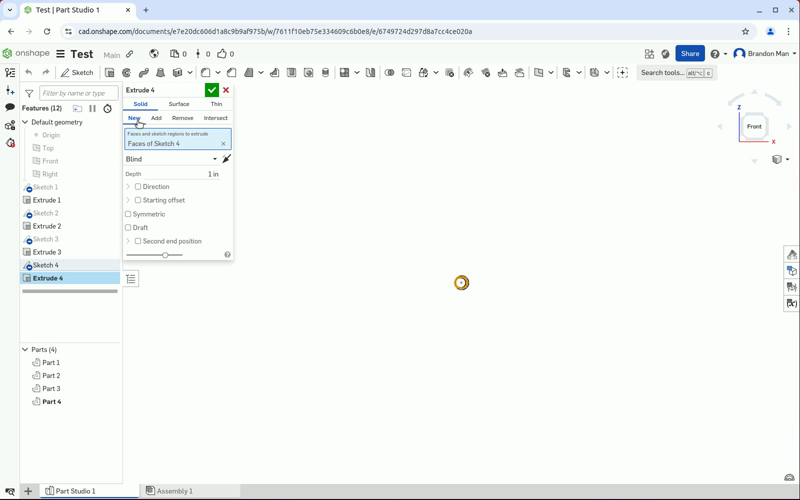
click(137, 120)
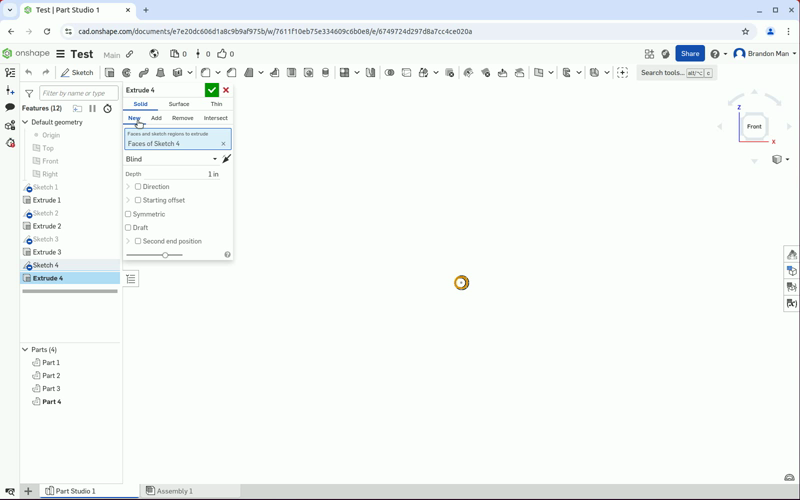
key(tab, 4)
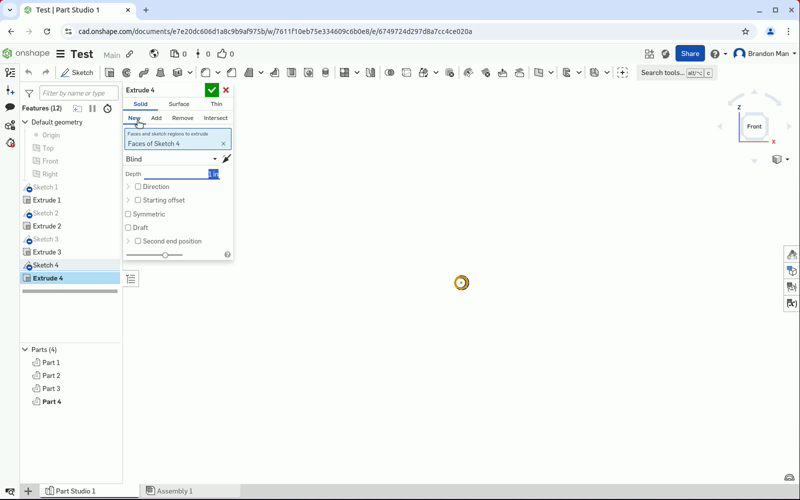
text(17.572)
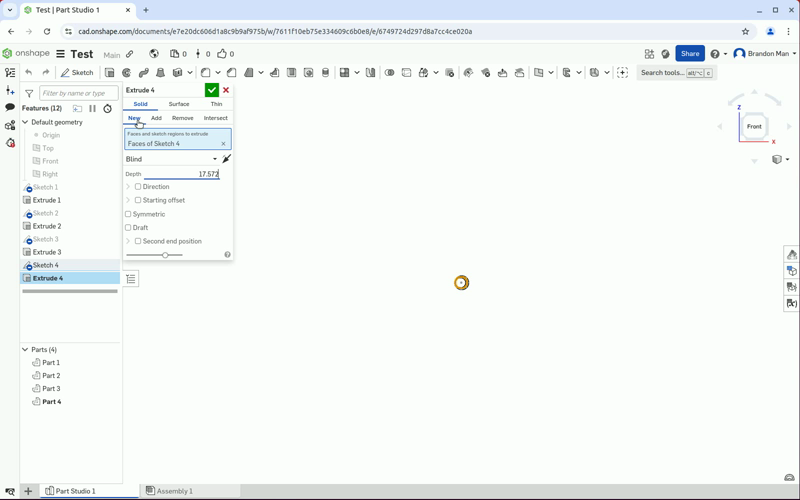
key(enter)
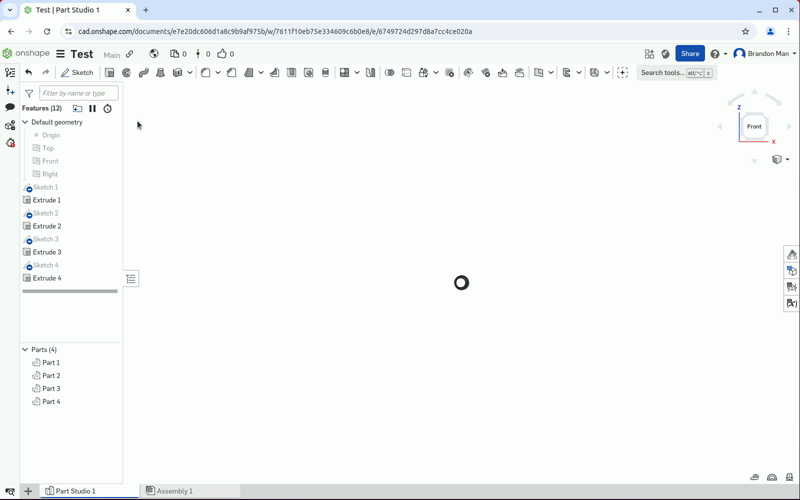
key(shift+h)
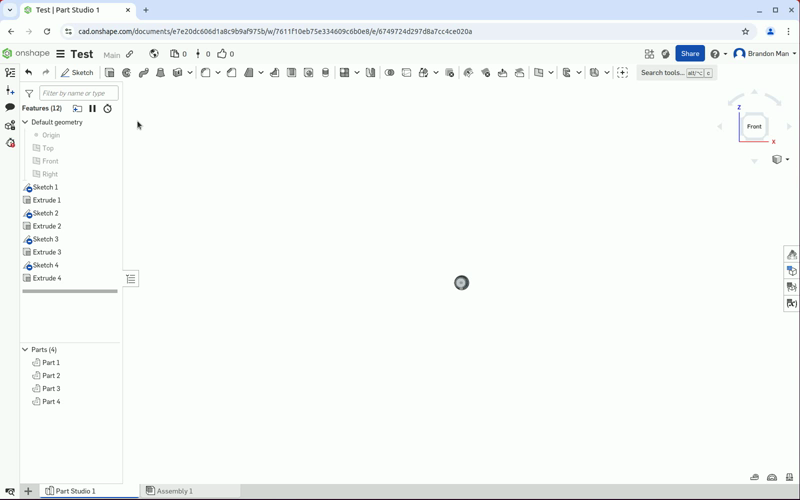
key(shift+h)
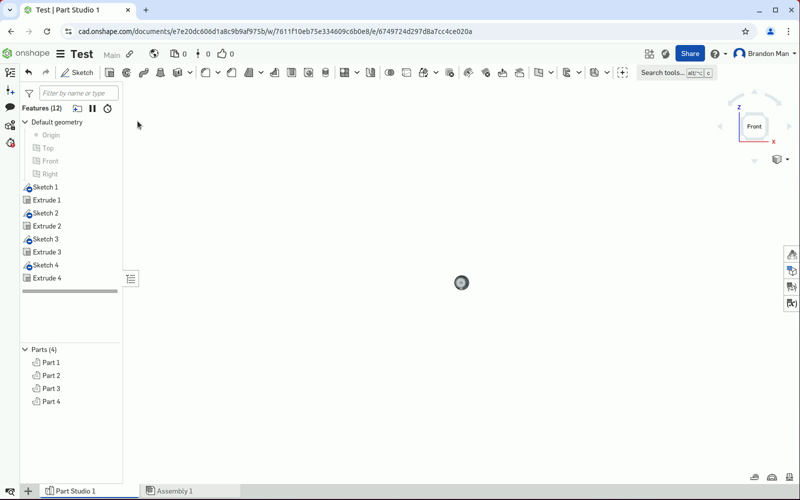
key(shift+7)
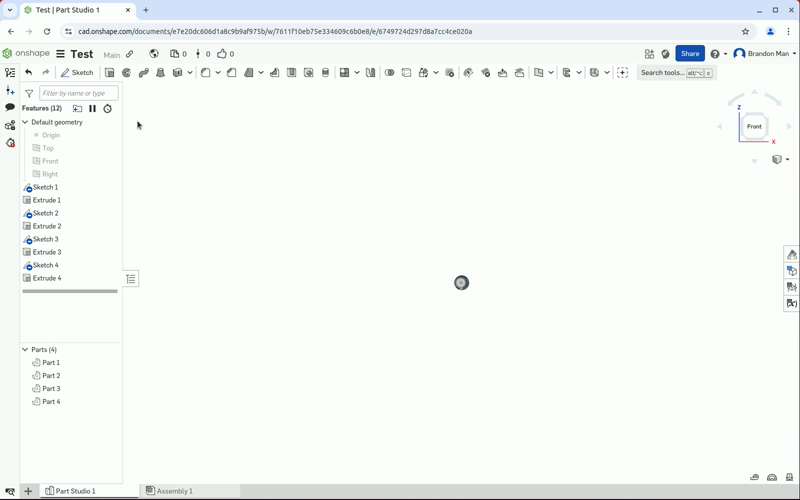
key(left, 2)
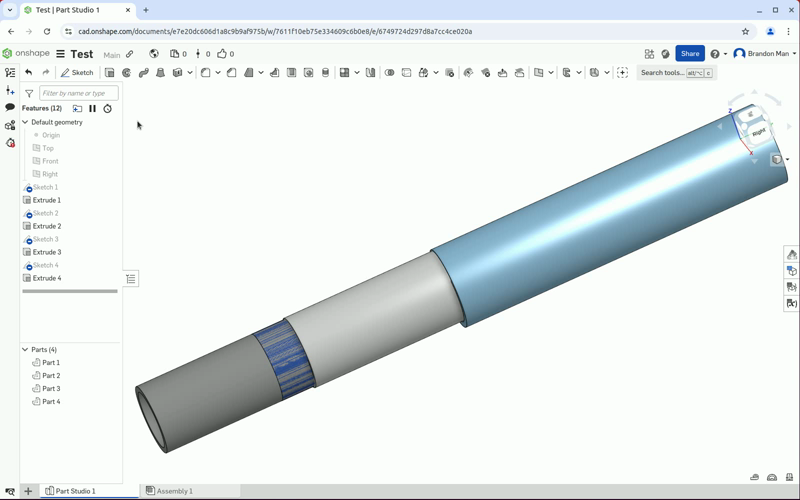
key(down, 2)
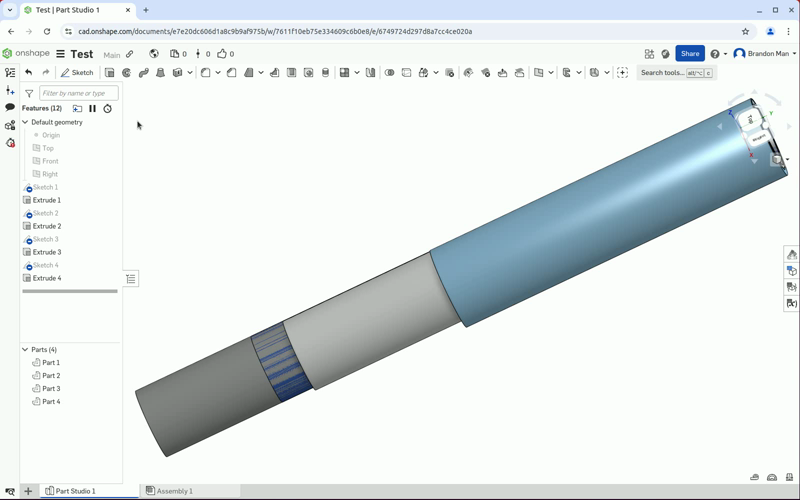
key(up, 2)
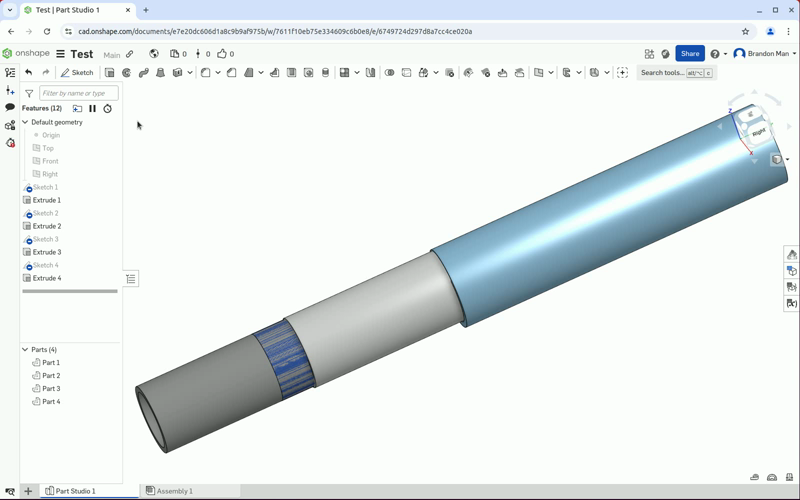
key(right, 2)
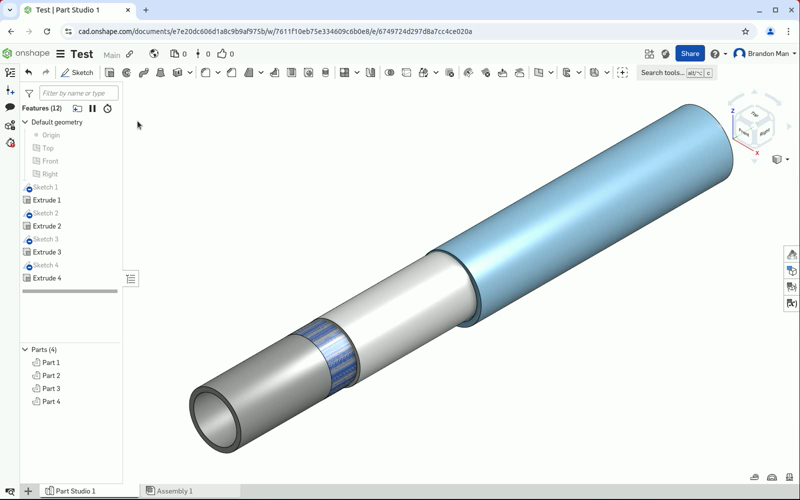
mouse_move(73, 189)
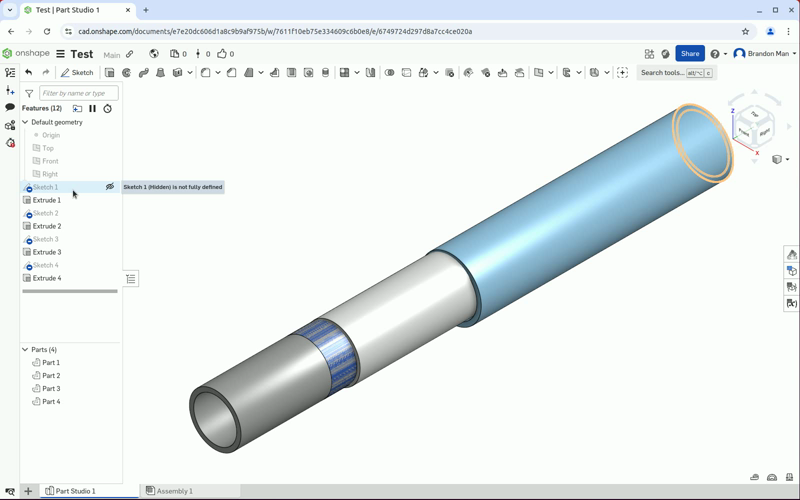
click(73, 189)